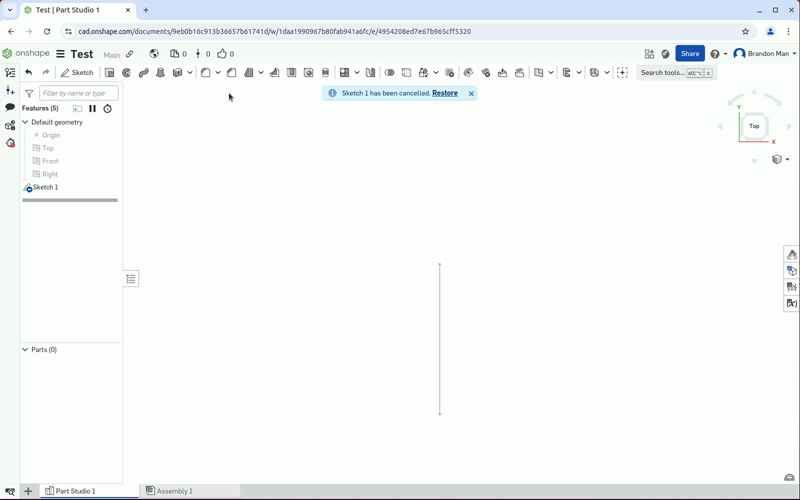
key(shift+h)
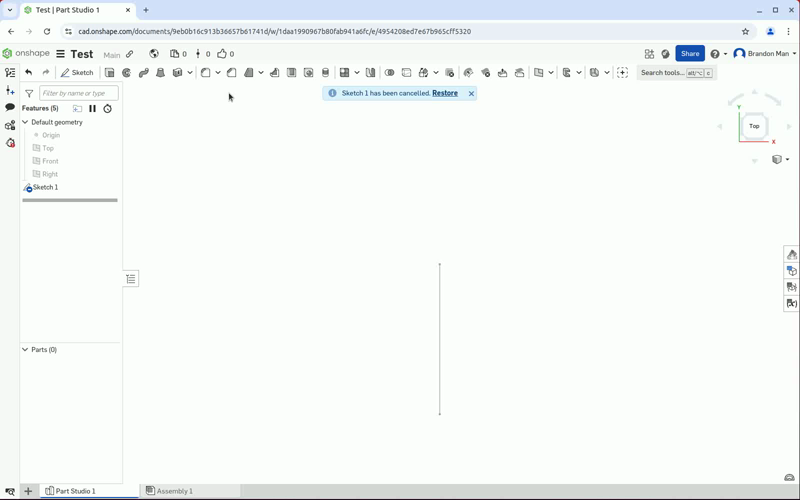
key(shift+s)
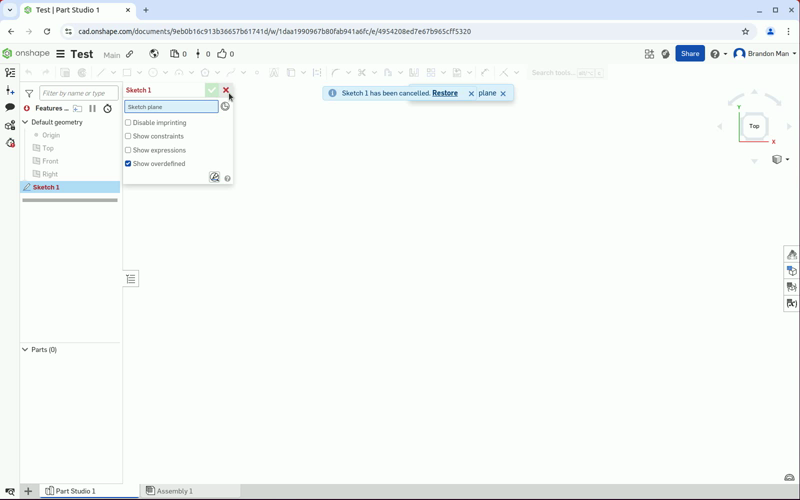
mouse_move(73, 150)
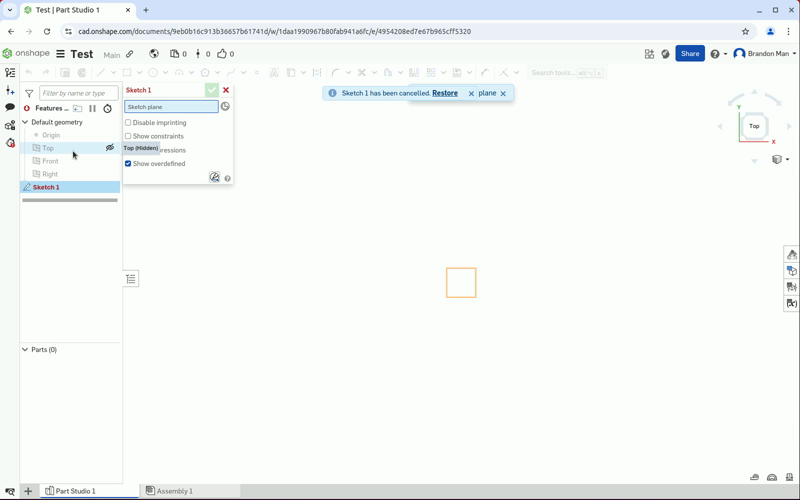
click(73, 150)
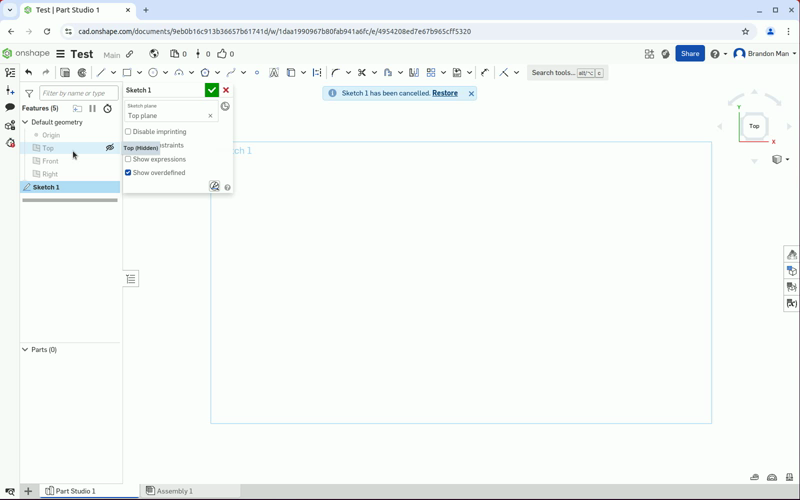
mouse_move(73, 352)
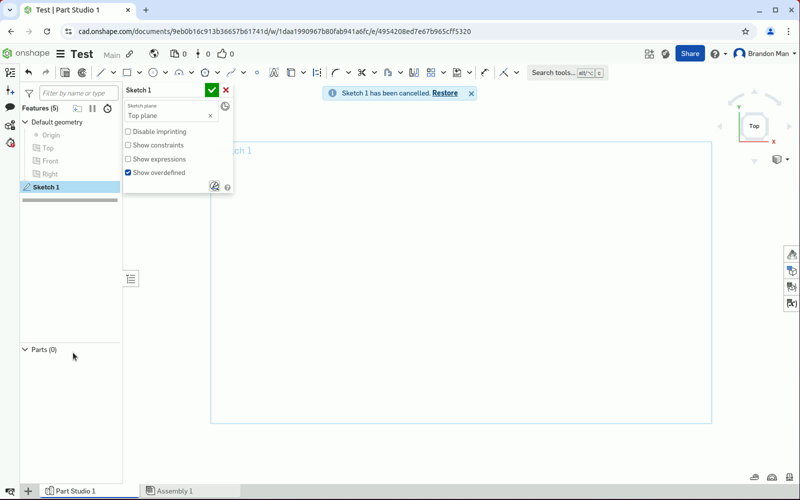
key(y)
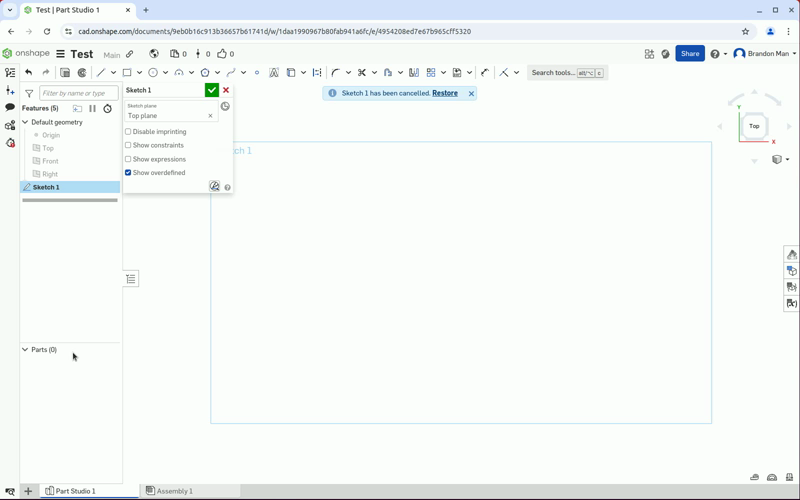
key(a)
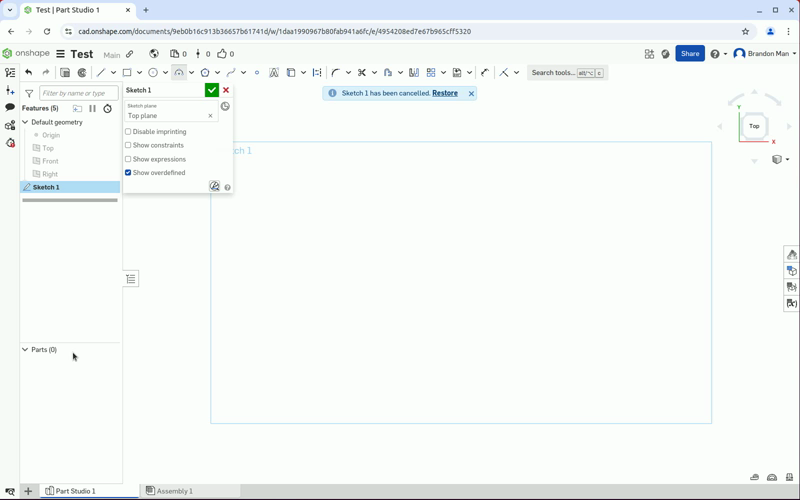
key_down(shift)
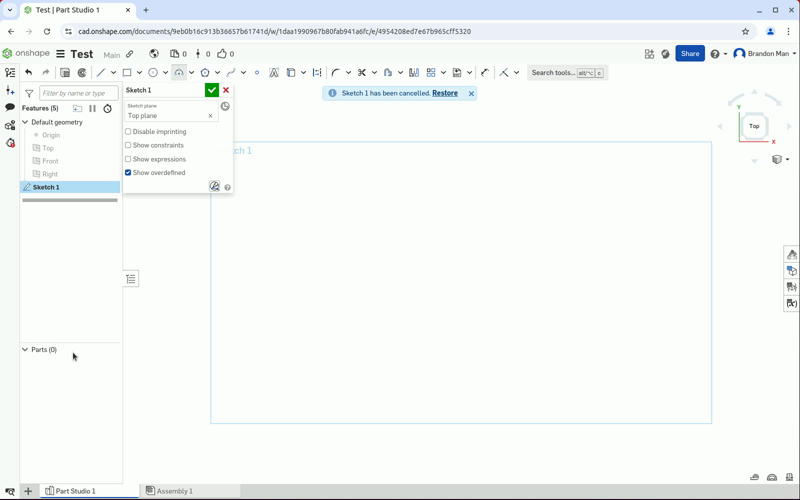
mouse_move(350, 282)
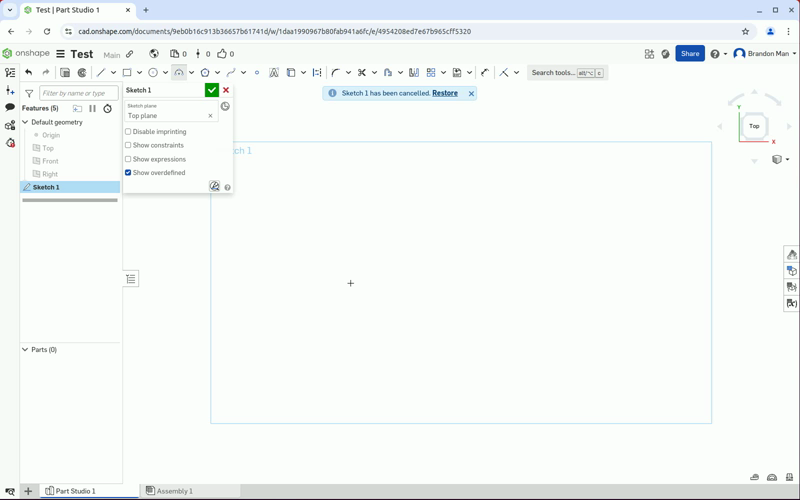
click(350, 282)
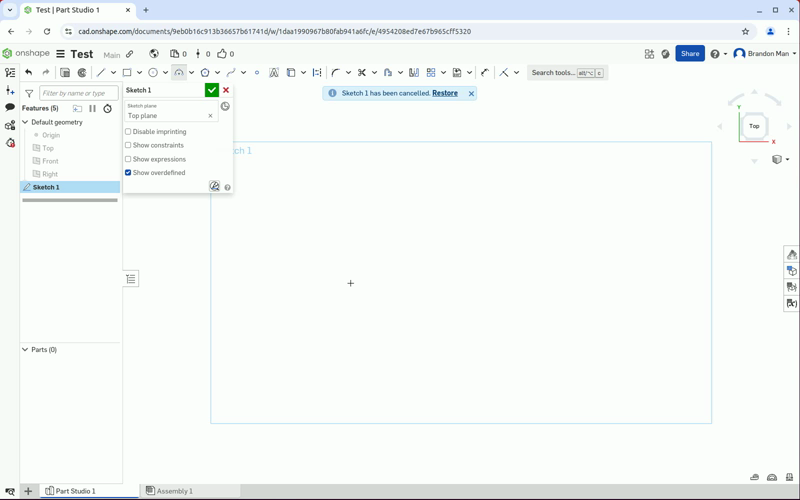
key_up(shift)
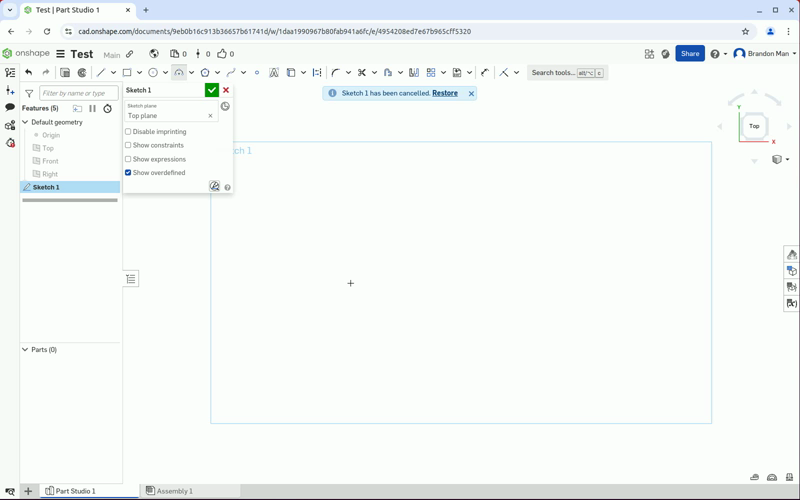
key_down(shift)
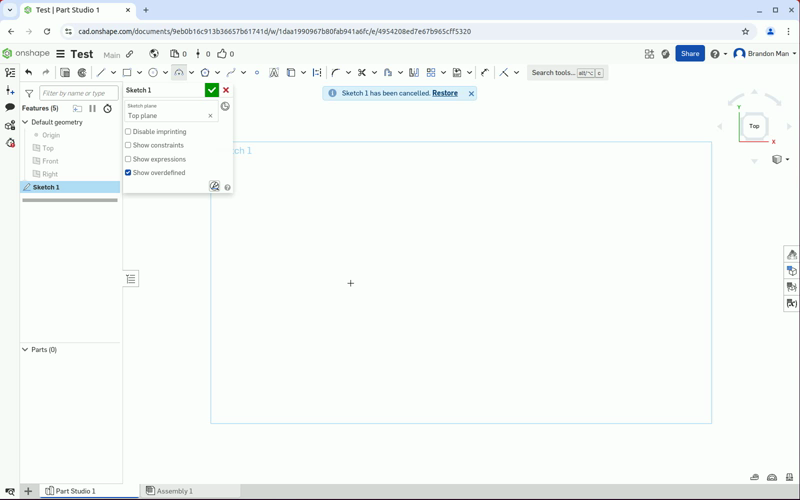
mouse_move(423, 386)
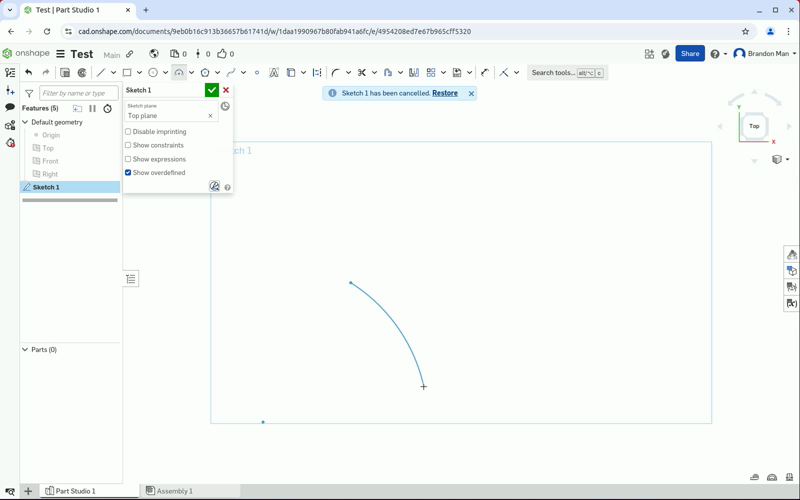
click(423, 386)
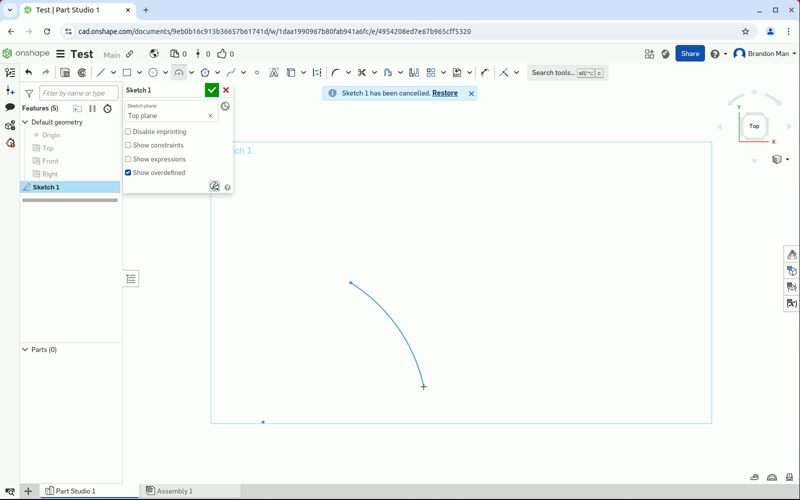
mouse_move(370, 345)
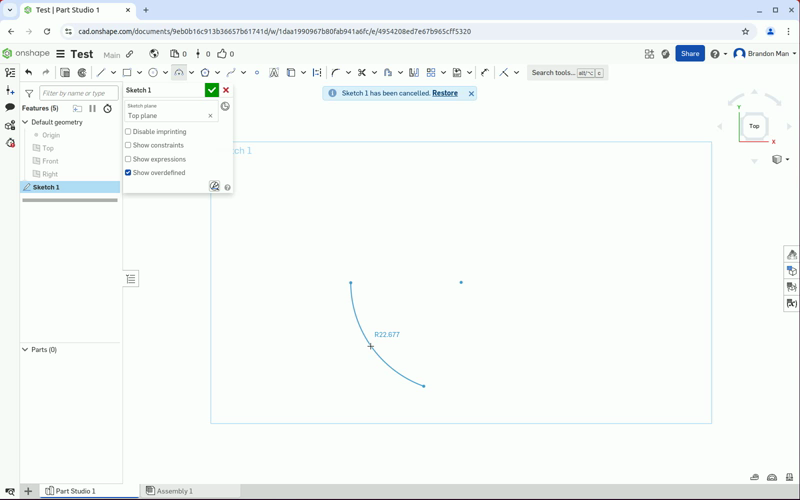
click(370, 345)
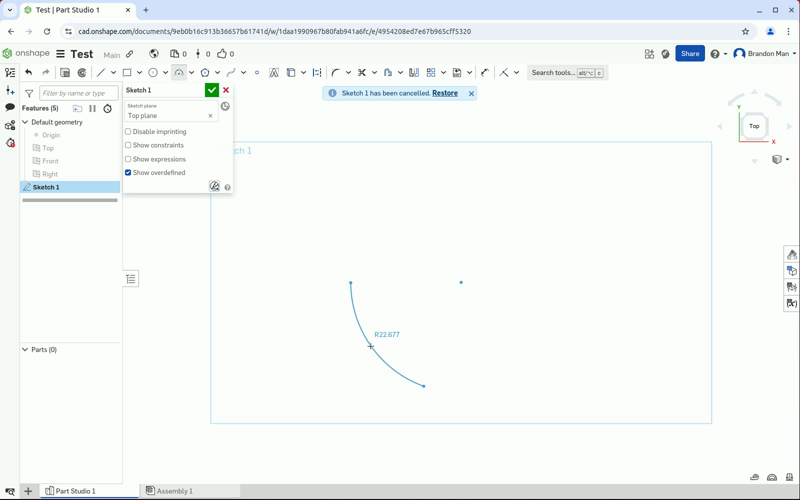
key_up(shift)
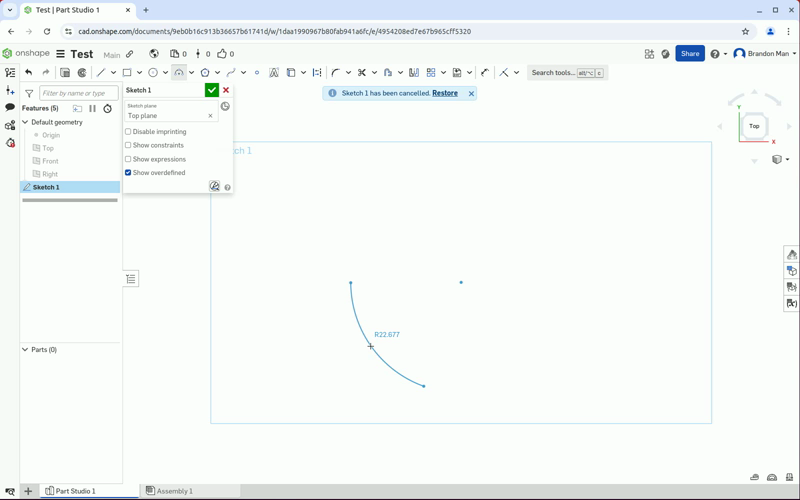
key(esc)
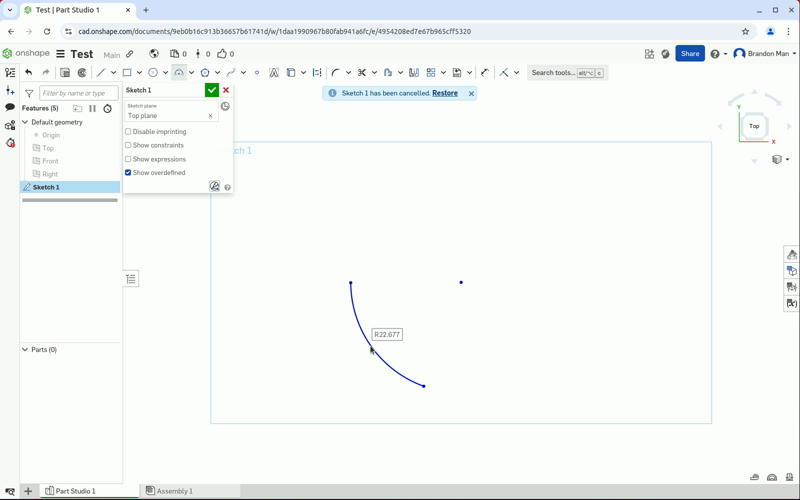
key(l)
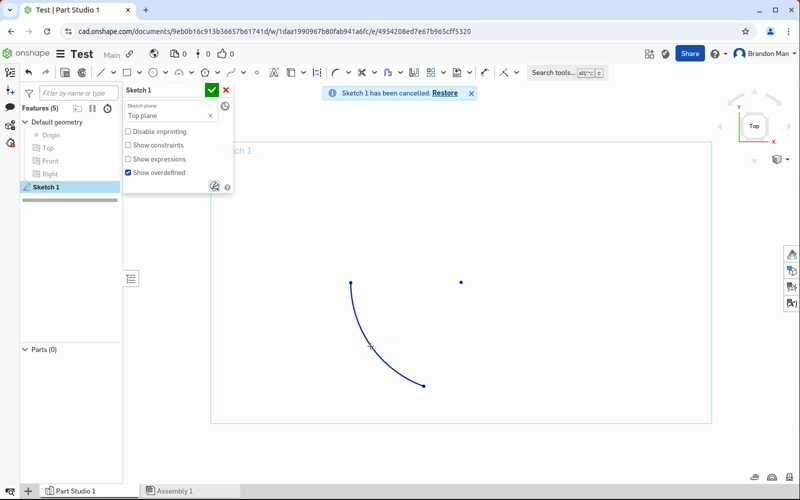
mouse_move(423, 386)
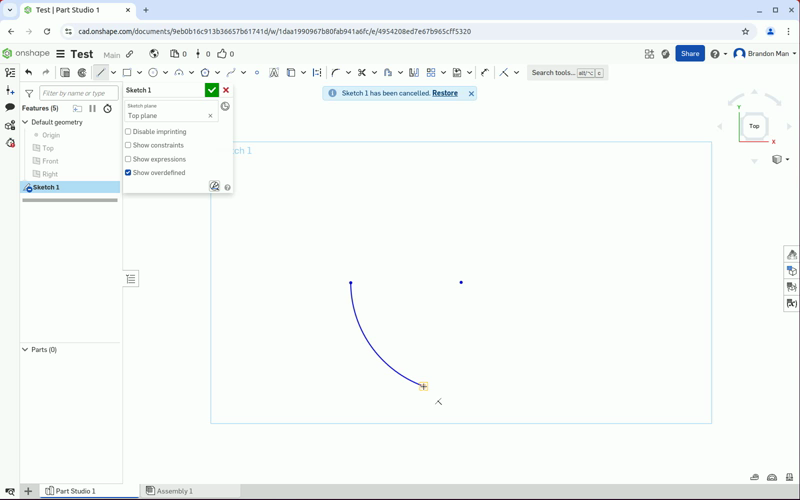
click(423, 386)
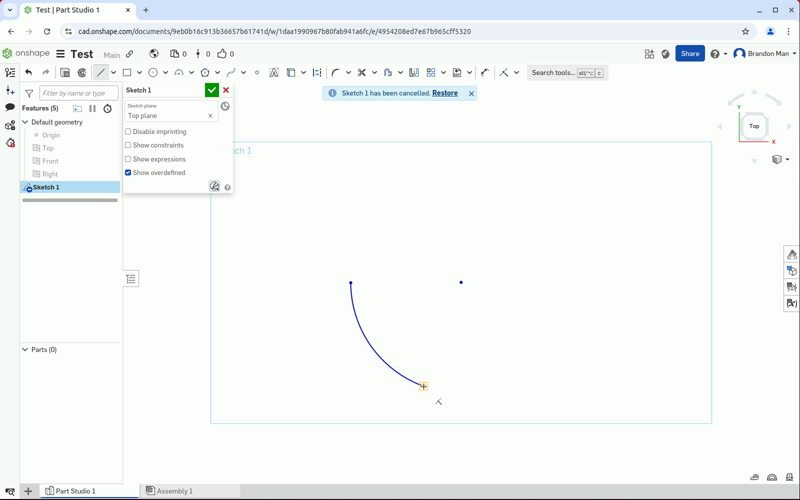
key_down(shift)
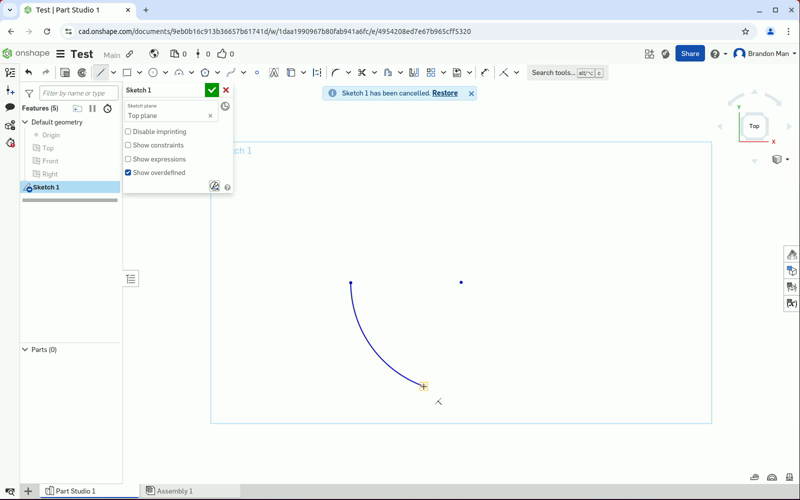
mouse_move(453, 386)
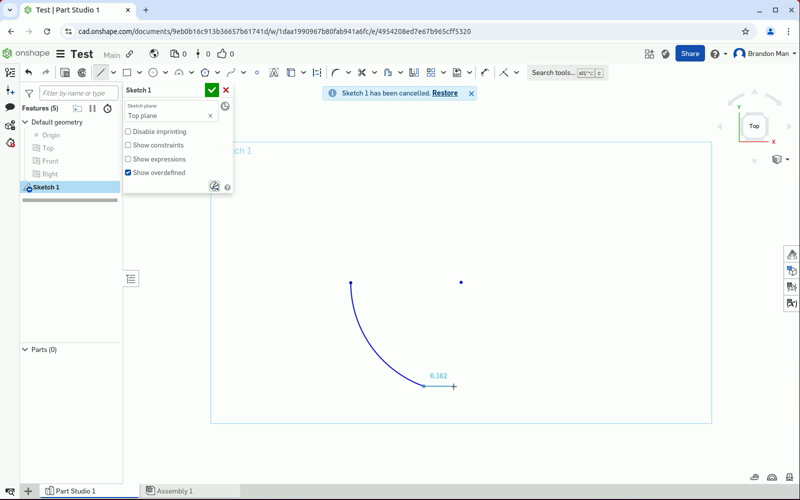
mouse_move(423, 384)
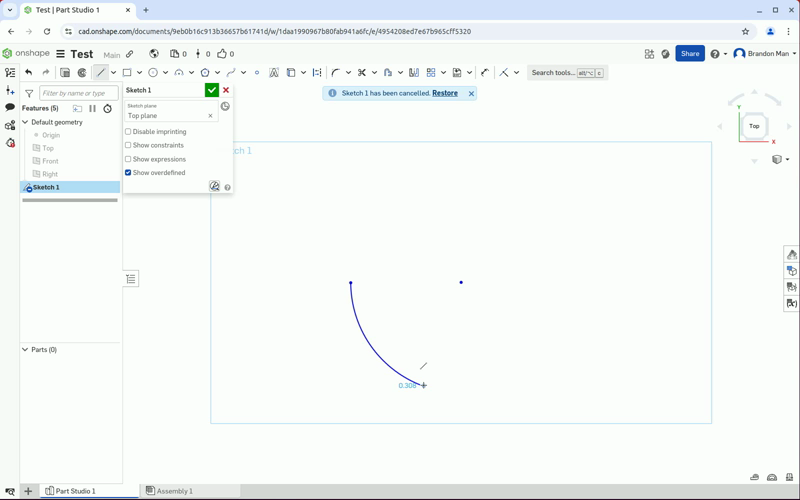
scroll(6)
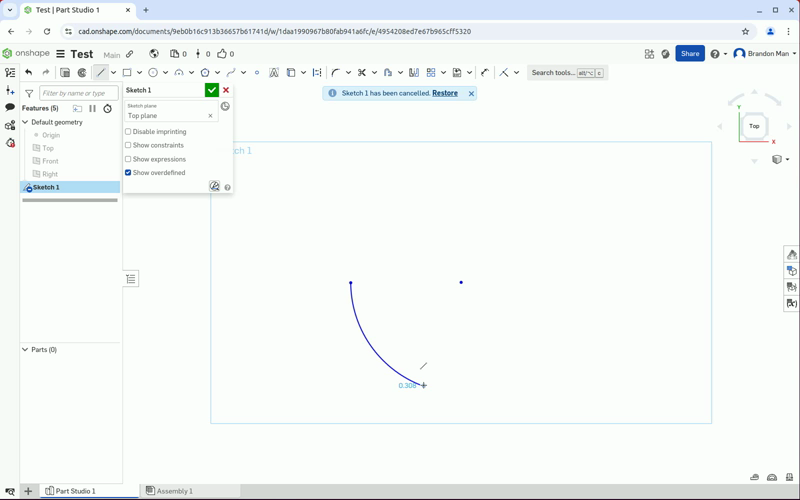
scroll(6)
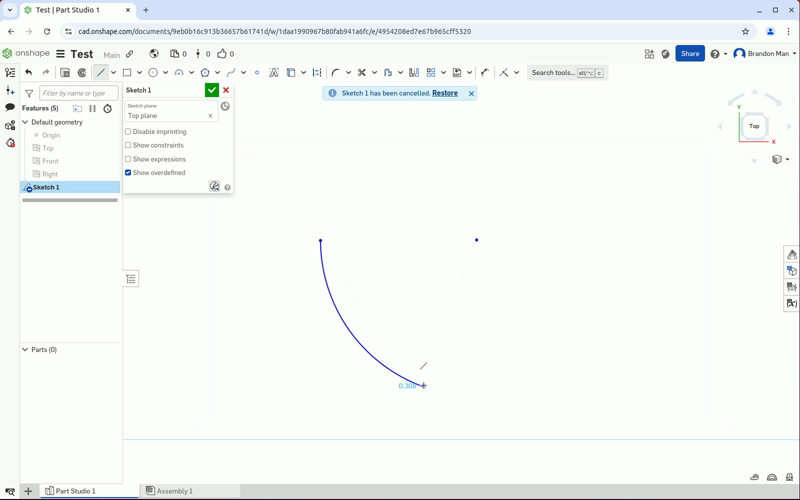
scroll(6)
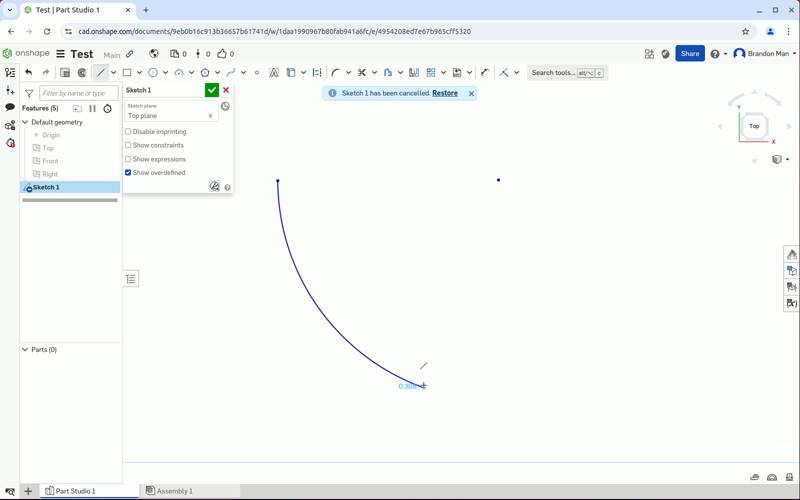
scroll(6)
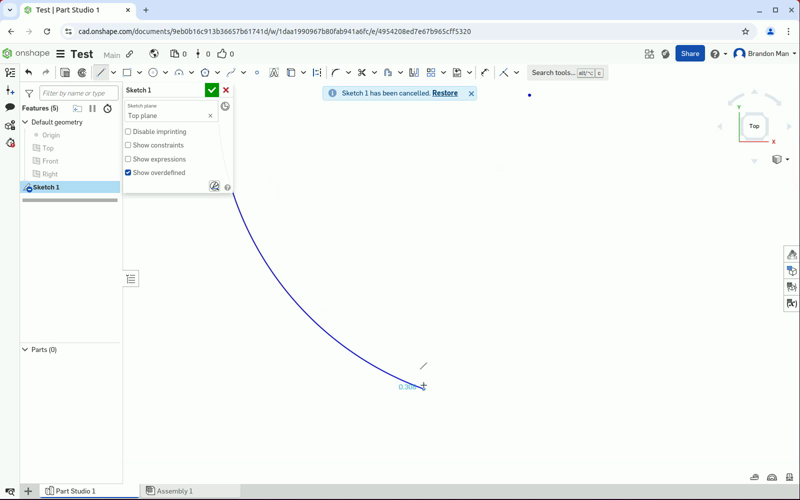
scroll(6)
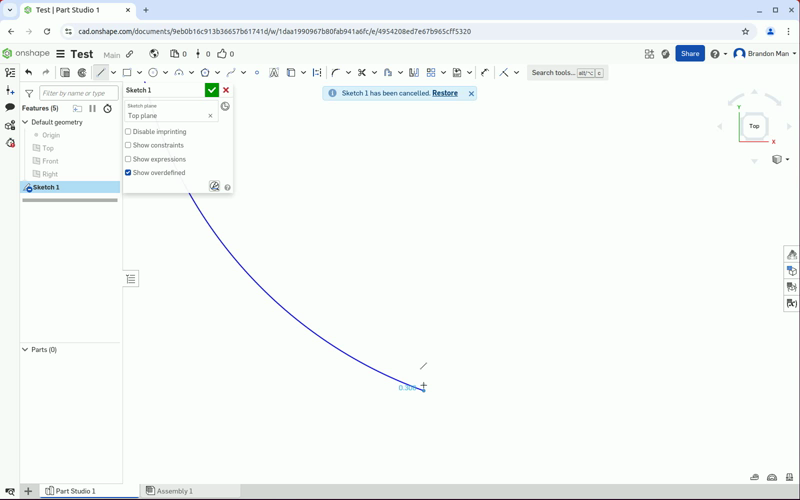
scroll(6)
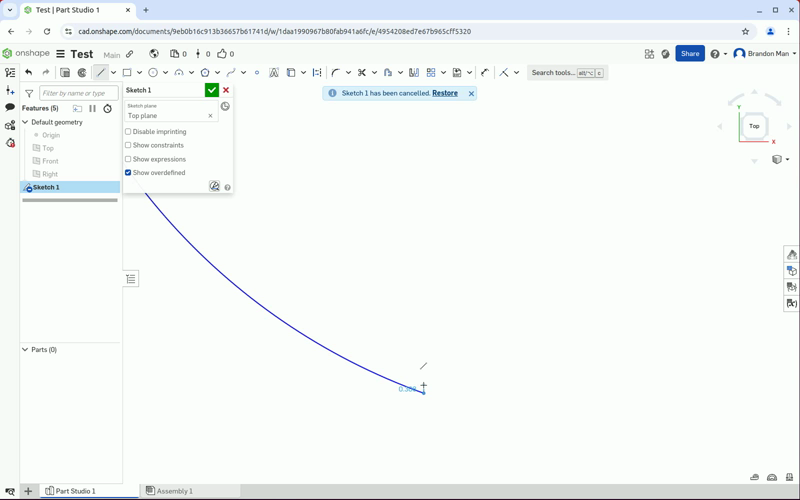
scroll(6)
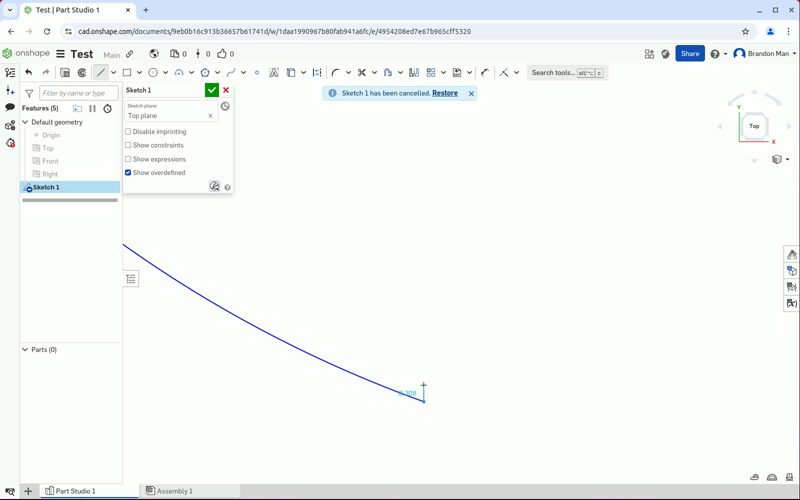
click(423, 384)
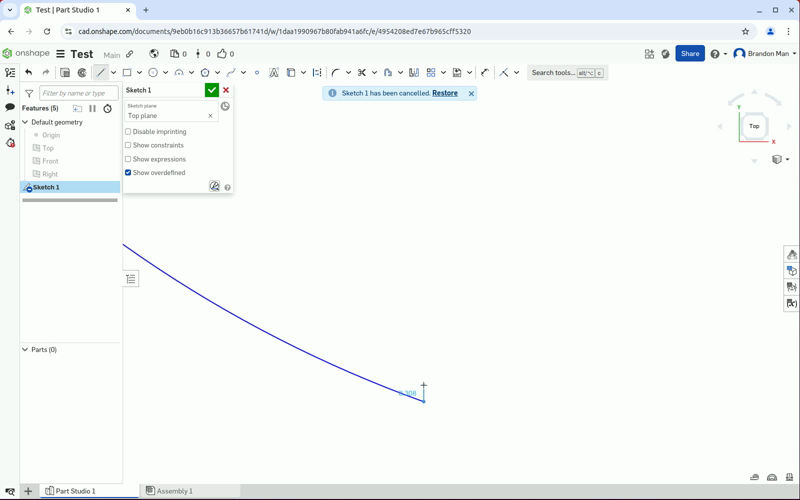
scroll(-6)
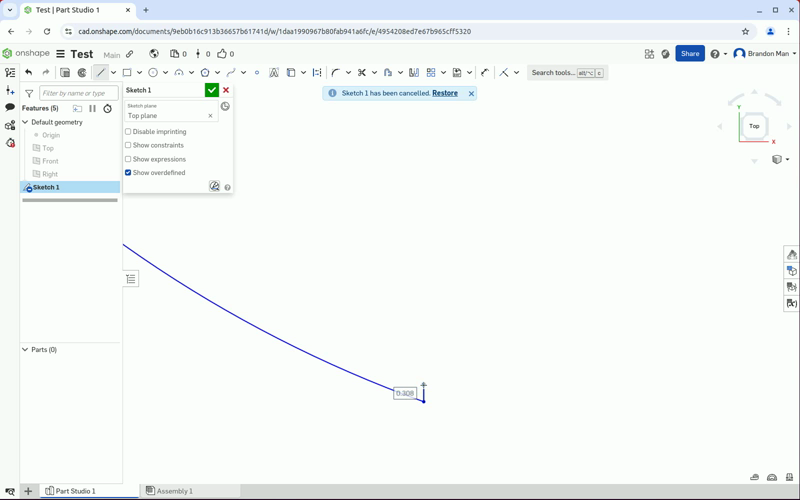
scroll(-6)
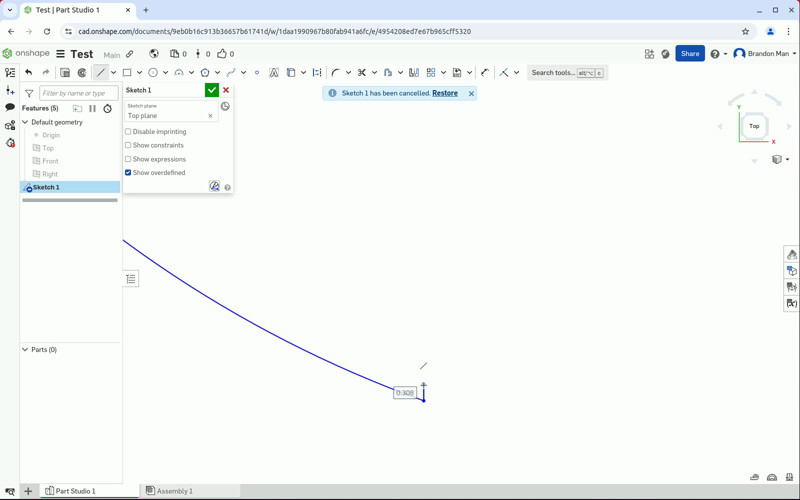
scroll(-6)
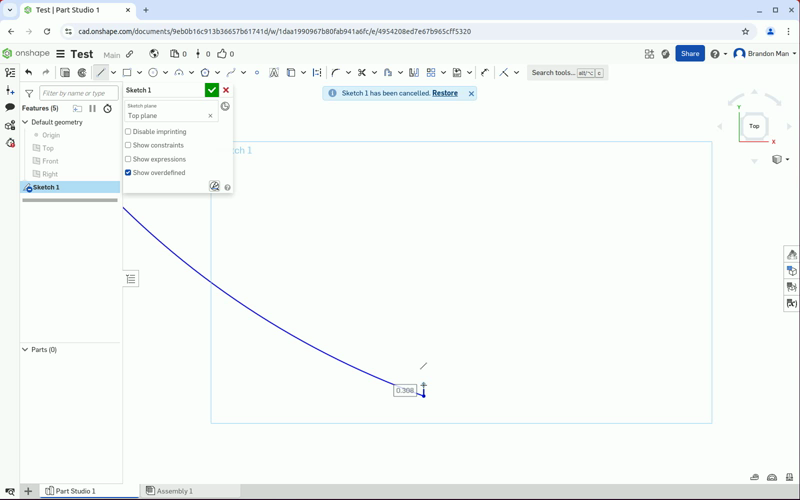
scroll(-6)
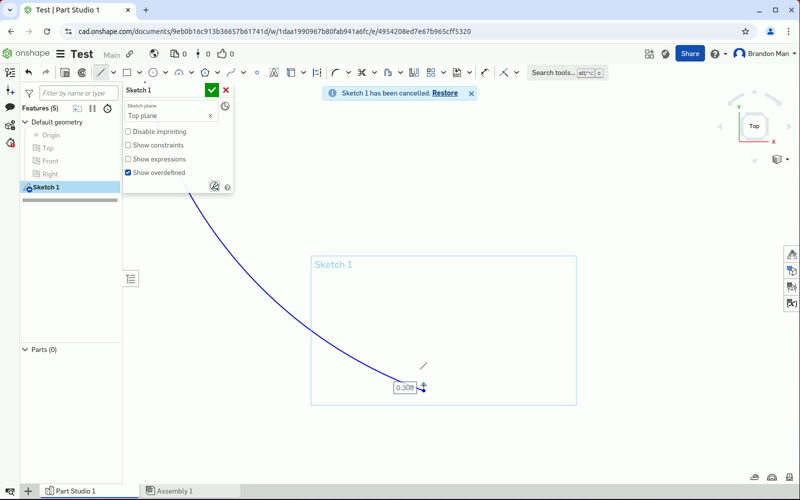
scroll(-6)
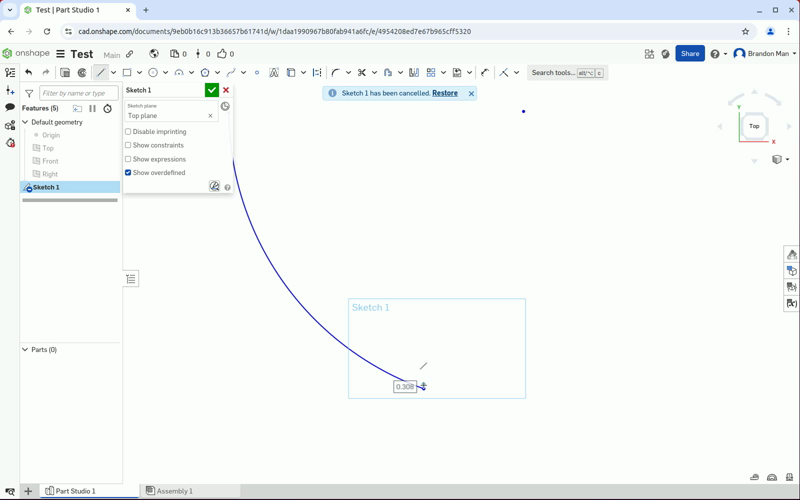
scroll(-6)
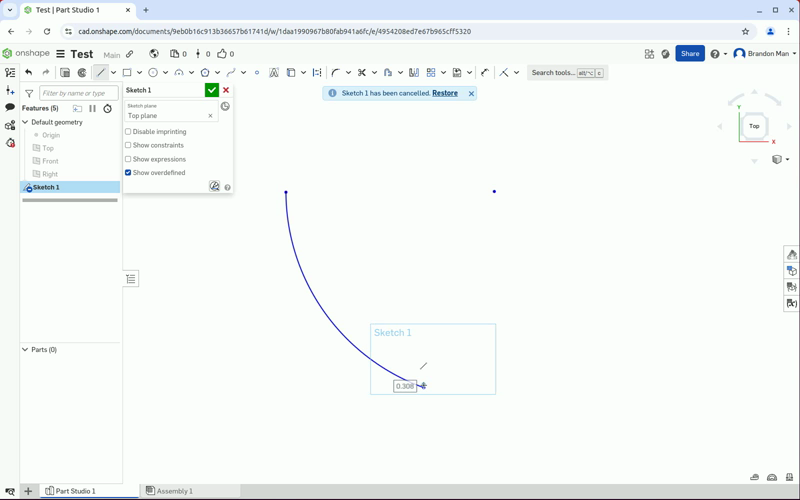
scroll(-6)
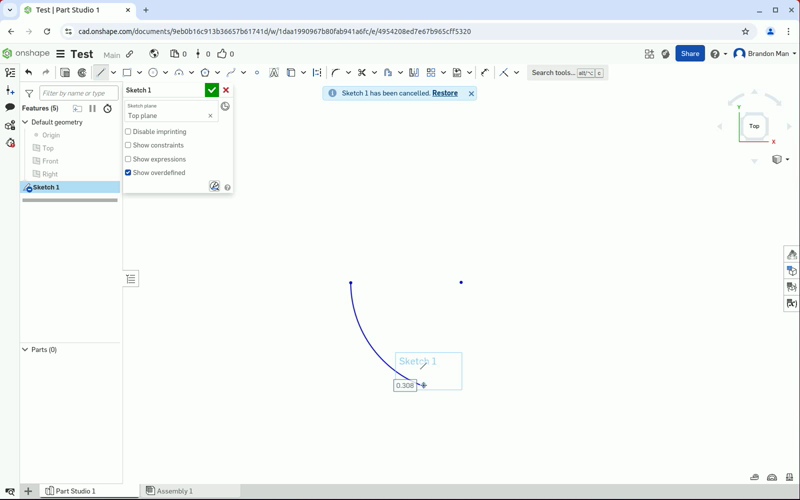
key_up(shift)
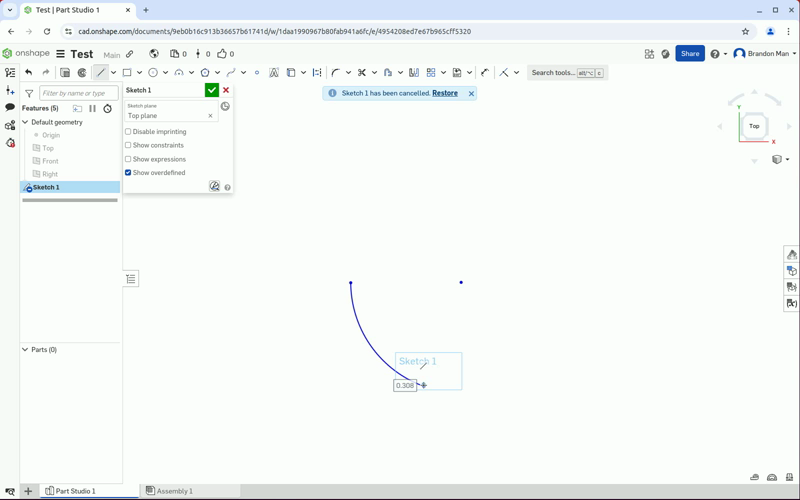
key(esc)
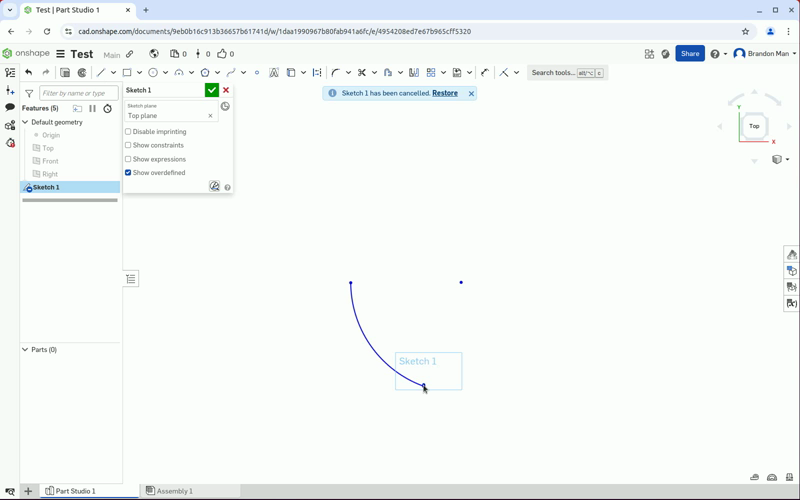
key(a)
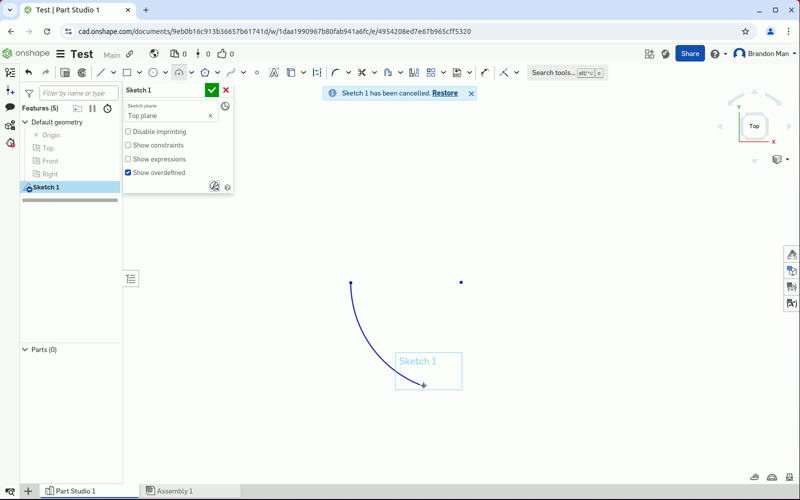
mouse_move(423, 384)
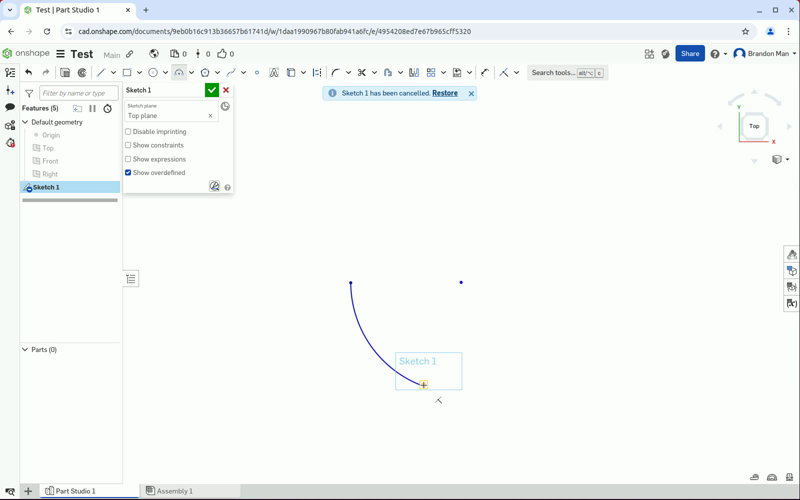
scroll(6)
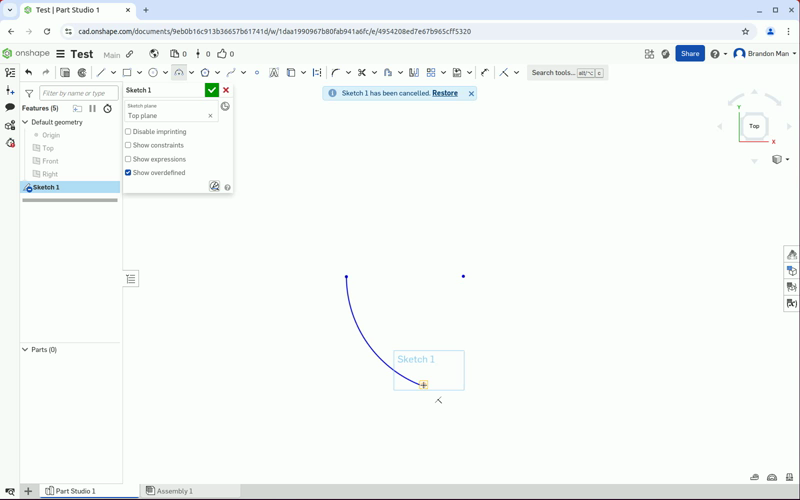
scroll(6)
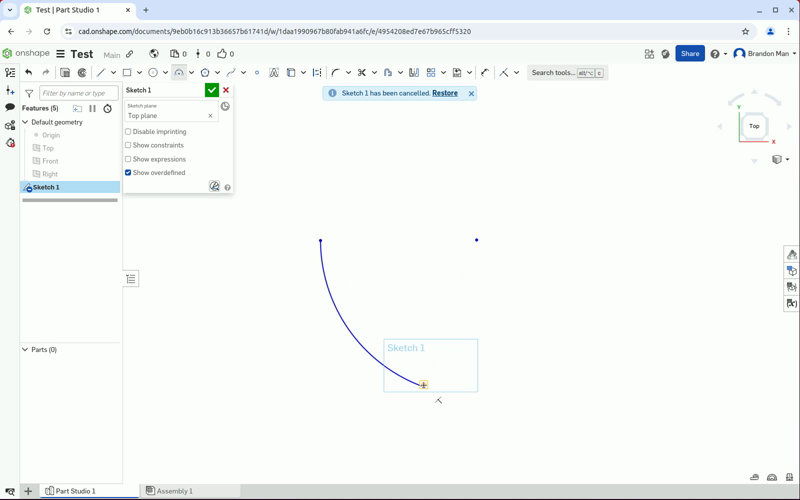
scroll(6)
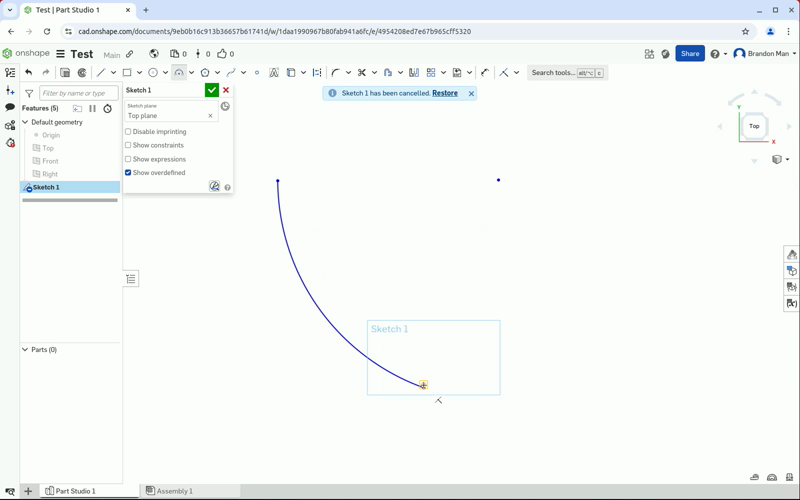
scroll(6)
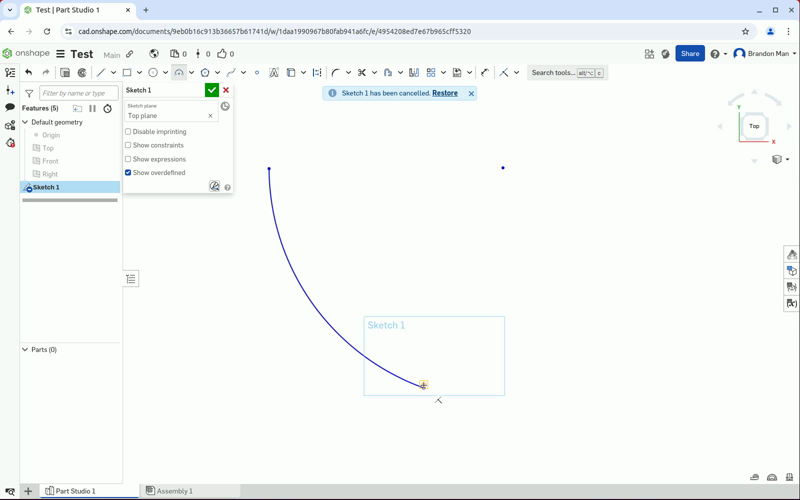
scroll(6)
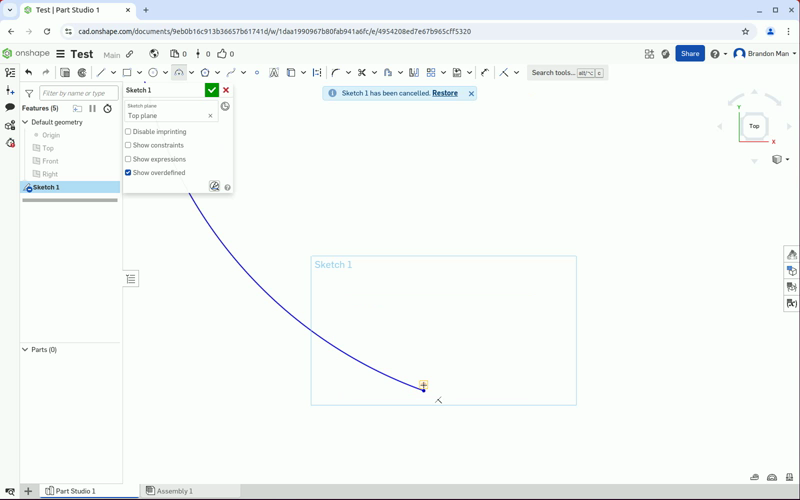
scroll(6)
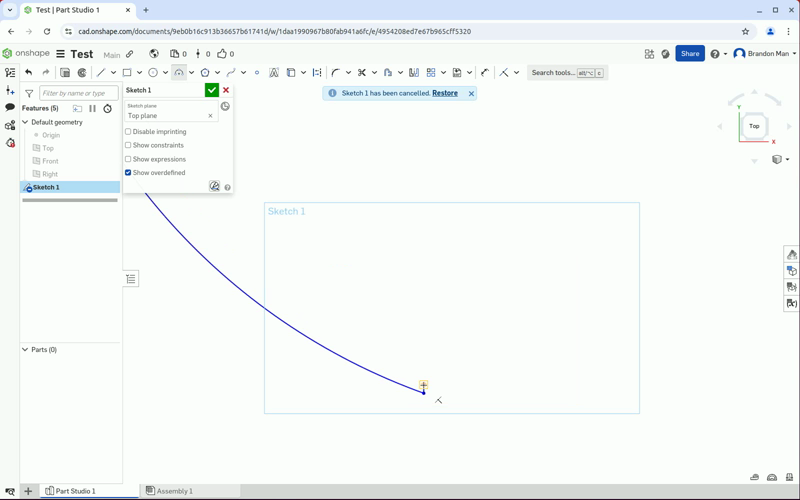
scroll(6)
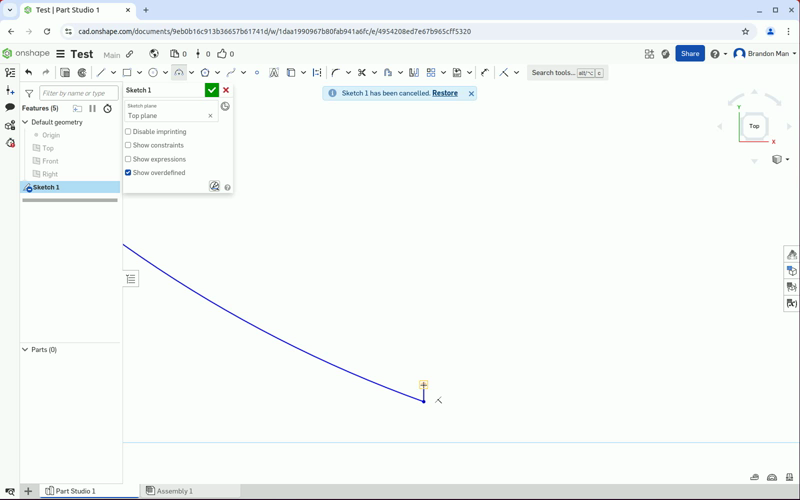
click(423, 384)
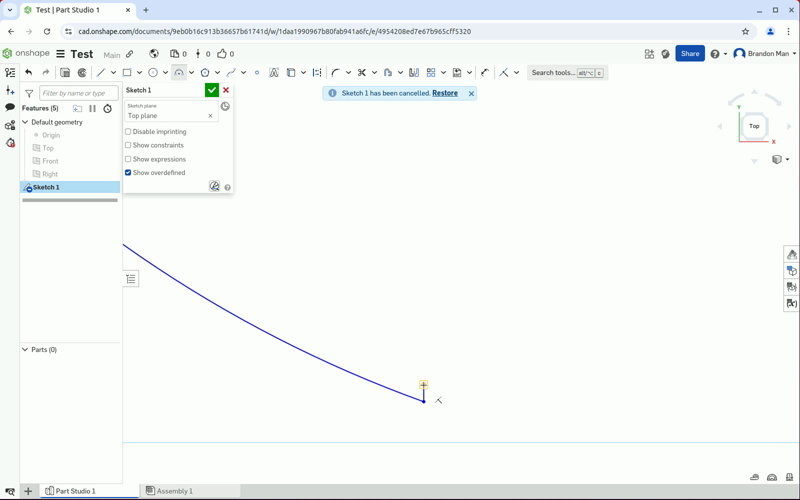
scroll(-6)
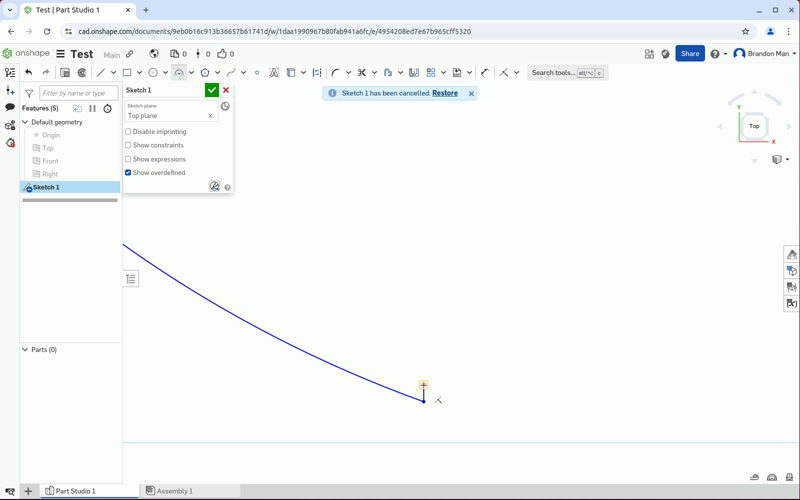
scroll(-6)
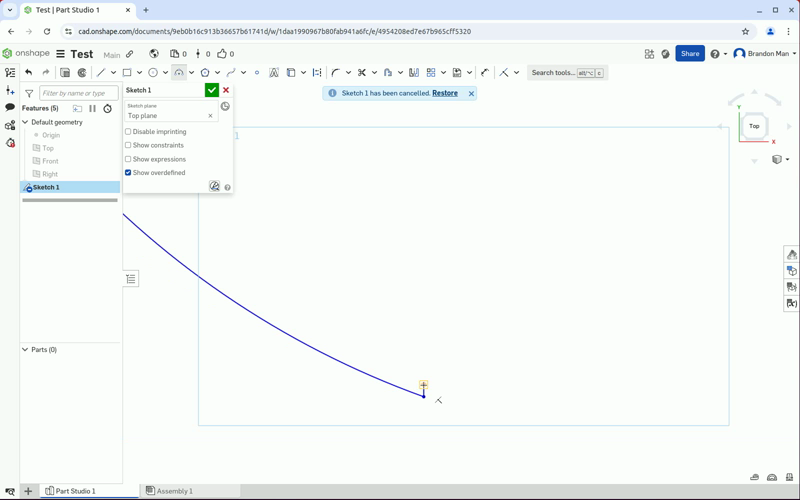
scroll(-6)
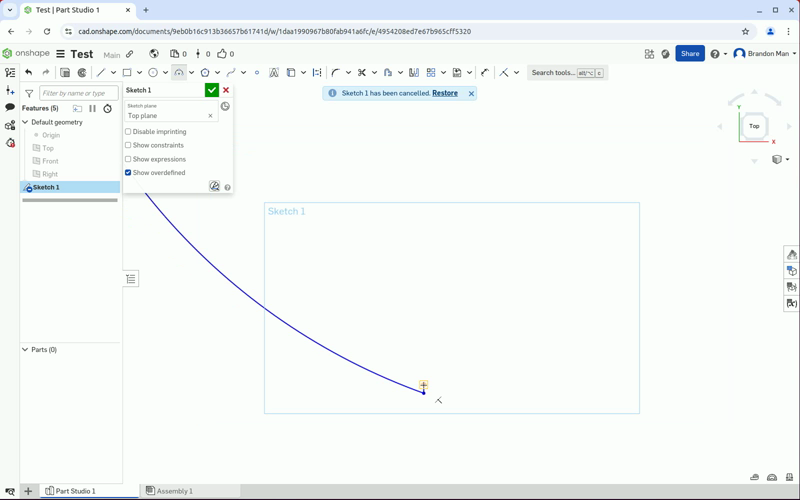
scroll(-6)
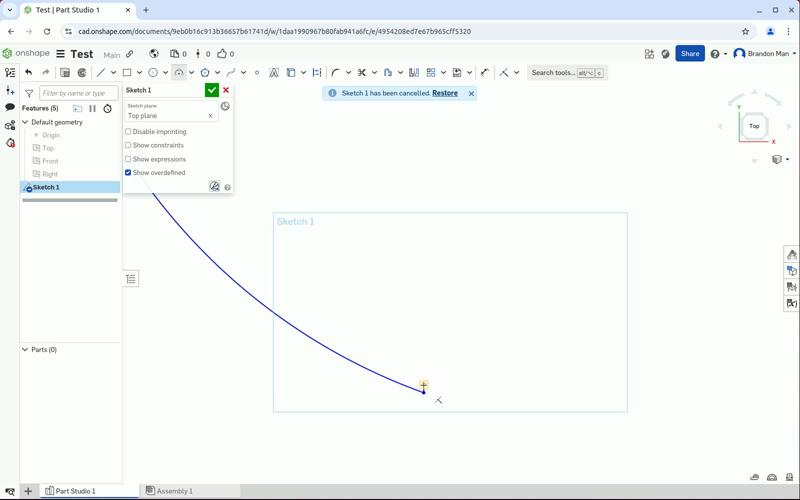
scroll(-6)
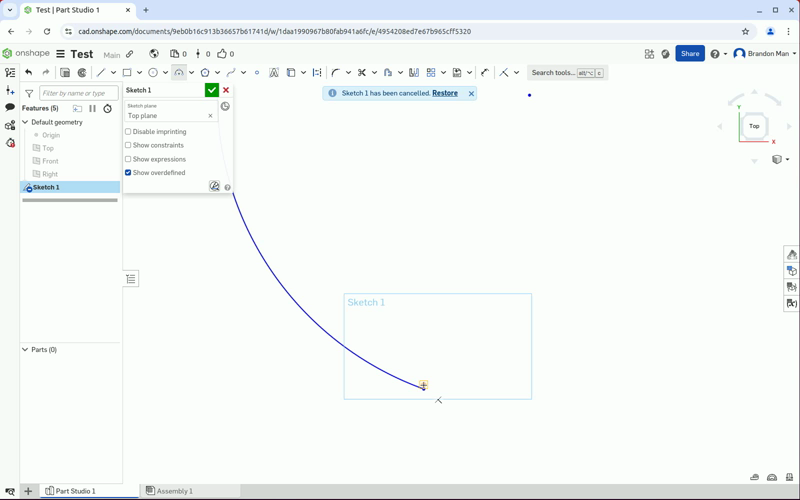
scroll(-6)
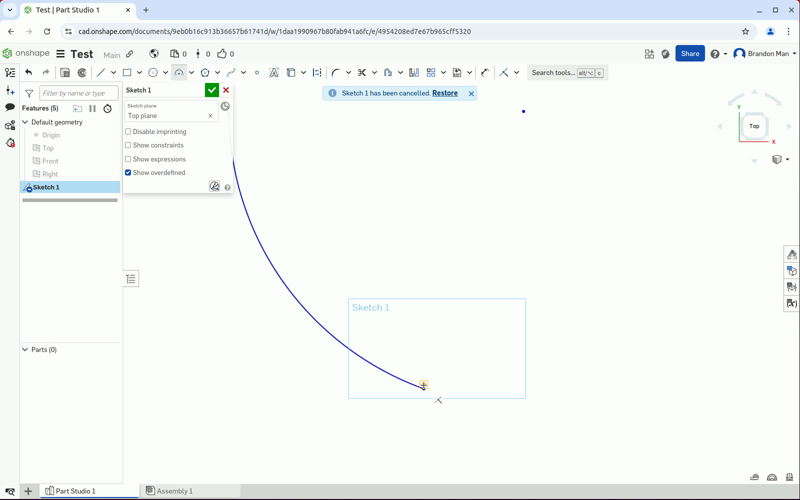
scroll(-6)
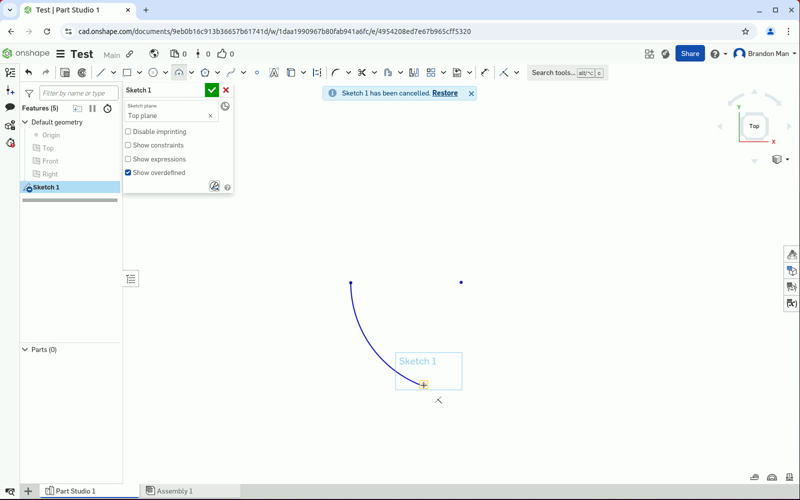
key_down(shift)
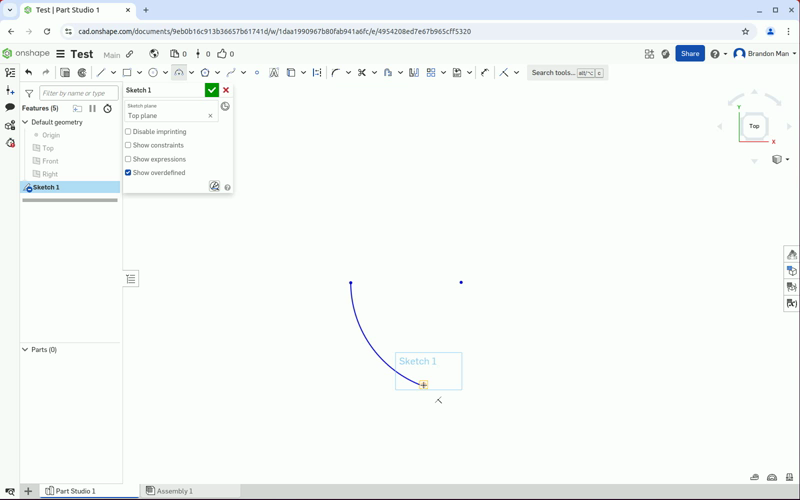
mouse_move(351, 282)
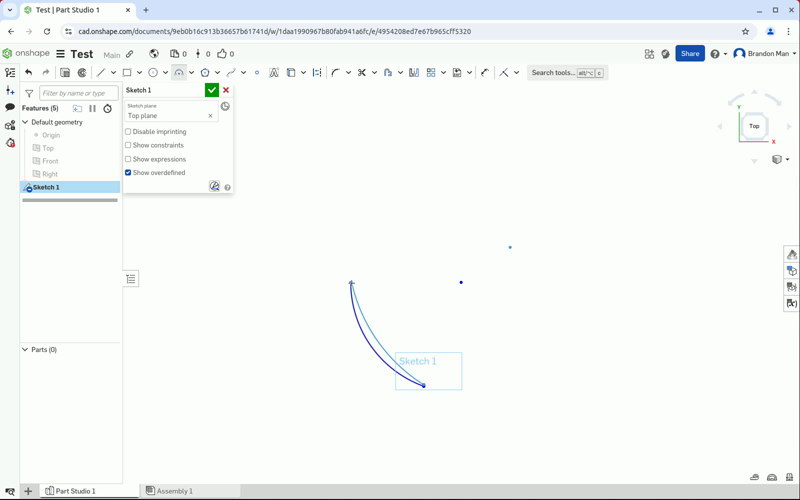
scroll(6)
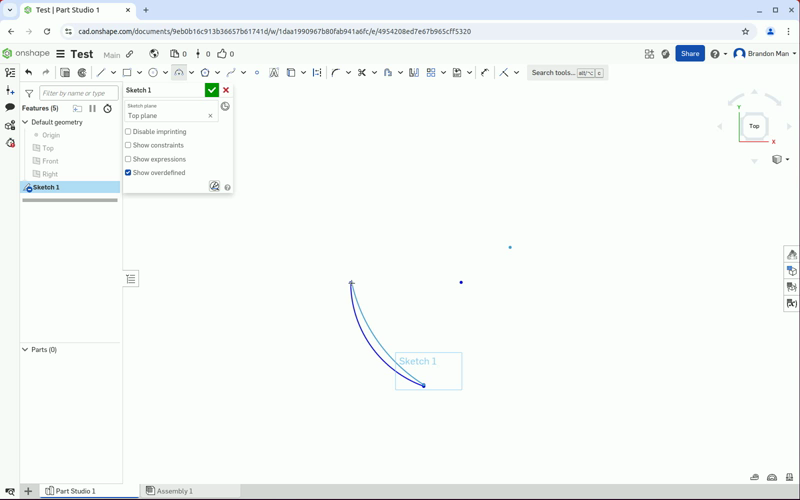
scroll(6)
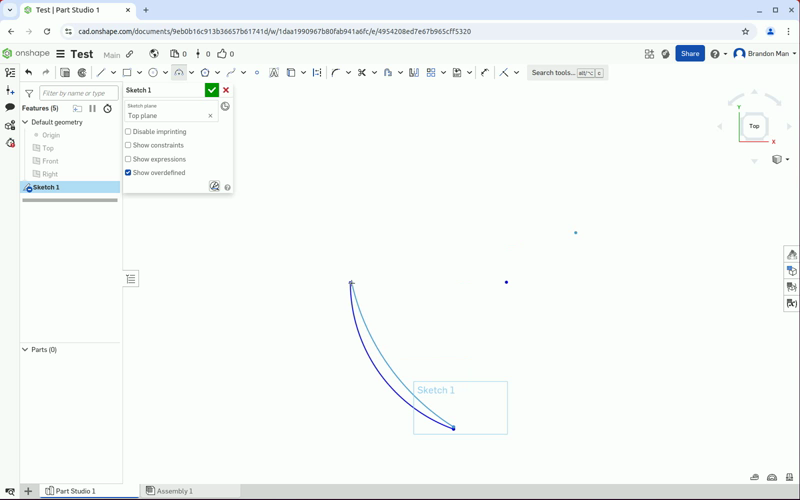
scroll(6)
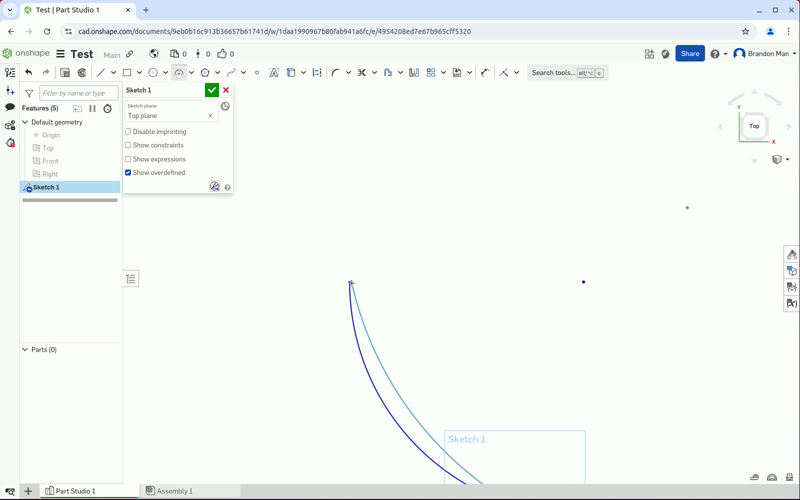
scroll(6)
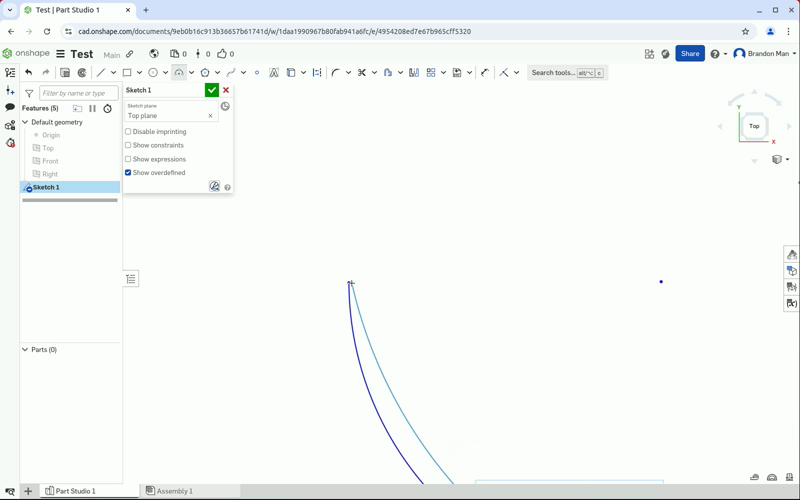
scroll(6)
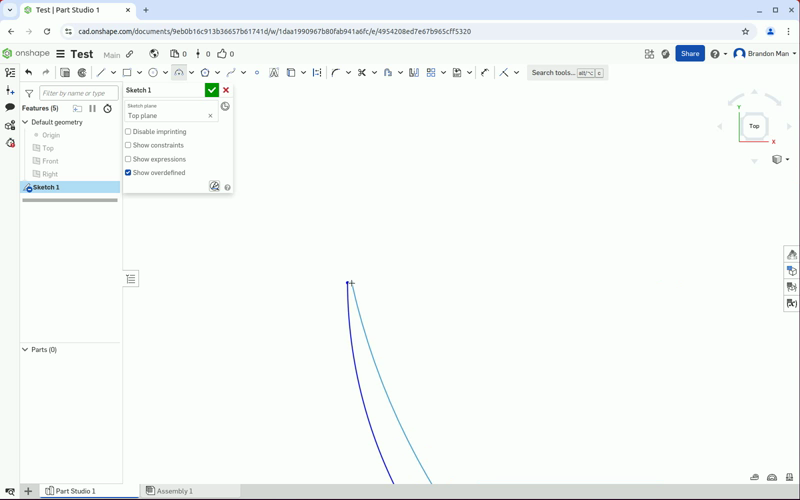
scroll(6)
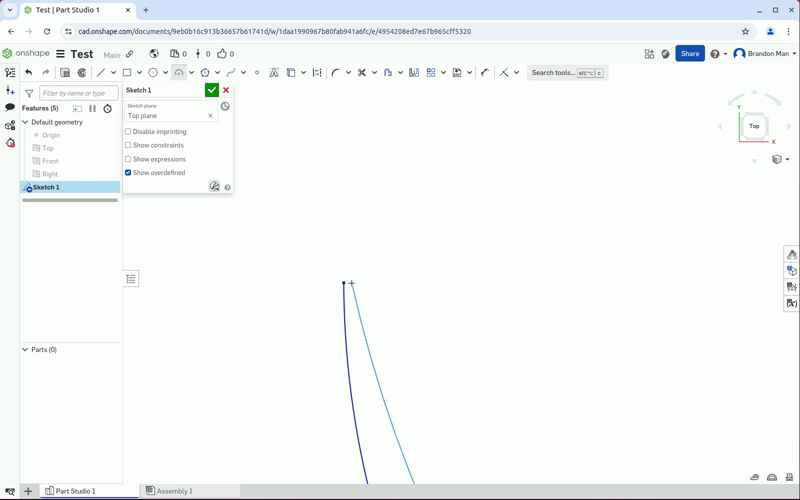
scroll(6)
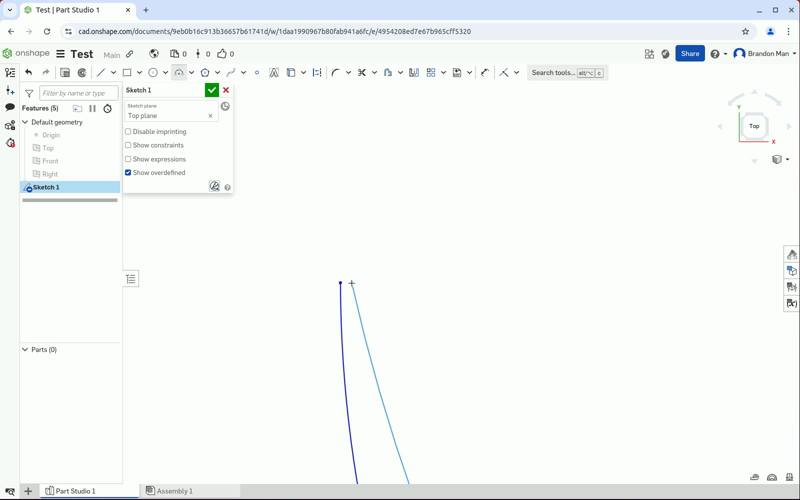
click(351, 282)
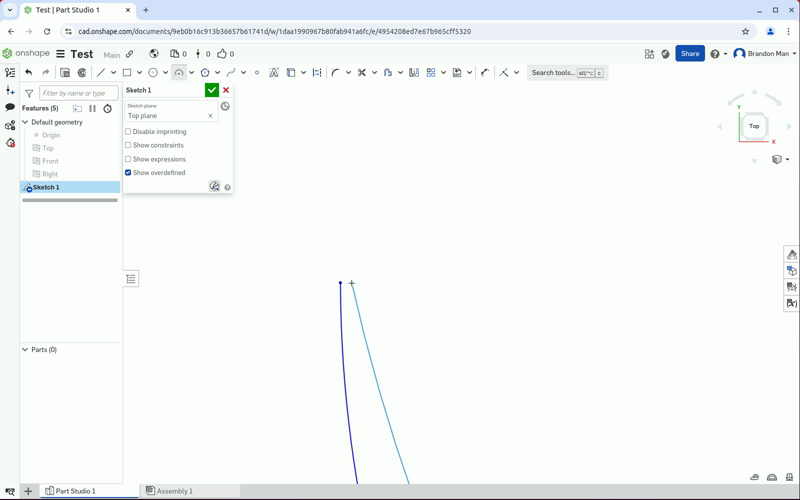
scroll(-6)
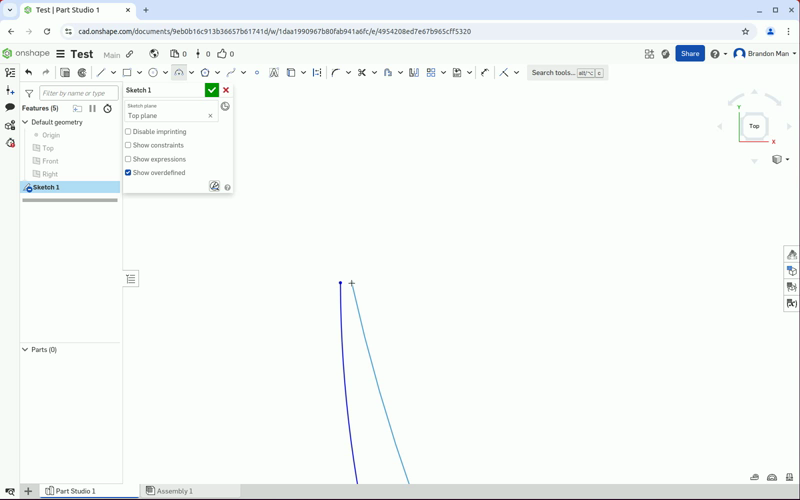
scroll(-6)
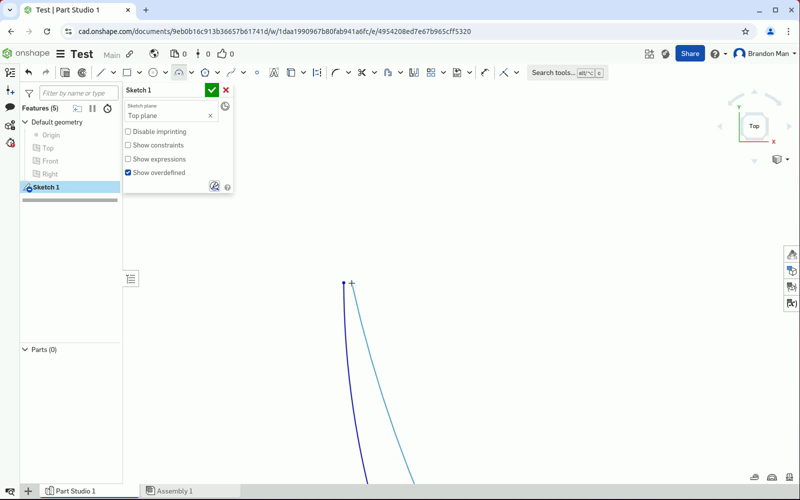
scroll(-6)
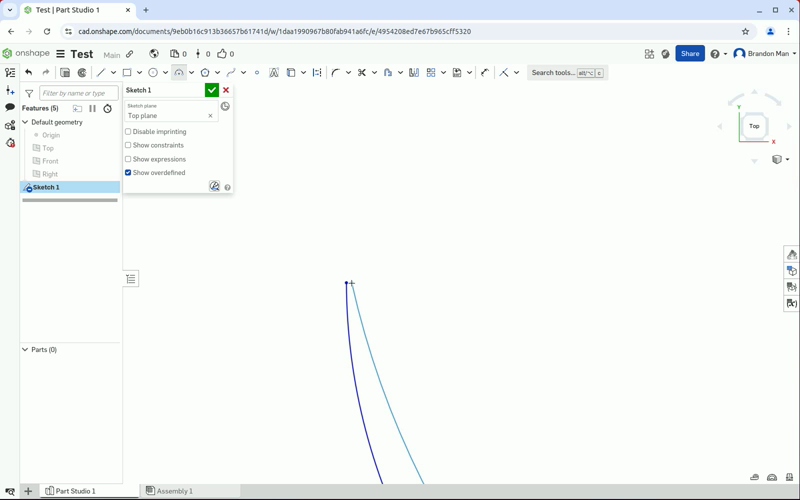
scroll(-6)
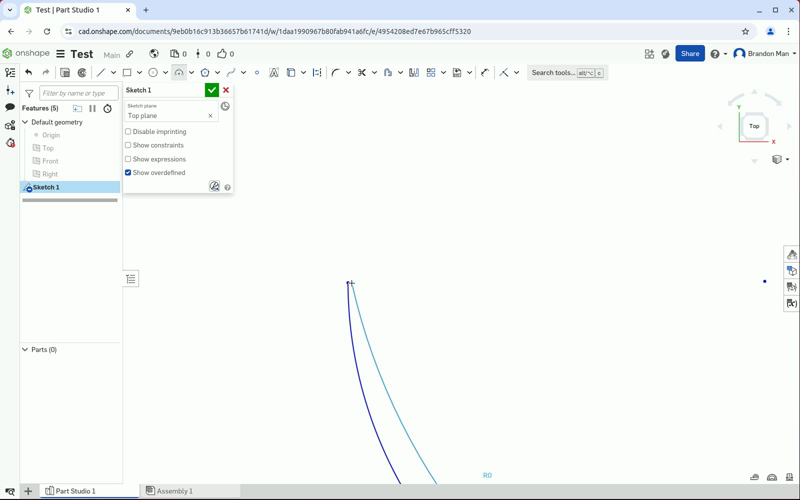
scroll(-6)
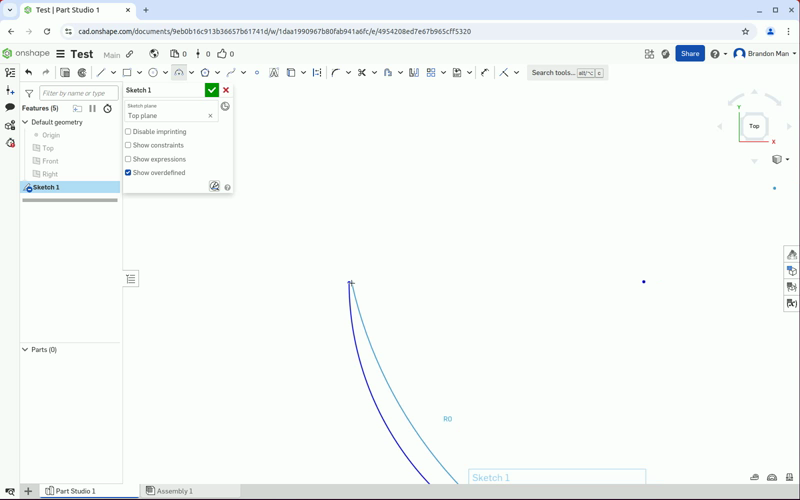
scroll(-6)
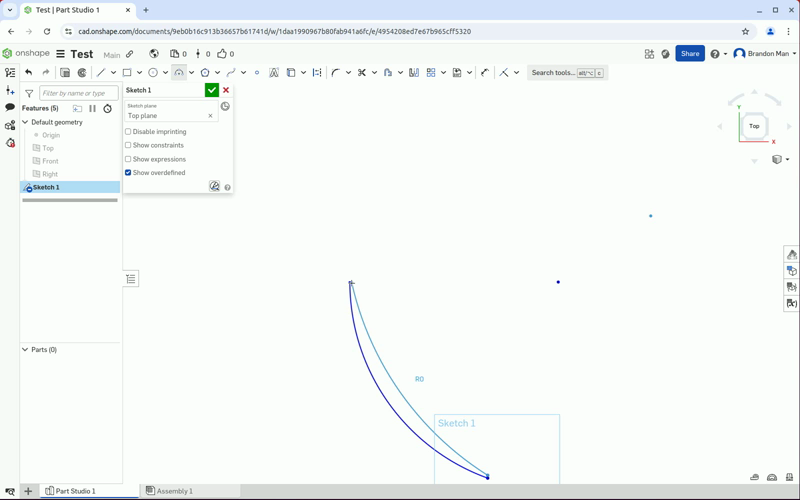
scroll(-6)
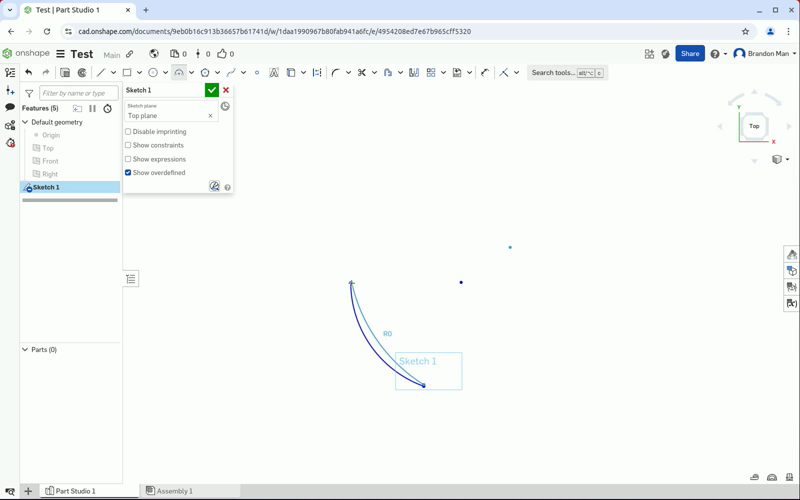
mouse_move(371, 345)
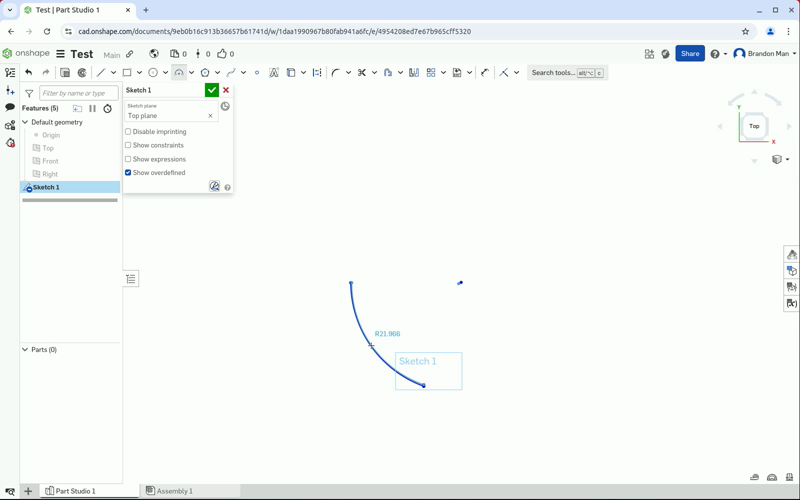
scroll(6)
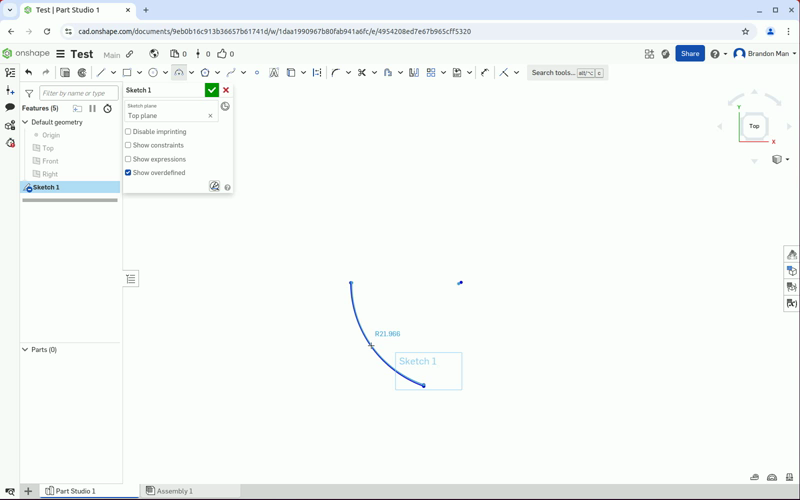
scroll(6)
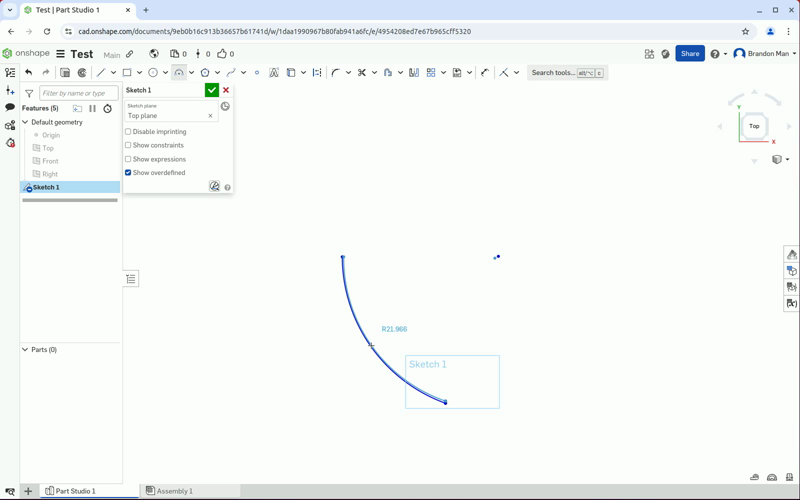
scroll(6)
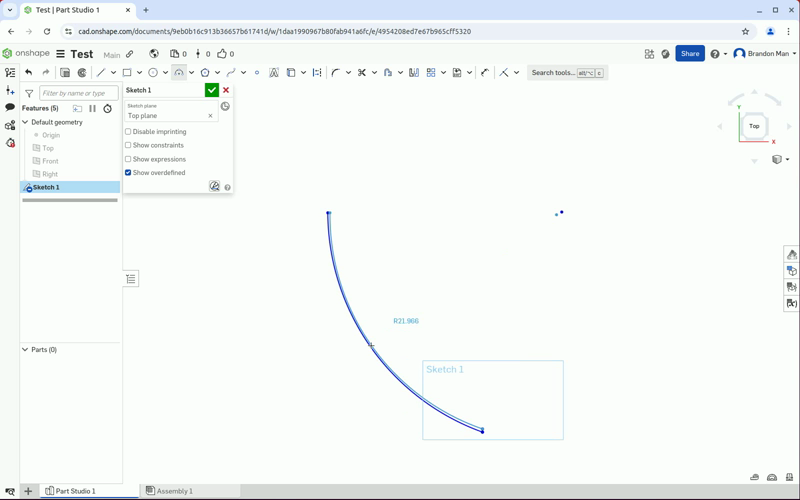
scroll(6)
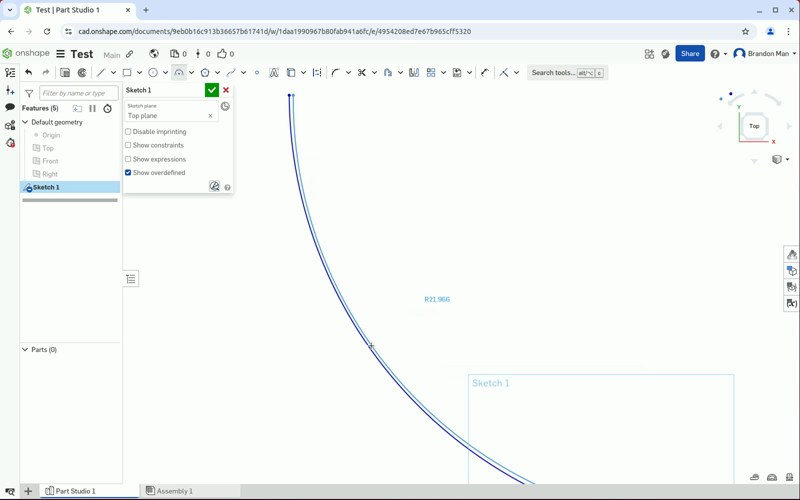
scroll(6)
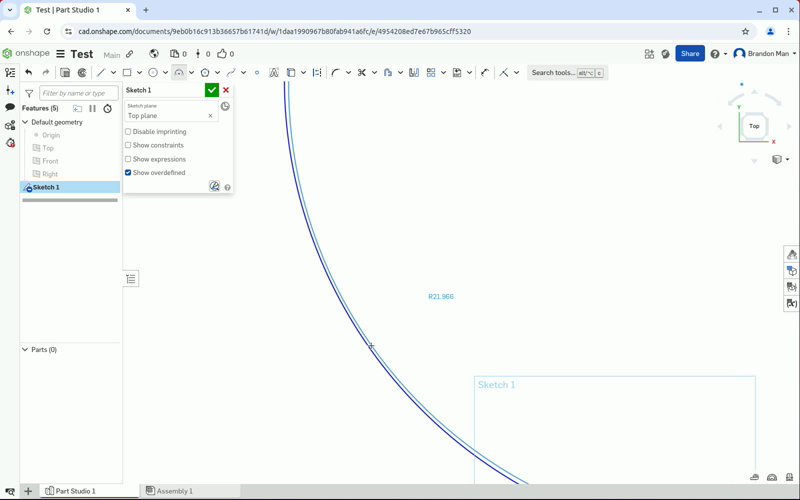
scroll(6)
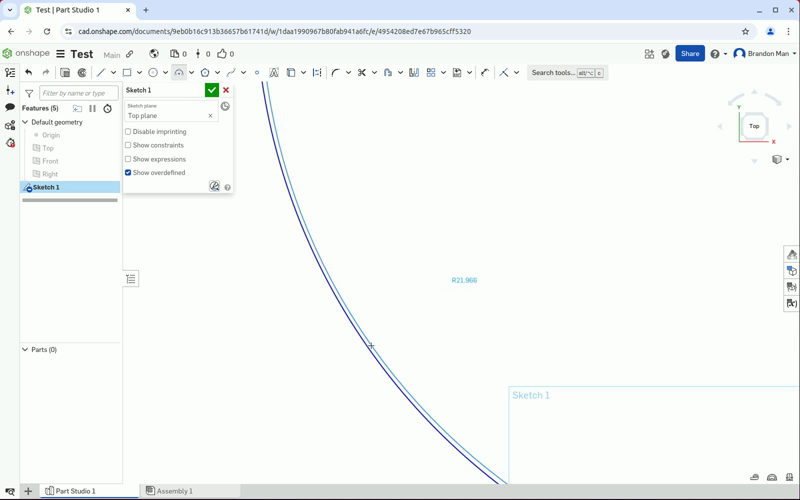
scroll(6)
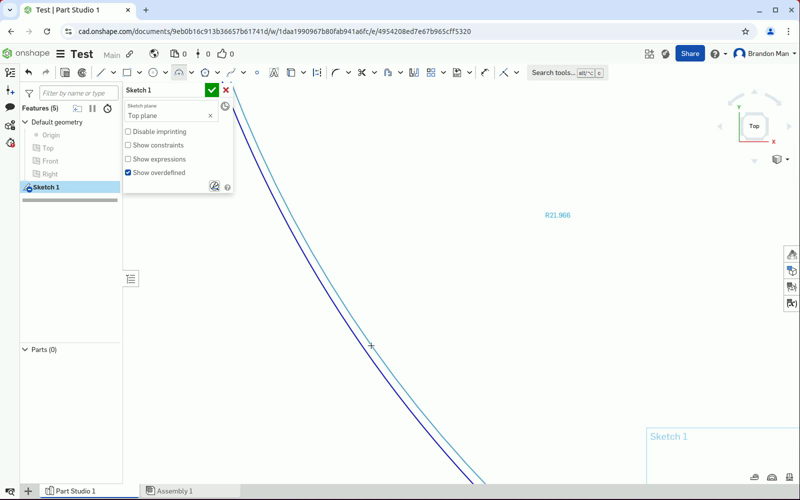
click(371, 345)
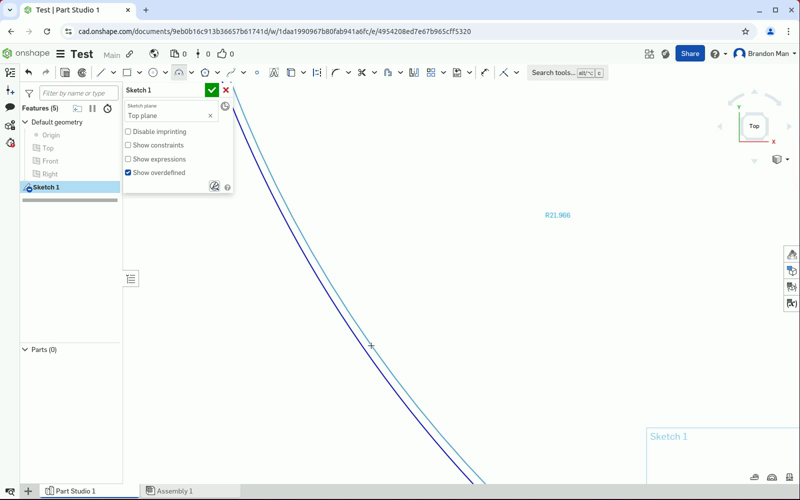
scroll(-6)
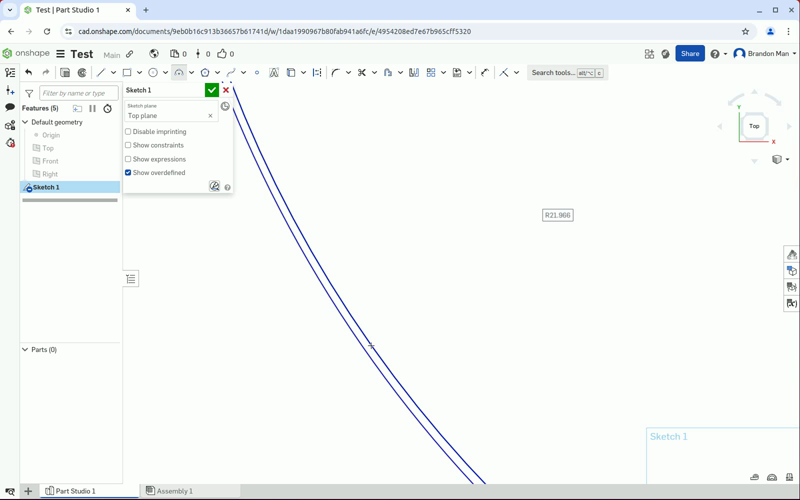
scroll(-6)
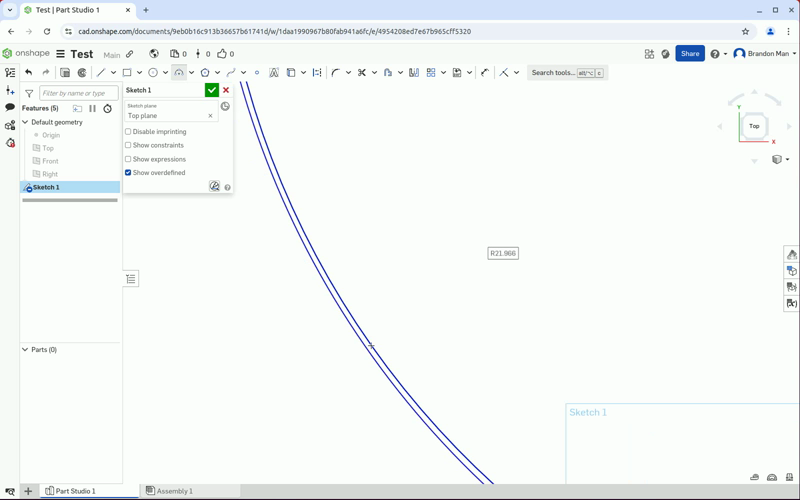
scroll(-6)
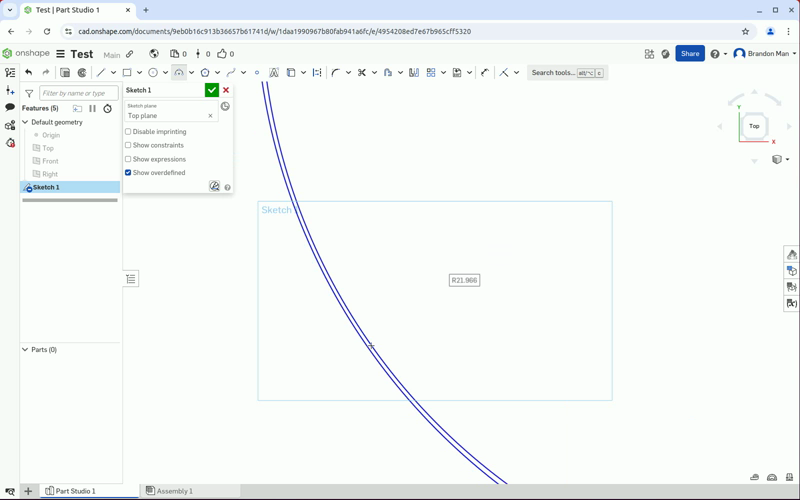
scroll(-6)
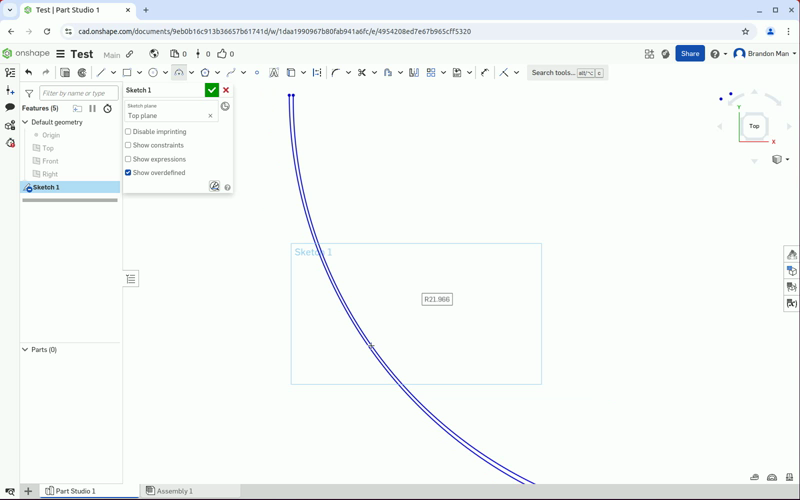
scroll(-6)
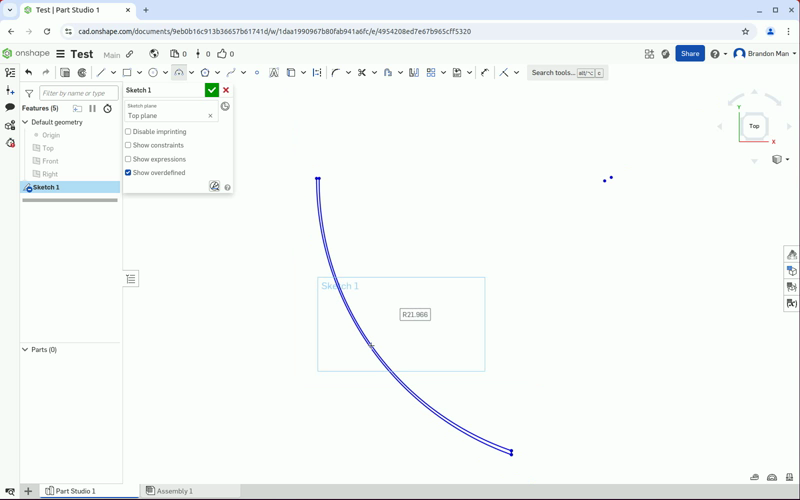
scroll(-6)
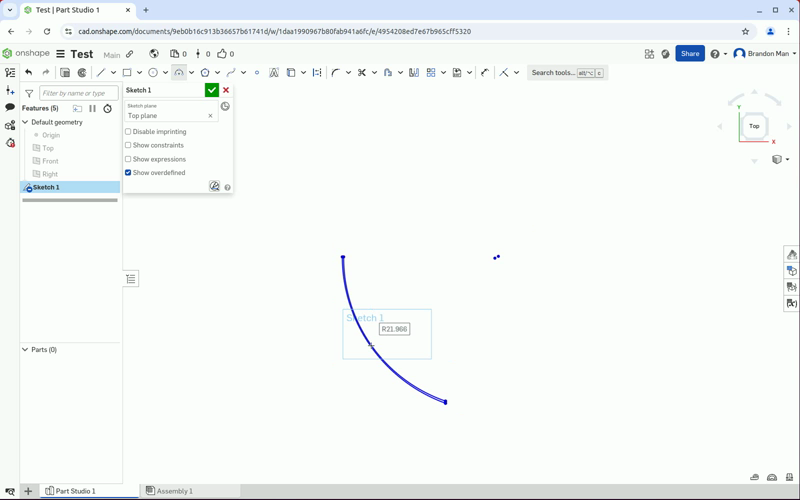
scroll(-6)
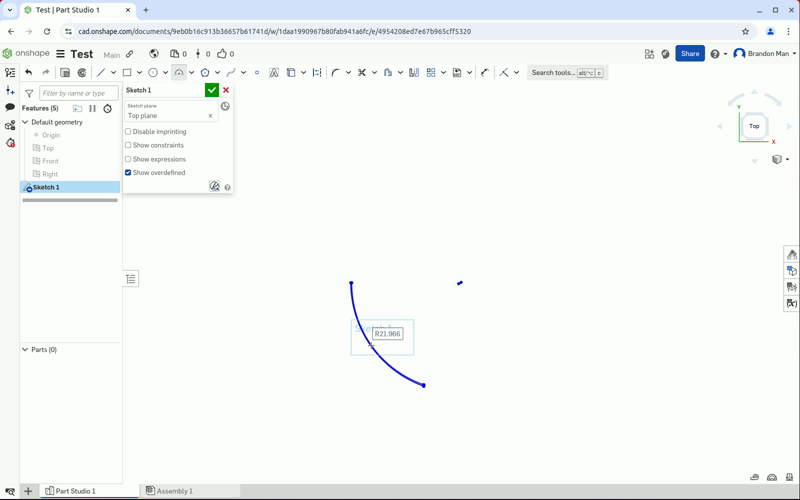
key_up(shift)
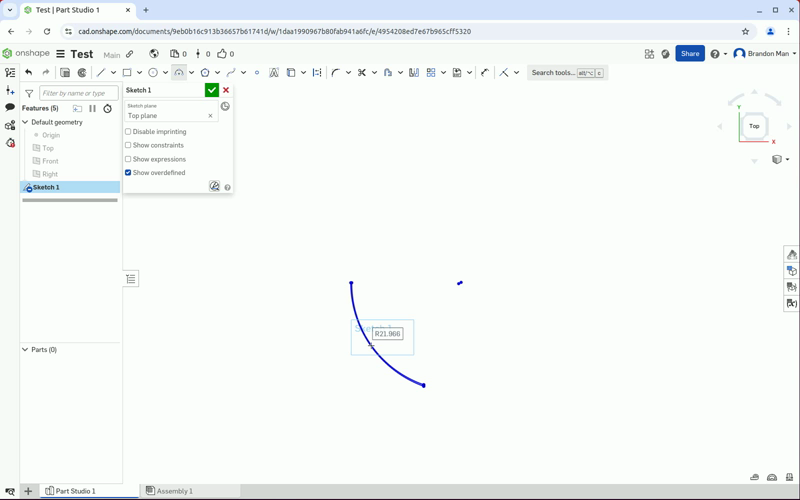
key(esc)
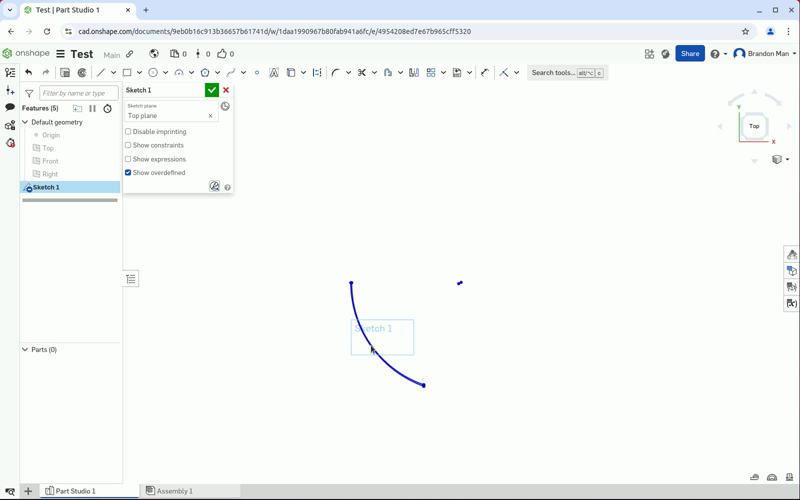
key(l)
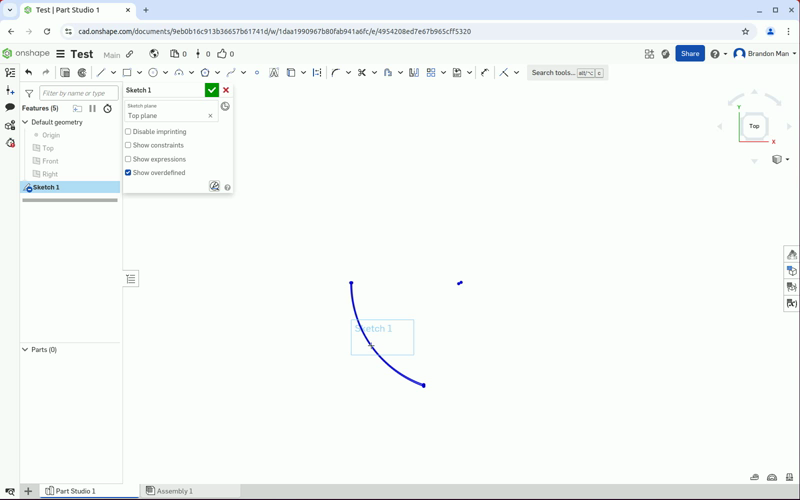
mouse_move(351, 282)
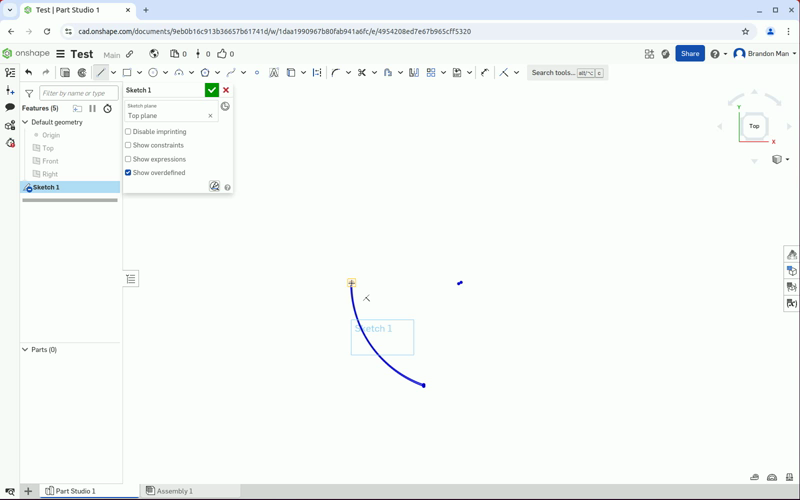
scroll(6)
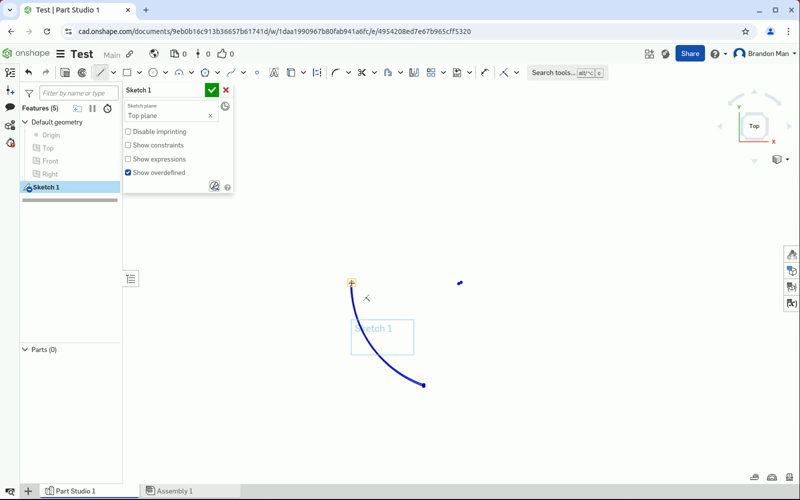
scroll(6)
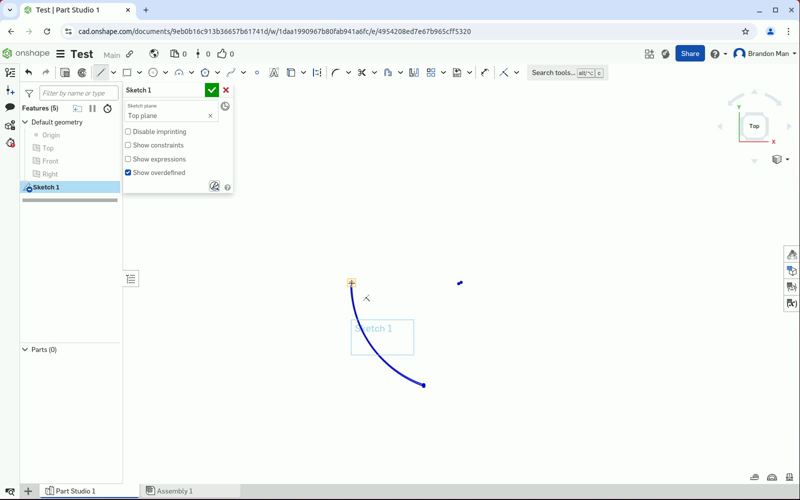
scroll(6)
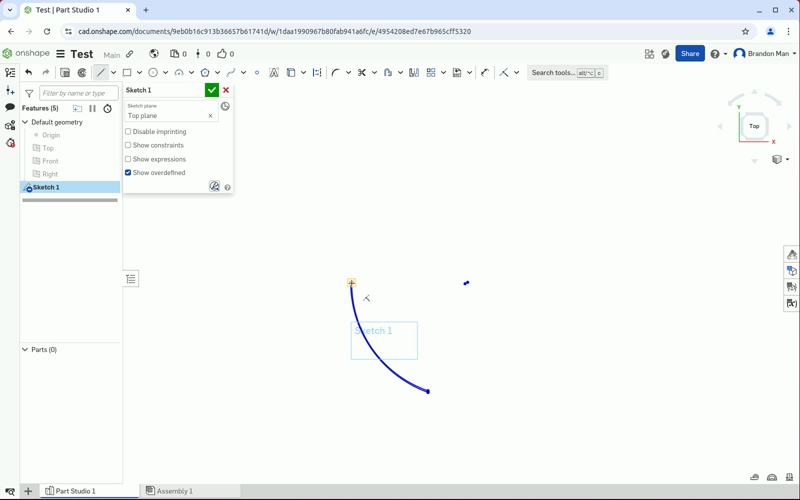
scroll(6)
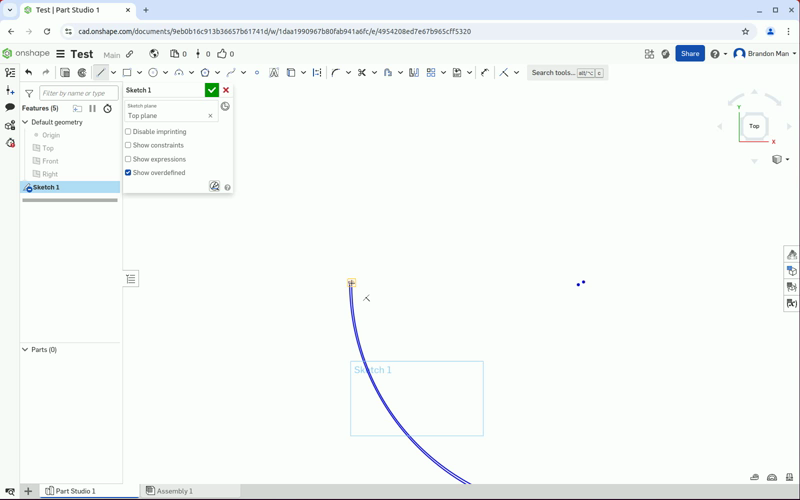
scroll(6)
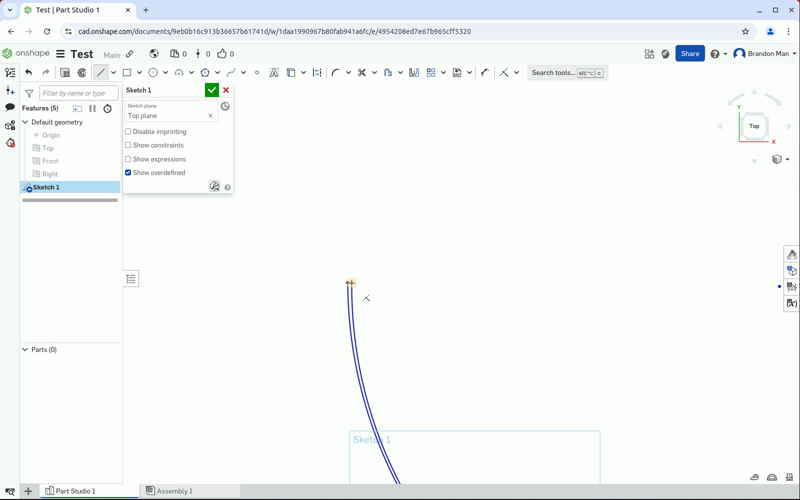
scroll(6)
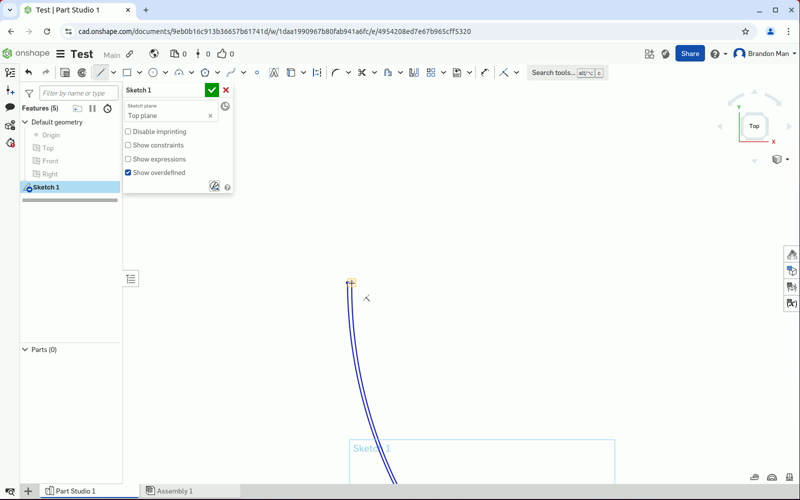
scroll(6)
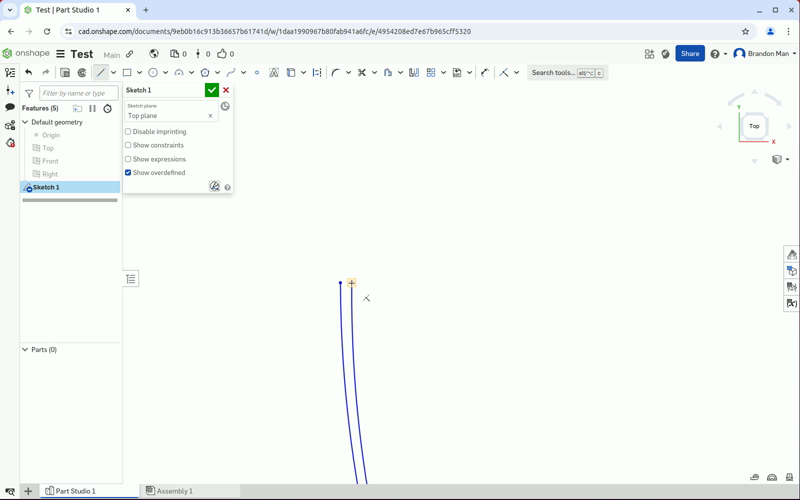
click(351, 282)
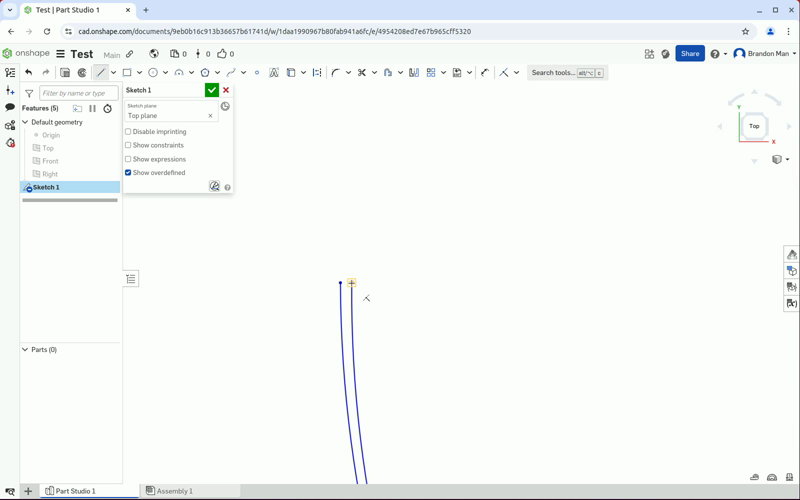
scroll(-6)
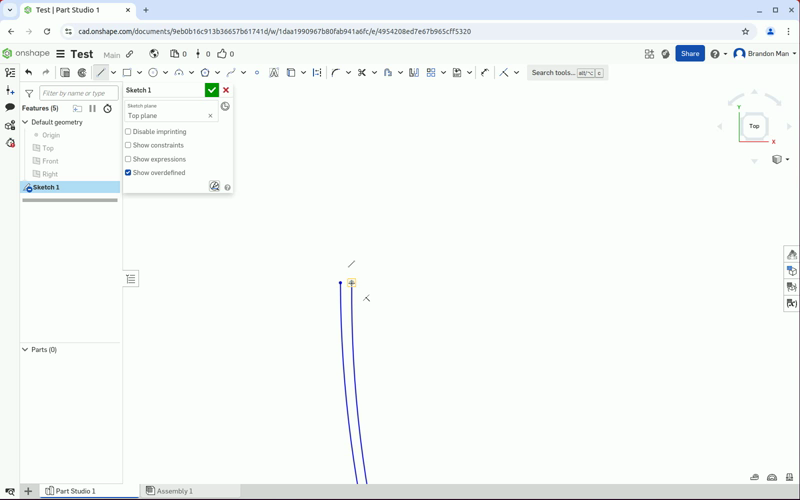
scroll(-6)
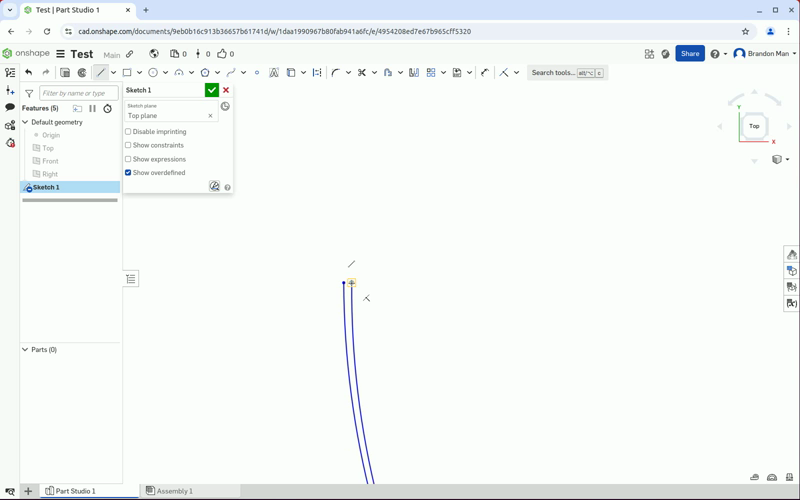
scroll(-6)
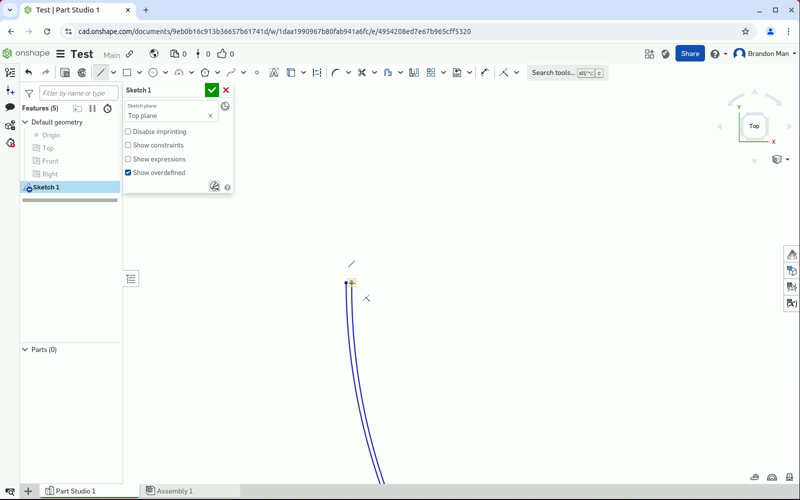
scroll(-6)
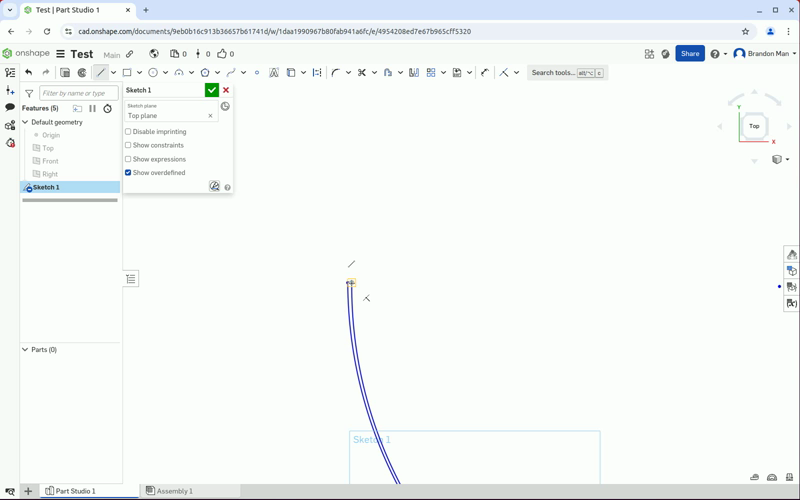
scroll(-6)
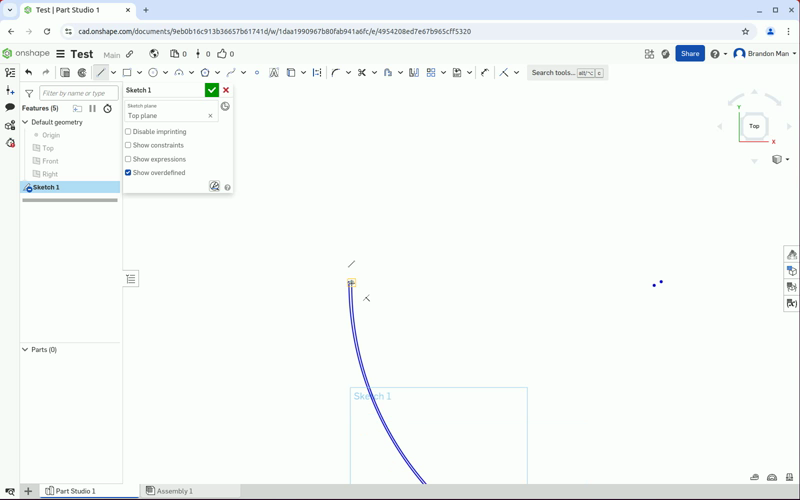
scroll(-6)
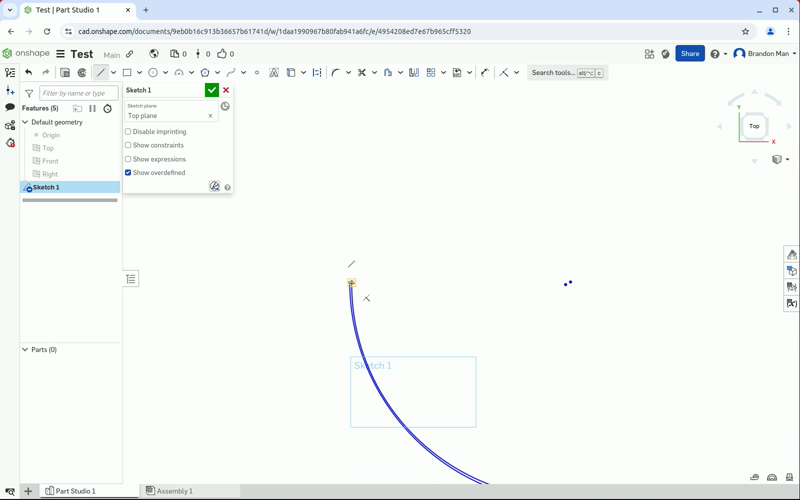
scroll(-6)
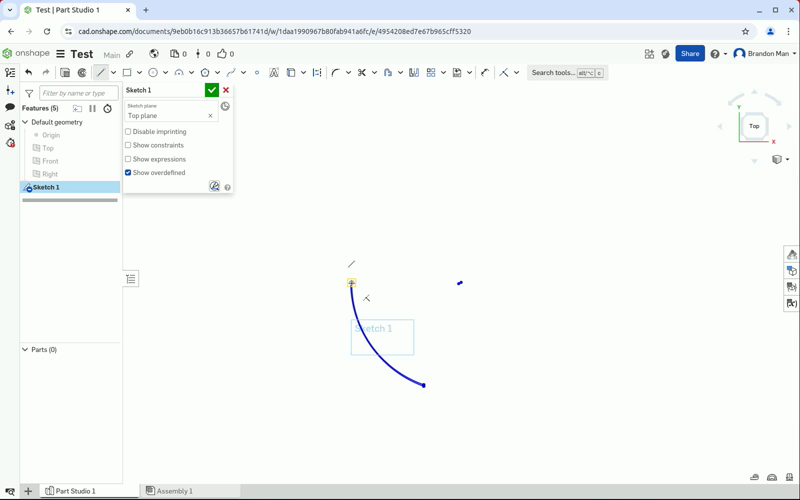
mouse_move(381, 282)
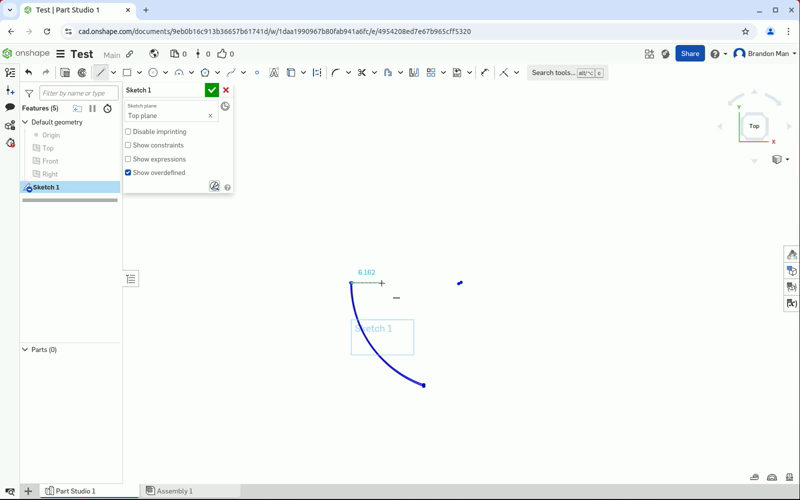
key_down(shift)
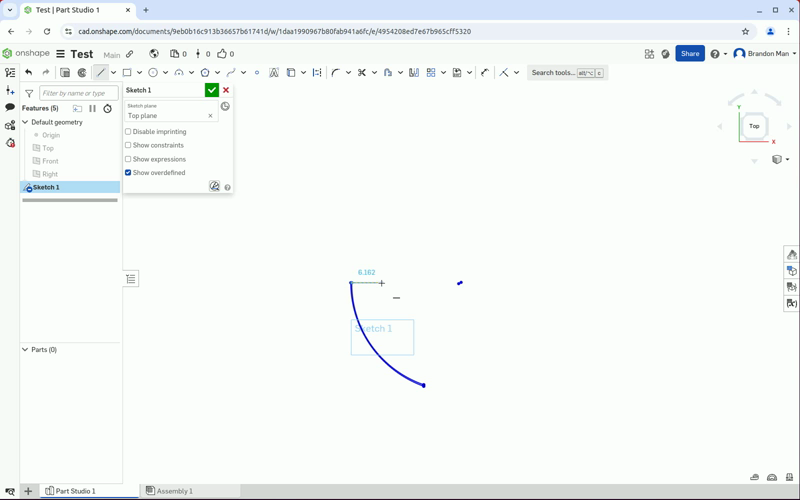
mouse_move(350, 282)
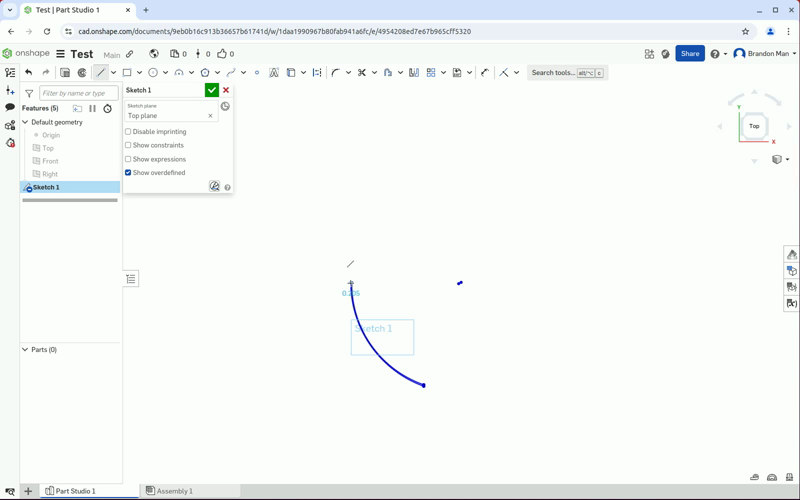
scroll(6)
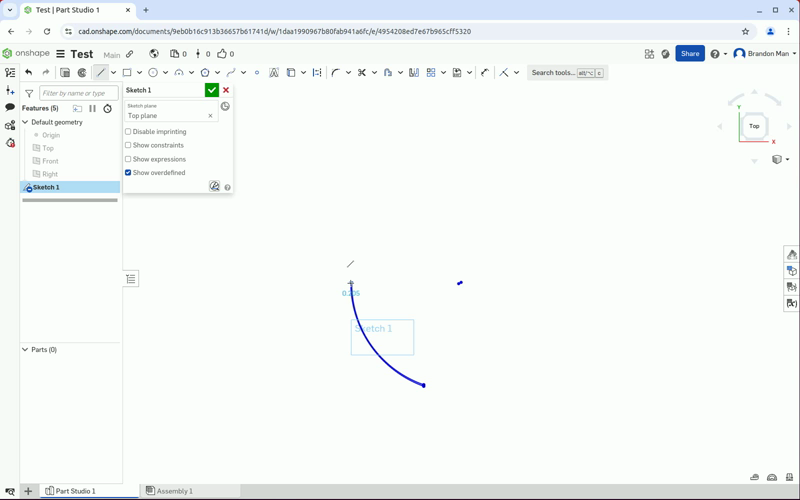
scroll(6)
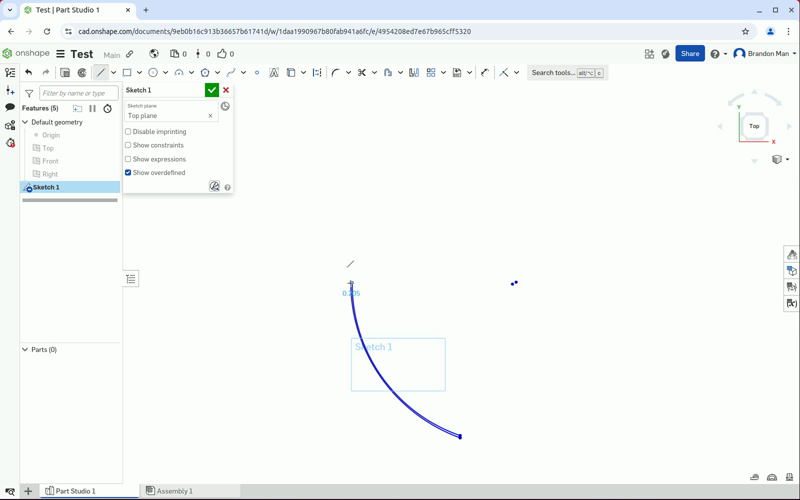
scroll(6)
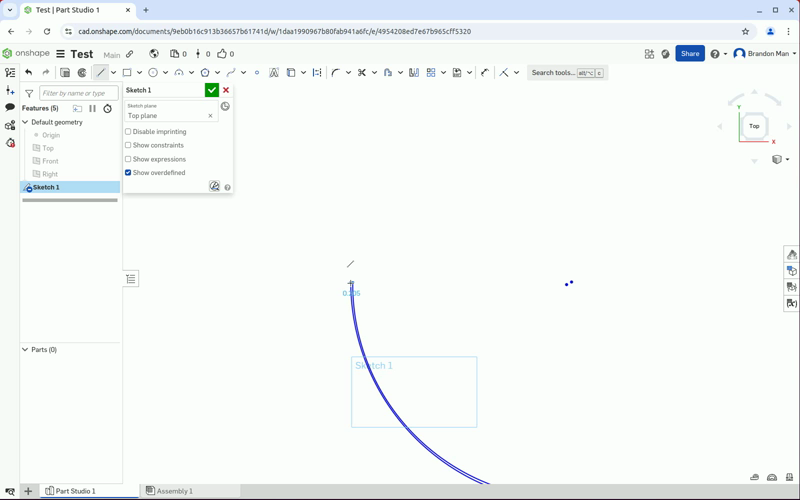
scroll(6)
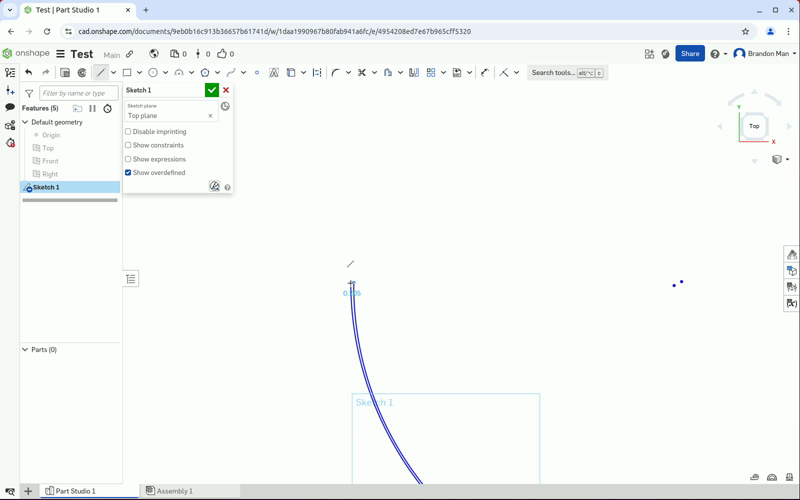
scroll(6)
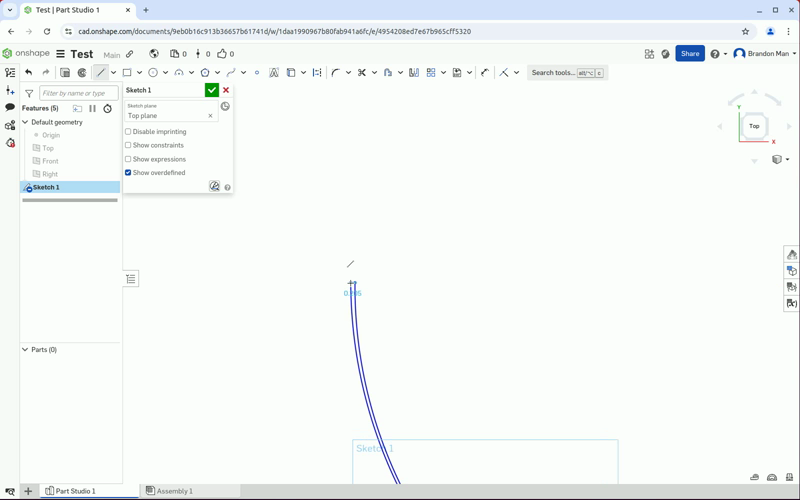
scroll(6)
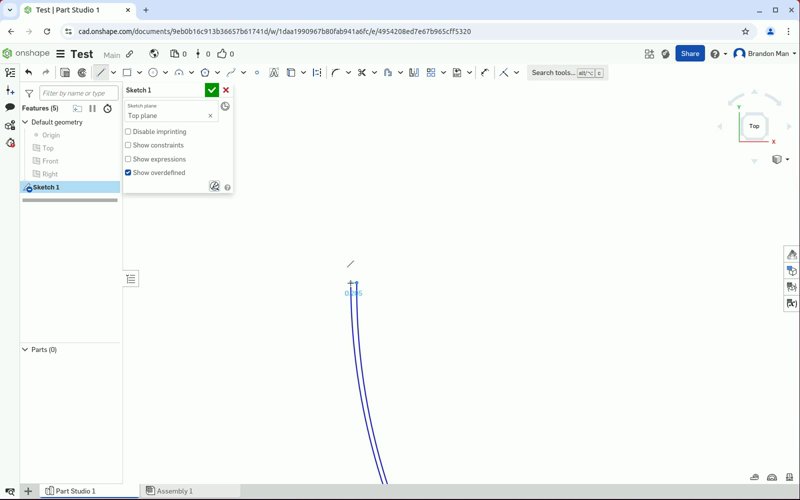
scroll(6)
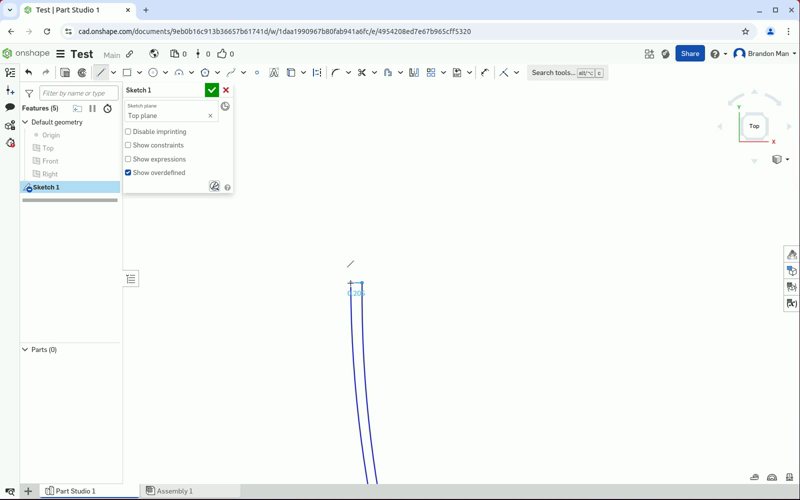
key_up(shift)
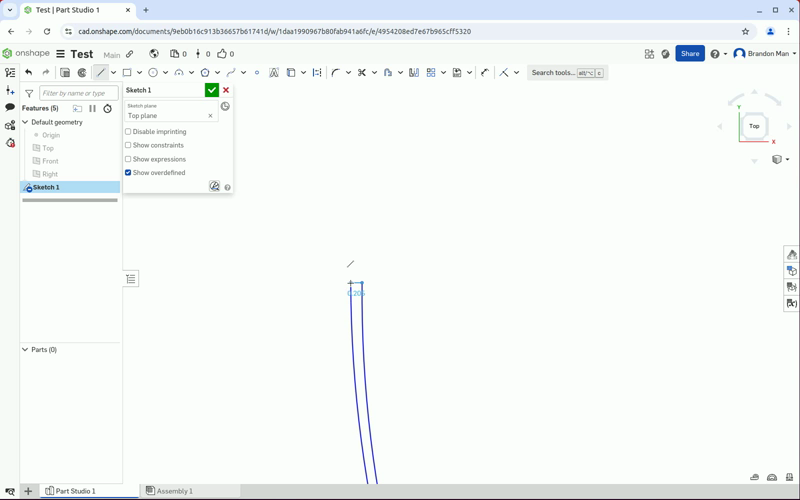
click(350, 282)
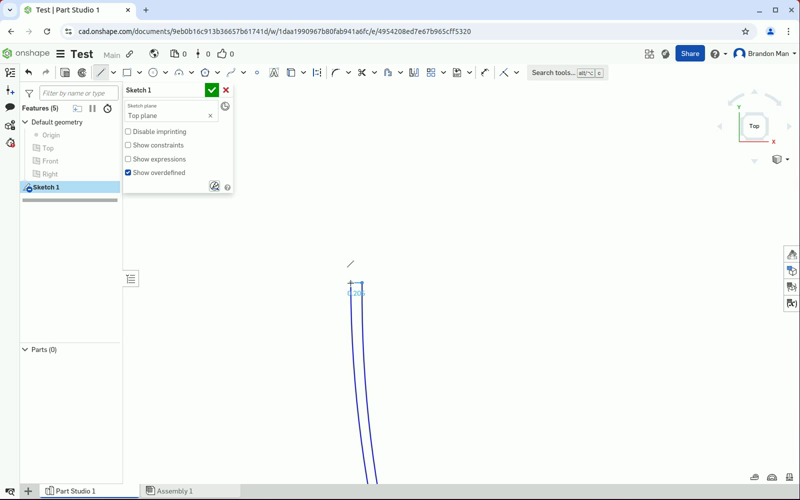
scroll(-6)
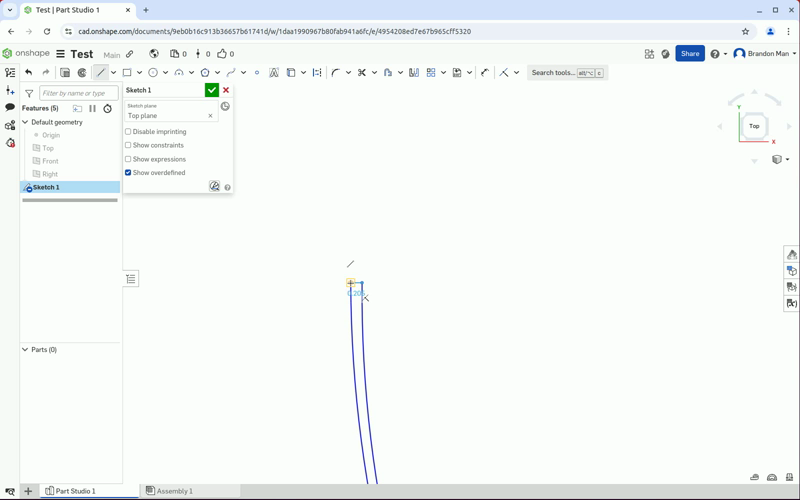
scroll(-6)
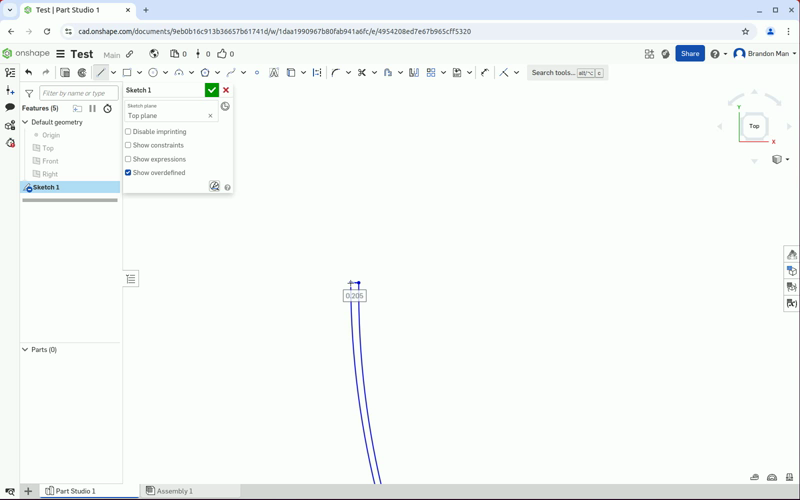
scroll(-6)
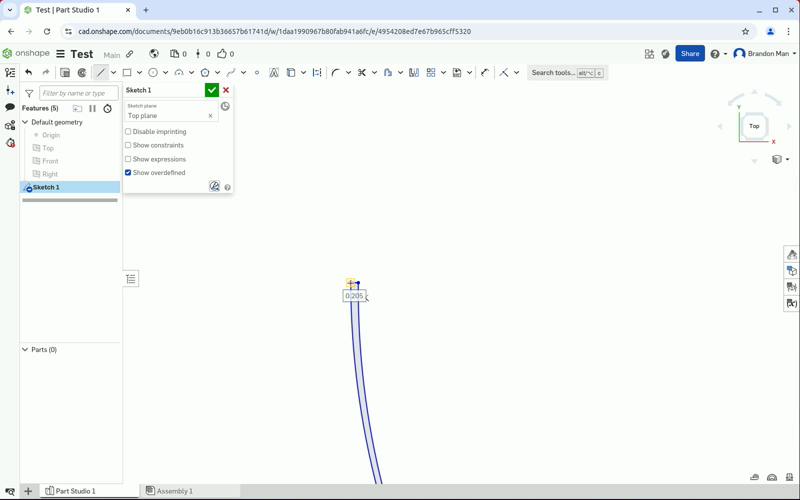
scroll(-6)
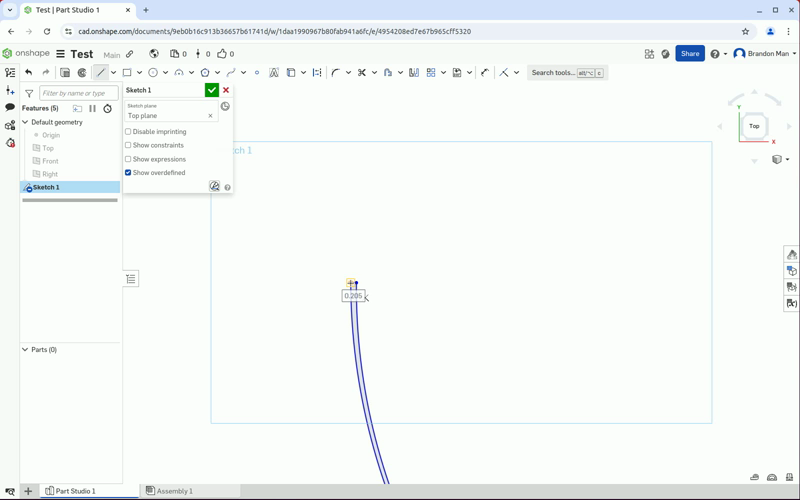
scroll(-6)
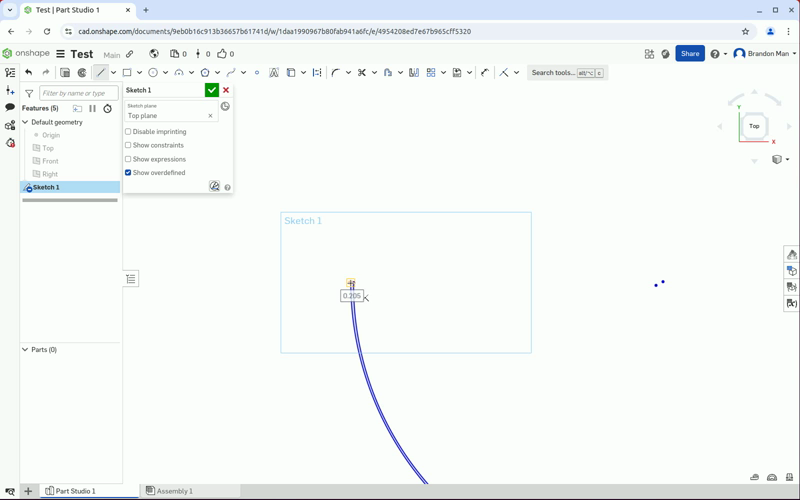
scroll(-6)
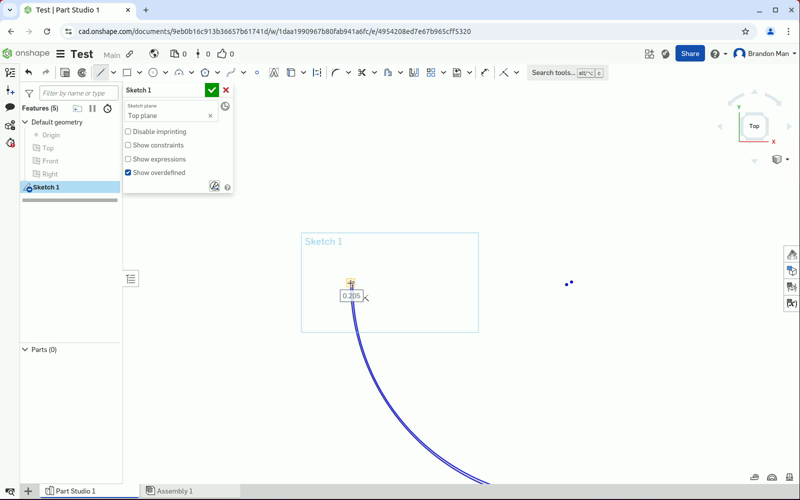
scroll(-6)
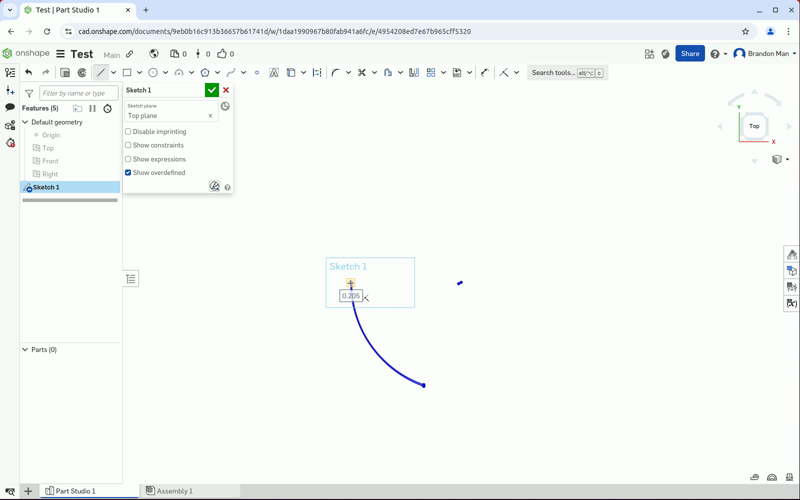
key(esc)
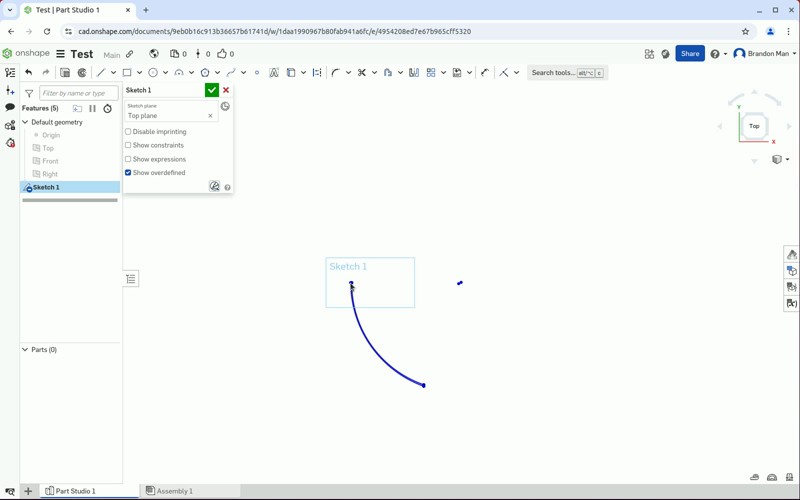
mouse_move(353, 302)
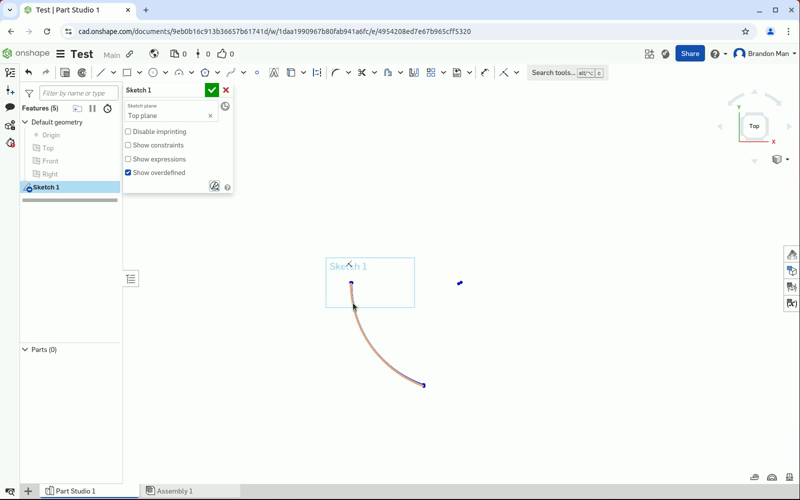
scroll(6)
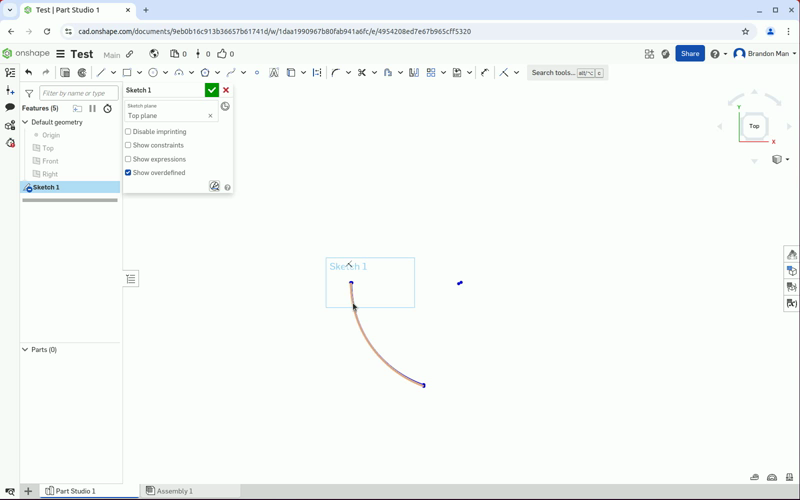
scroll(6)
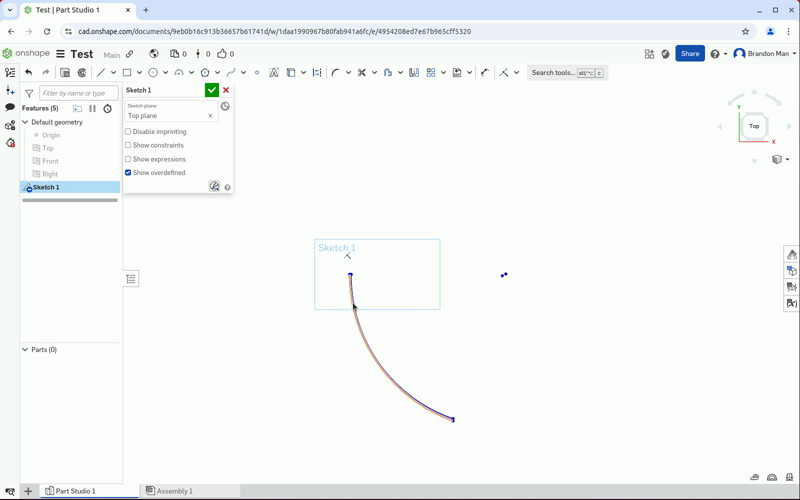
scroll(6)
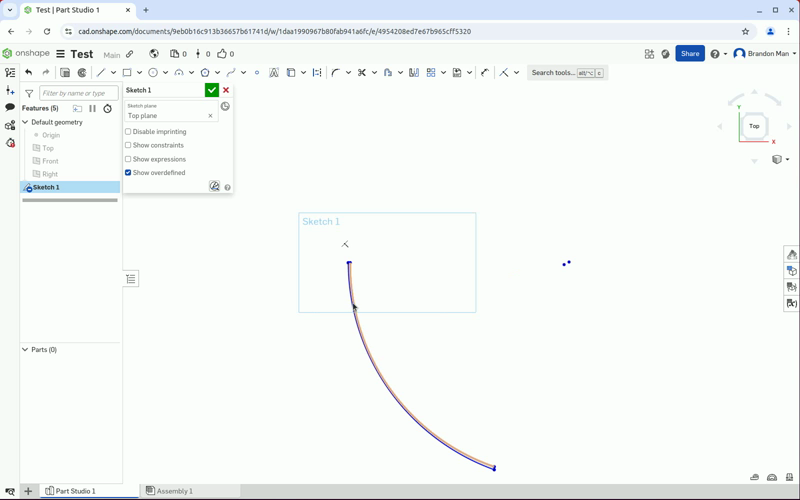
scroll(6)
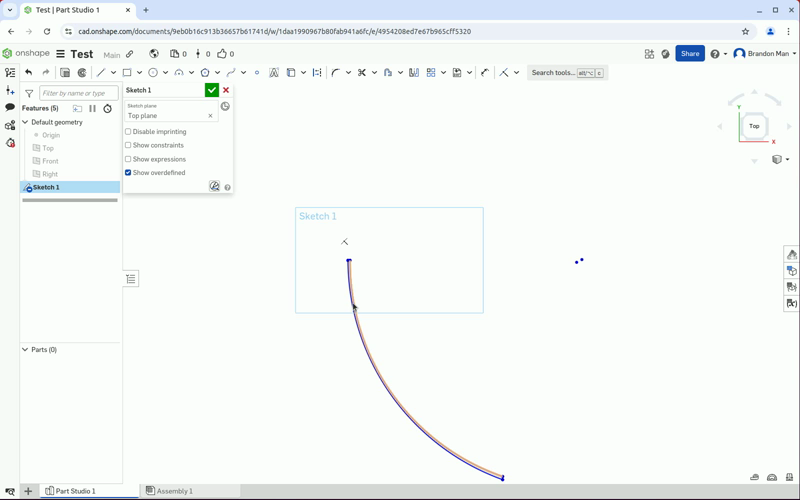
scroll(6)
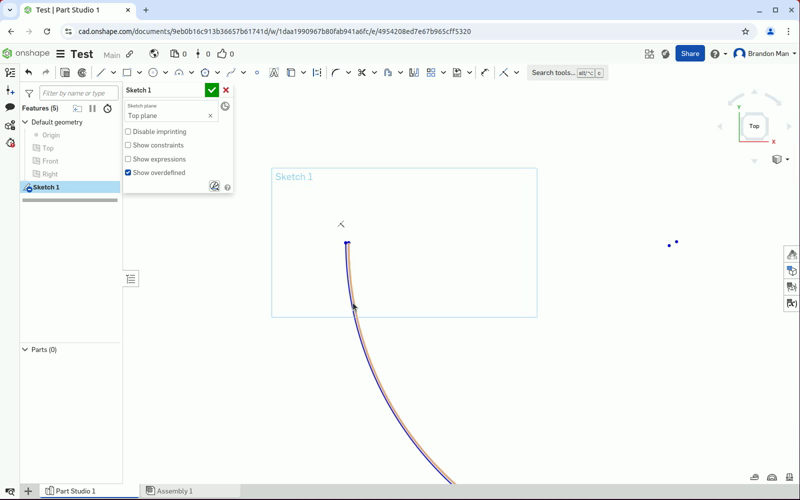
scroll(6)
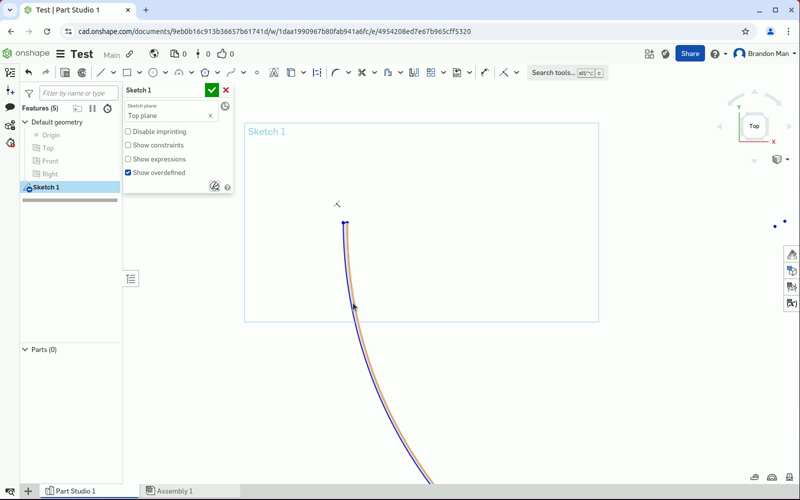
scroll(6)
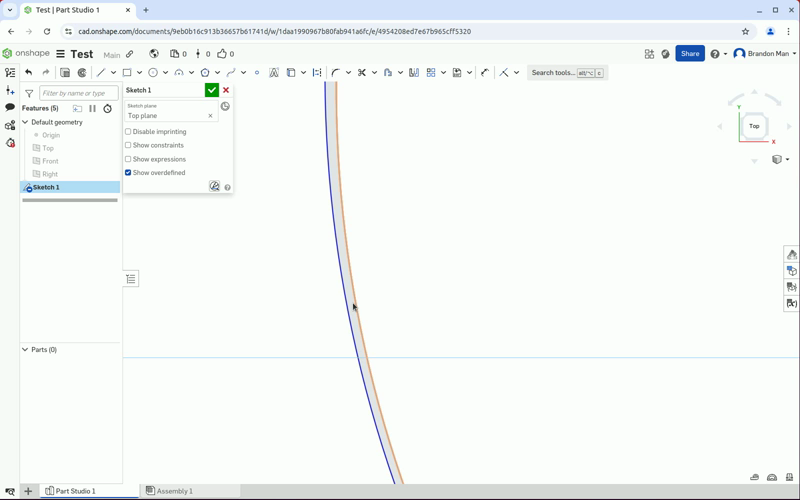
click(353, 302)
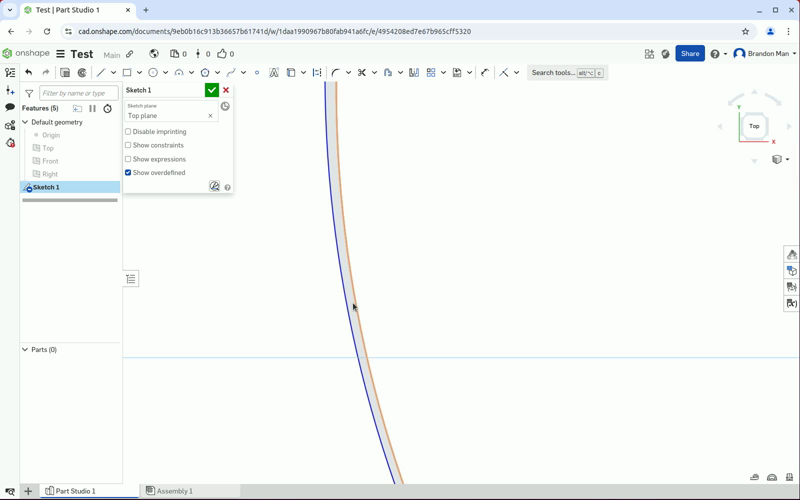
scroll(-6)
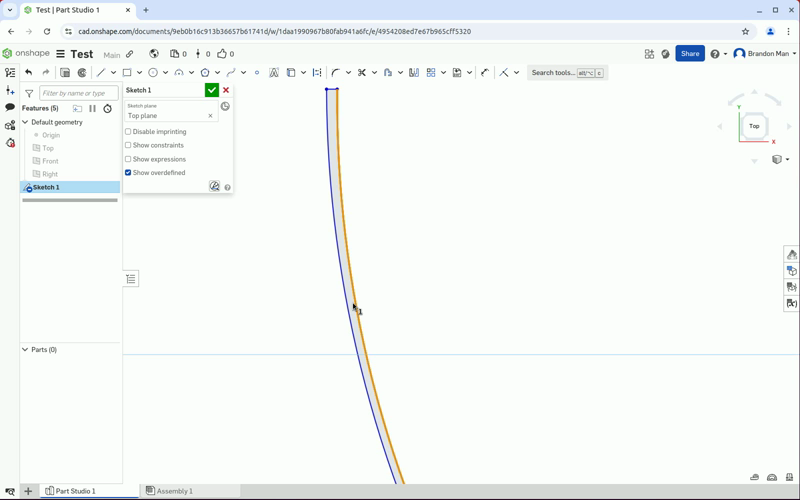
scroll(-6)
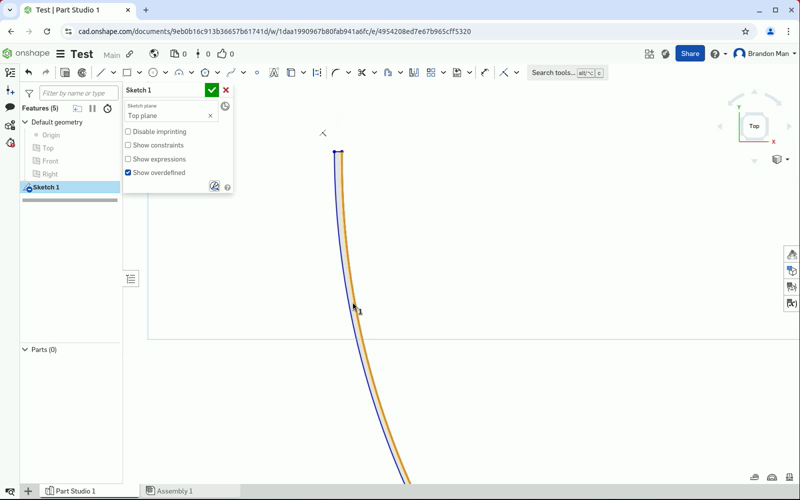
scroll(-6)
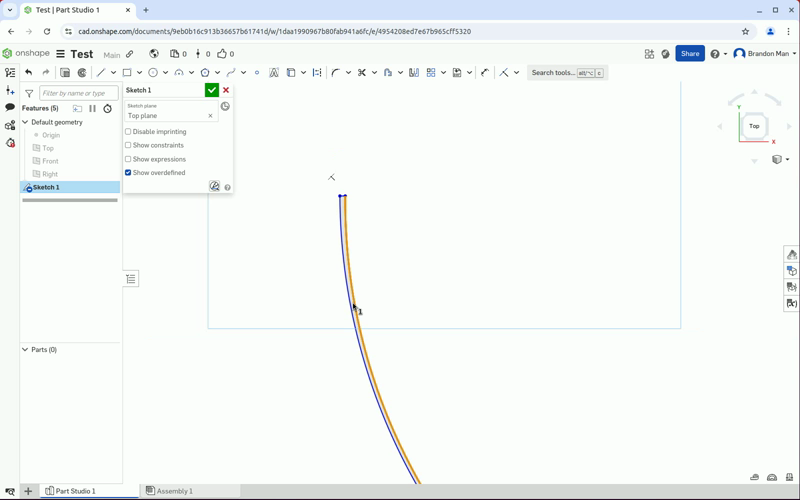
scroll(-6)
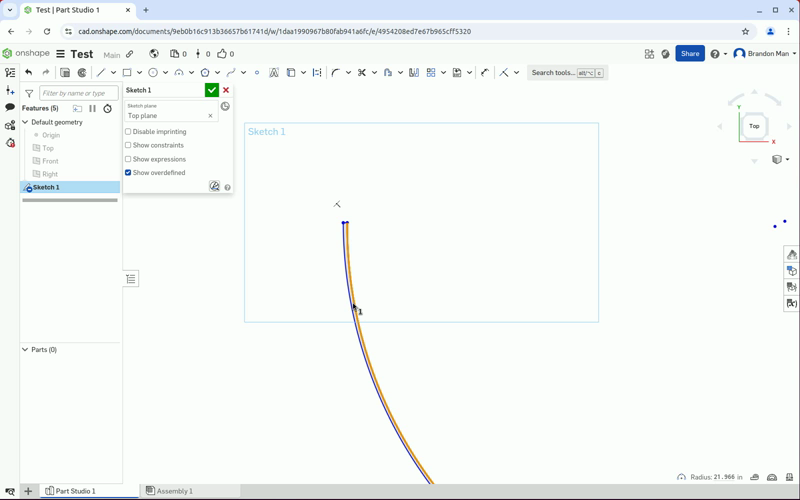
scroll(-6)
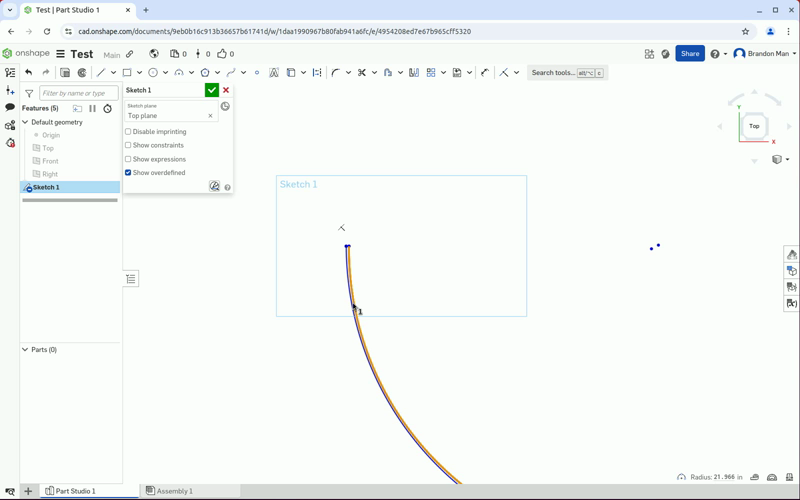
scroll(-6)
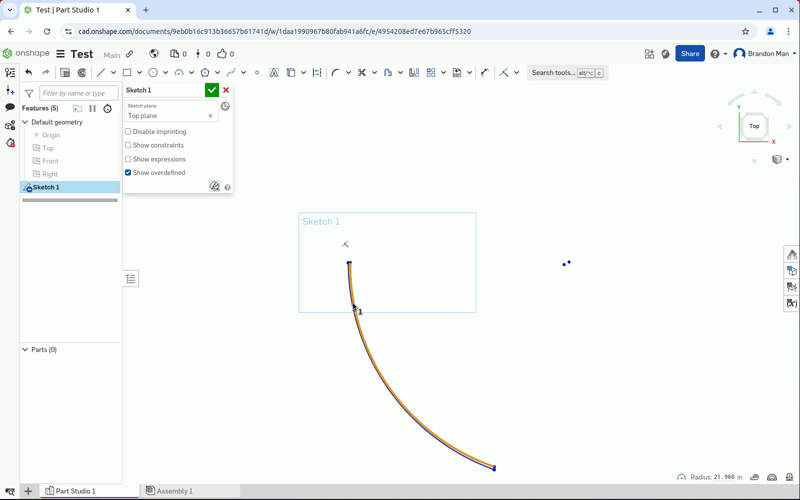
scroll(-6)
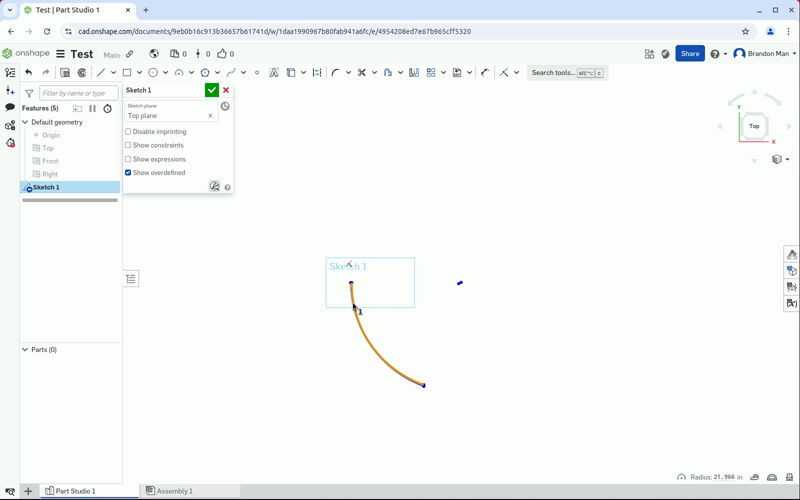
mouse_move(73, 352)
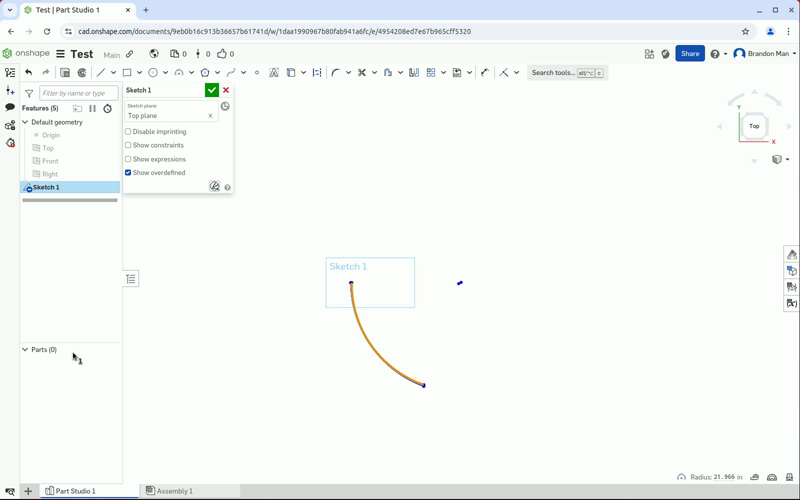
key(shift+y)
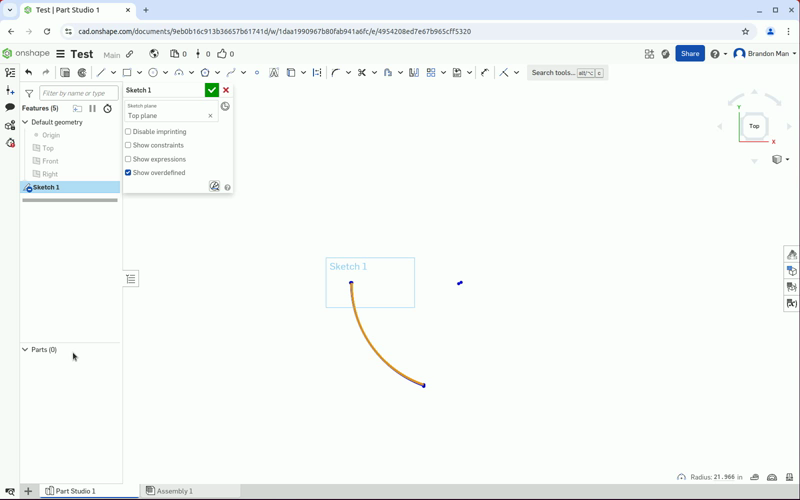
key(shift+e)
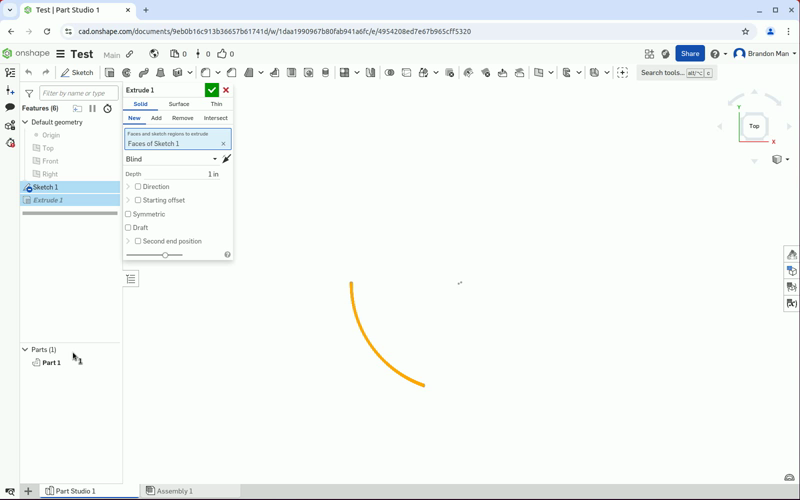
mouse_move(143, 106)
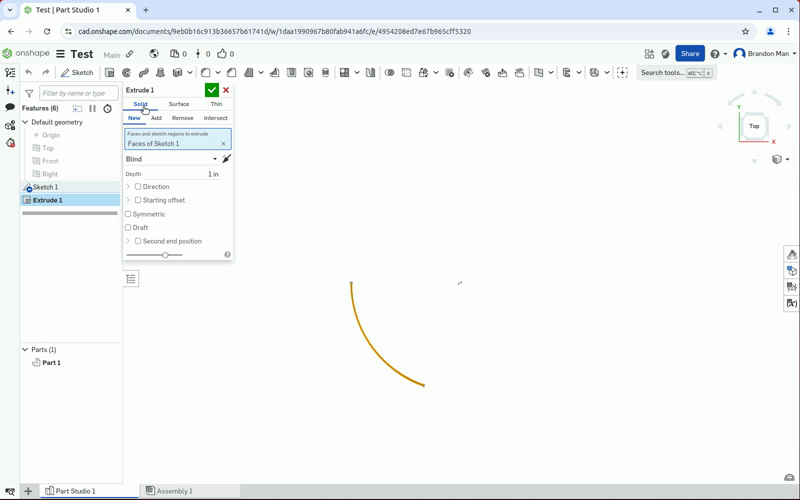
click(143, 106)
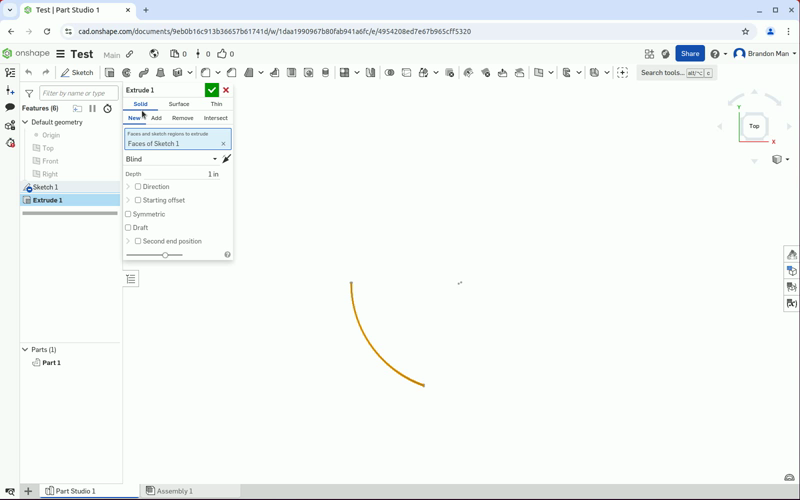
mouse_move(137, 120)
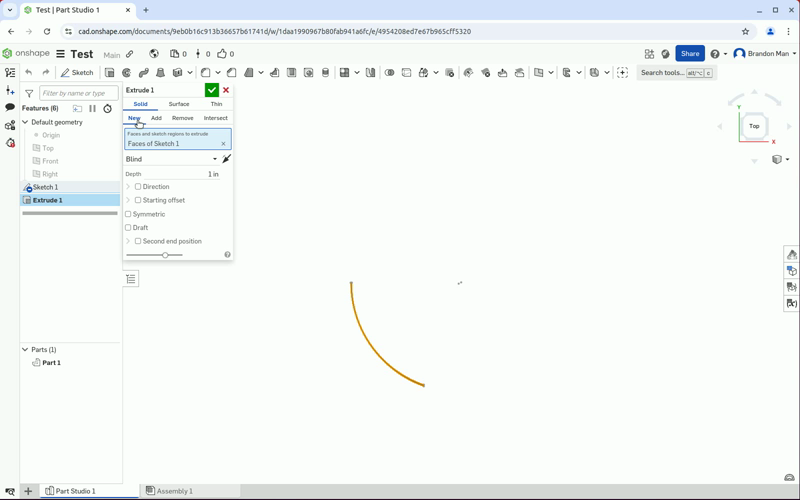
click(137, 120)
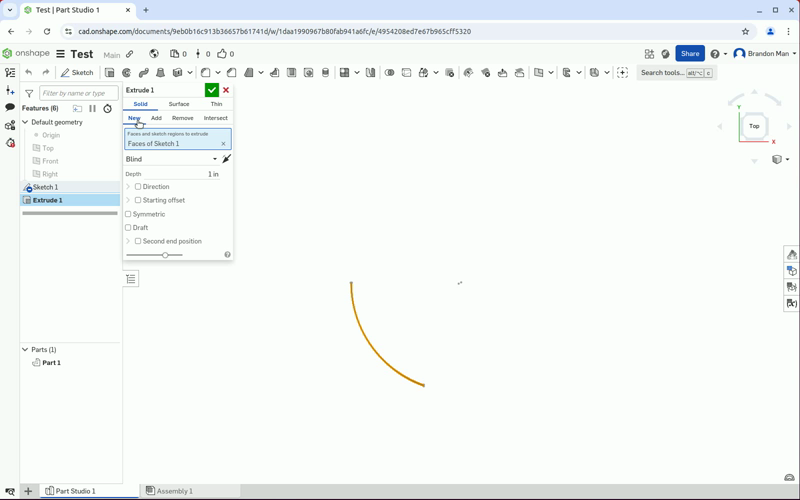
key(tab, 4)
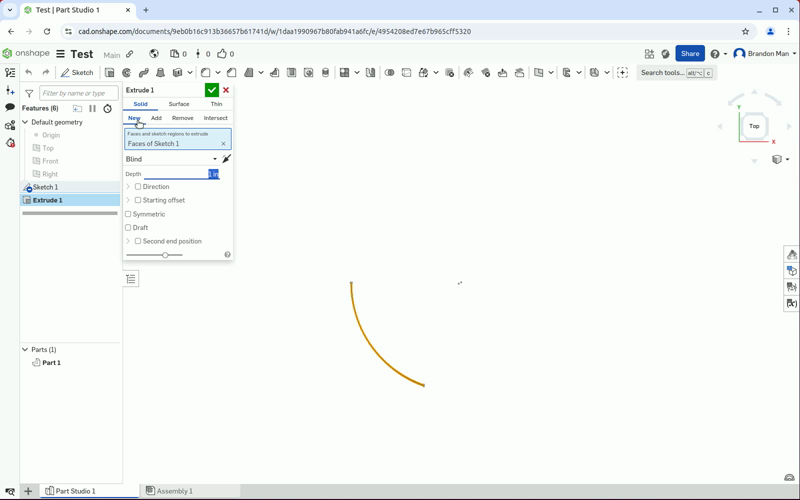
text(5.536)
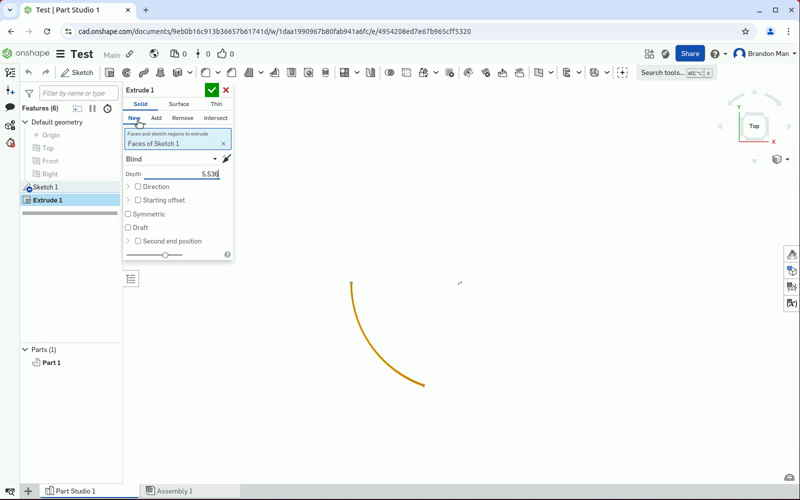
key(enter)
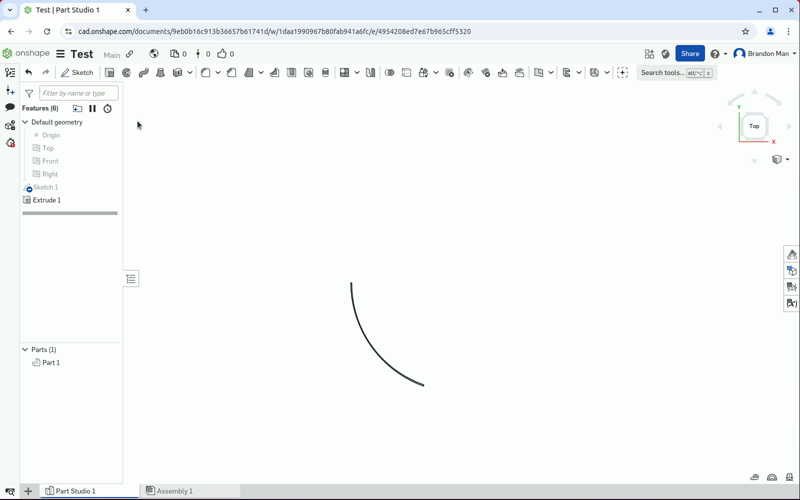
key(shift+h)
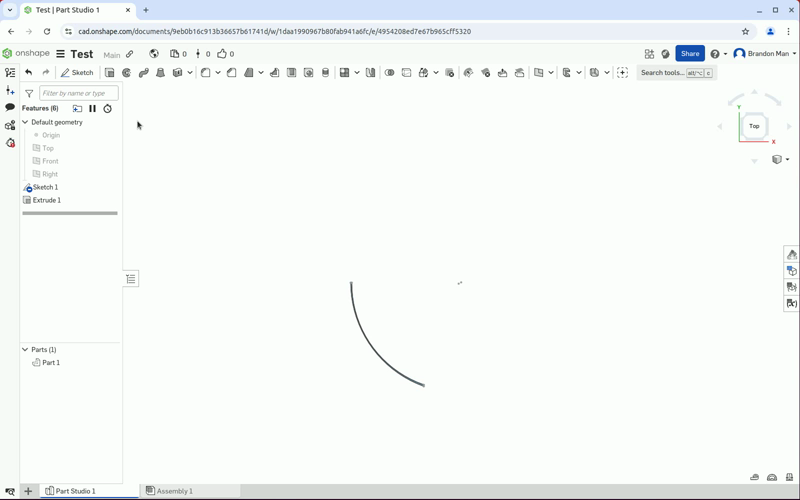
key(shift+h)
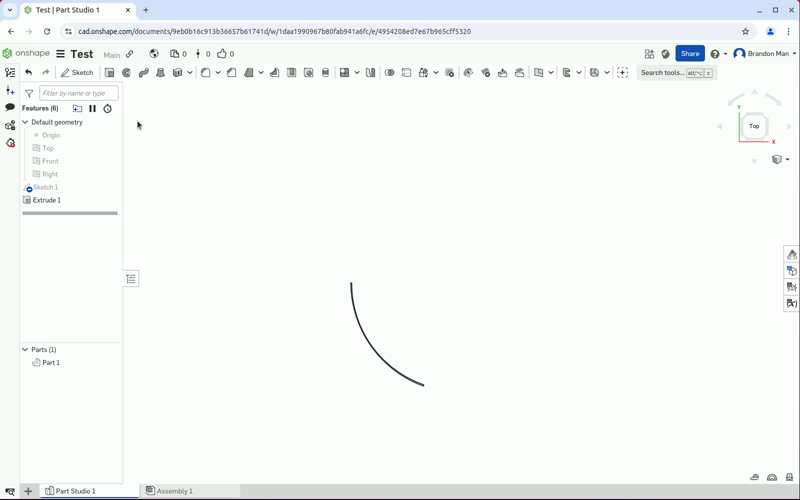
mouse_move(73, 189)
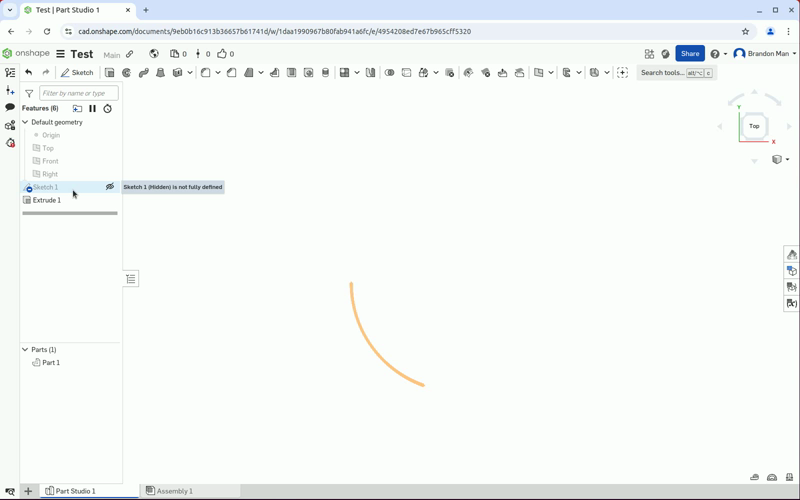
click(73, 189)
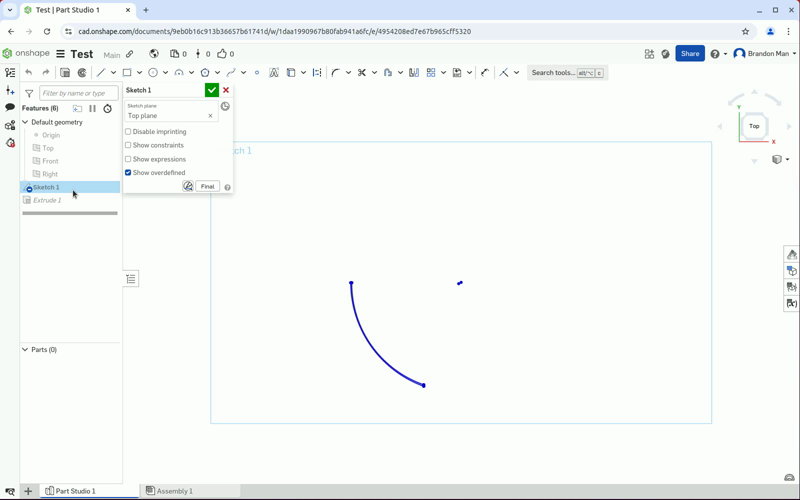
mouse_move(229, 92)
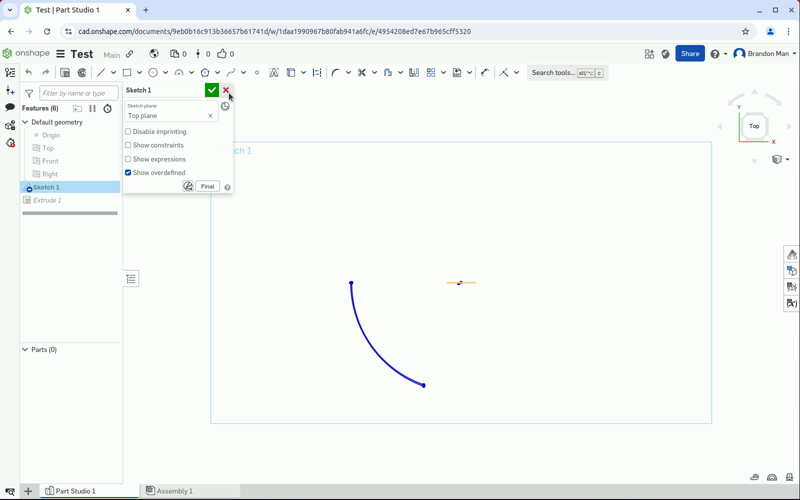
click(229, 92)
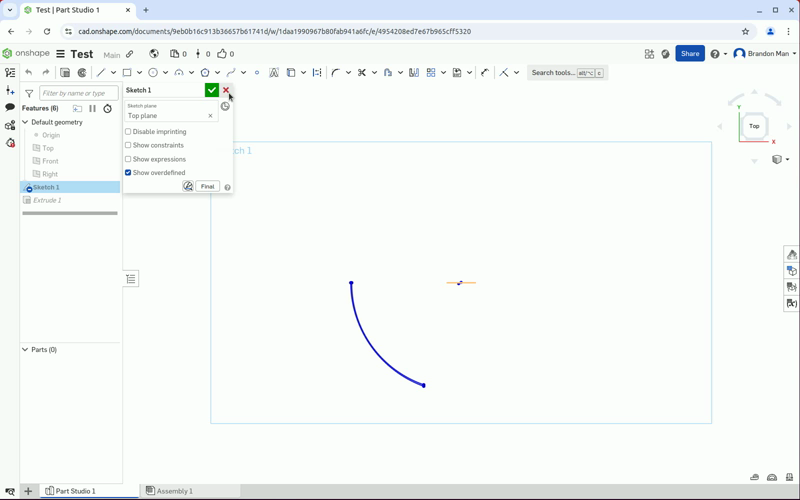
key(shift+s)
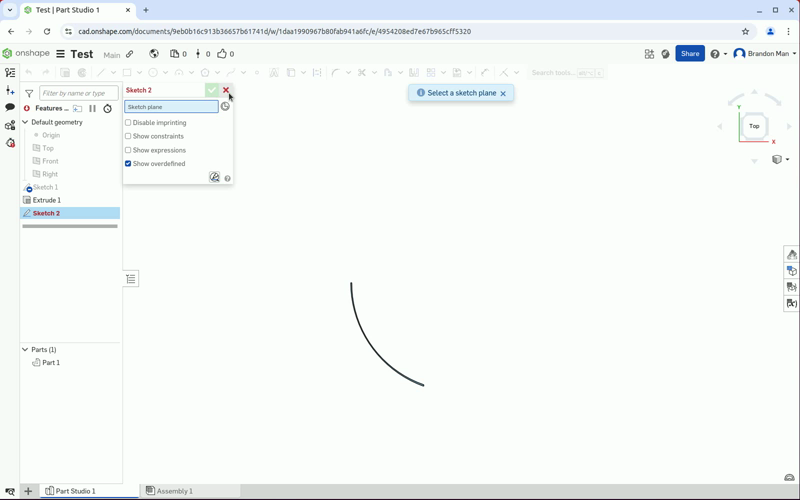
mouse_move(73, 150)
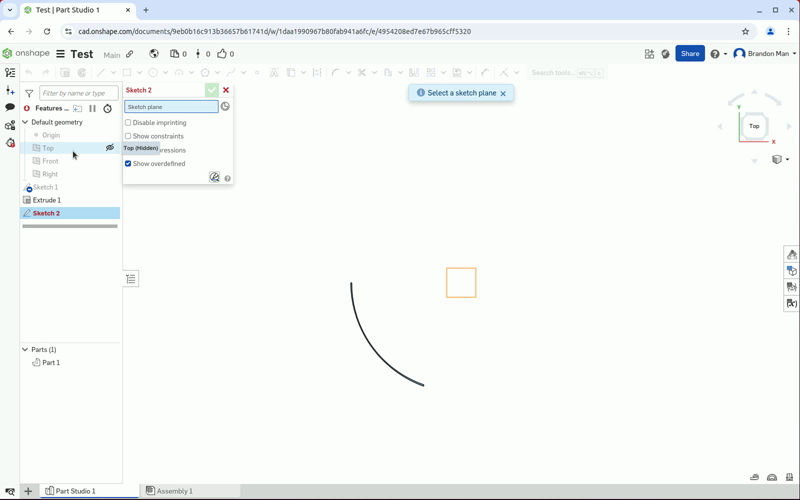
click(73, 150)
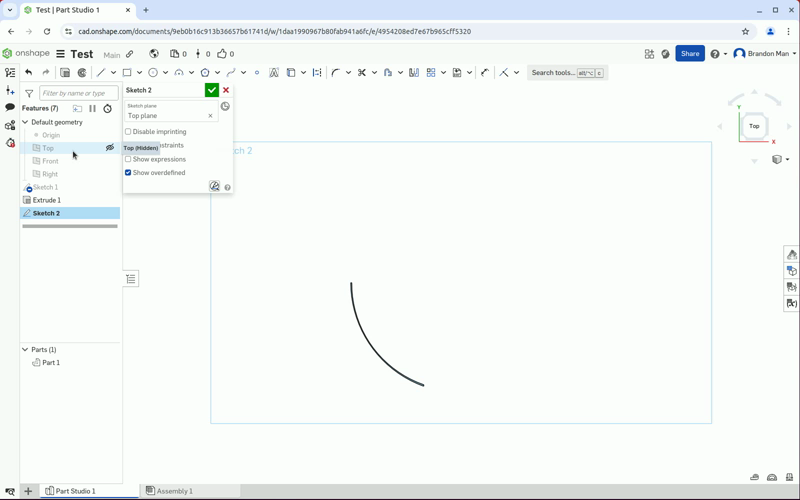
mouse_move(73, 352)
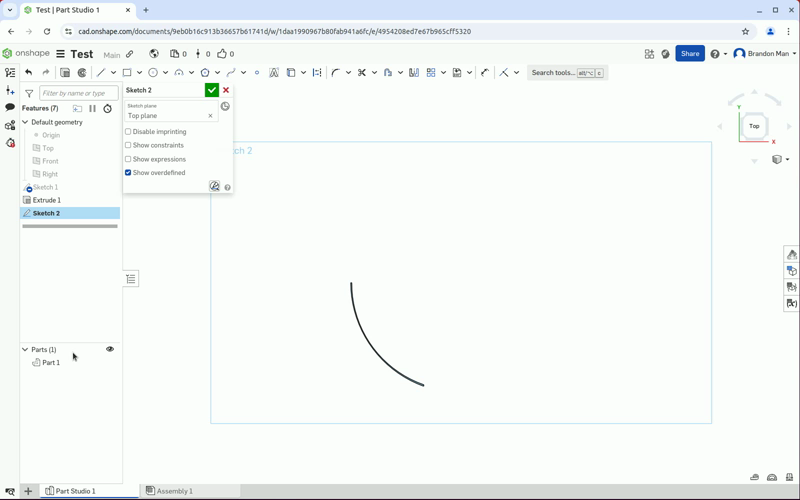
key(y)
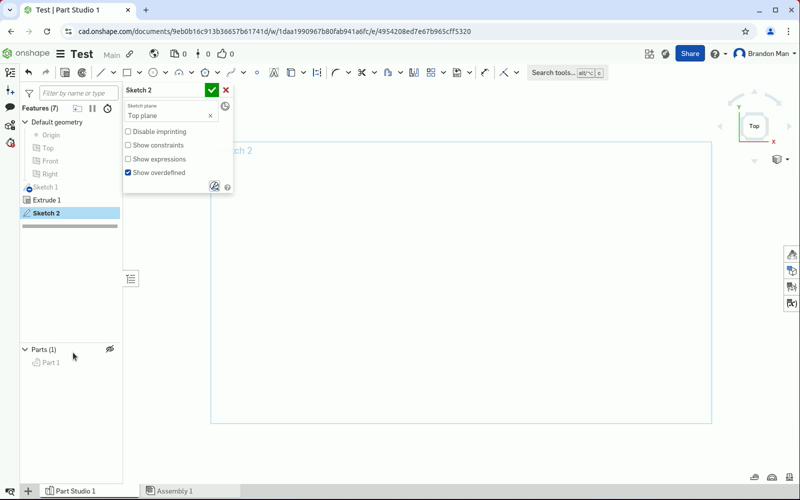
key(l)
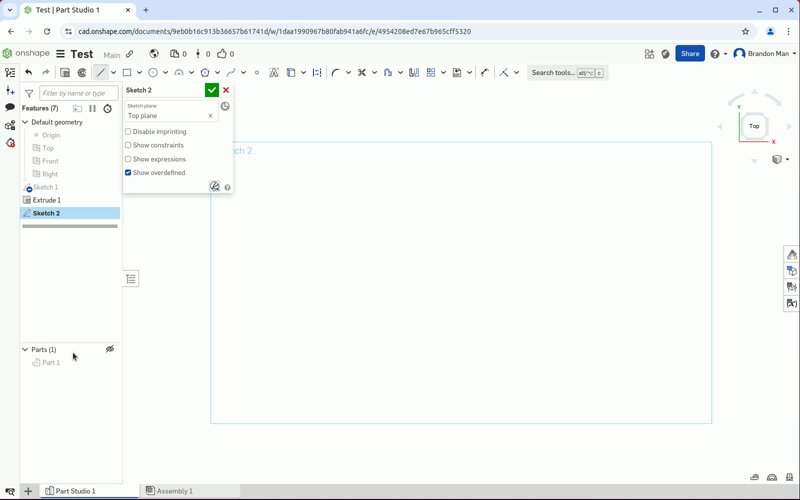
key_down(shift)
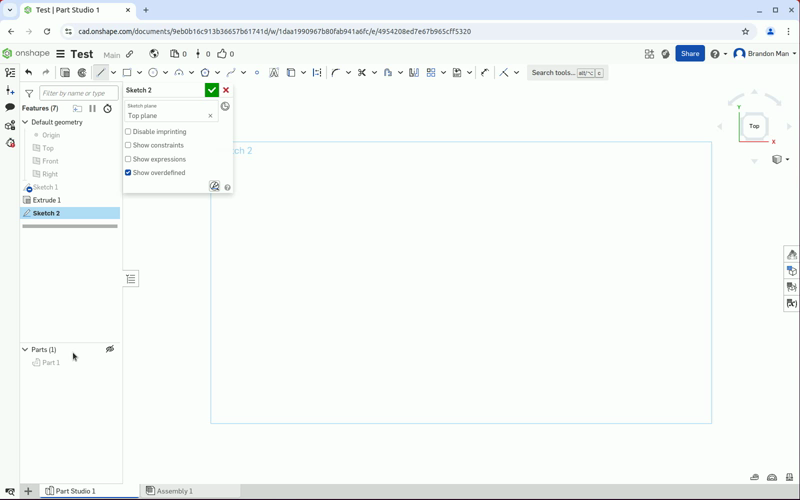
mouse_move(423, 386)
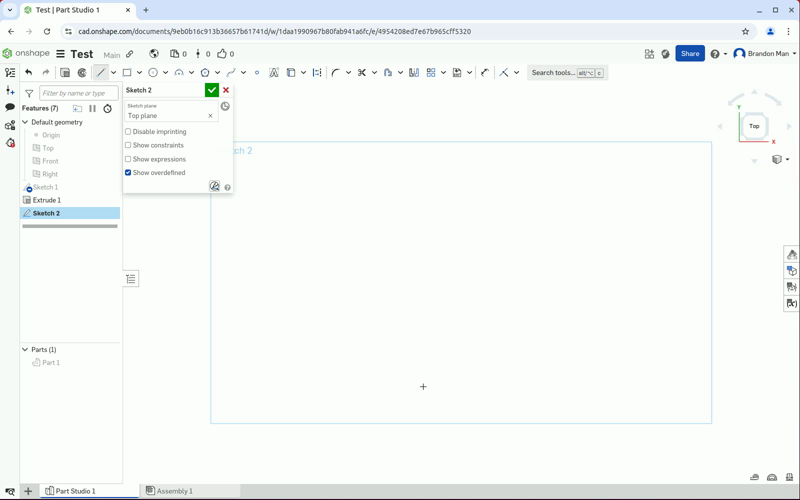
click(423, 386)
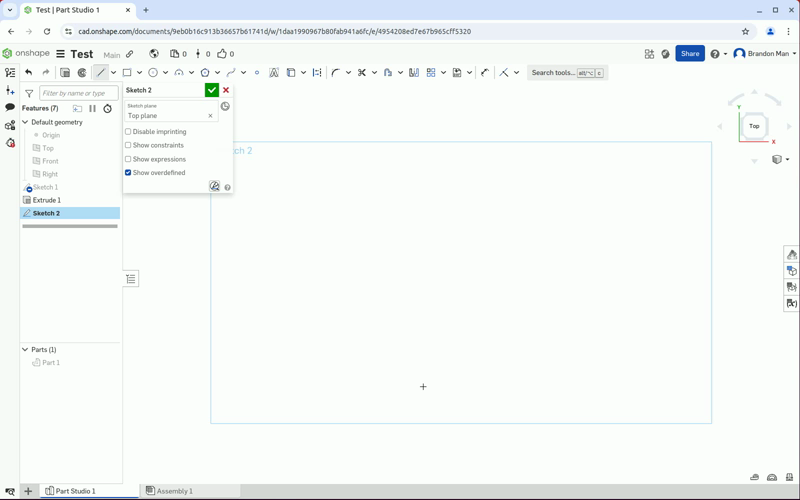
key_up(shift)
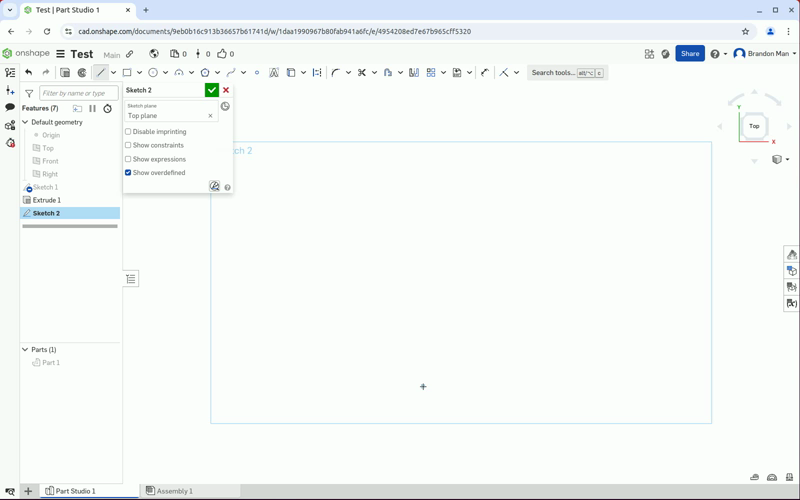
key_down(shift)
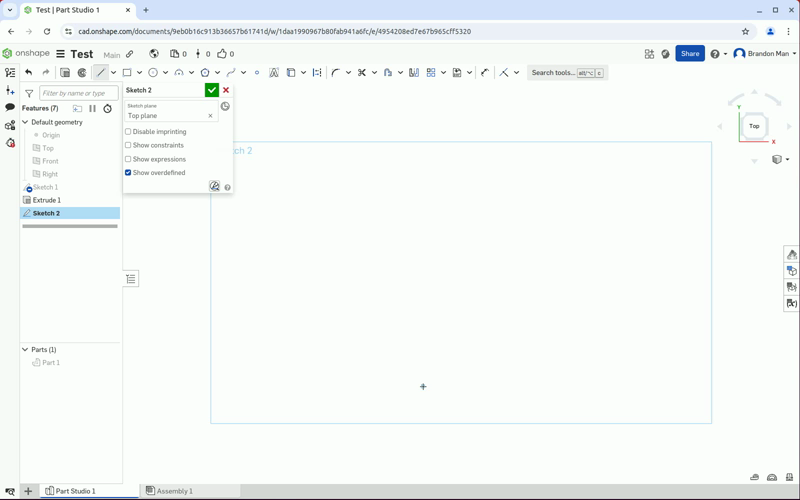
mouse_move(453, 386)
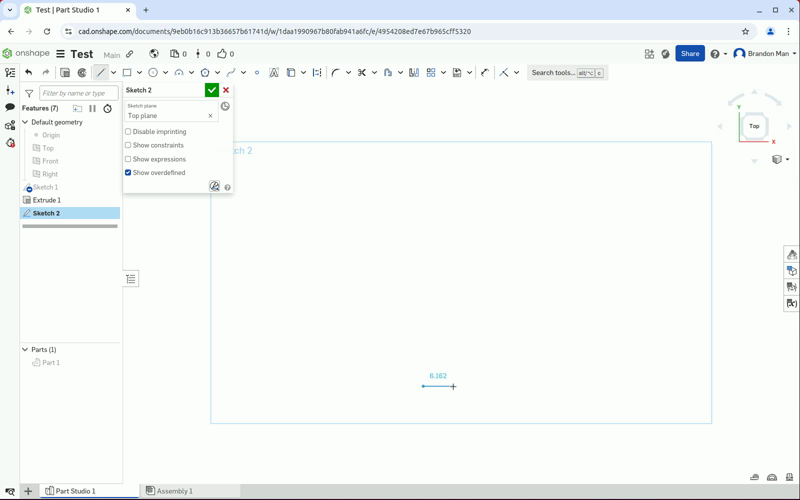
mouse_move(452, 395)
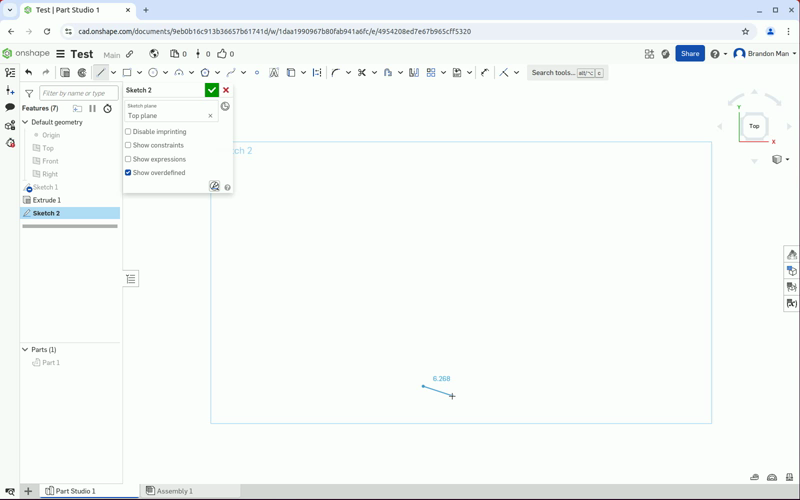
click(452, 395)
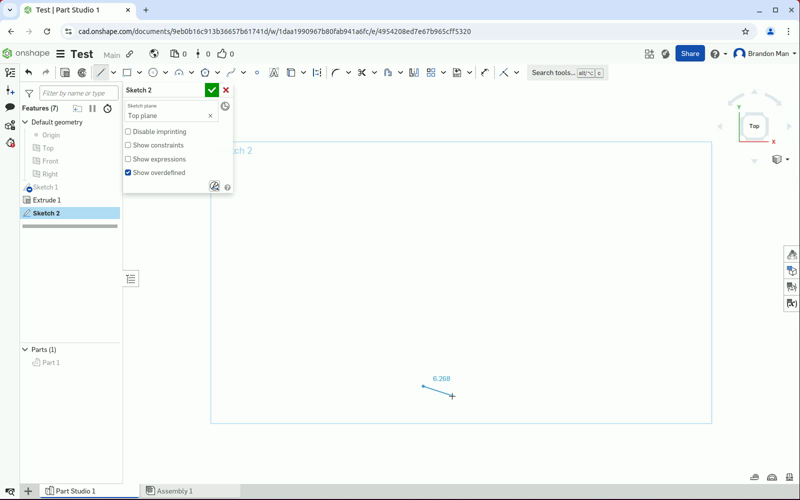
key_up(shift)
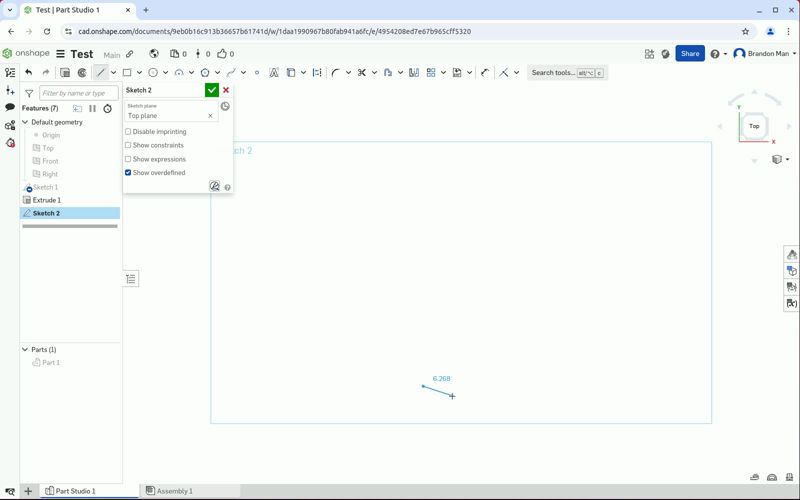
key_down(shift)
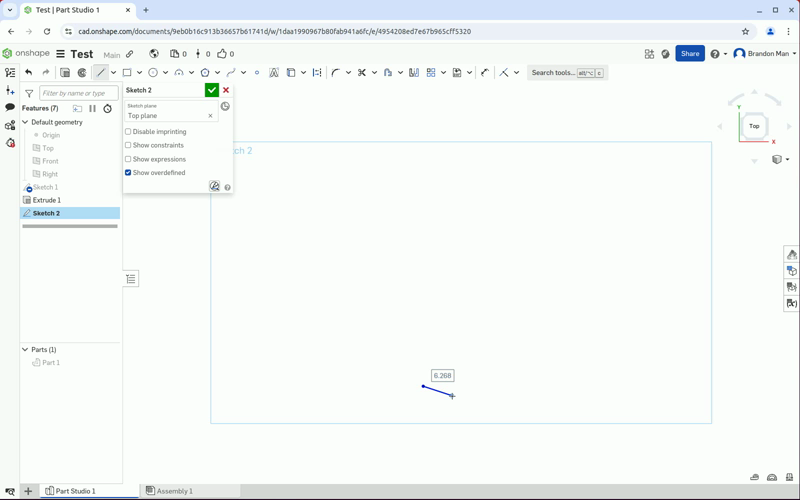
mouse_move(482, 395)
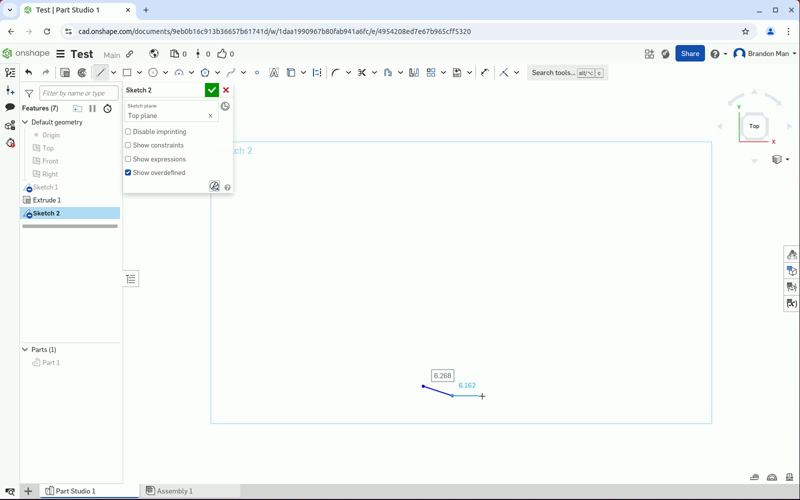
mouse_move(452, 394)
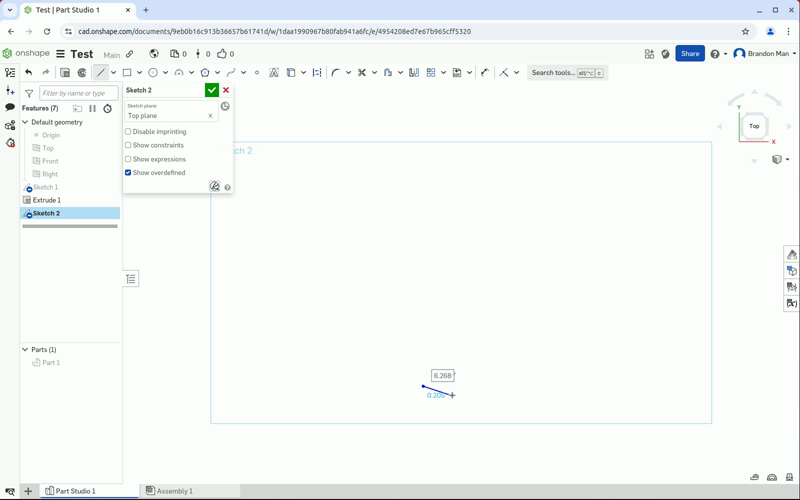
scroll(6)
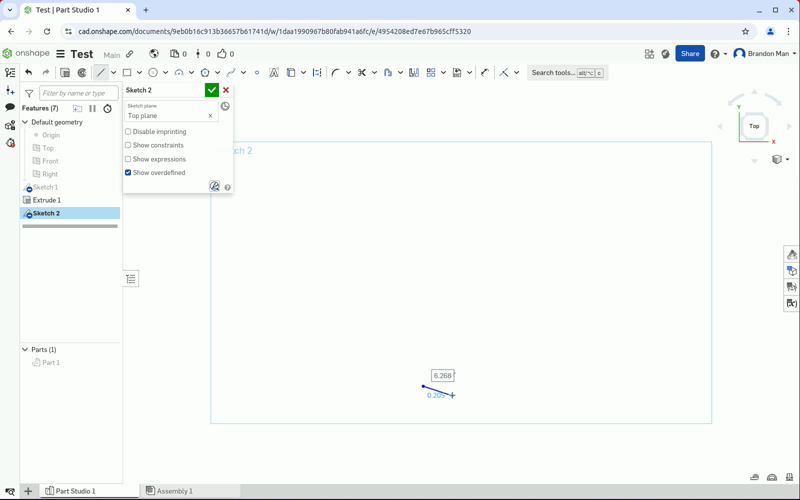
scroll(6)
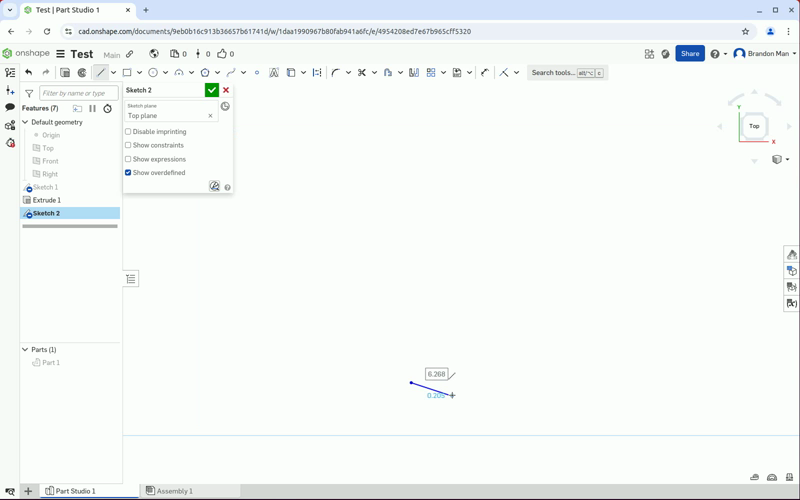
scroll(6)
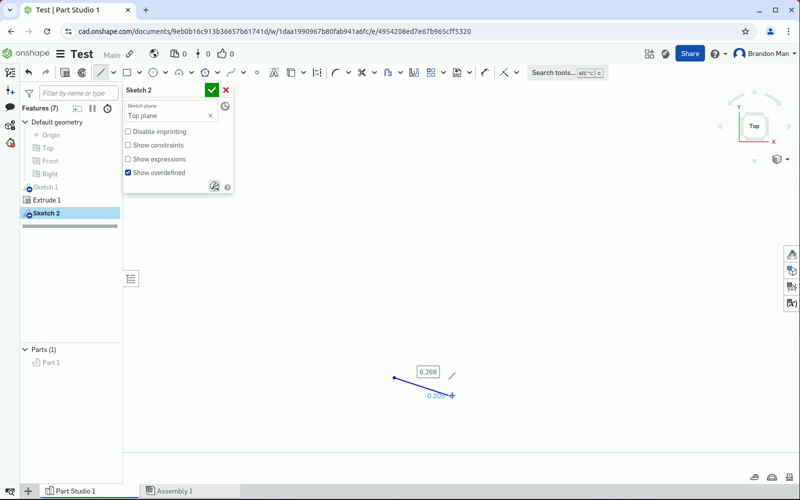
scroll(6)
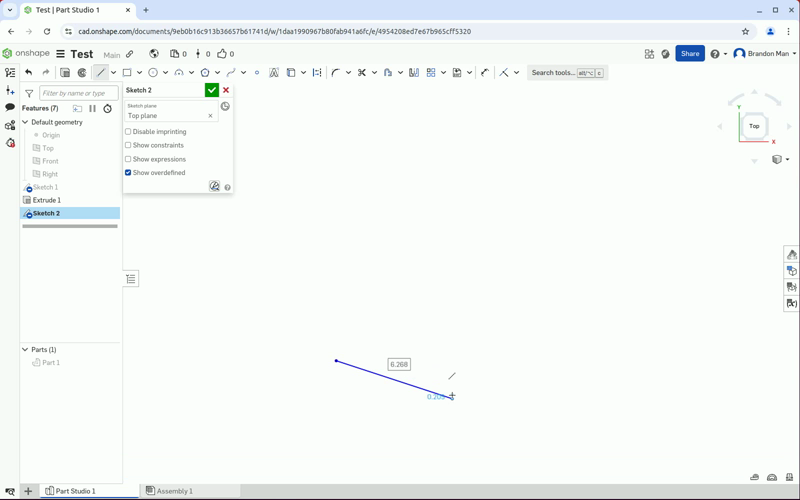
scroll(6)
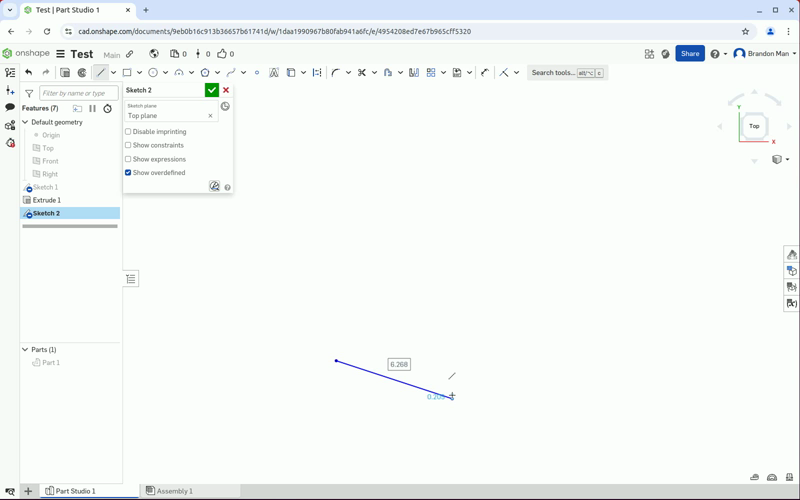
scroll(6)
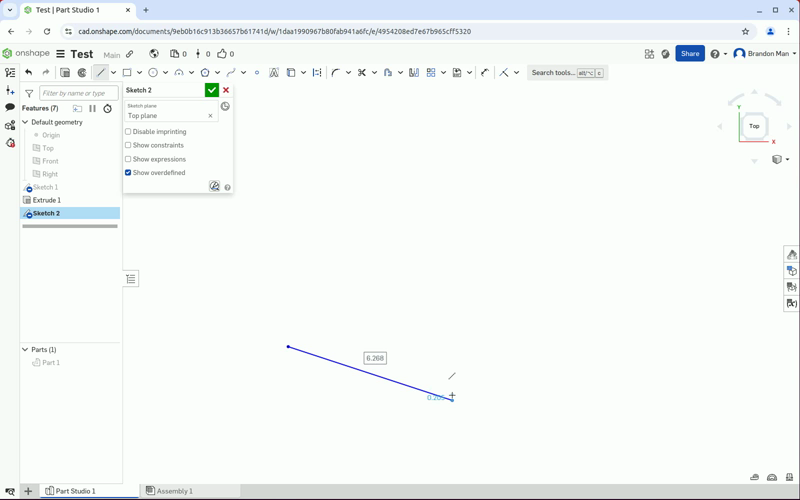
scroll(6)
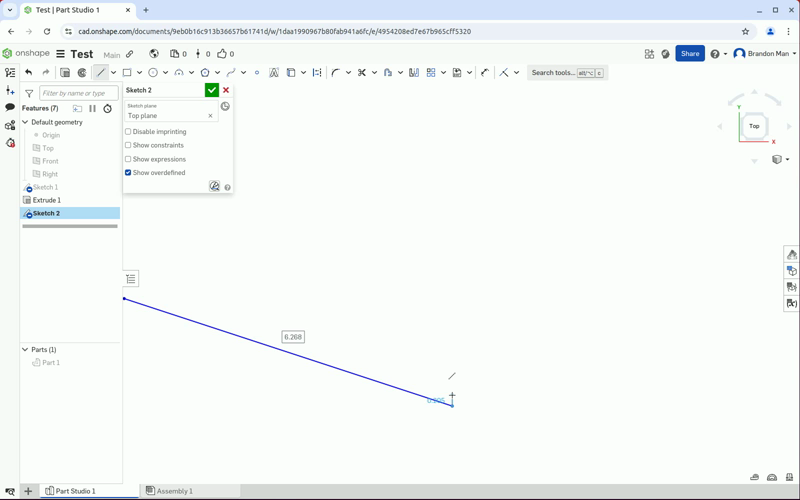
click(452, 394)
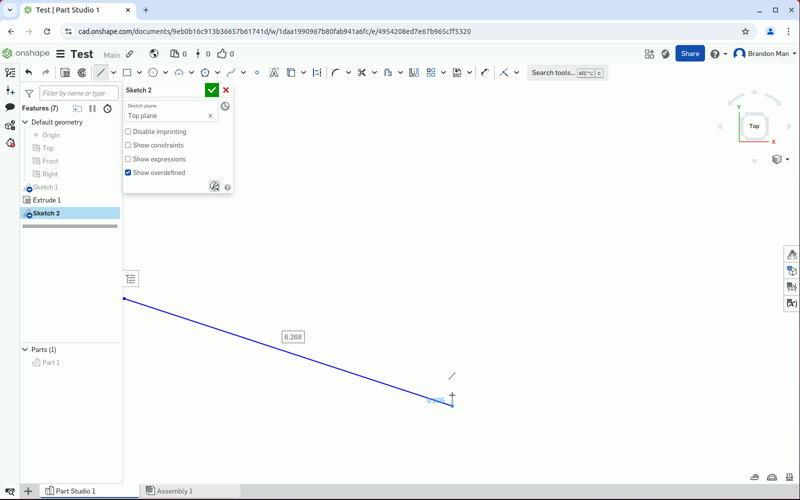
scroll(-6)
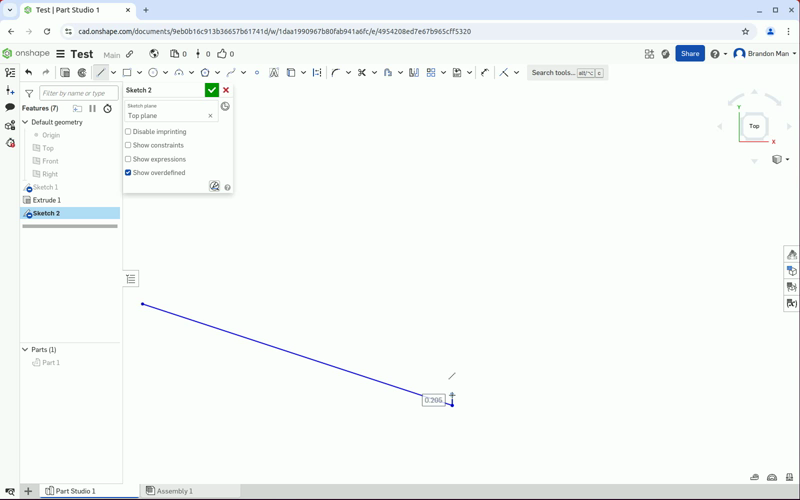
scroll(-6)
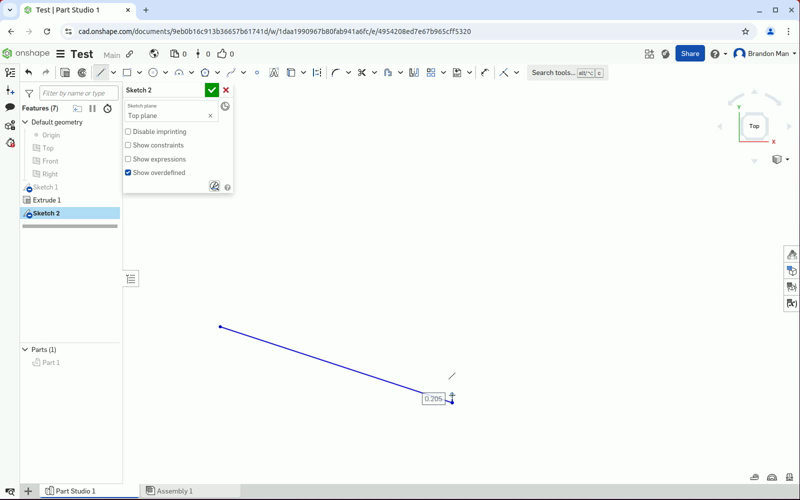
scroll(-6)
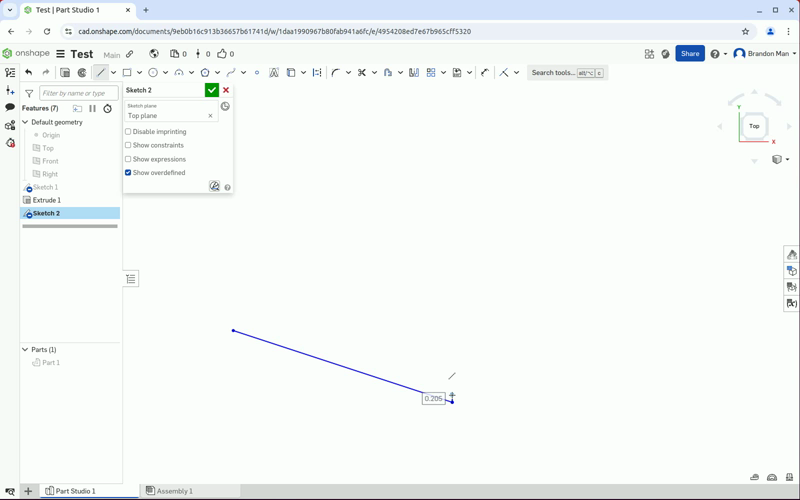
scroll(-6)
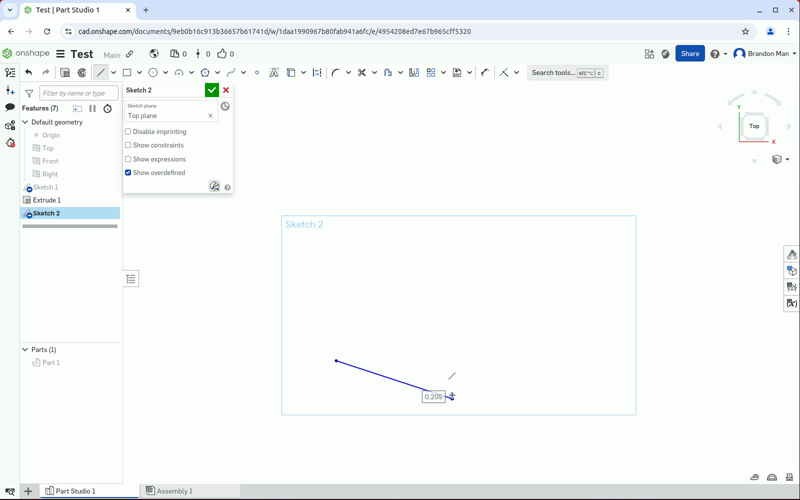
scroll(-6)
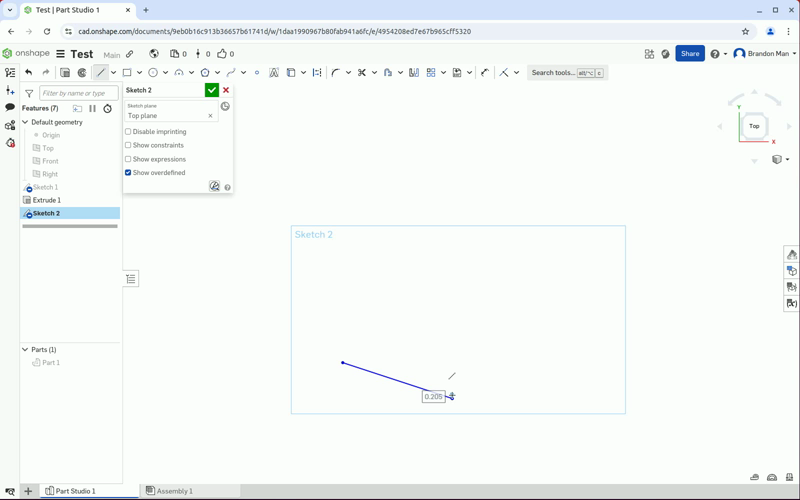
scroll(-6)
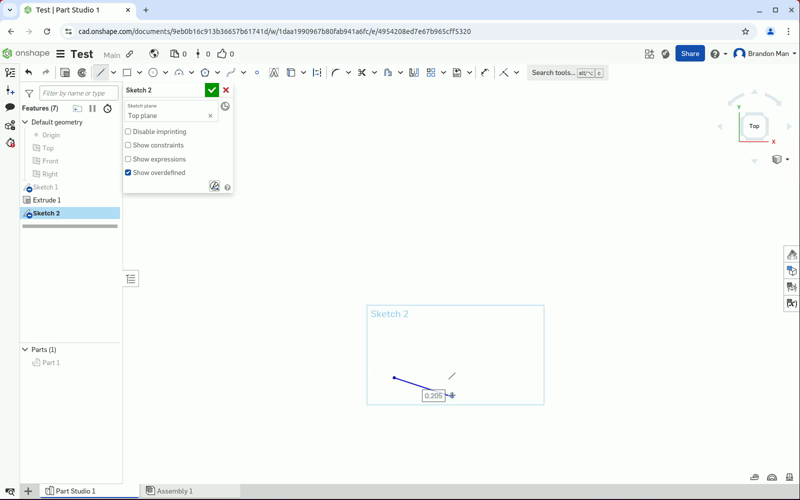
scroll(-6)
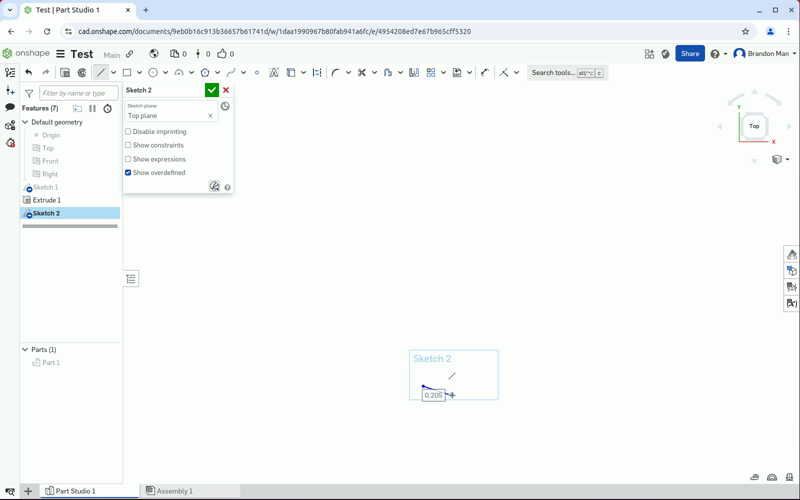
key_up(shift)
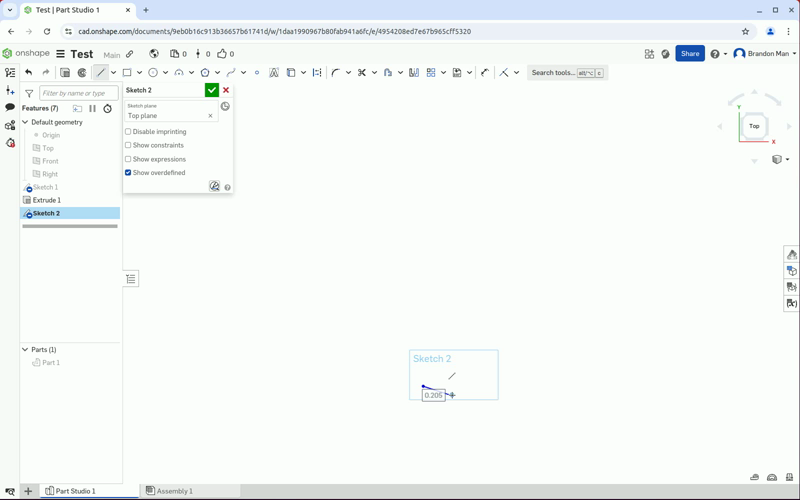
key_down(shift)
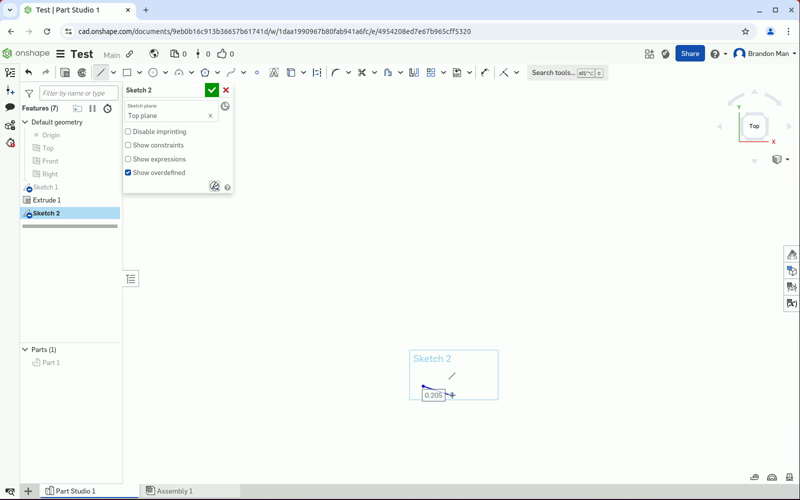
mouse_move(482, 394)
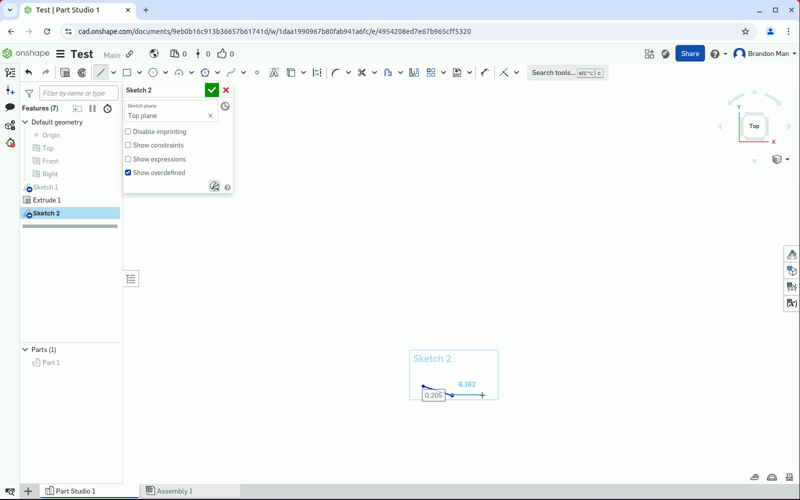
mouse_move(423, 385)
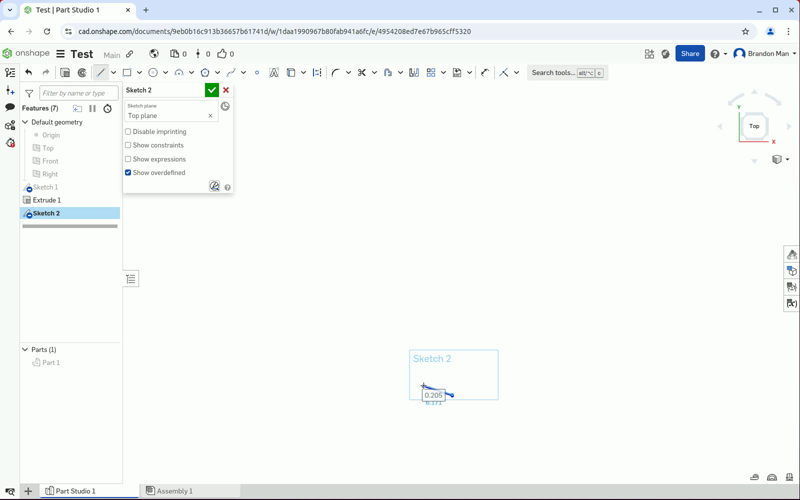
scroll(6)
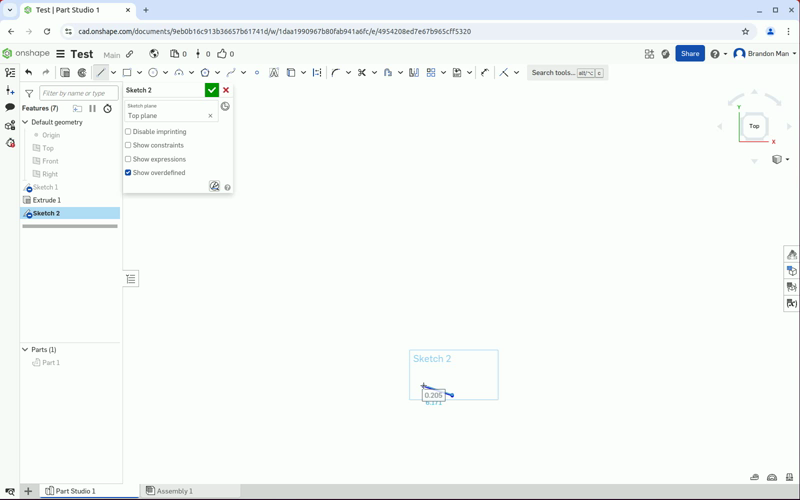
scroll(6)
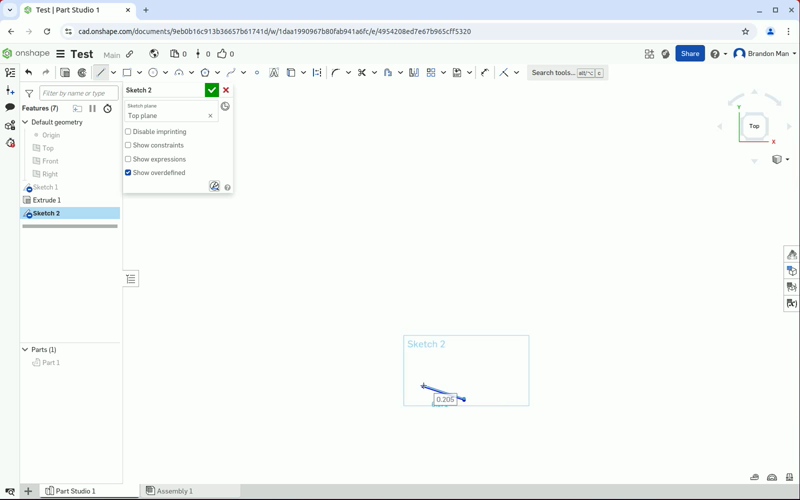
scroll(6)
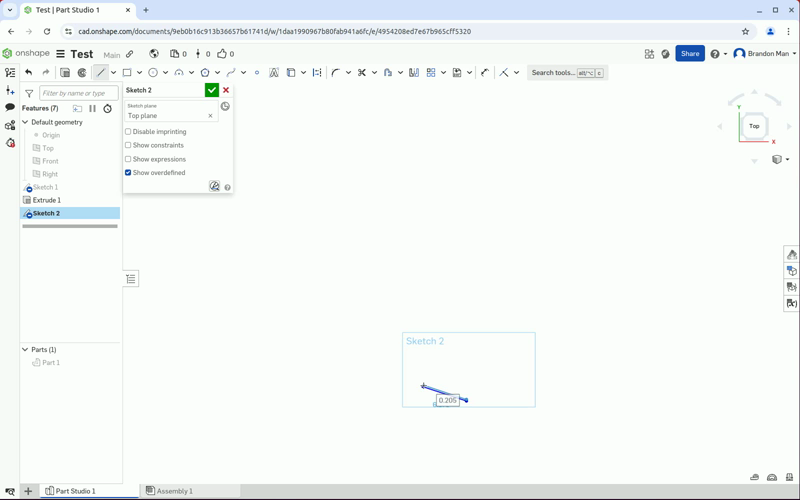
scroll(6)
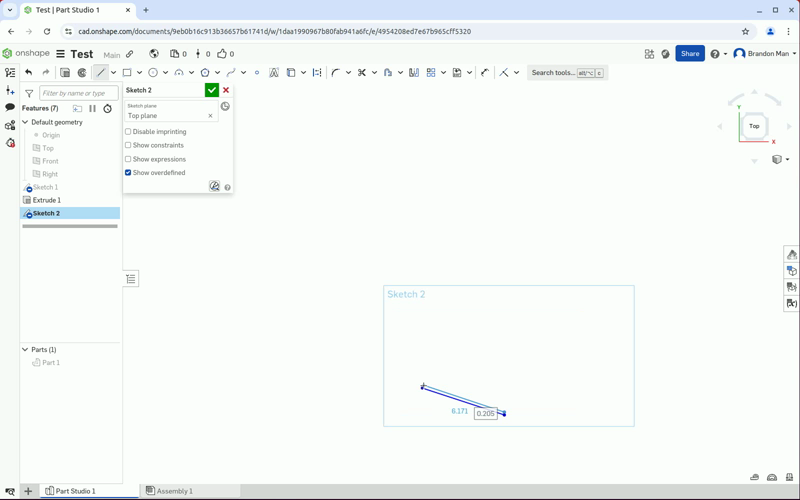
scroll(6)
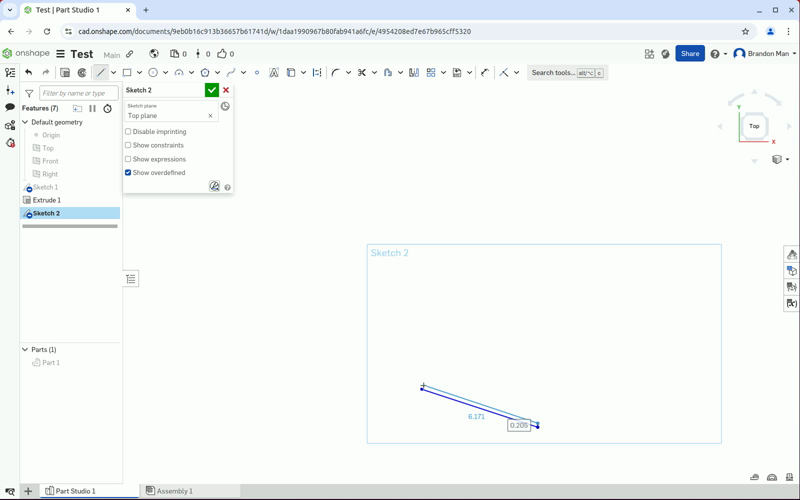
scroll(6)
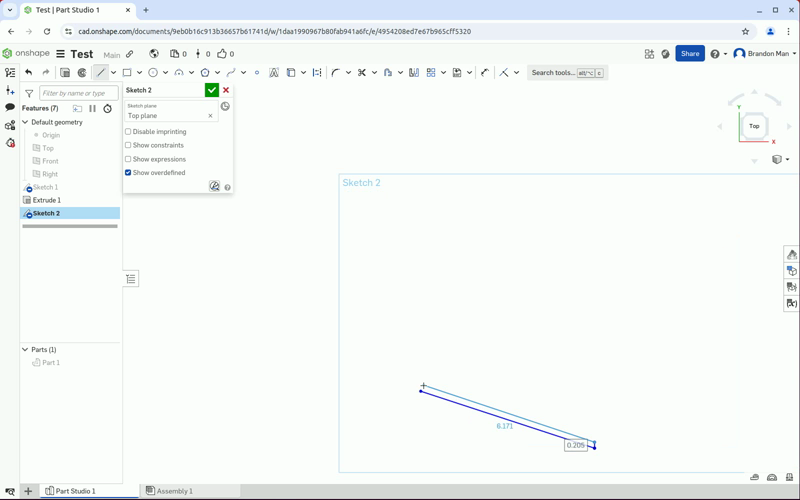
scroll(6)
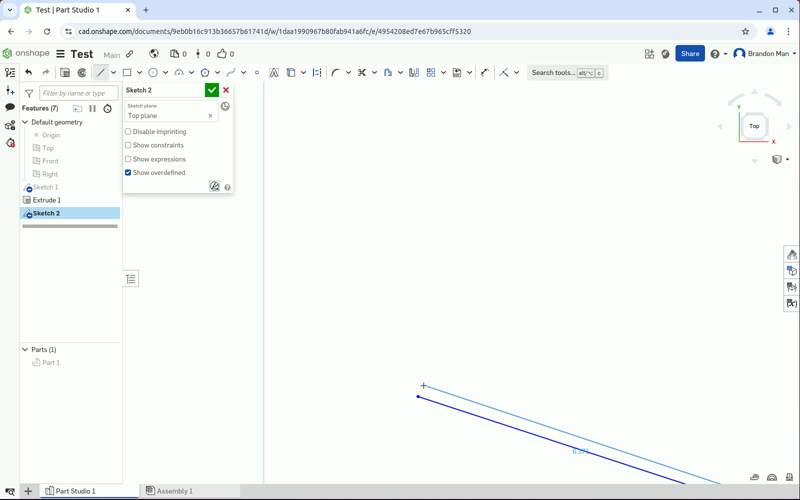
click(423, 385)
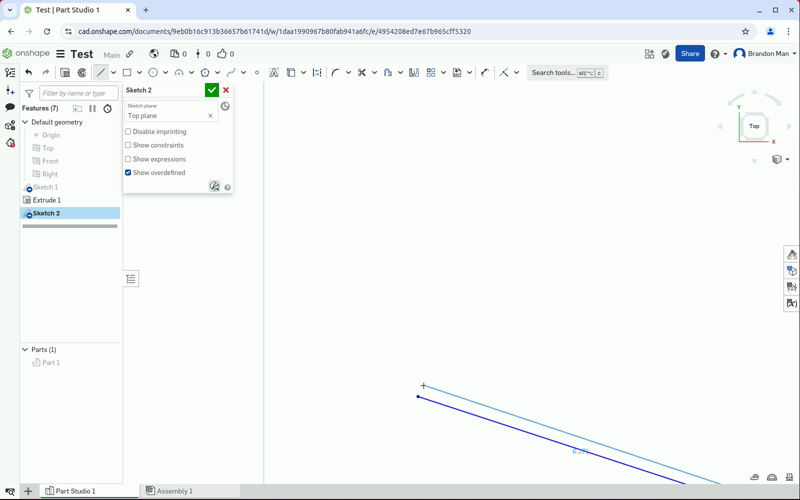
scroll(-6)
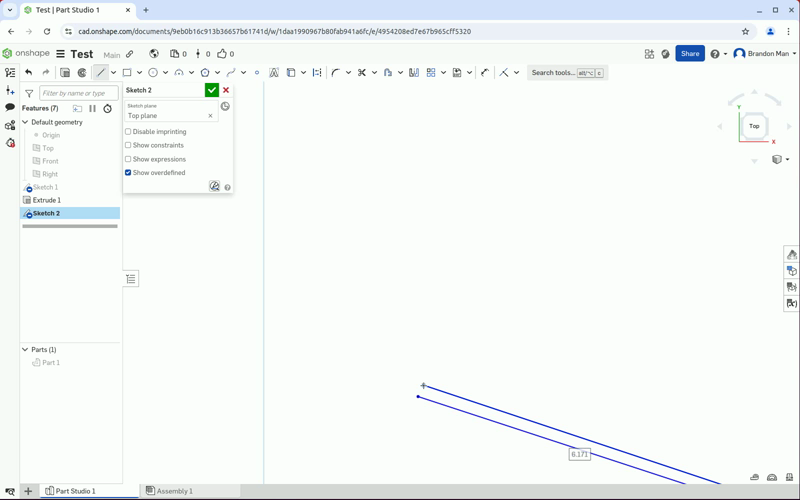
scroll(-6)
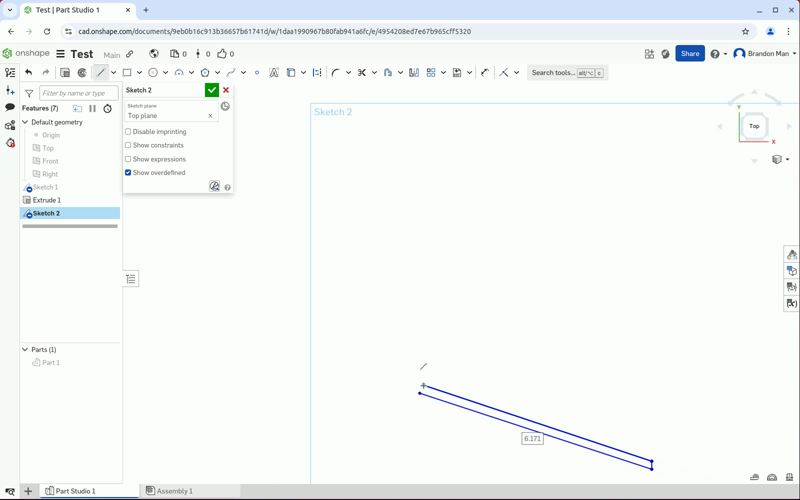
scroll(-6)
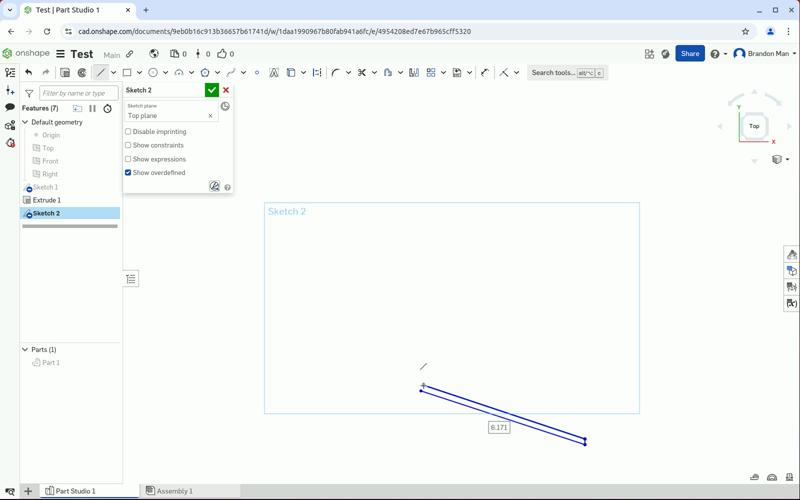
scroll(-6)
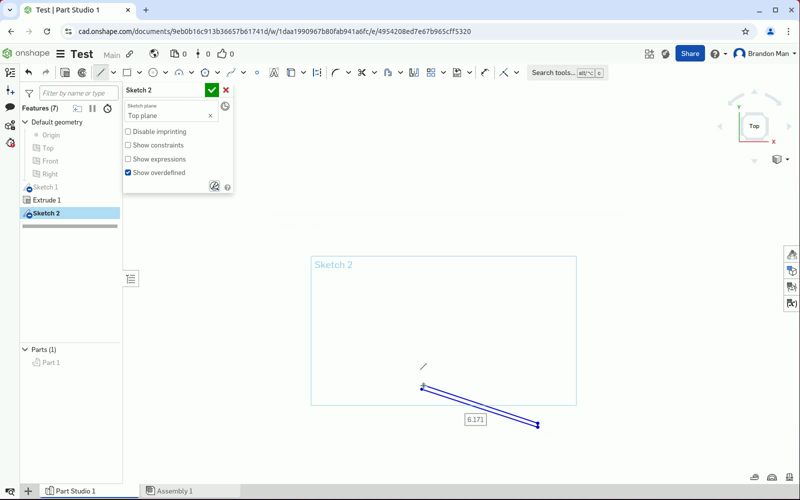
scroll(-6)
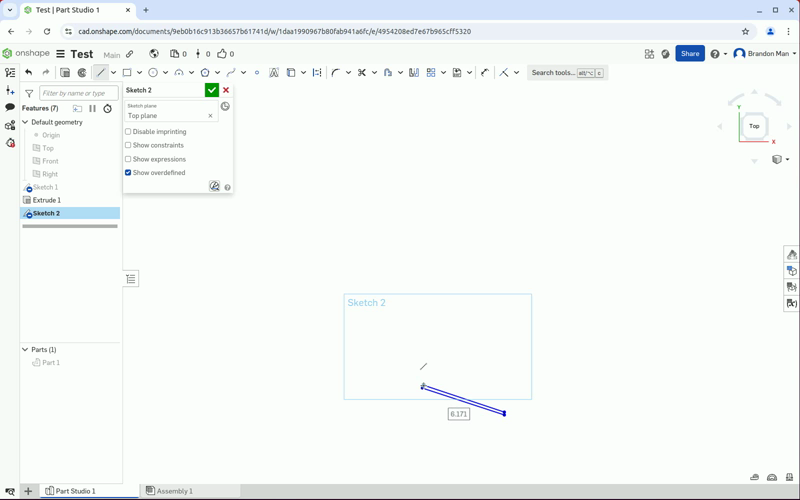
scroll(-6)
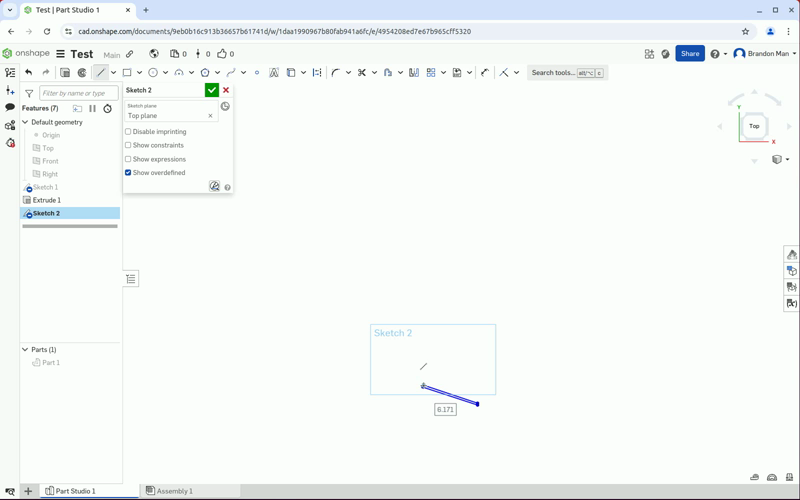
scroll(-6)
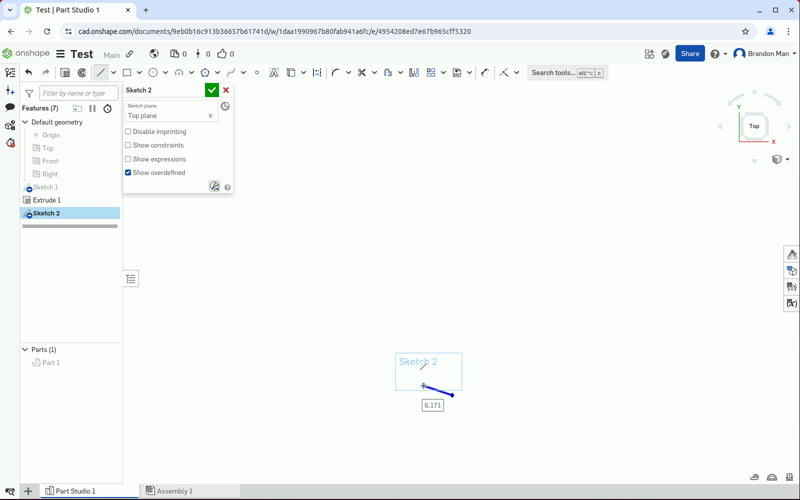
key_up(shift)
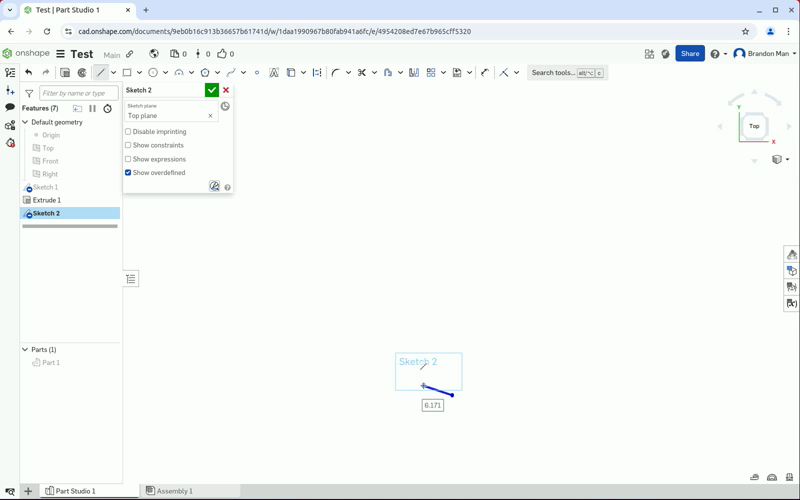
mouse_move(453, 385)
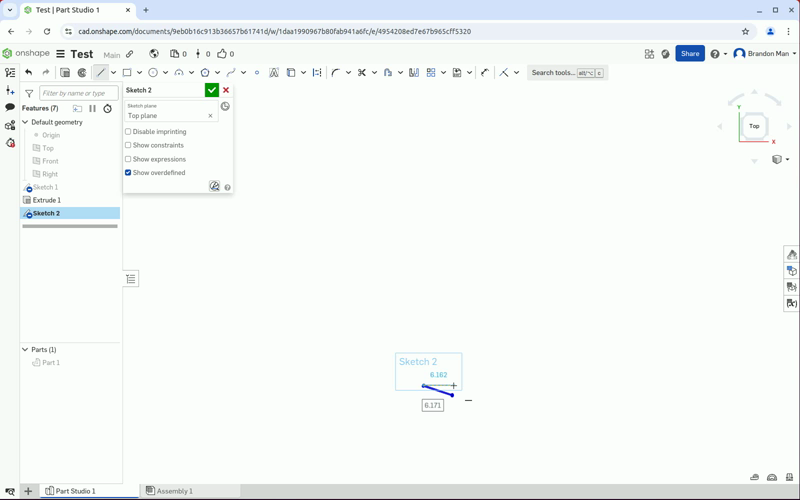
key_down(shift)
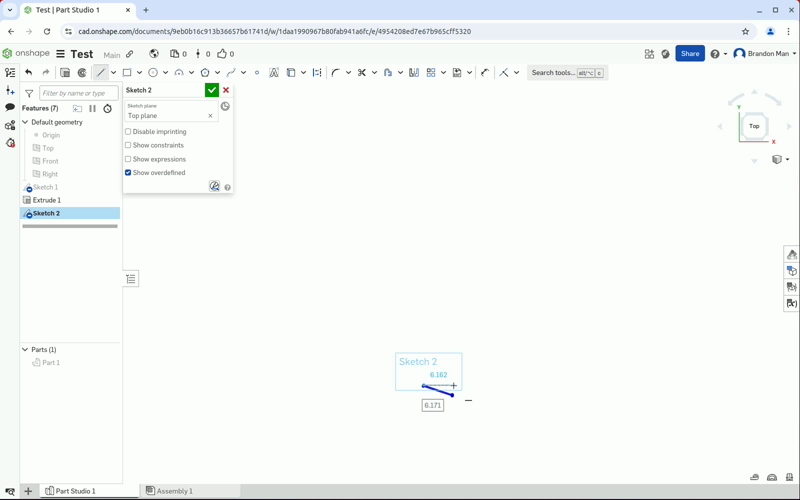
mouse_move(423, 386)
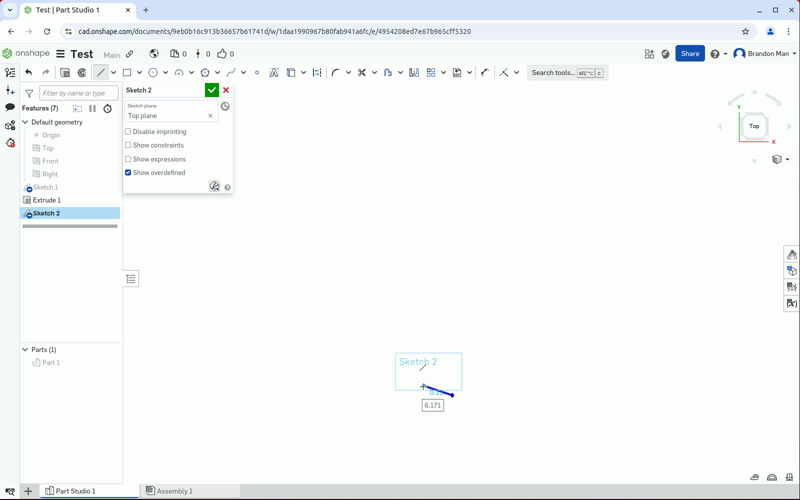
scroll(6)
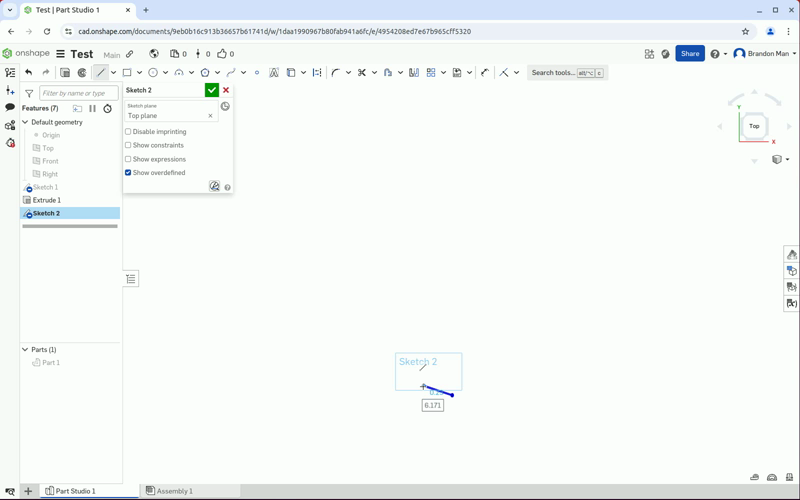
scroll(6)
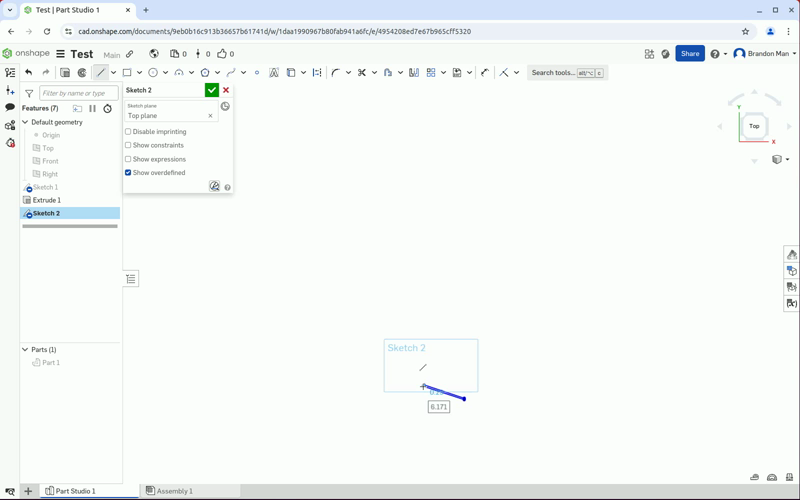
scroll(6)
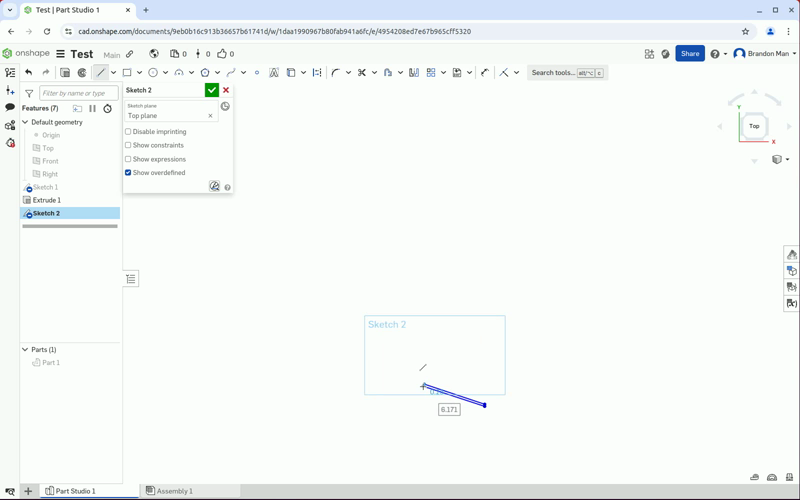
scroll(6)
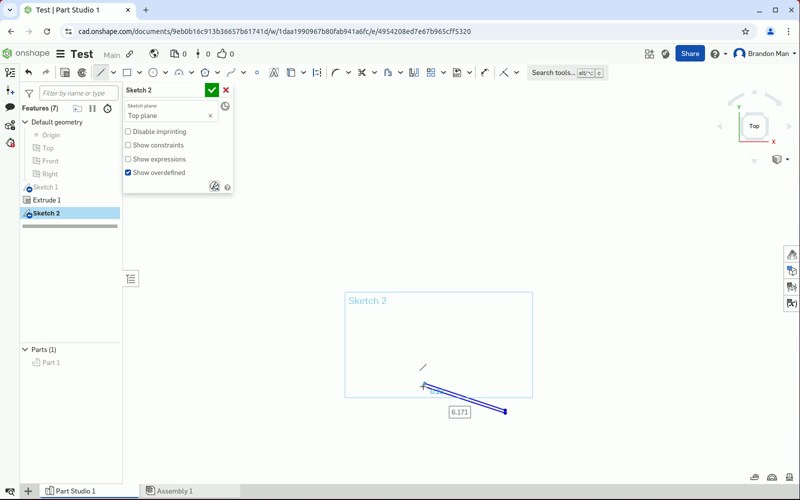
scroll(6)
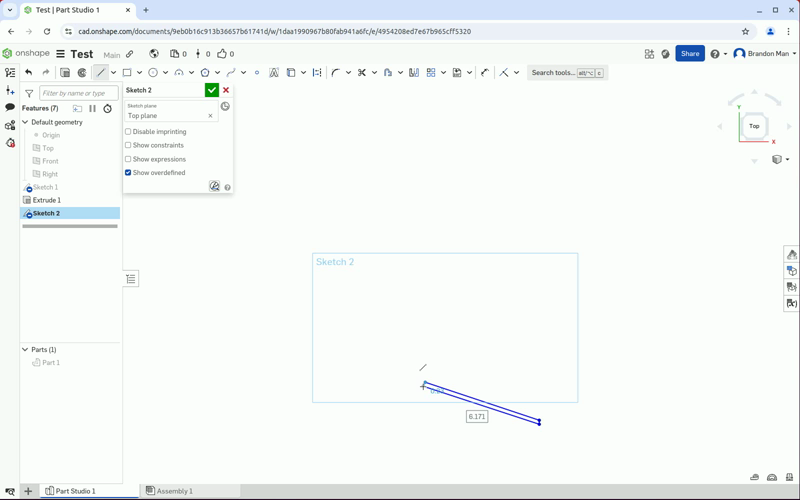
scroll(6)
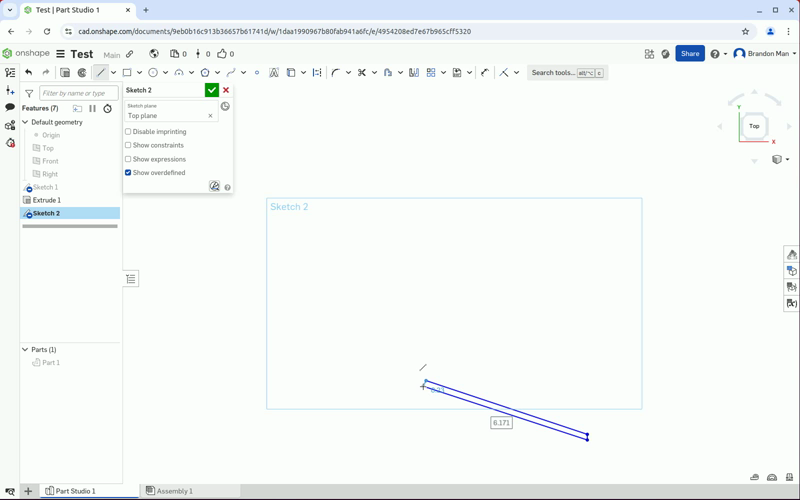
scroll(6)
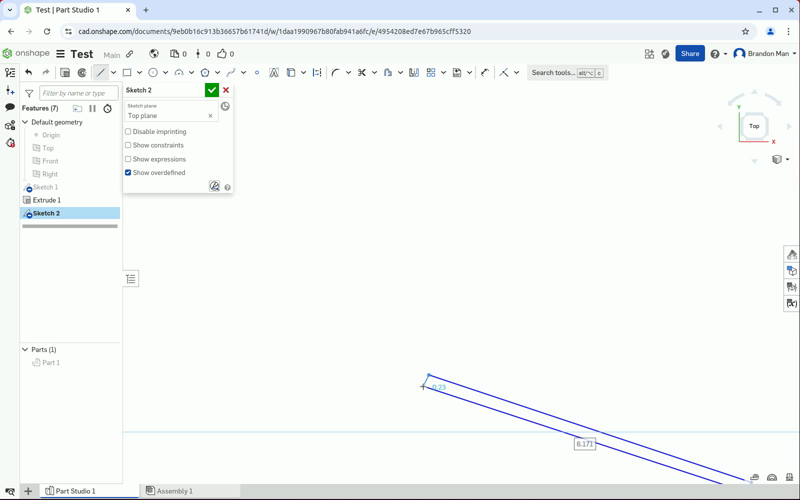
key_up(shift)
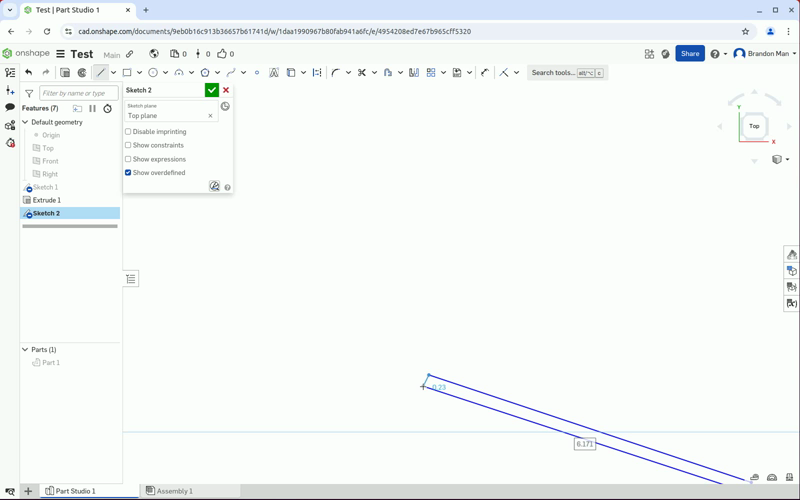
click(423, 386)
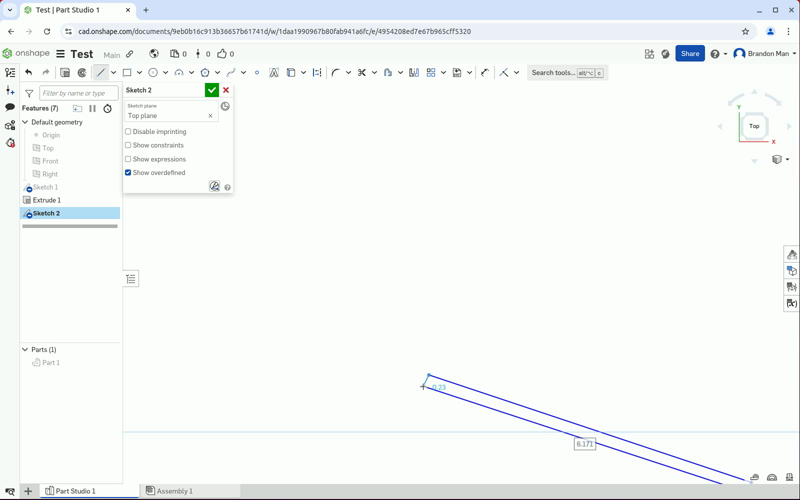
scroll(-6)
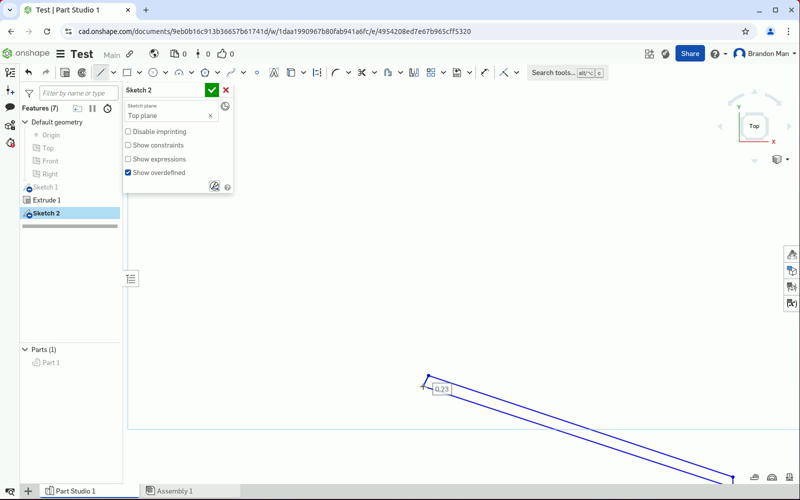
scroll(-6)
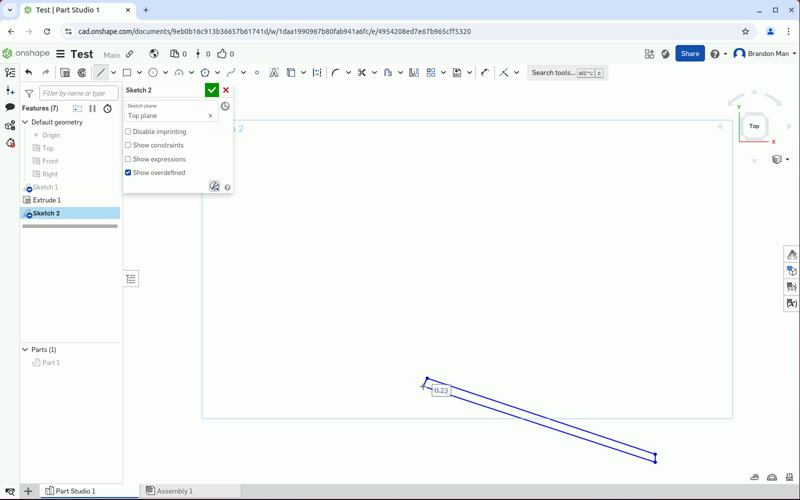
scroll(-6)
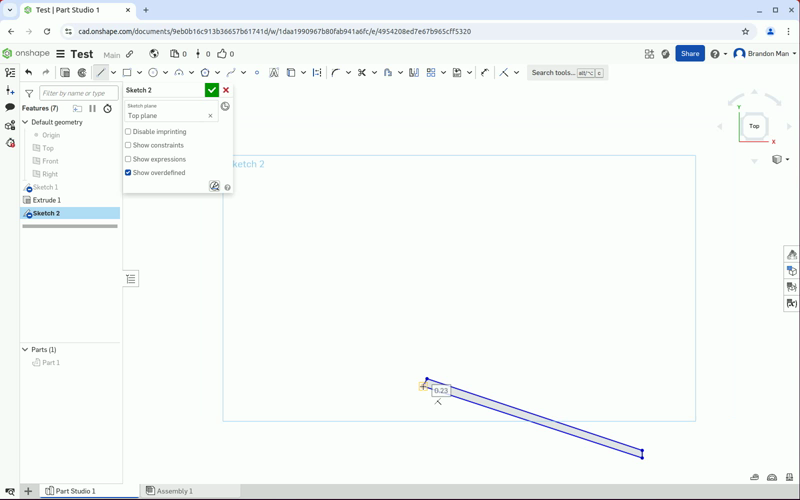
scroll(-6)
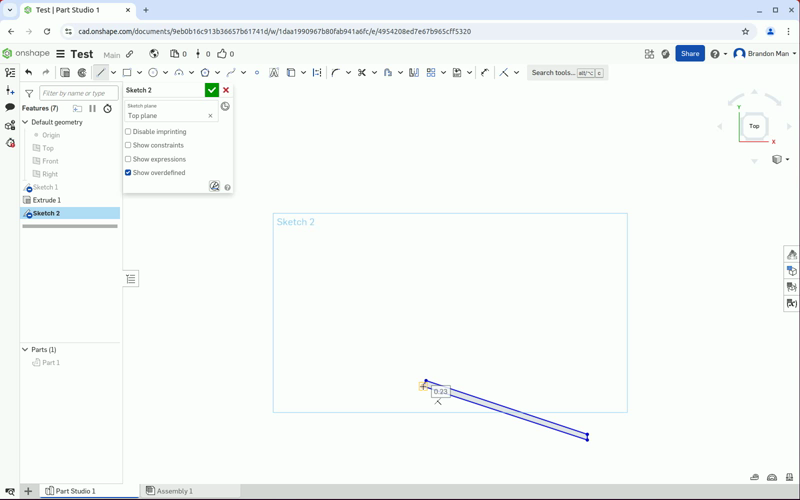
scroll(-6)
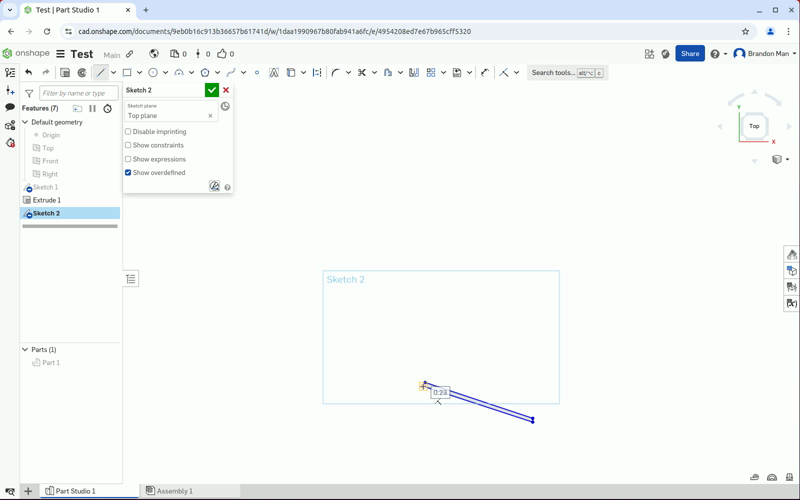
scroll(-6)
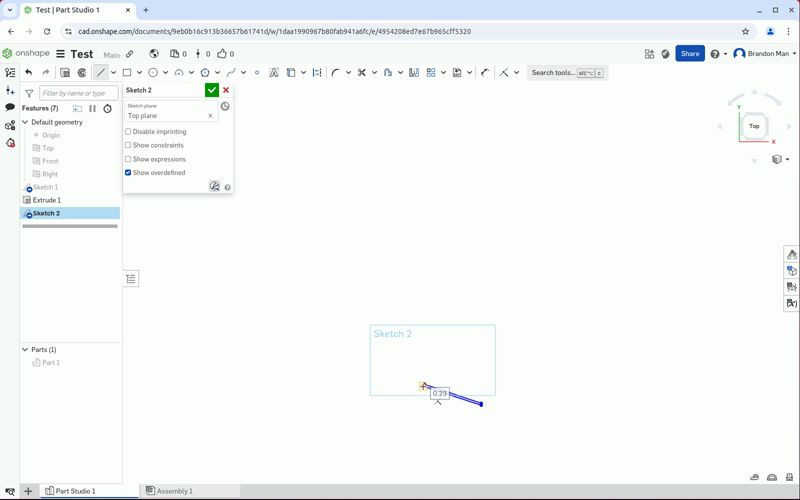
scroll(-6)
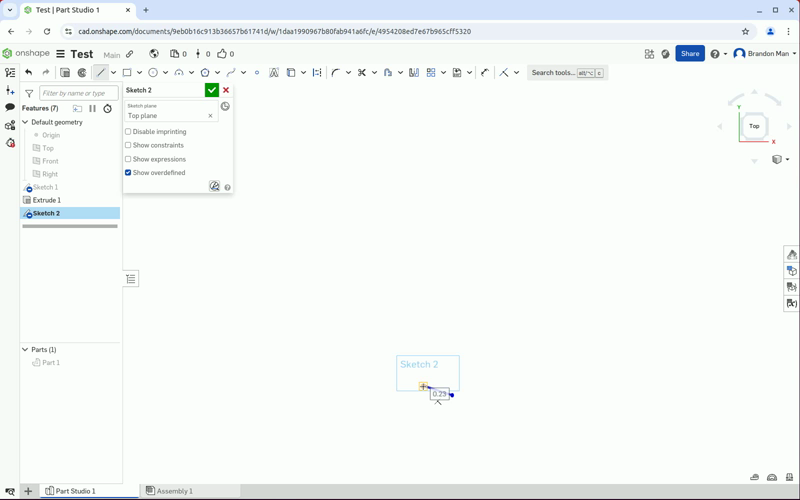
key(esc)
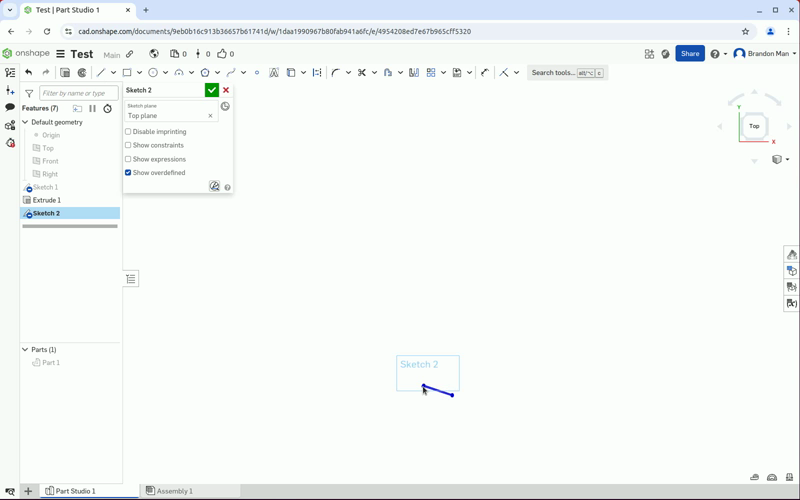
mouse_move(437, 390)
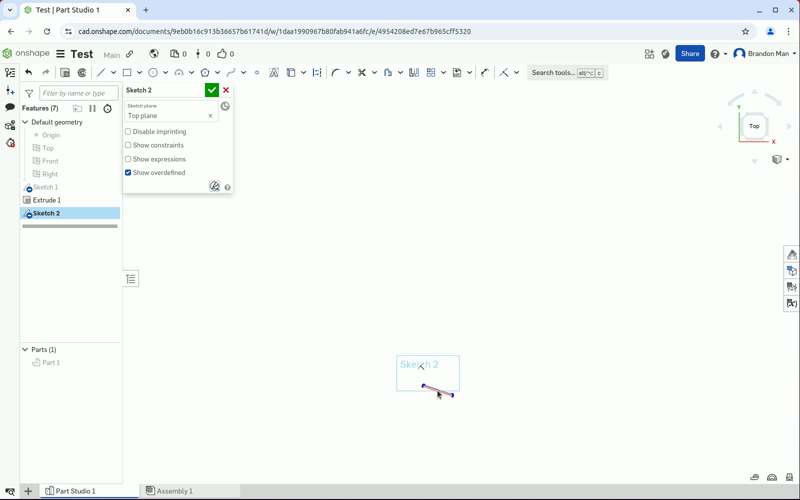
scroll(6)
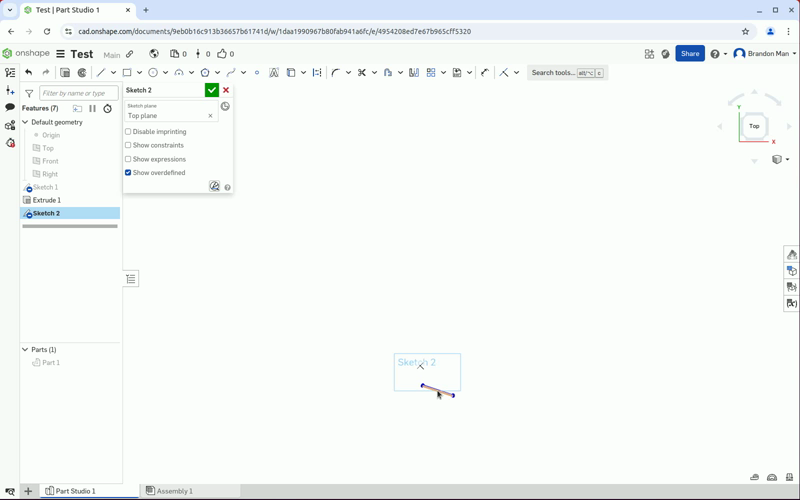
scroll(6)
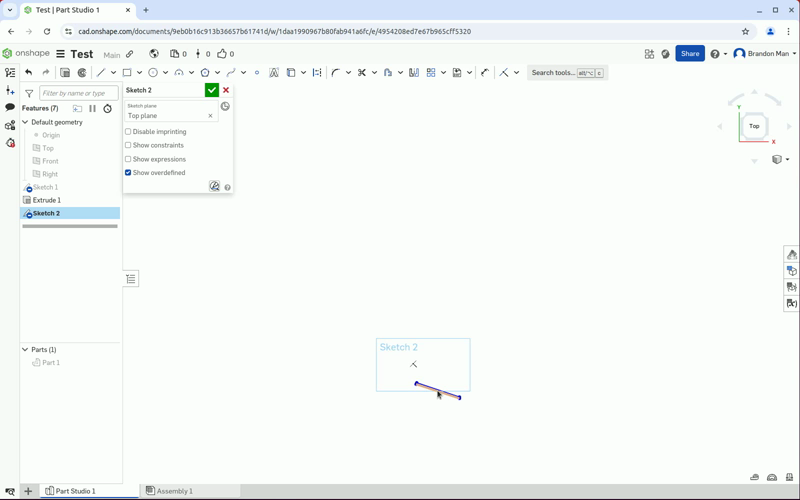
scroll(6)
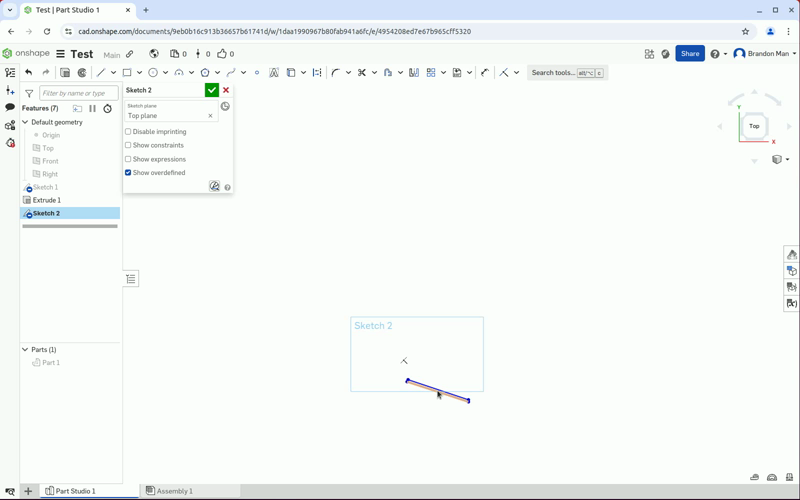
scroll(6)
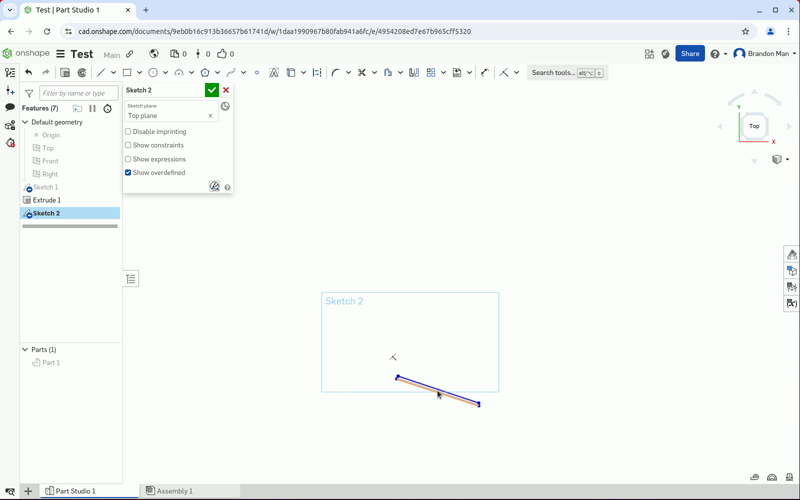
scroll(6)
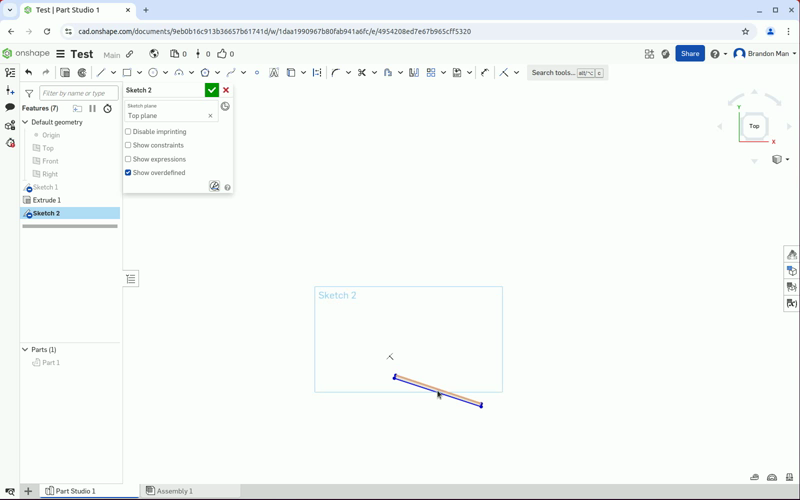
scroll(6)
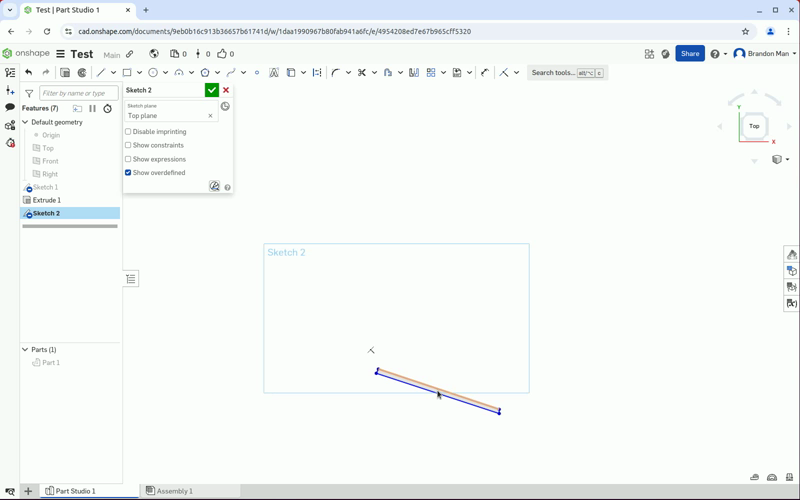
scroll(6)
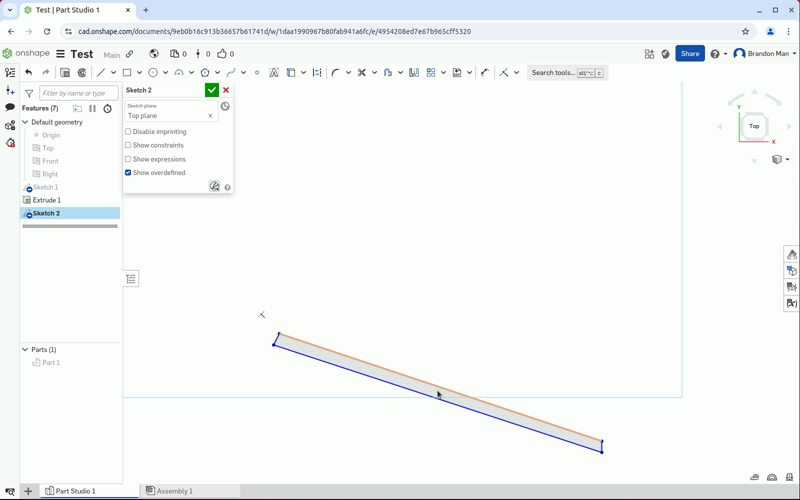
click(437, 390)
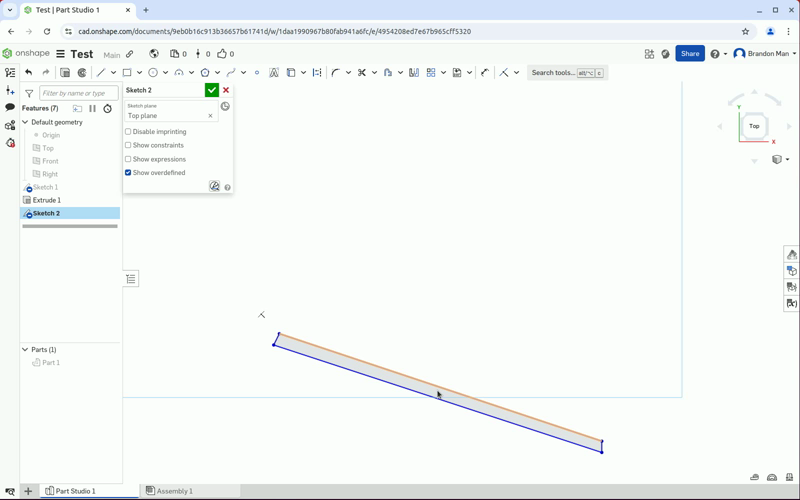
scroll(-6)
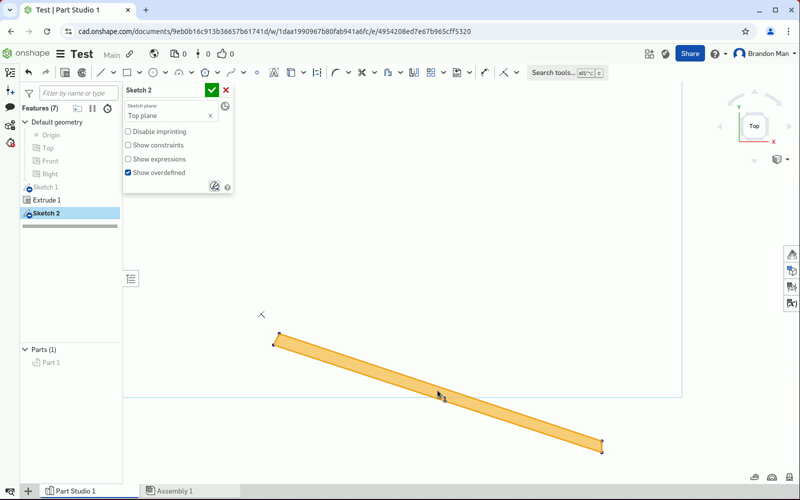
scroll(-6)
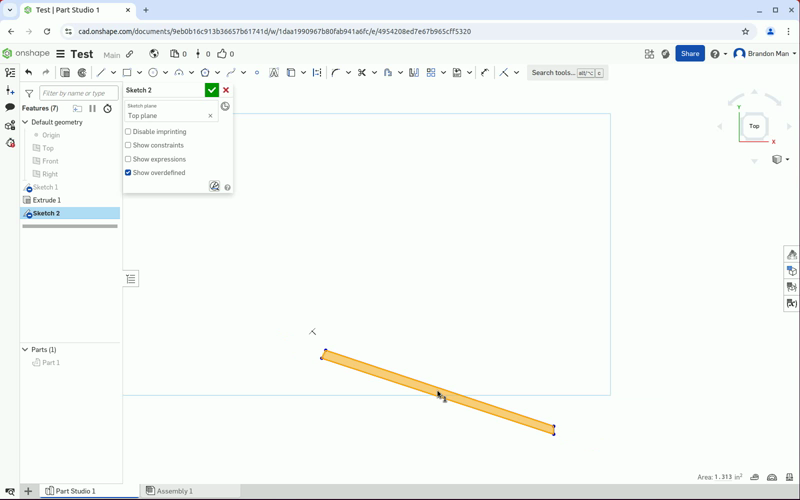
scroll(-6)
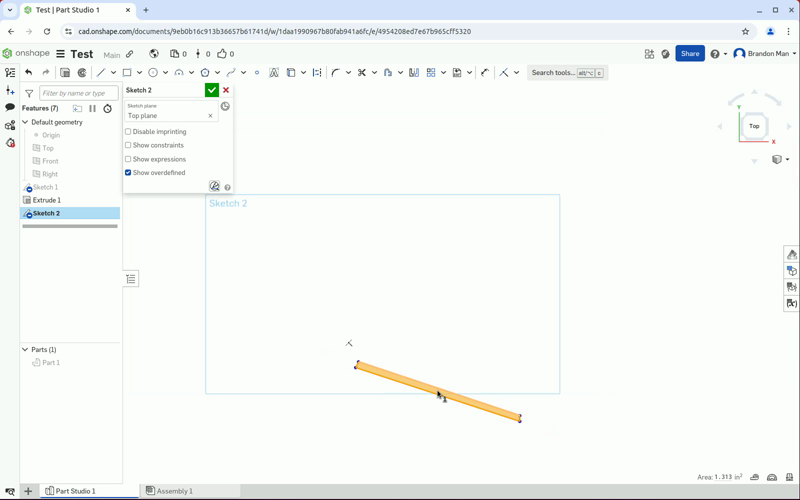
scroll(-6)
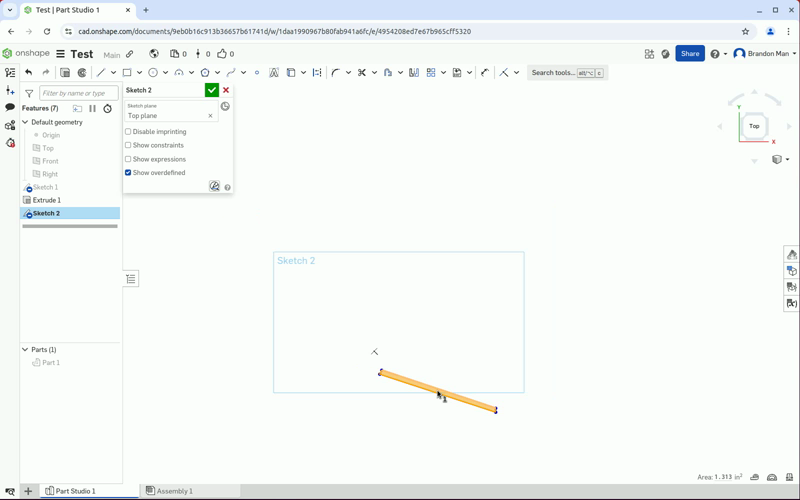
scroll(-6)
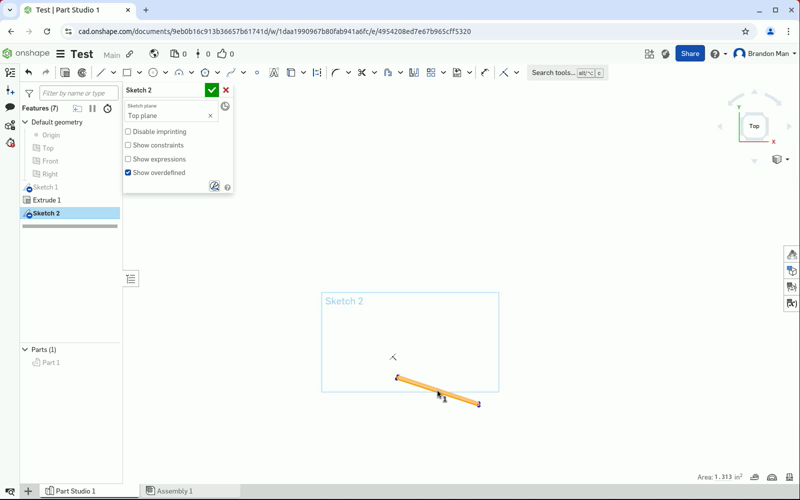
scroll(-6)
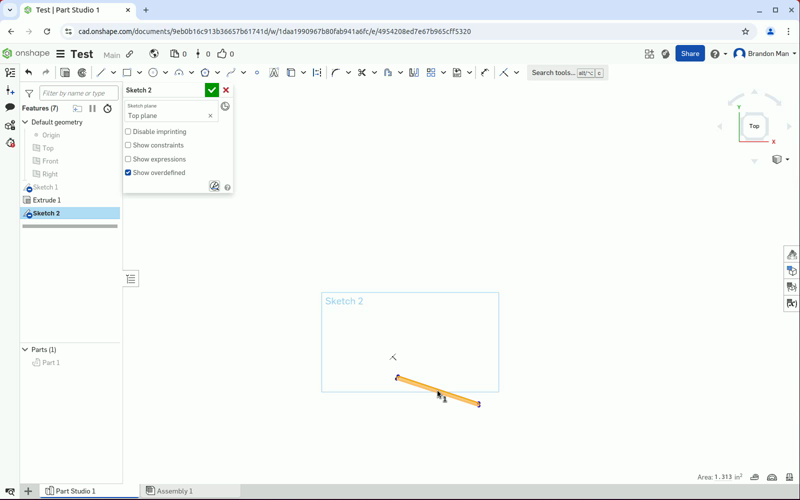
scroll(-6)
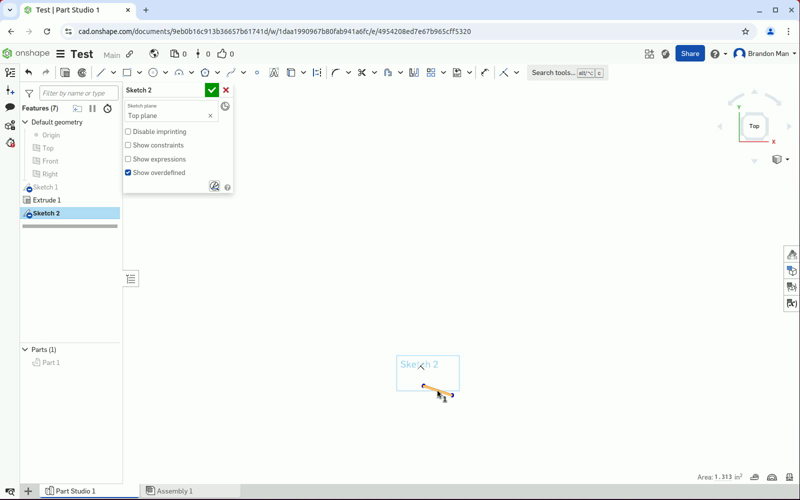
mouse_move(73, 352)
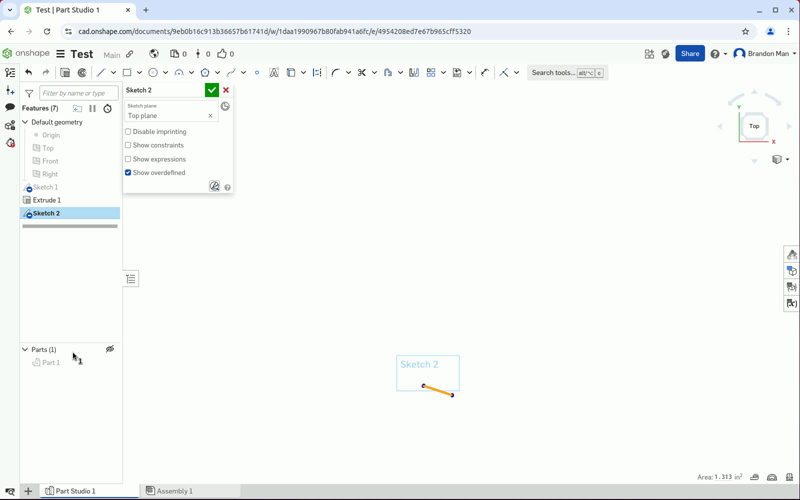
key(shift+y)
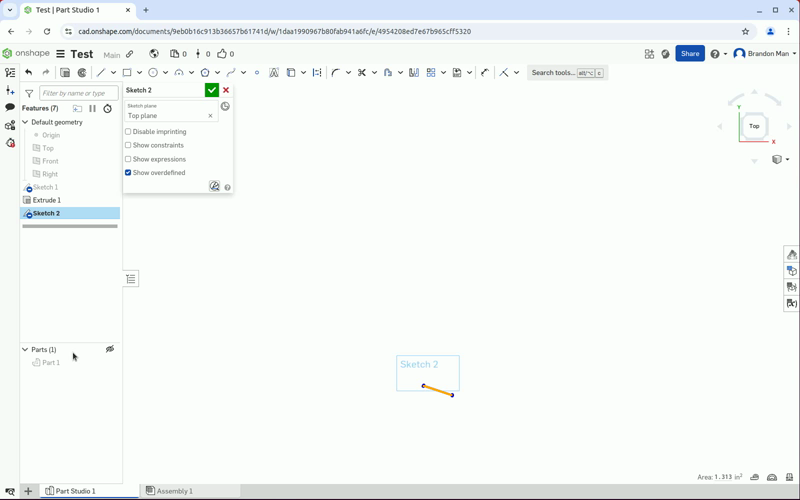
key(shift+e)
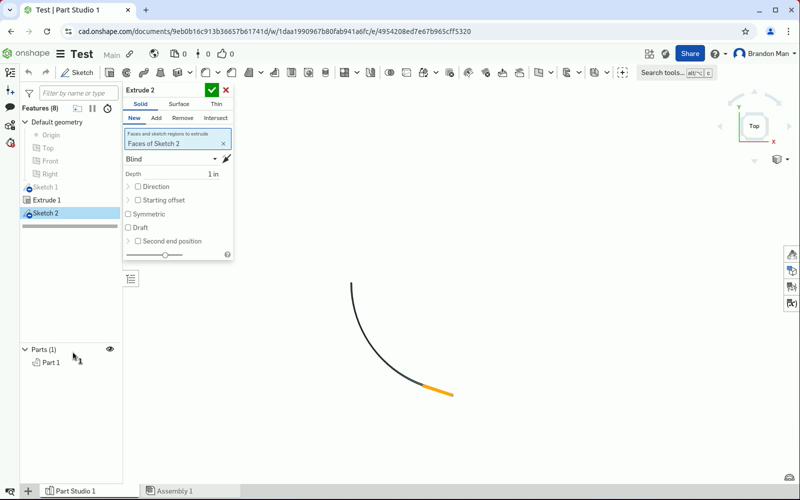
mouse_move(143, 106)
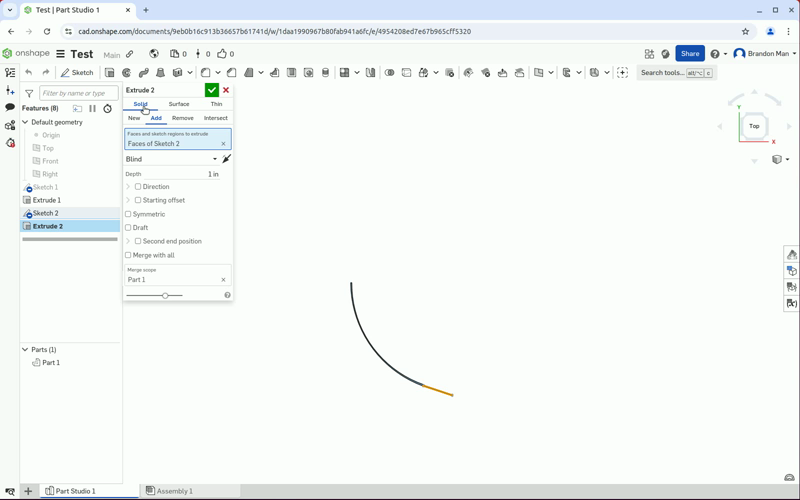
click(143, 106)
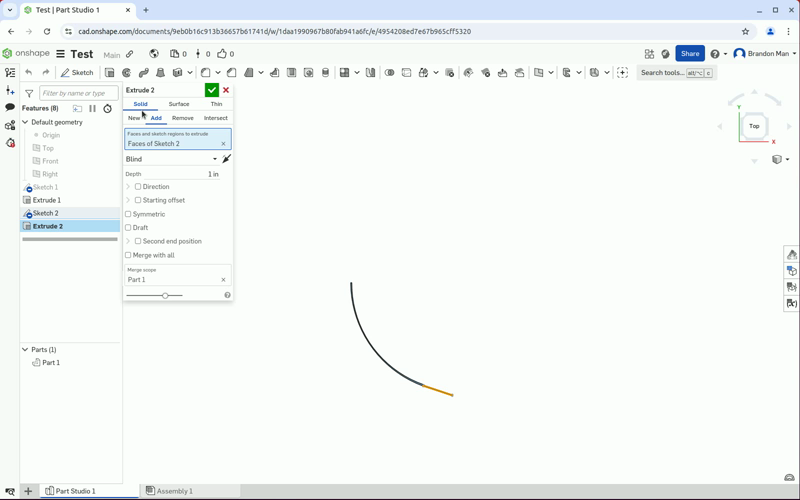
mouse_move(137, 120)
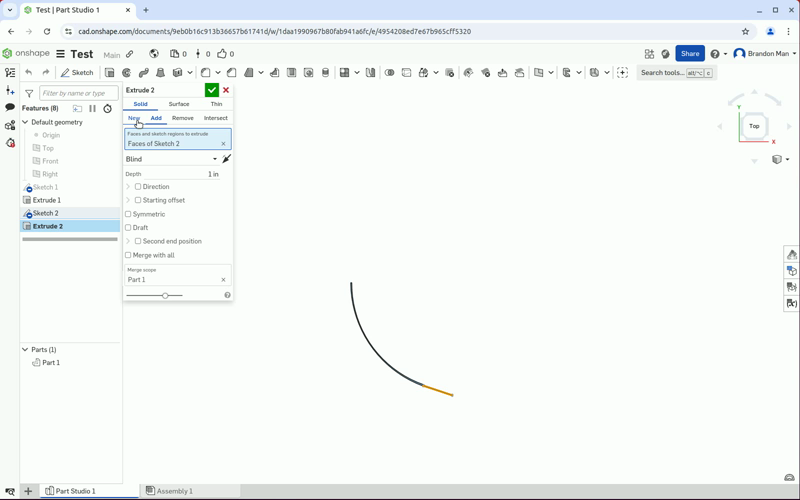
click(137, 120)
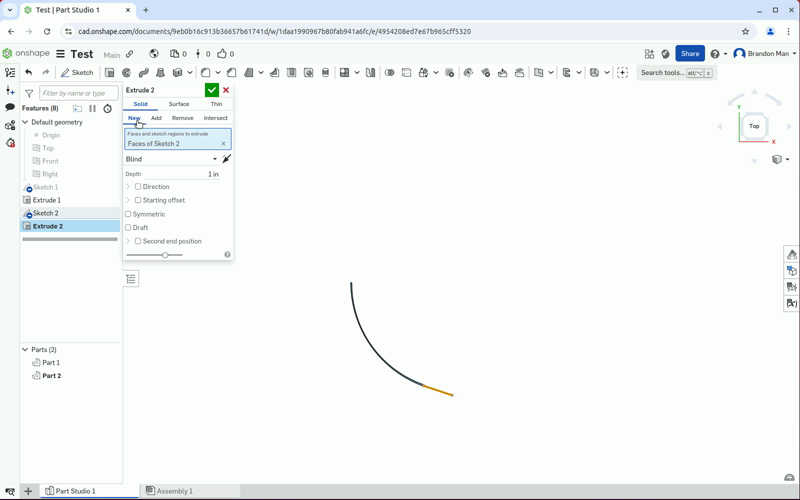
key(tab, 4)
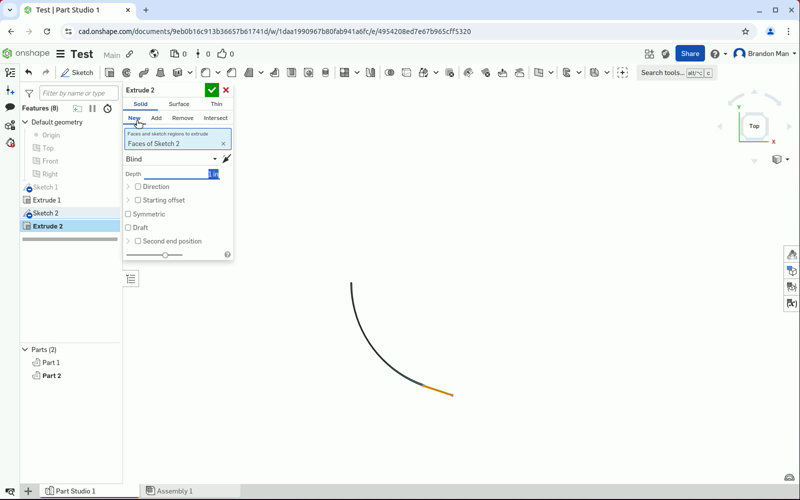
text(5.536)
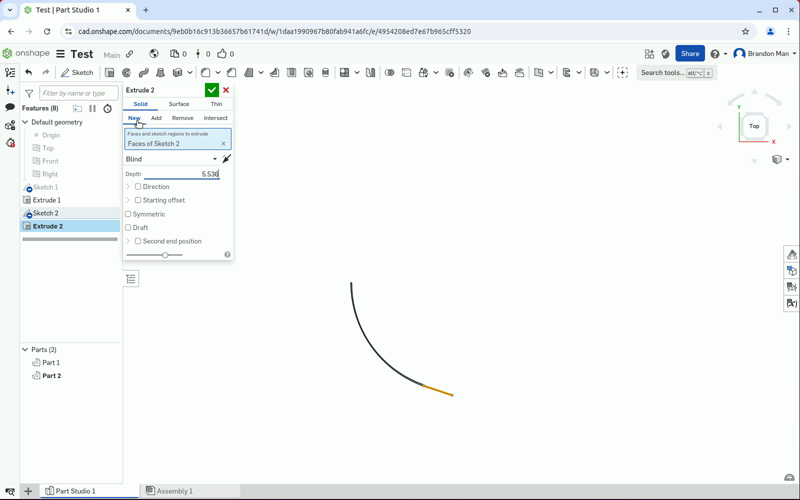
key(enter)
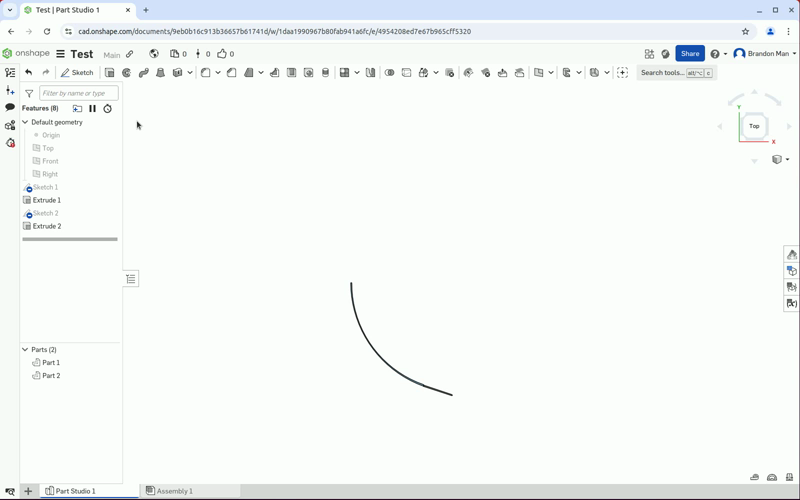
key(shift+h)
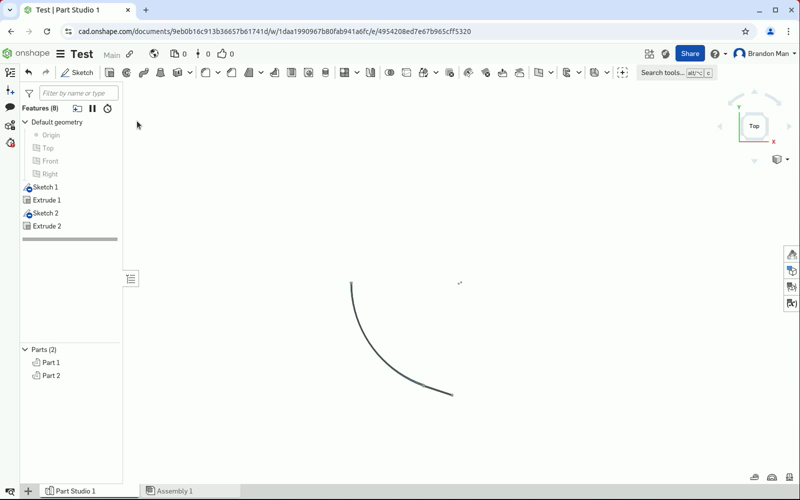
key(shift+h)
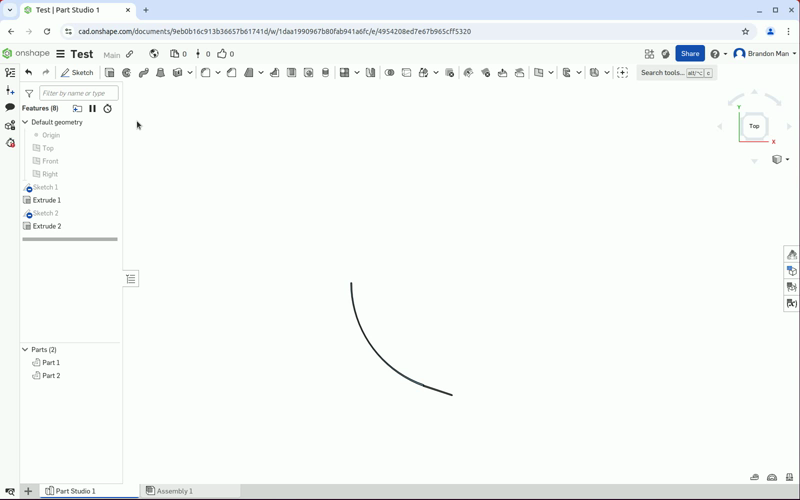
mouse_move(73, 189)
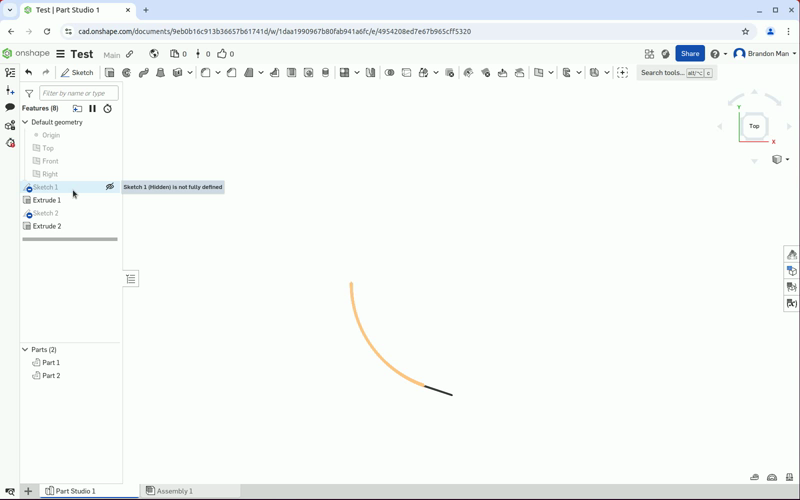
click(73, 189)
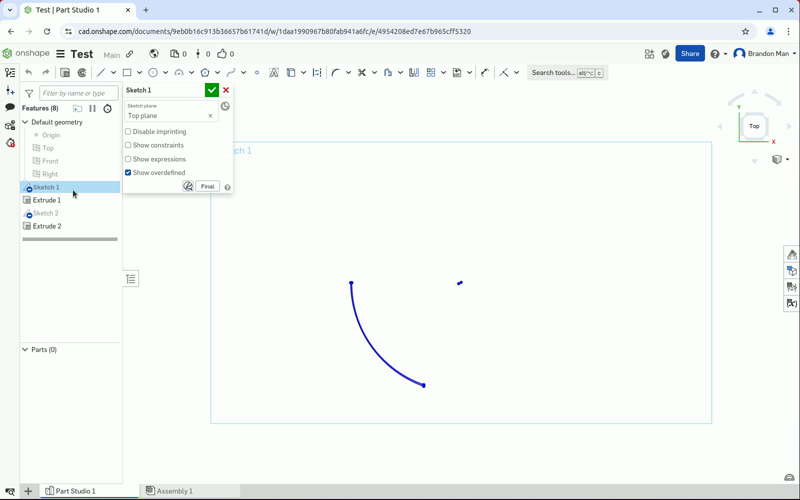
mouse_move(229, 92)
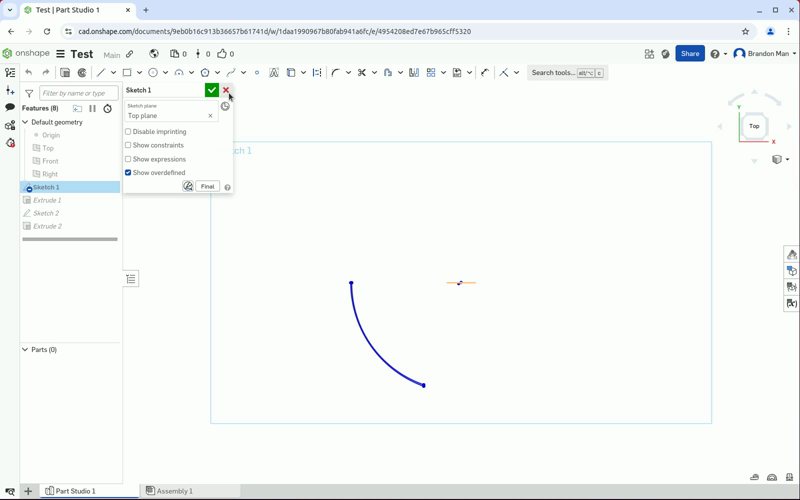
click(229, 92)
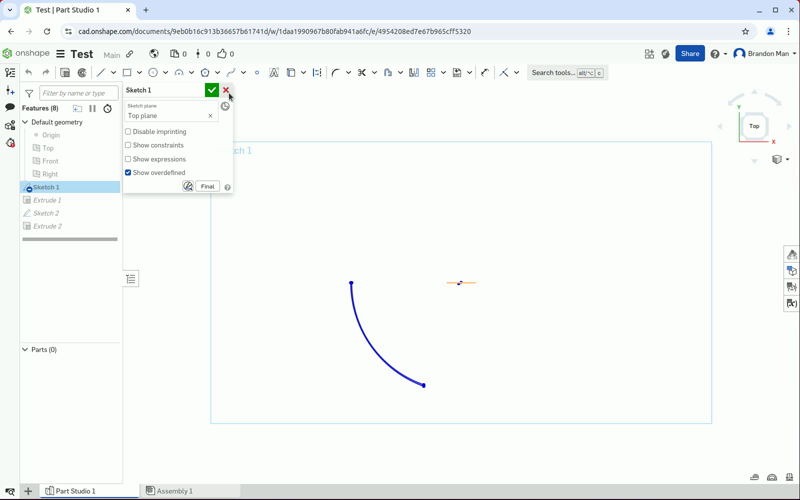
key(shift+s)
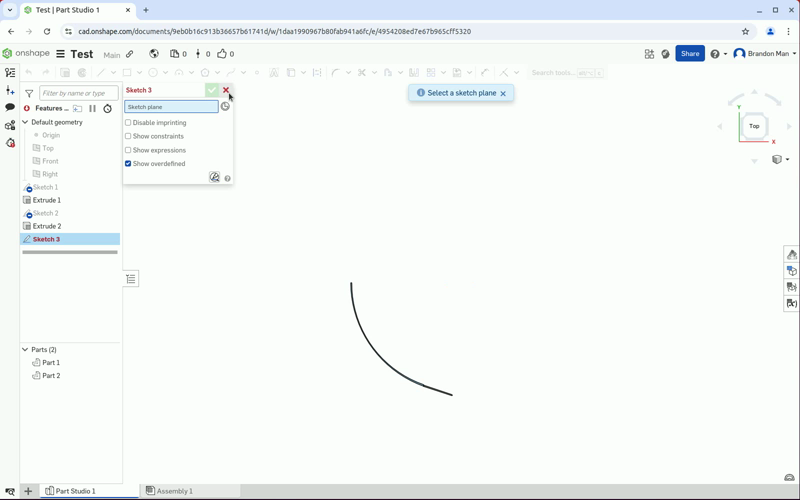
mouse_move(73, 150)
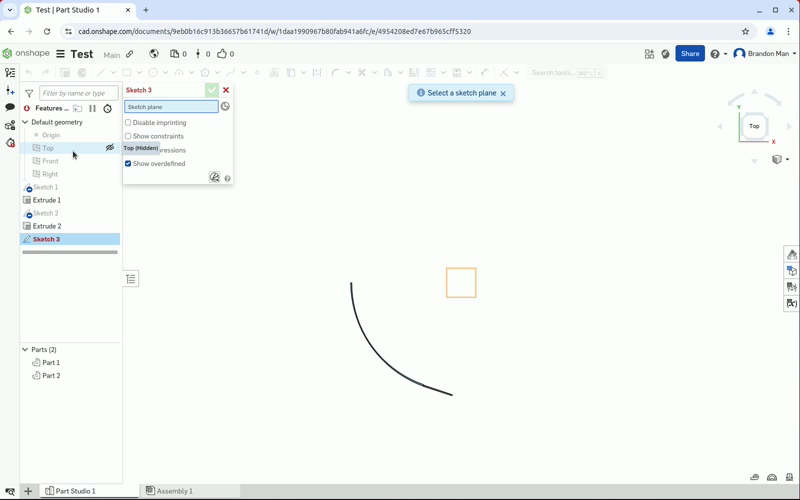
click(73, 150)
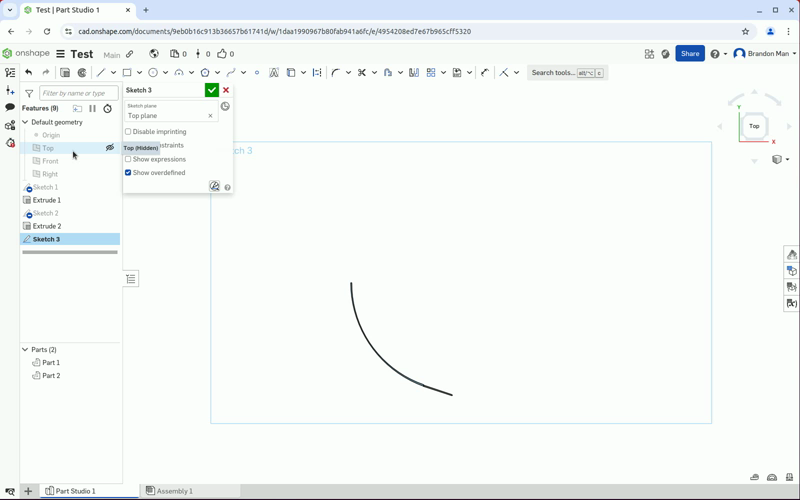
mouse_move(73, 352)
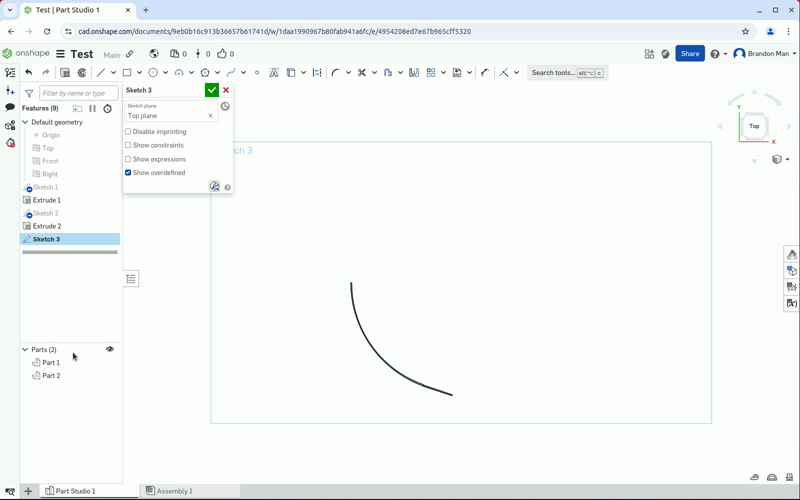
key(y)
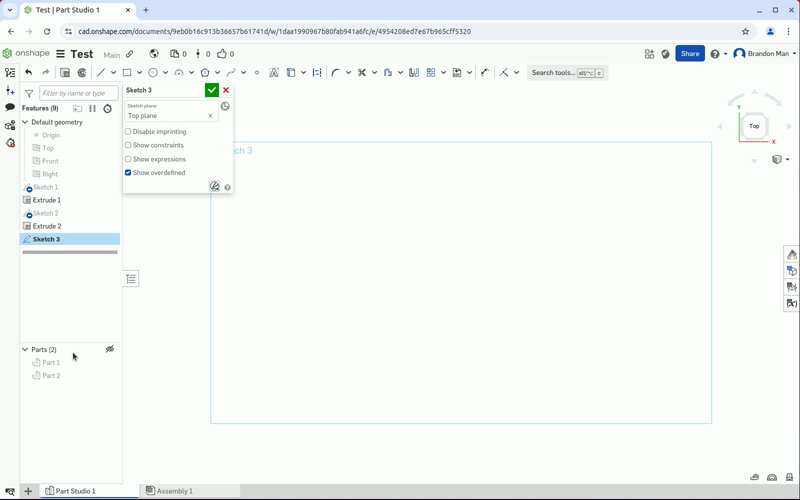
key(l)
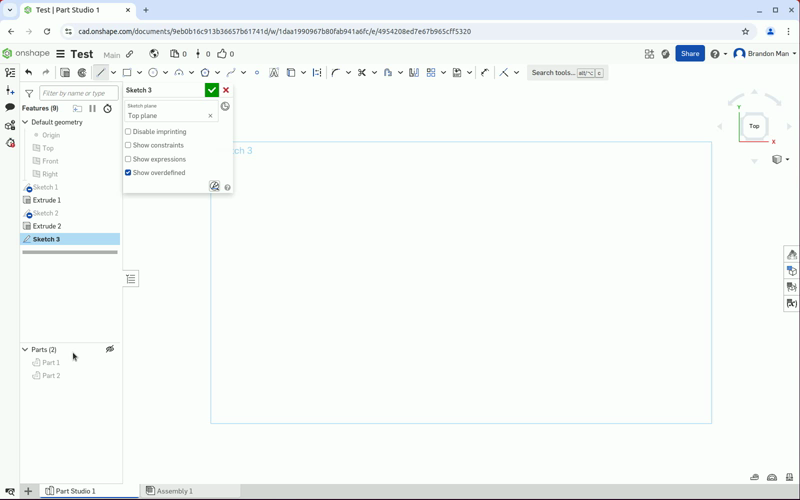
key_down(shift)
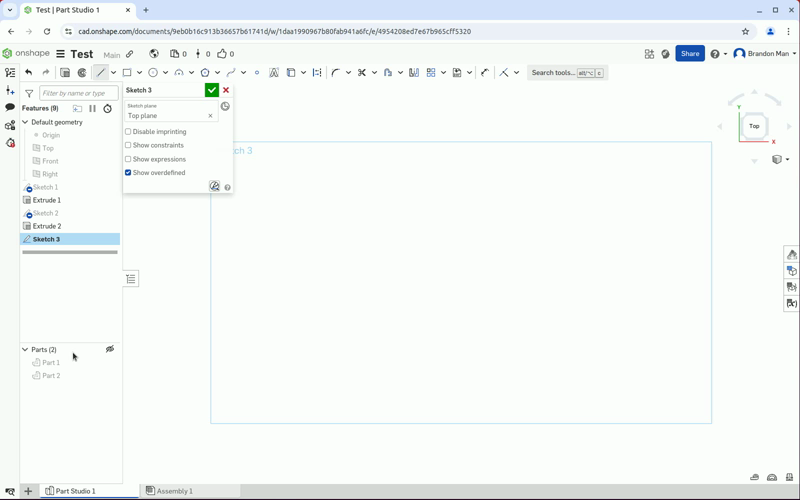
mouse_move(451, 395)
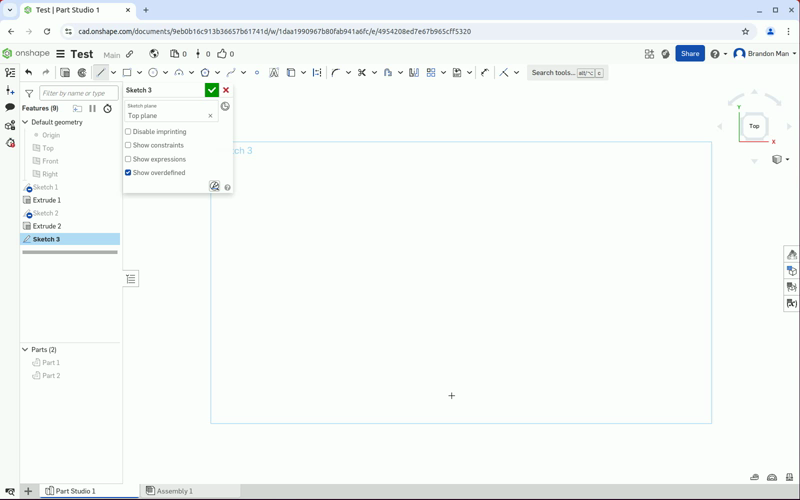
click(451, 395)
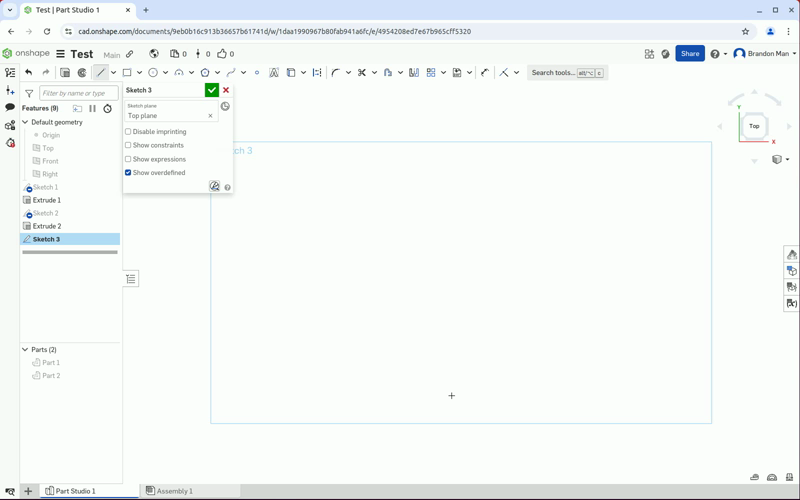
key_up(shift)
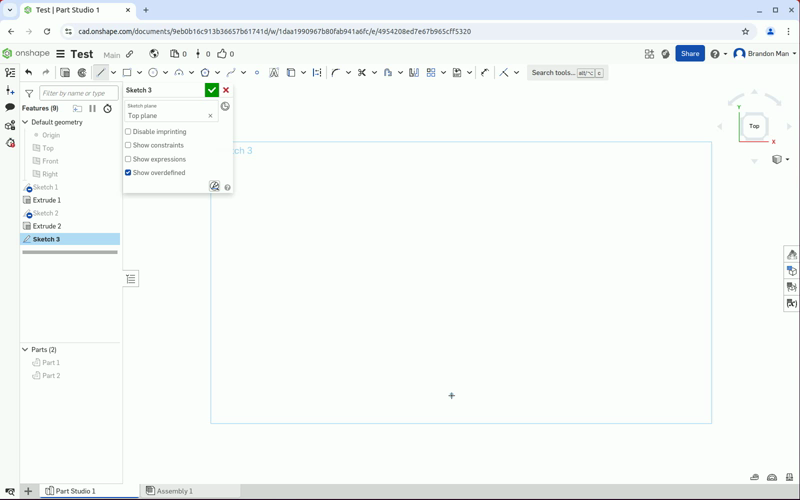
key_down(shift)
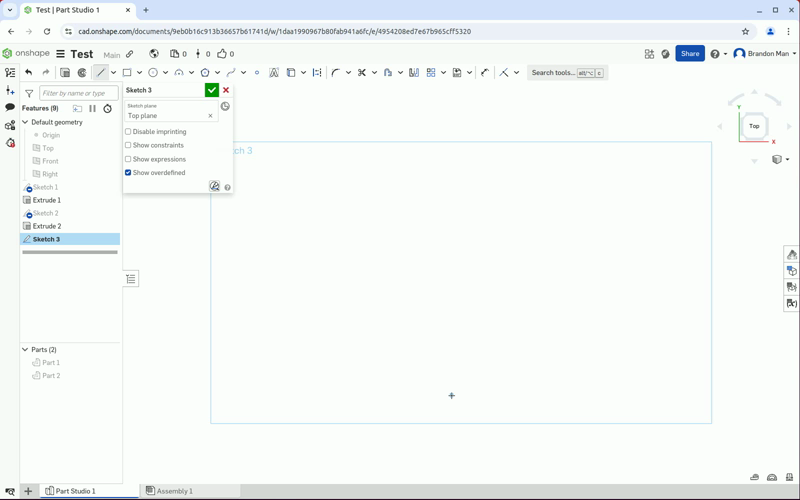
mouse_move(481, 395)
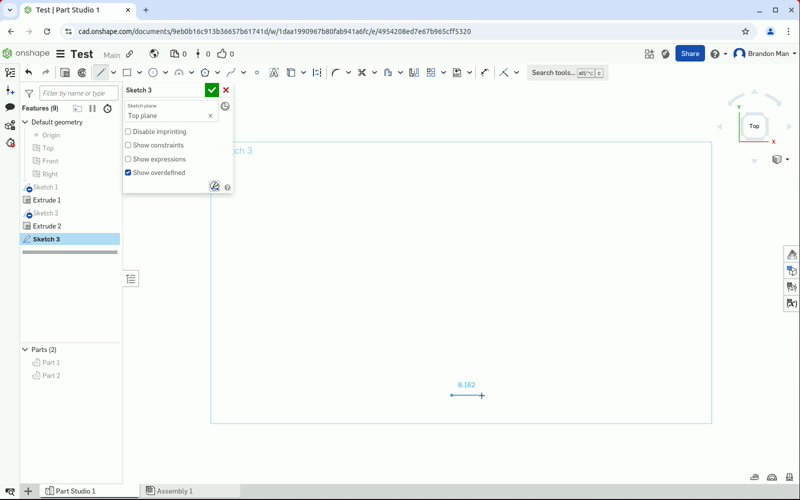
mouse_move(461, 395)
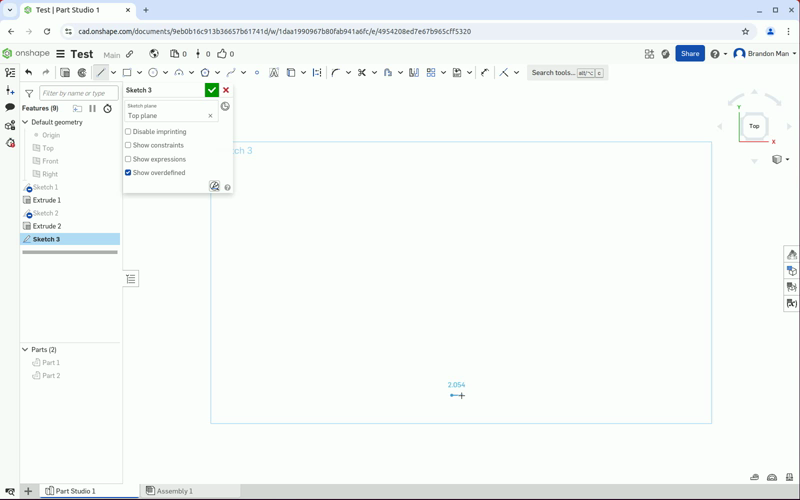
click(461, 395)
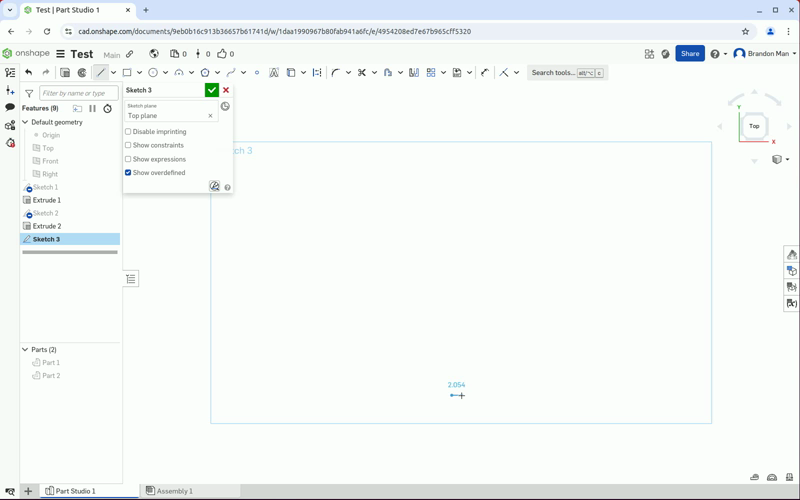
key_up(shift)
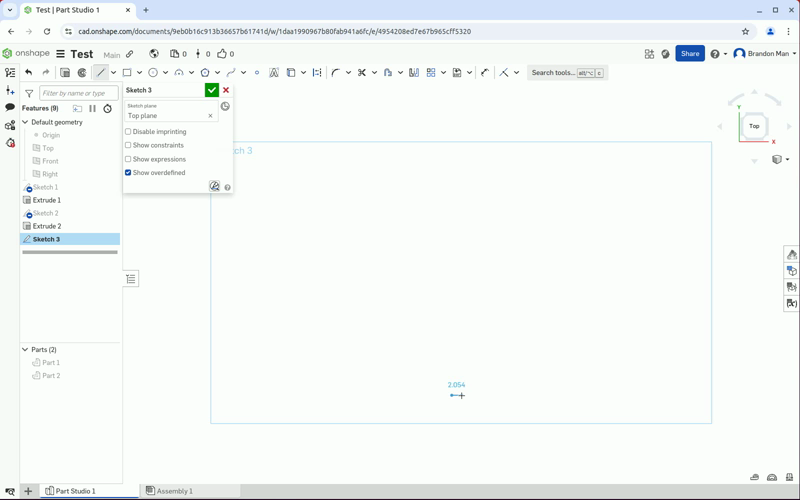
key_down(shift)
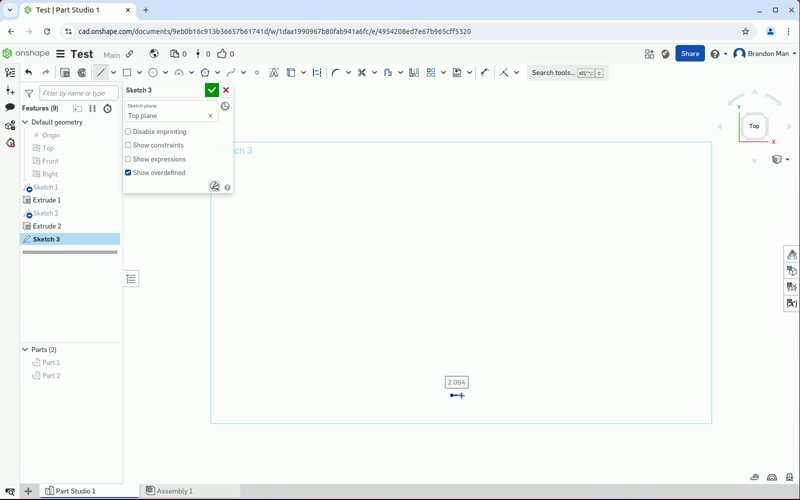
mouse_move(492, 395)
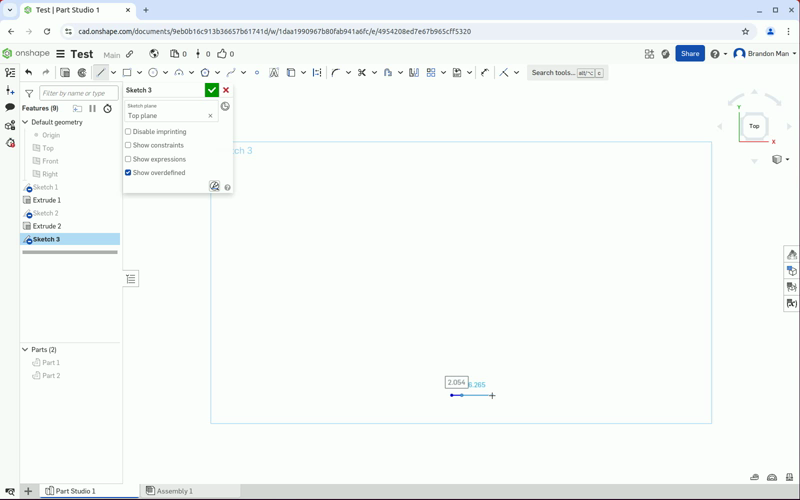
mouse_move(461, 394)
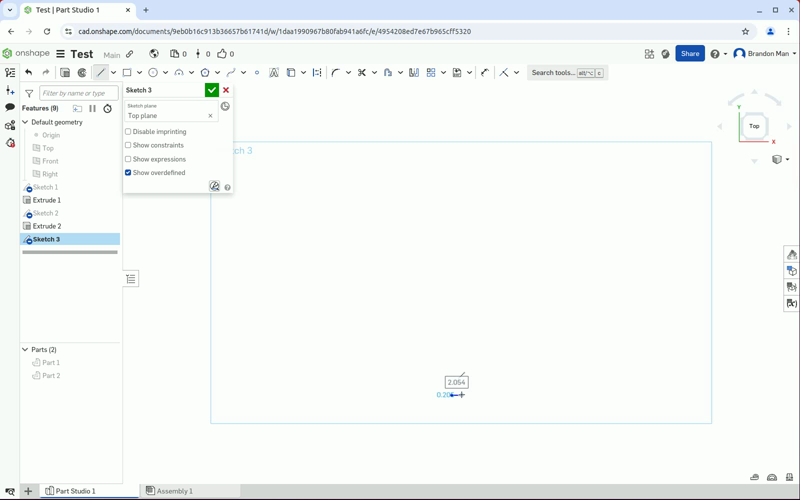
scroll(6)
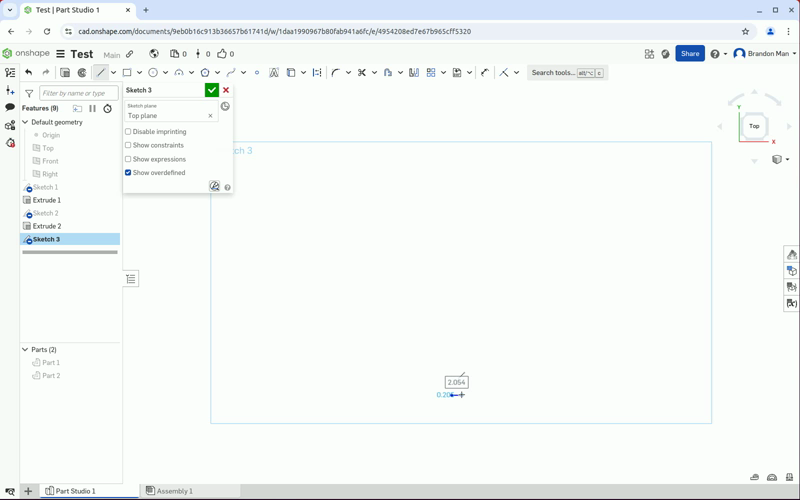
scroll(6)
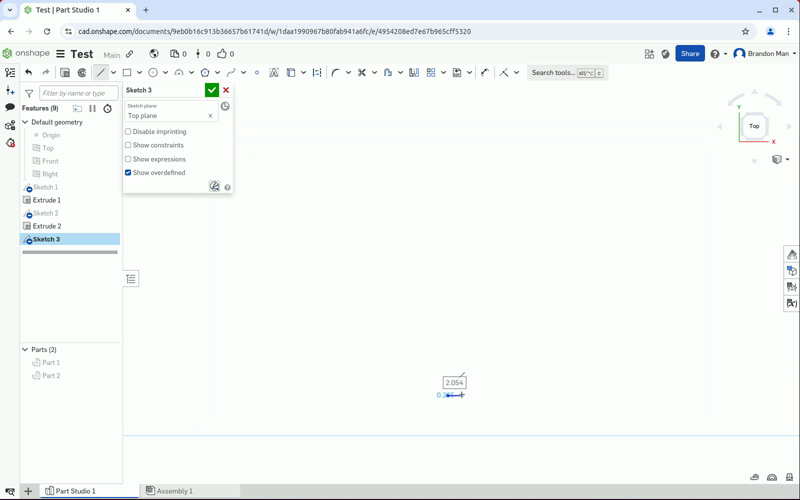
scroll(6)
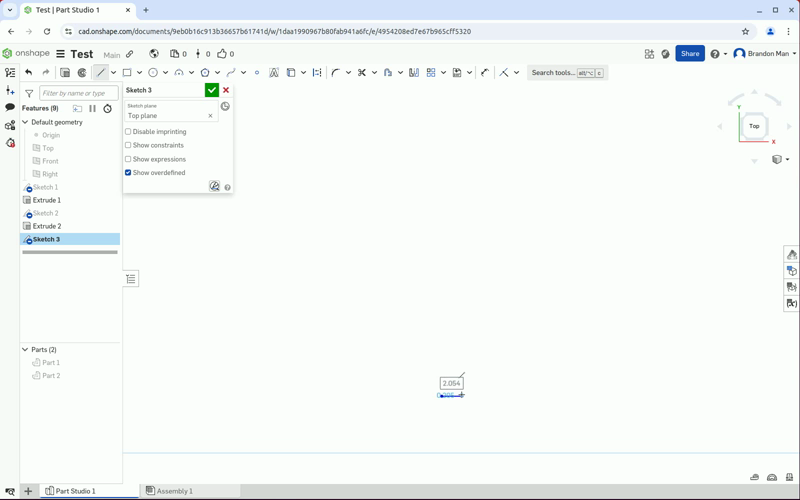
scroll(6)
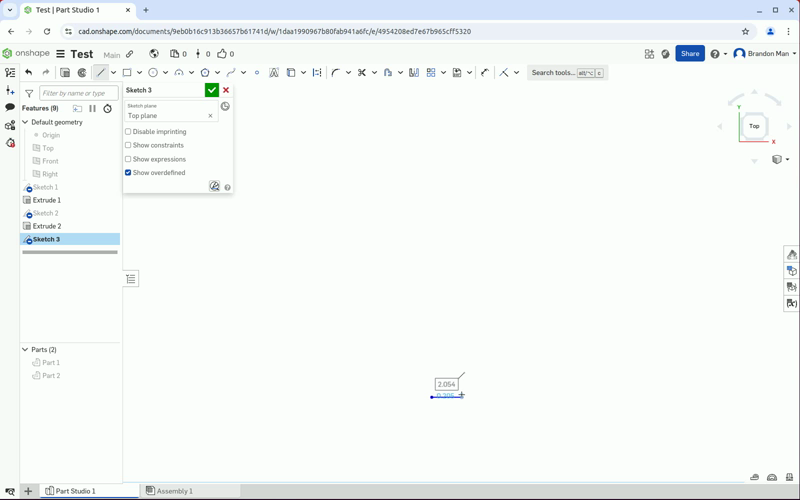
scroll(6)
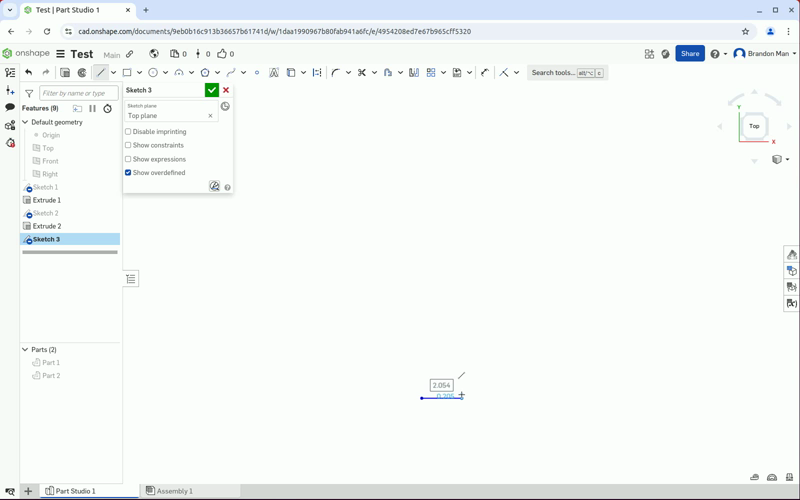
scroll(6)
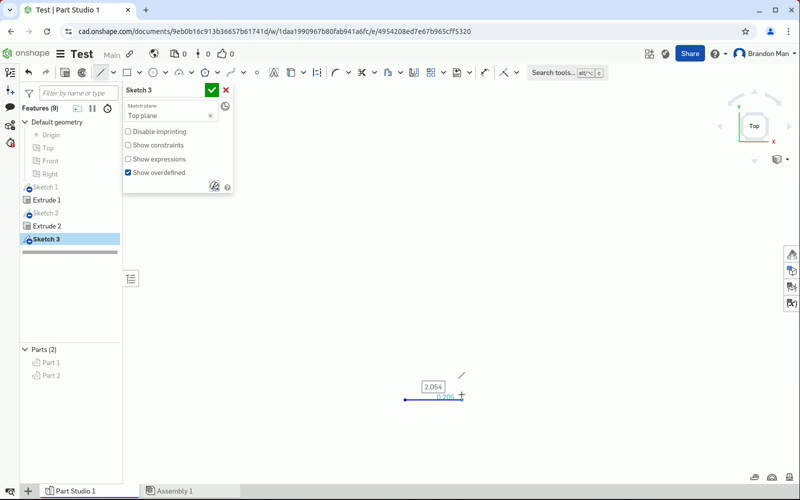
scroll(6)
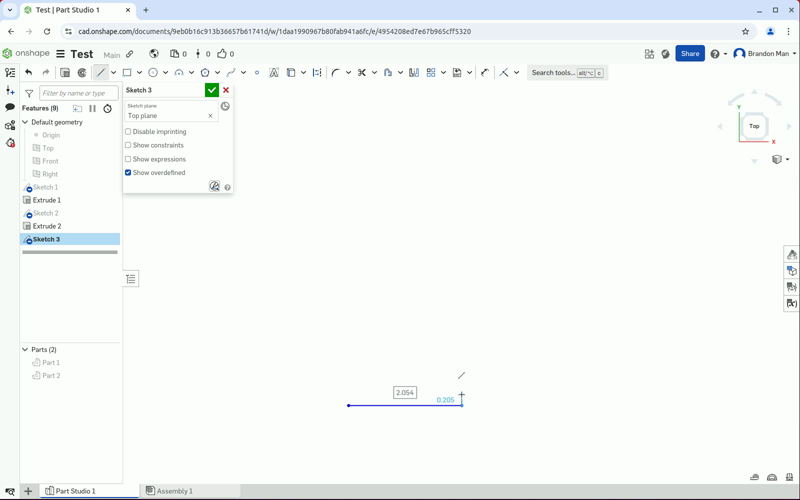
click(461, 394)
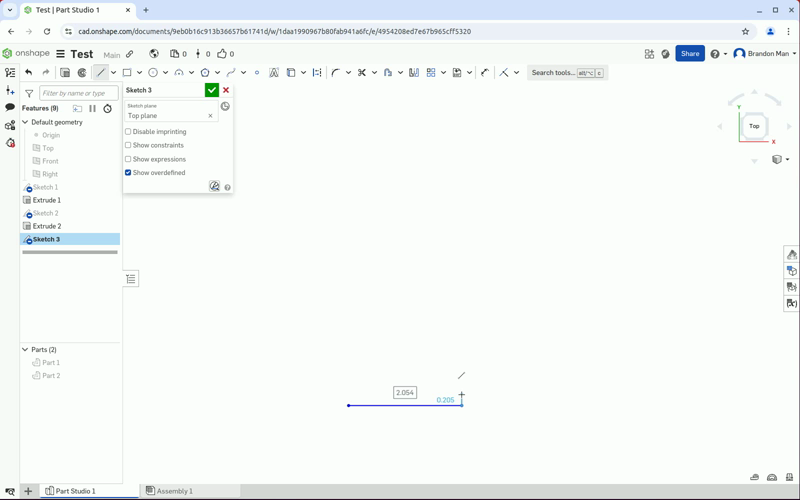
scroll(-6)
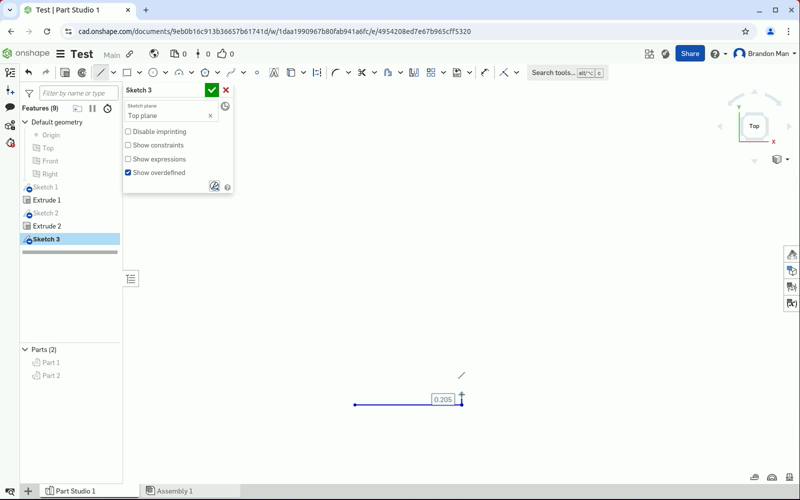
scroll(-6)
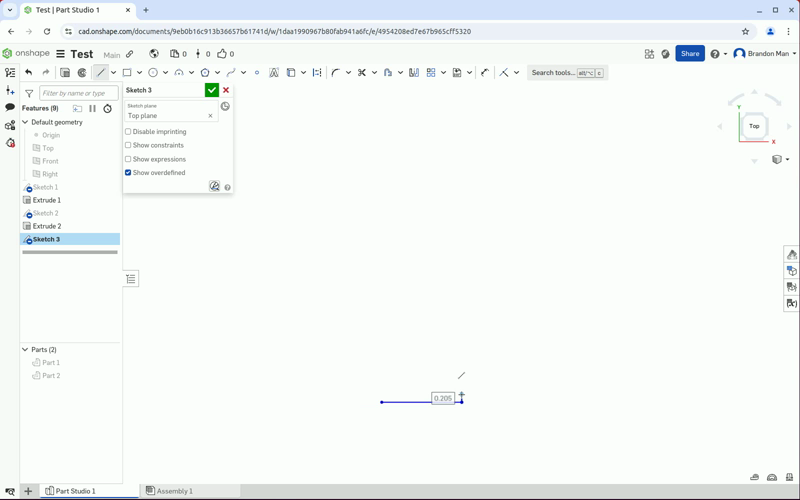
scroll(-6)
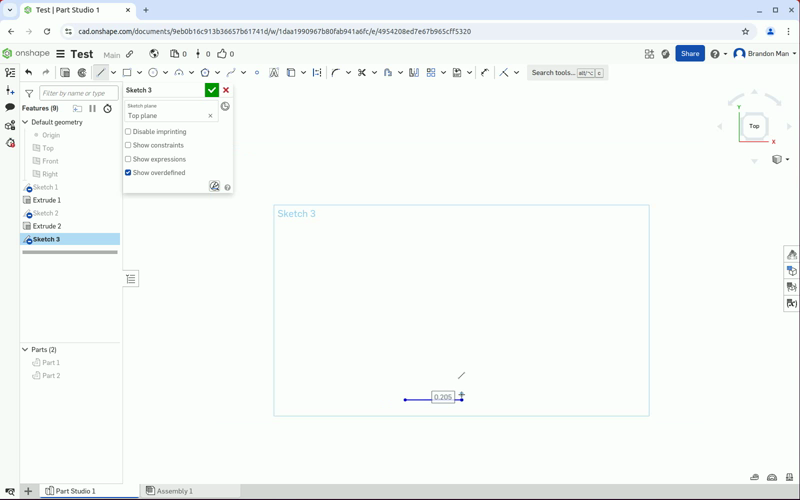
scroll(-6)
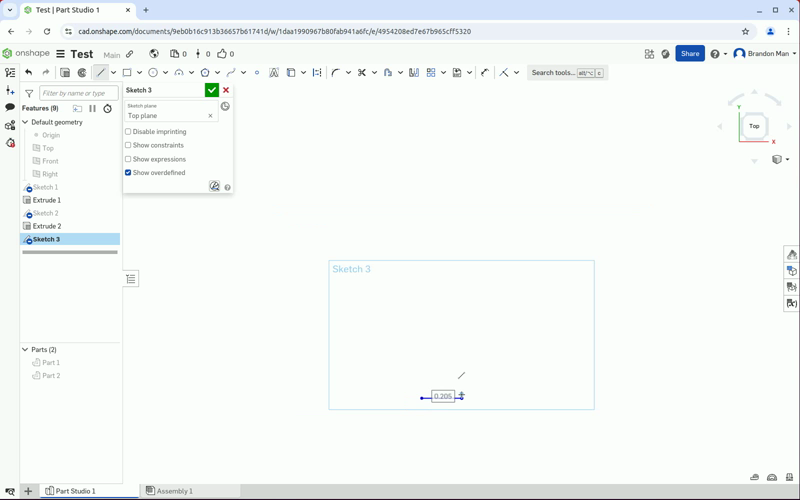
scroll(-6)
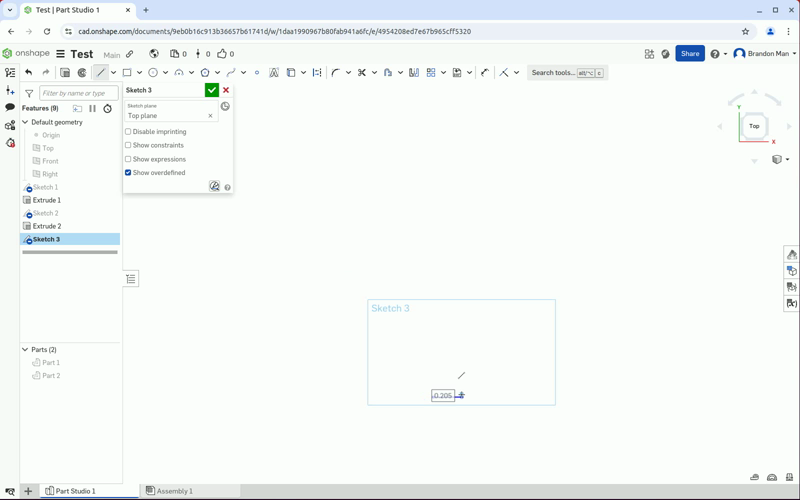
scroll(-6)
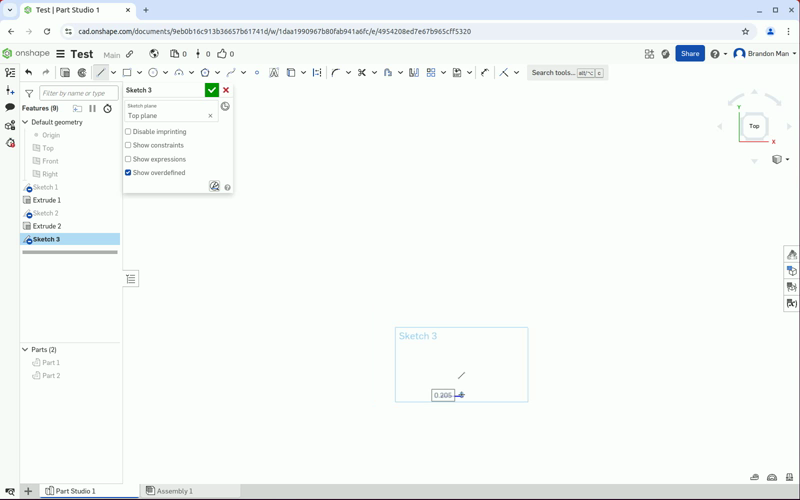
scroll(-6)
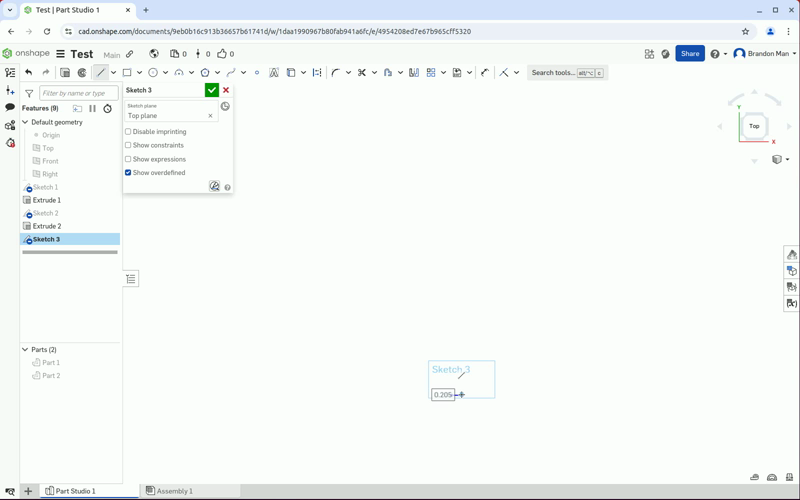
key_up(shift)
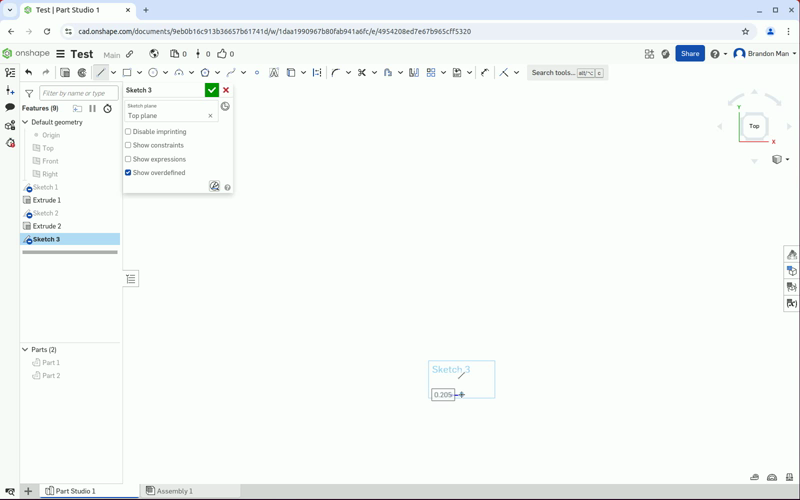
key_down(shift)
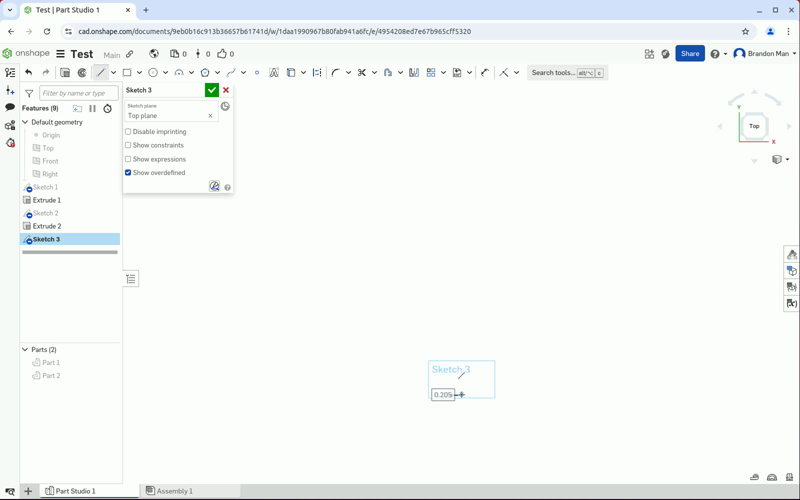
mouse_move(492, 394)
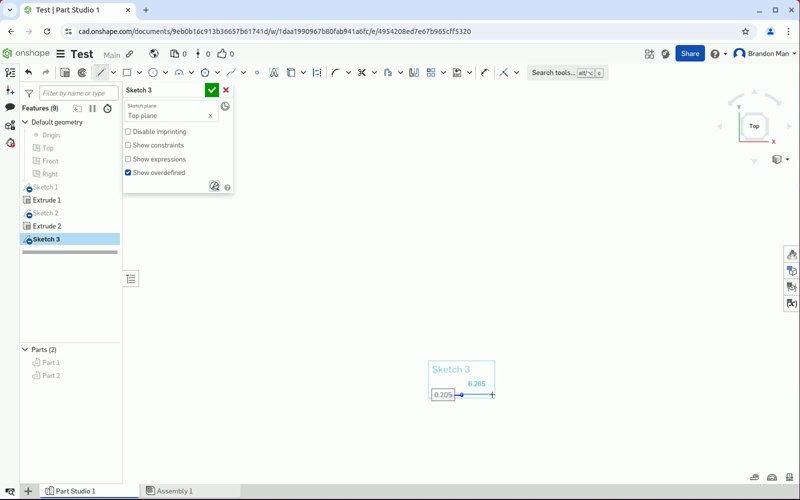
mouse_move(451, 394)
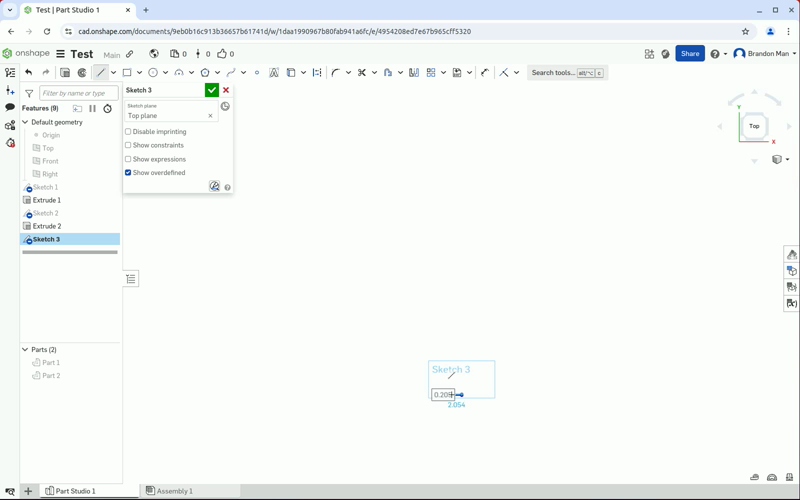
scroll(6)
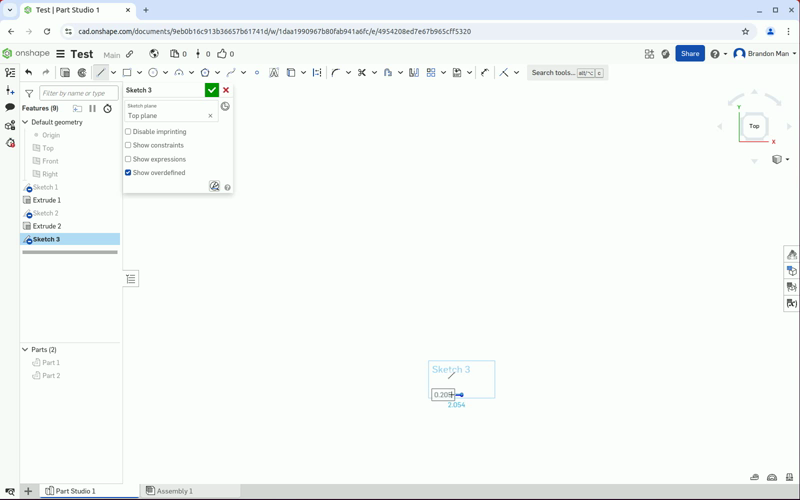
scroll(6)
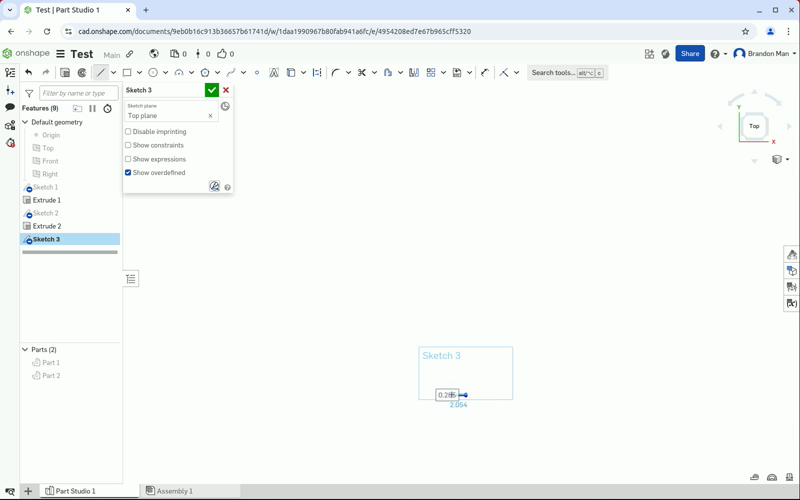
scroll(6)
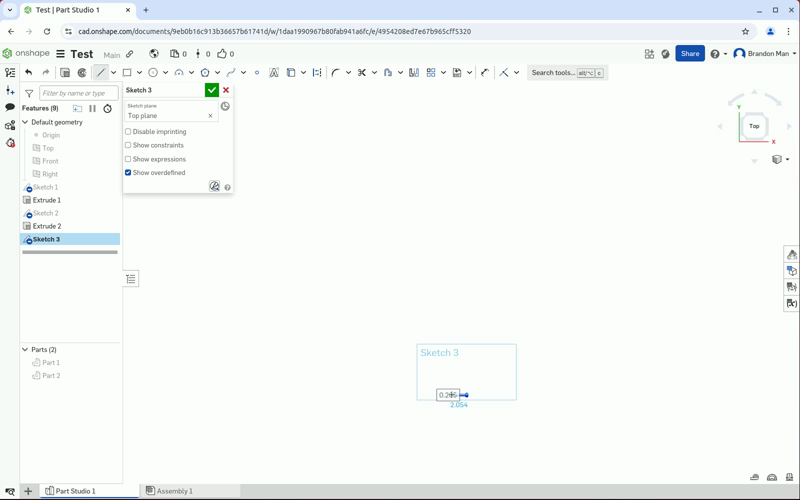
scroll(6)
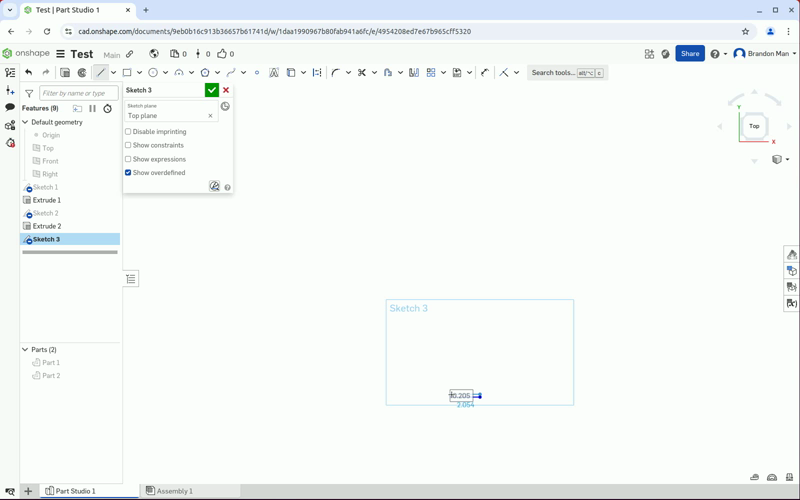
scroll(6)
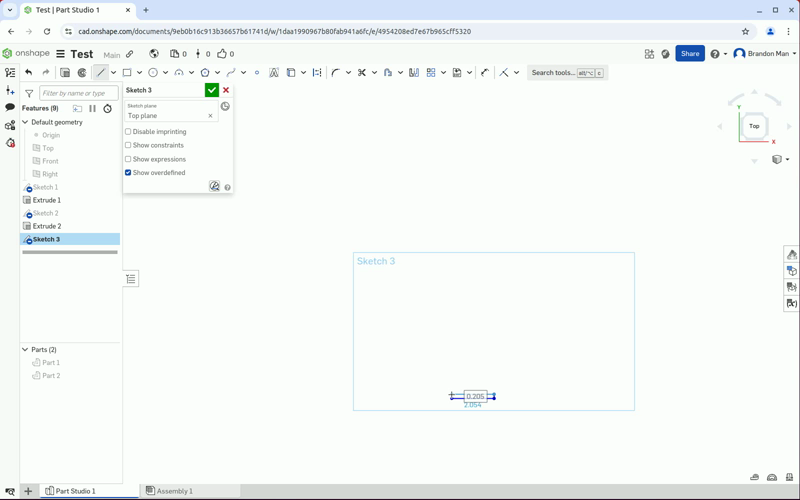
scroll(6)
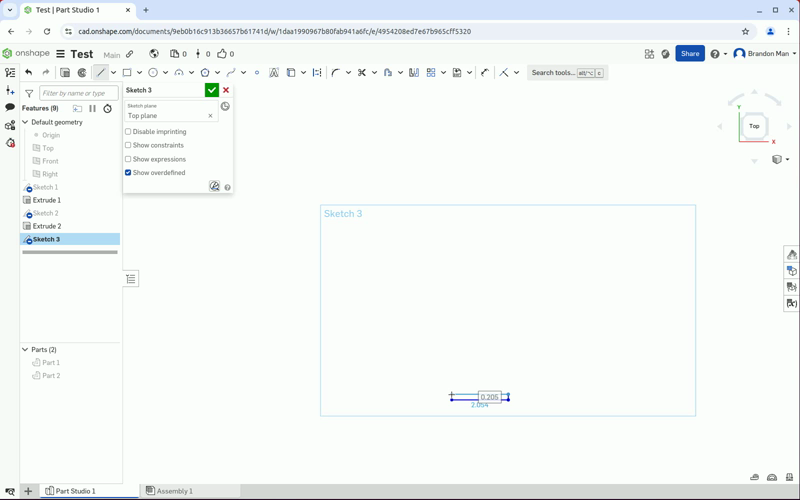
scroll(6)
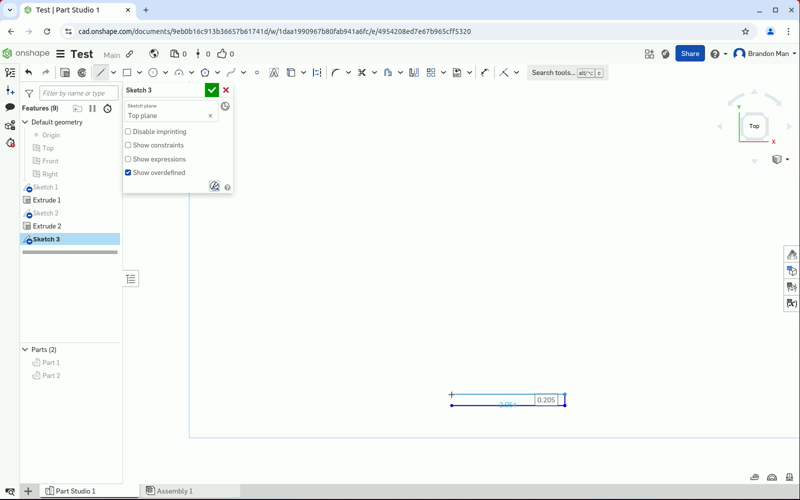
click(451, 394)
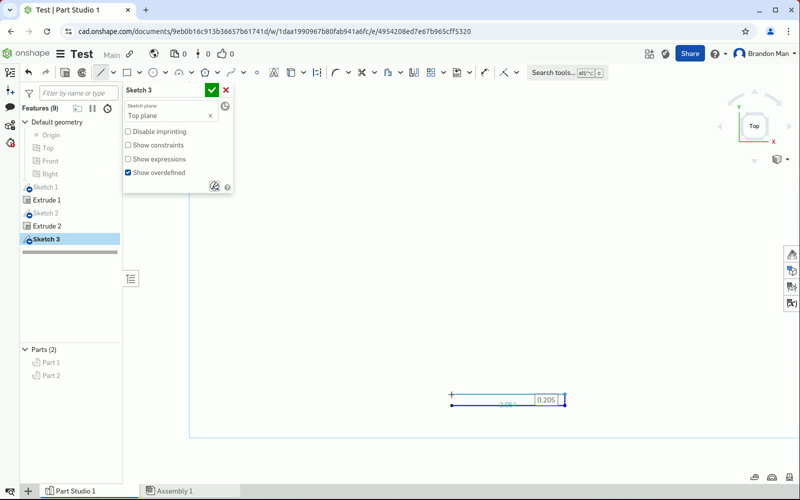
scroll(-6)
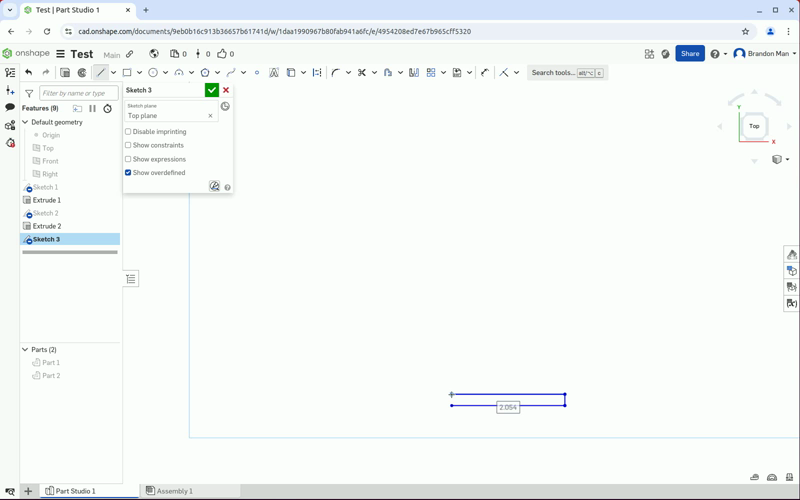
scroll(-6)
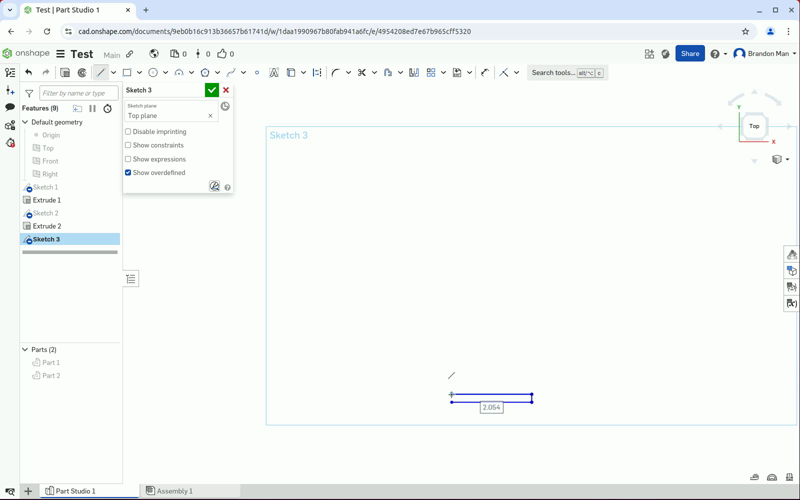
scroll(-6)
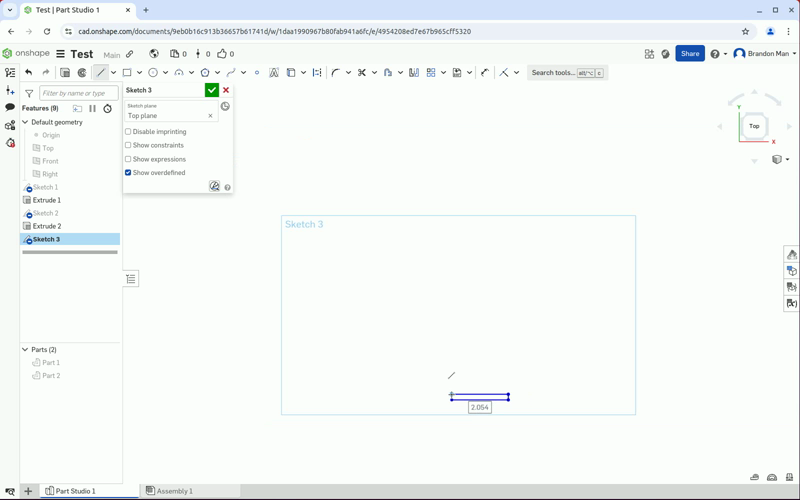
scroll(-6)
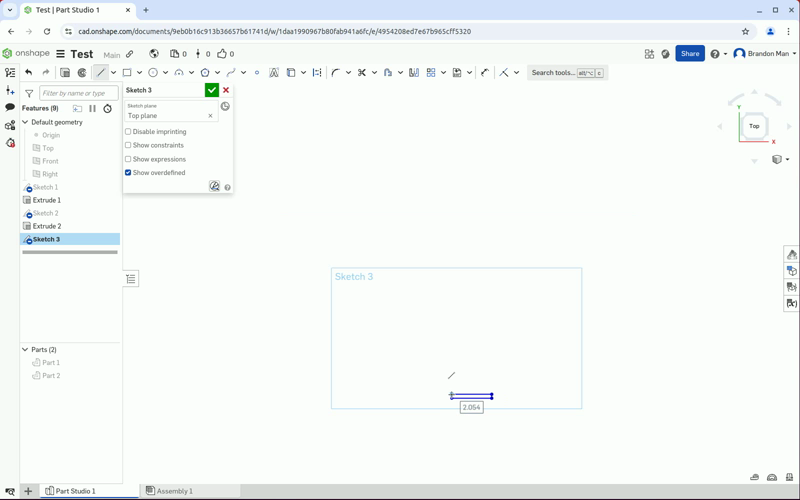
scroll(-6)
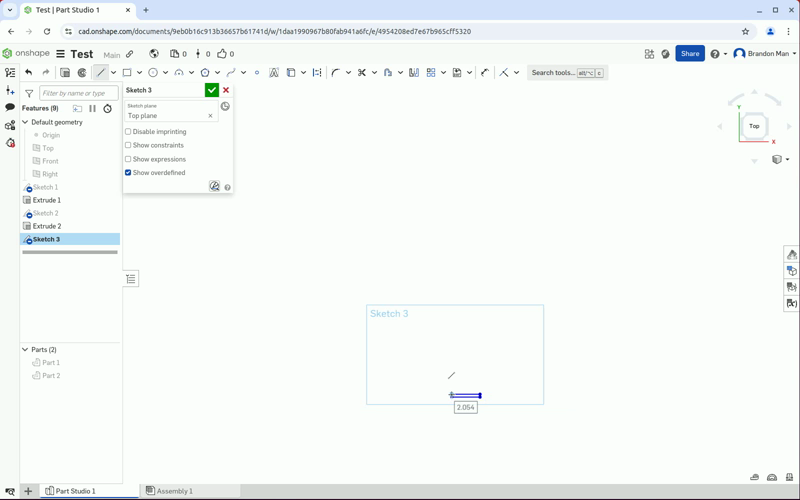
scroll(-6)
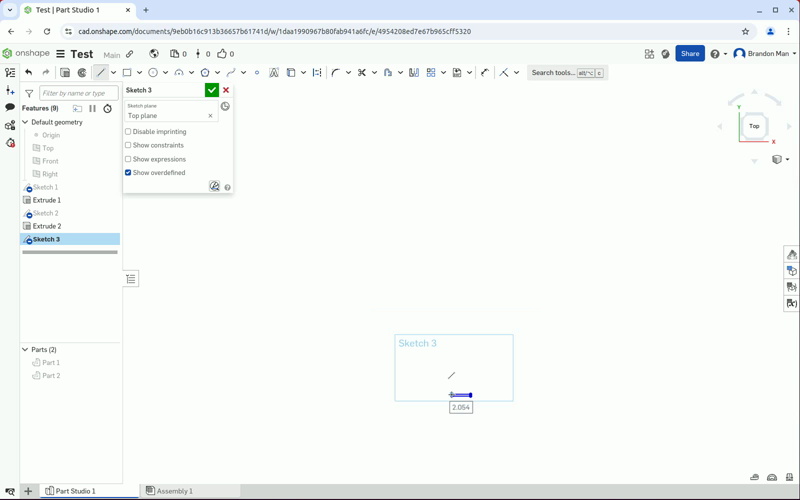
scroll(-6)
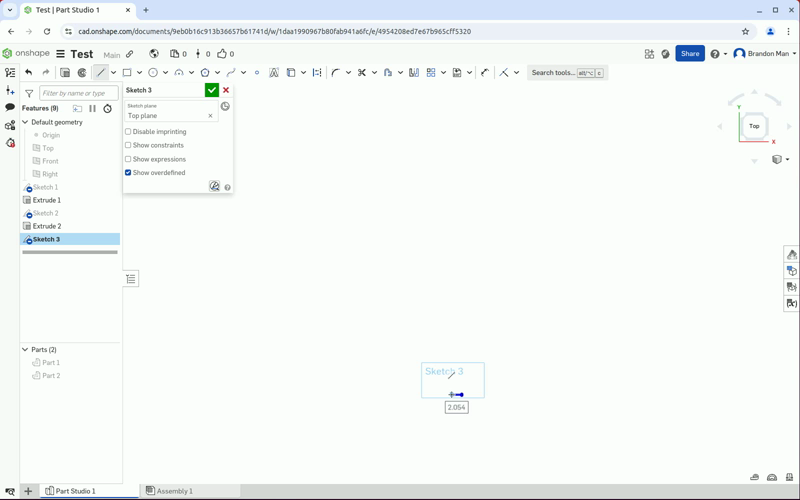
key_up(shift)
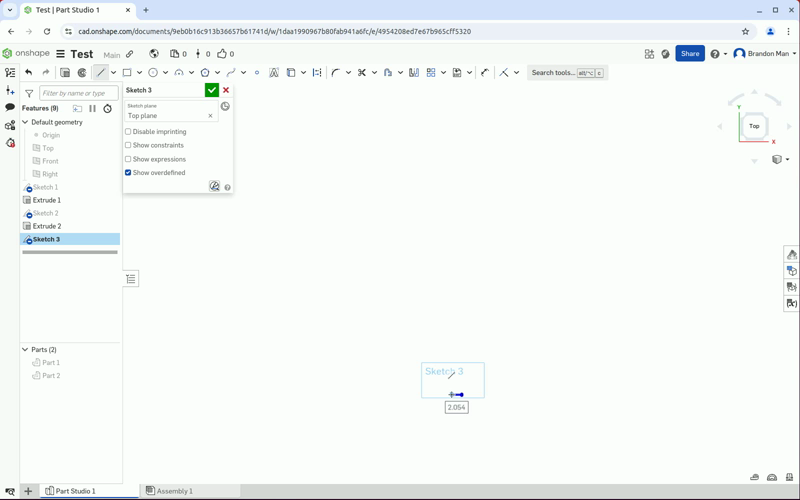
mouse_move(481, 394)
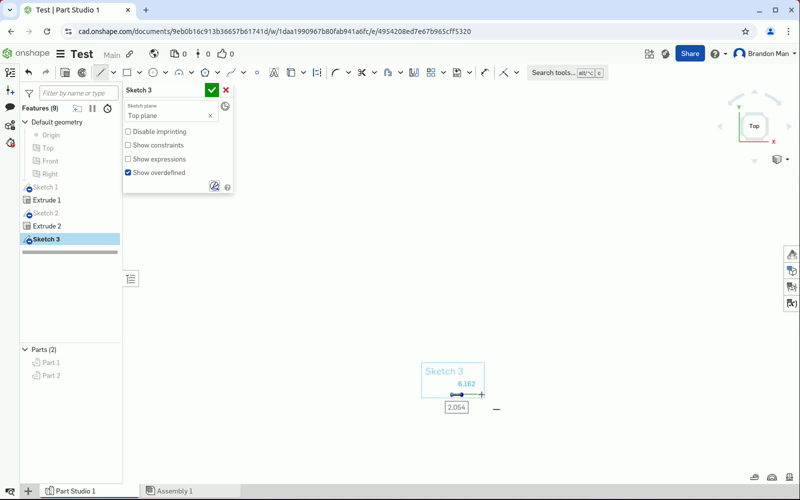
key_down(shift)
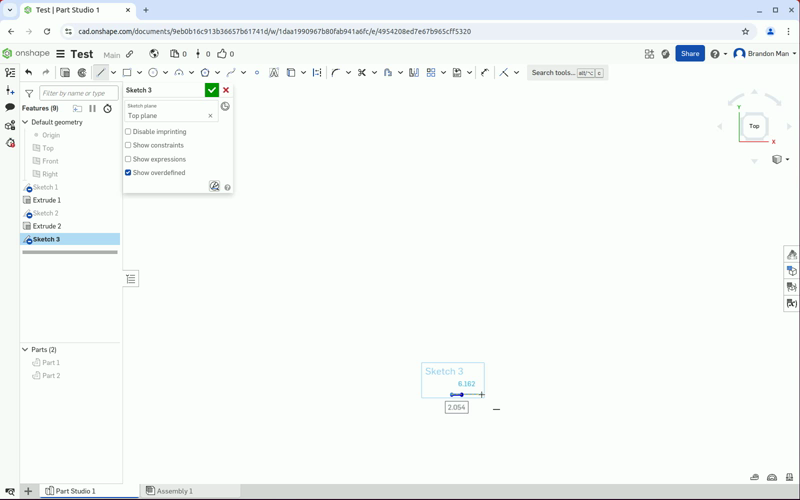
mouse_move(451, 395)
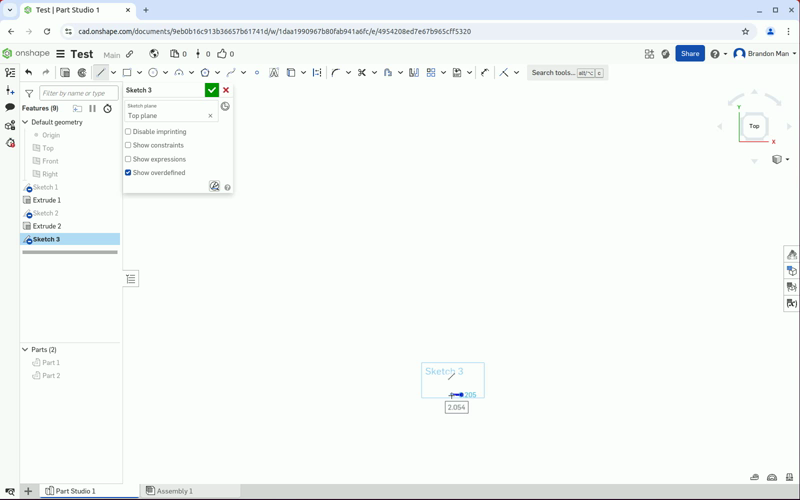
scroll(6)
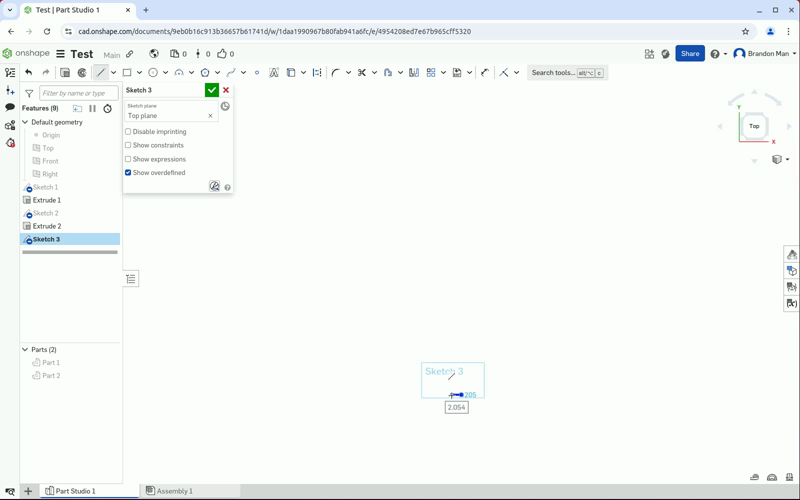
scroll(6)
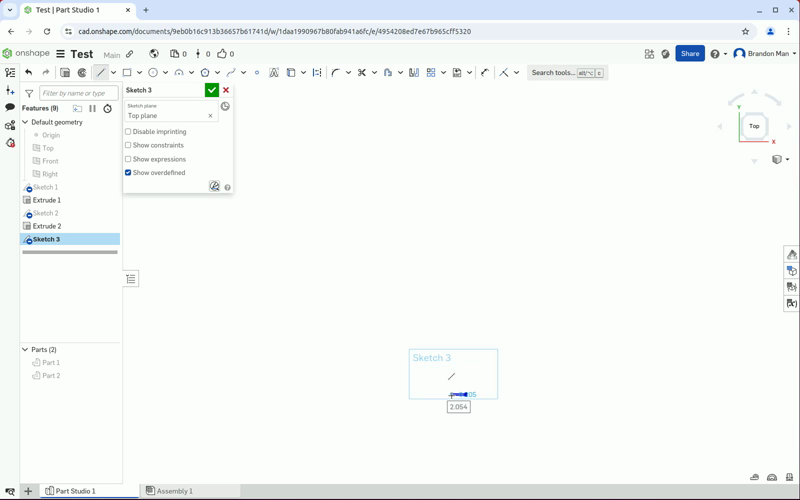
scroll(6)
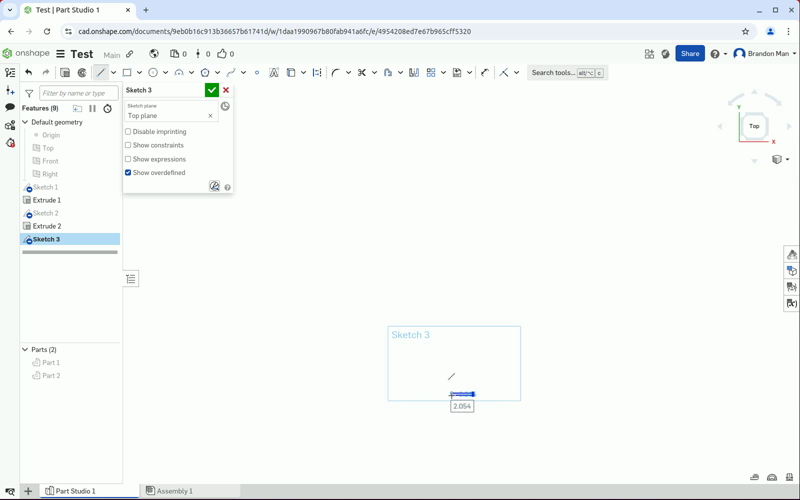
scroll(6)
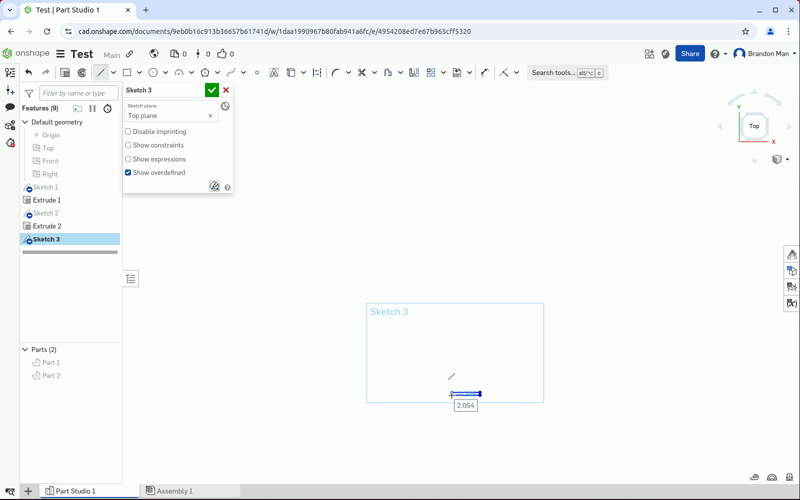
scroll(6)
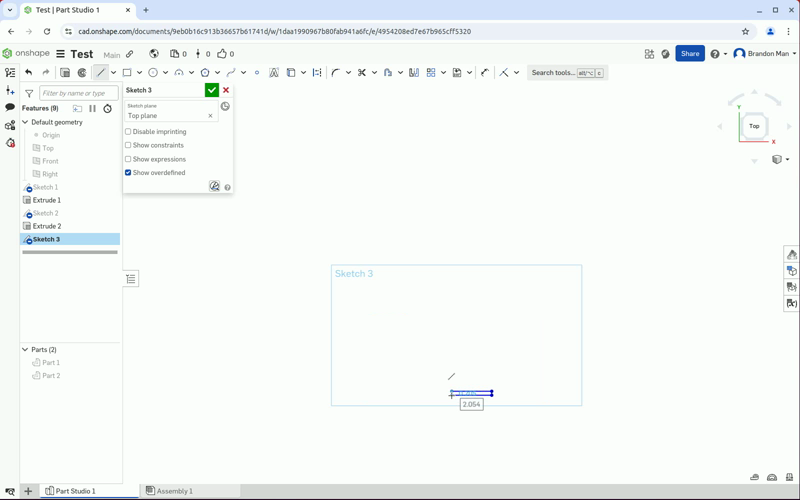
scroll(6)
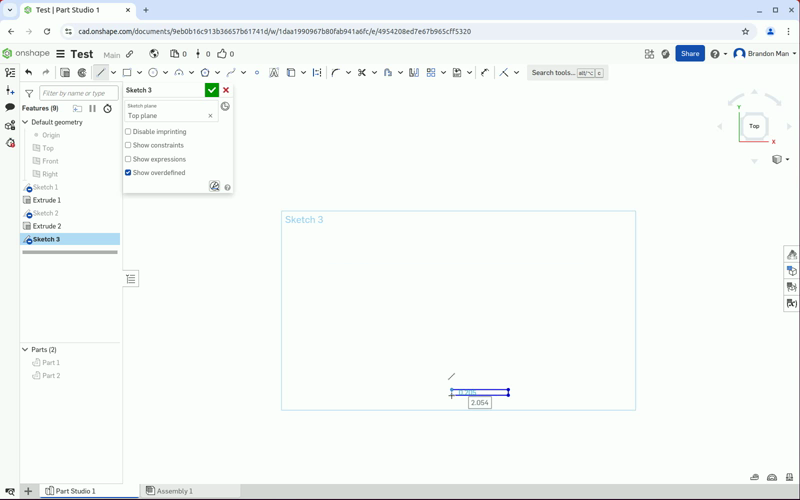
scroll(6)
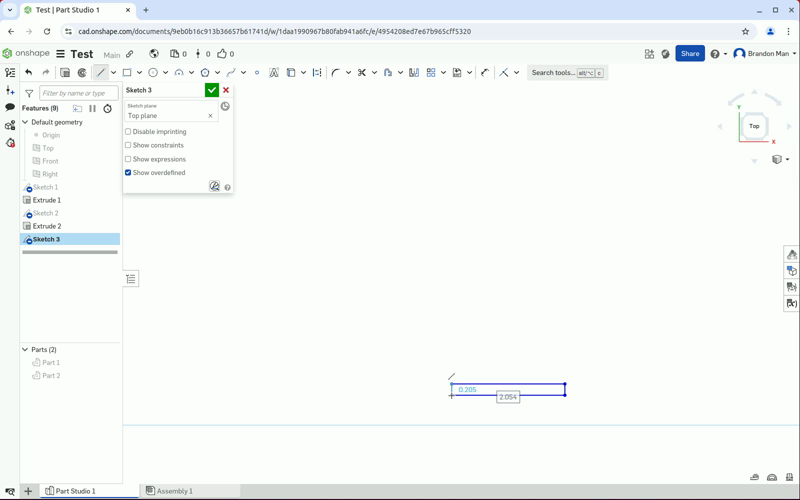
key_up(shift)
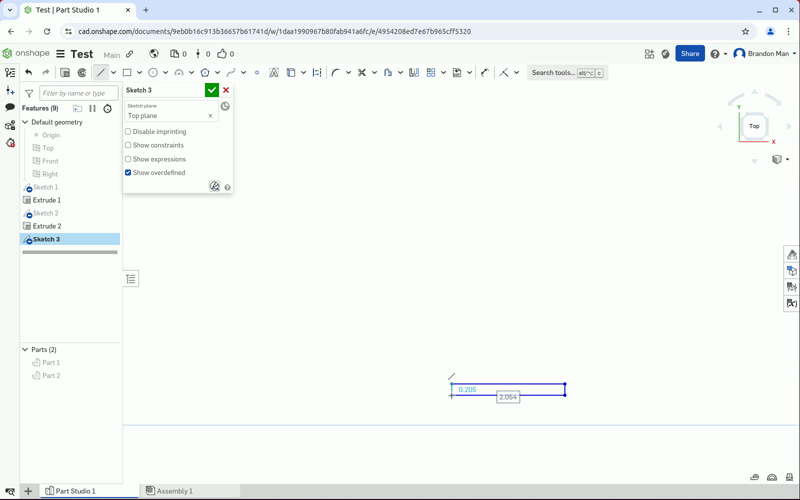
click(451, 395)
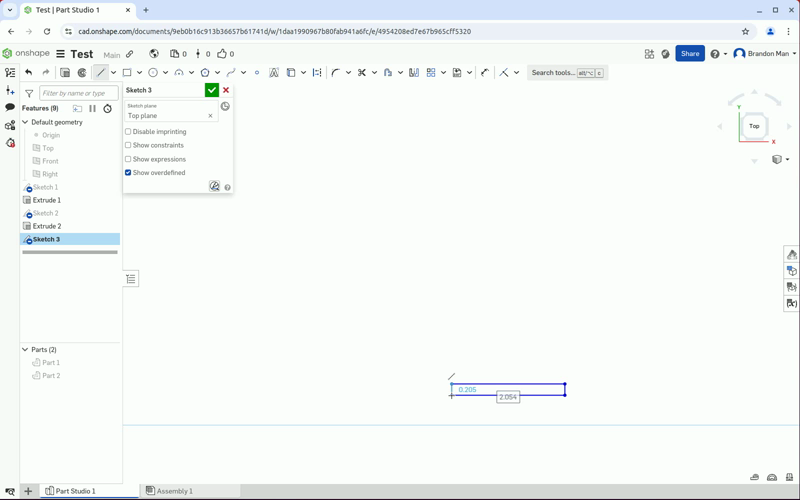
scroll(-6)
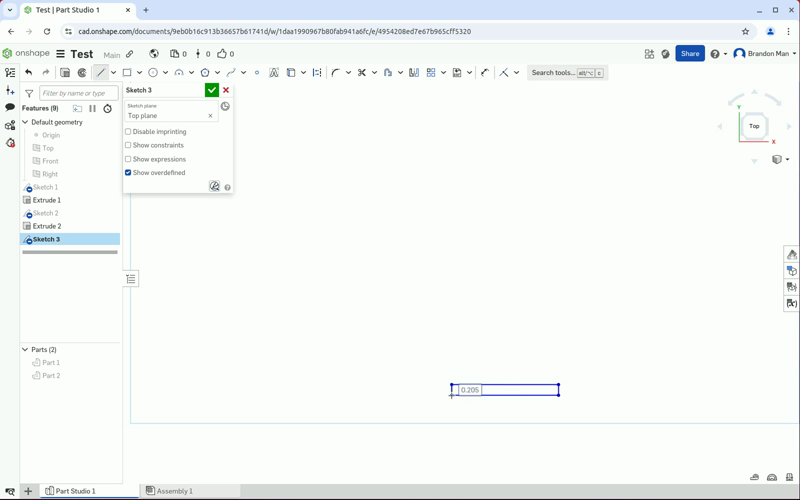
scroll(-6)
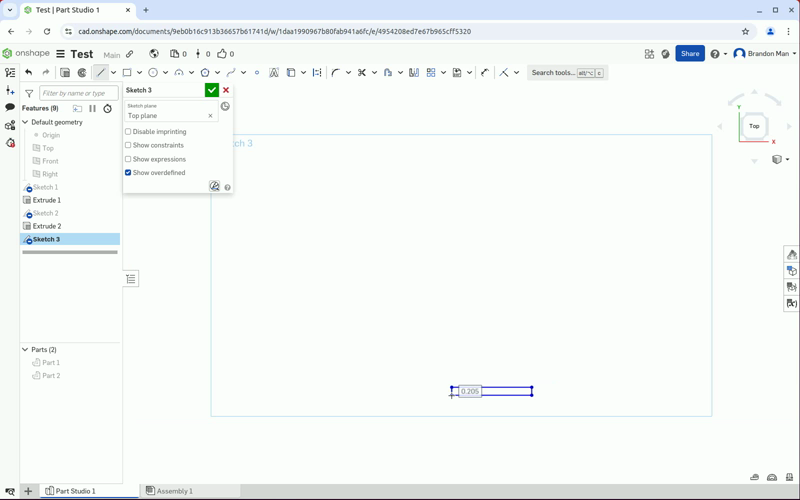
scroll(-6)
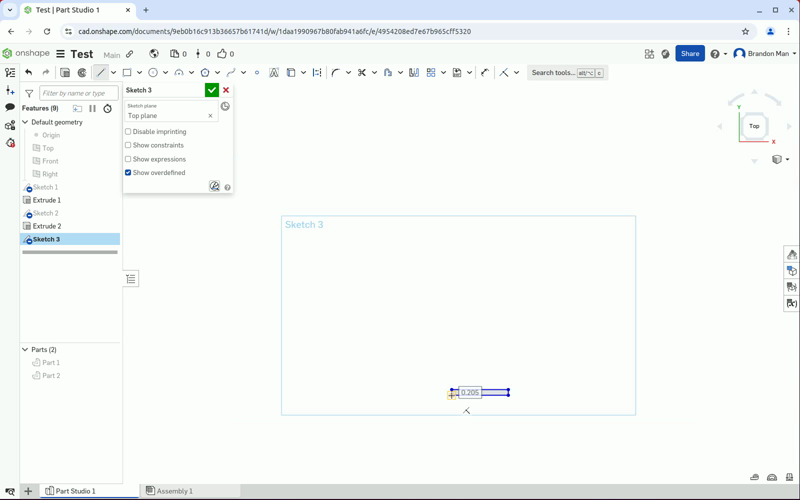
scroll(-6)
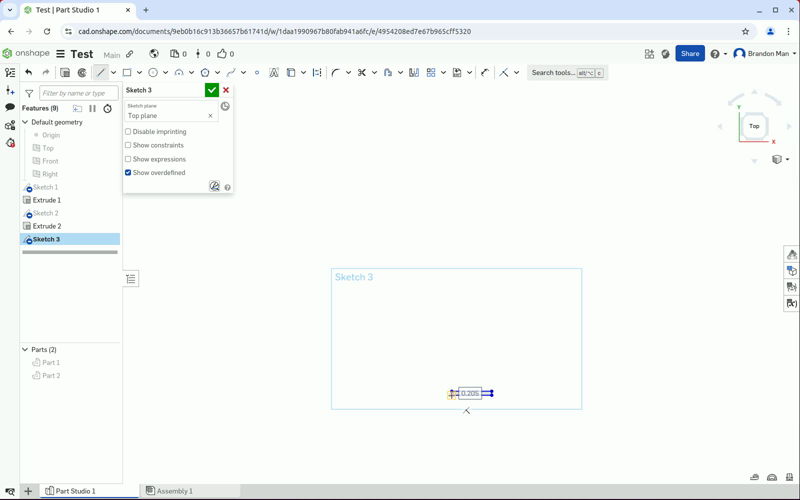
scroll(-6)
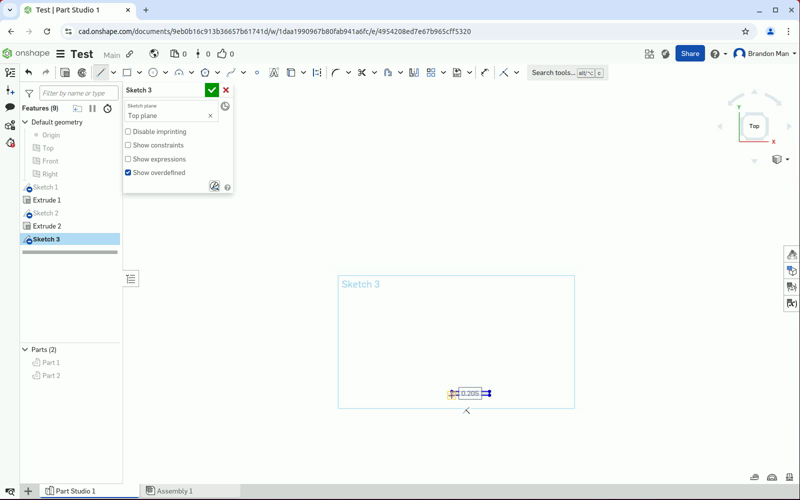
scroll(-6)
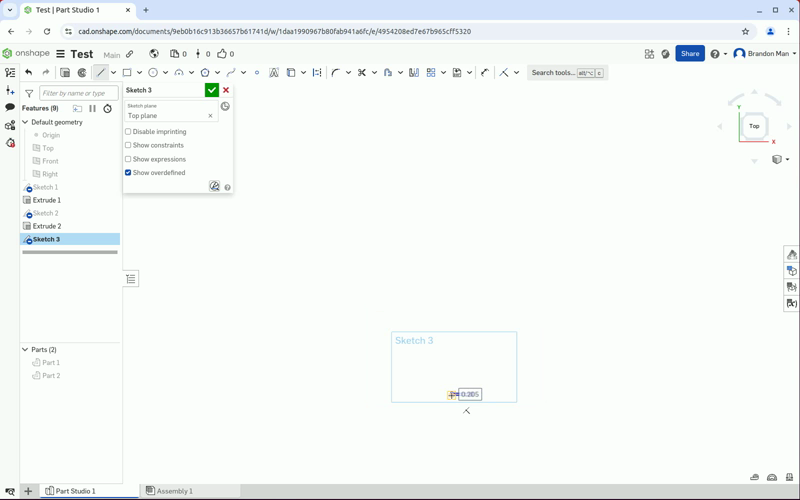
scroll(-6)
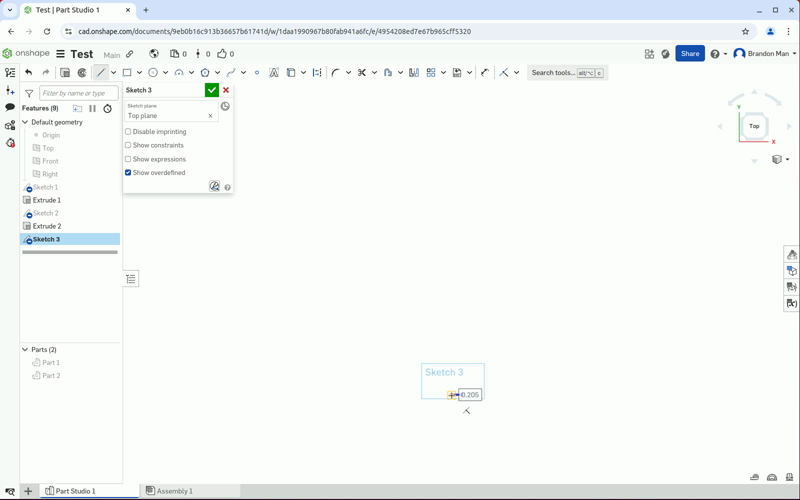
key(esc)
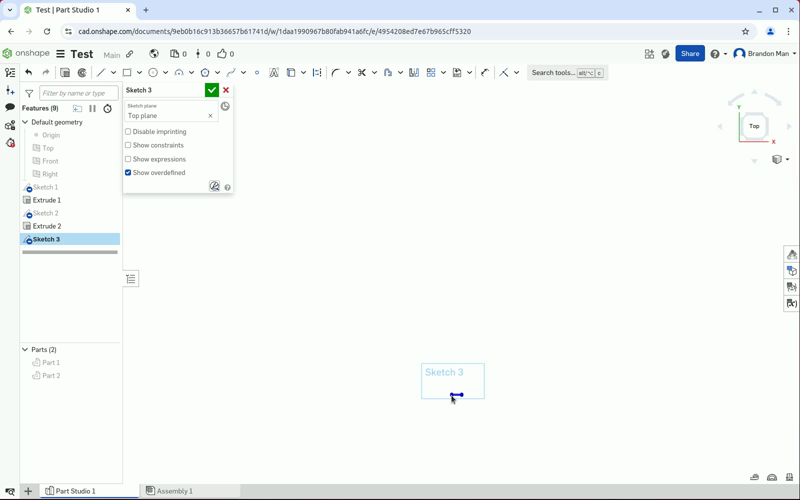
mouse_move(455, 394)
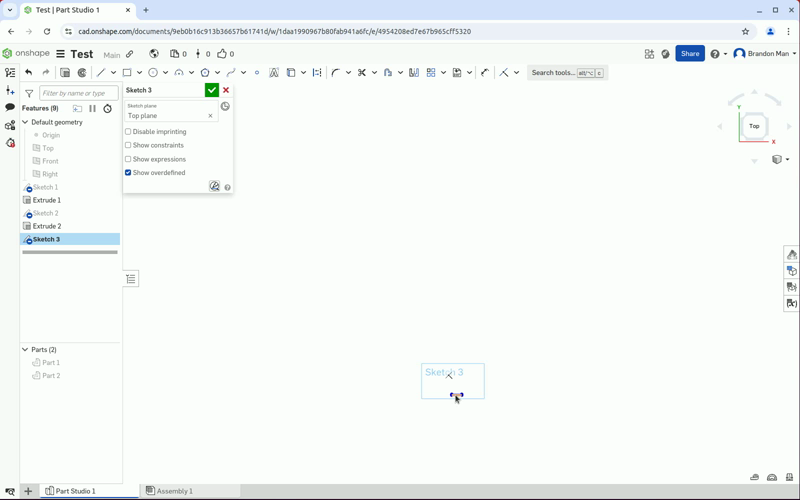
scroll(6)
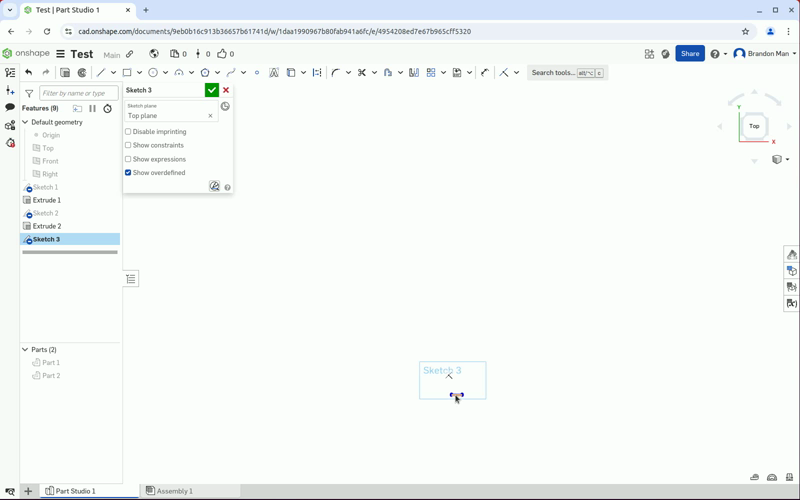
scroll(6)
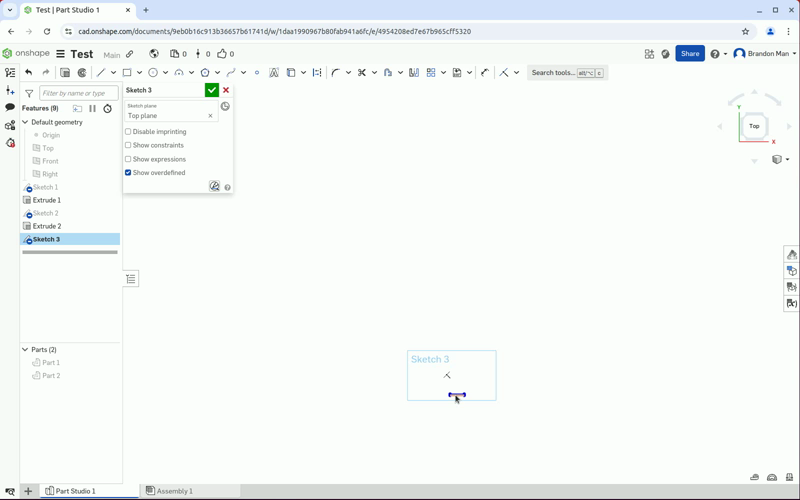
scroll(6)
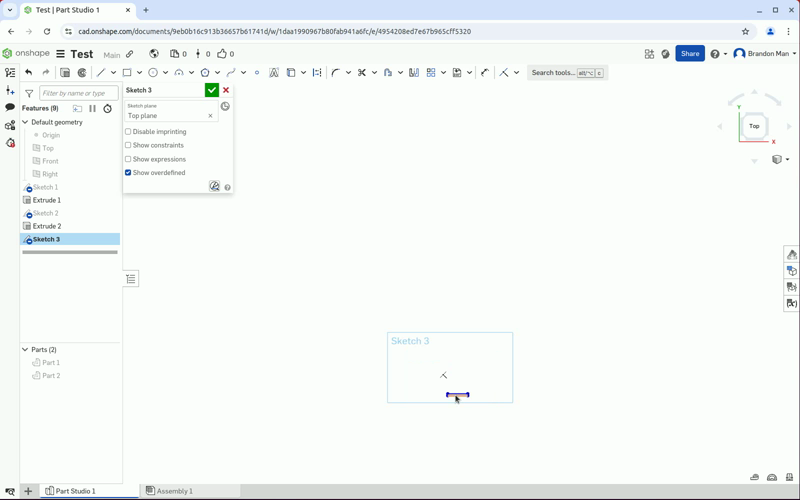
scroll(6)
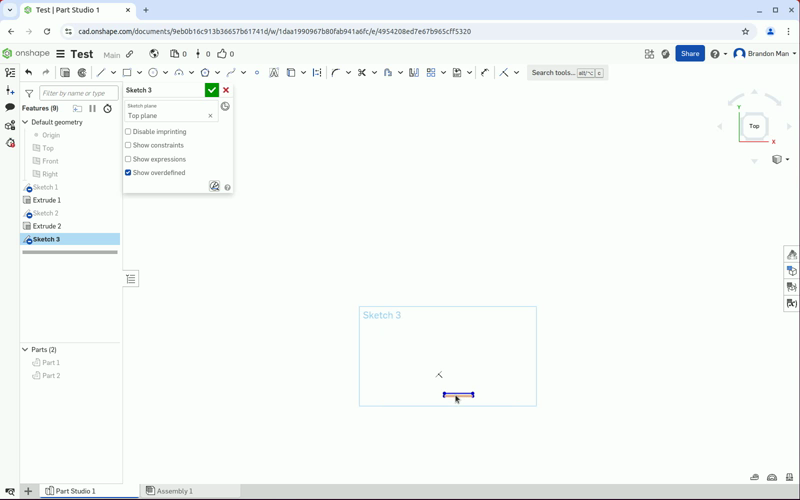
scroll(6)
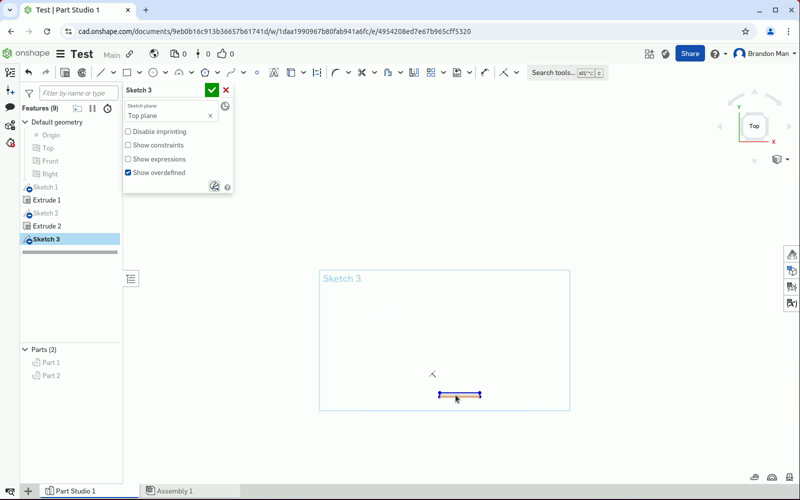
scroll(6)
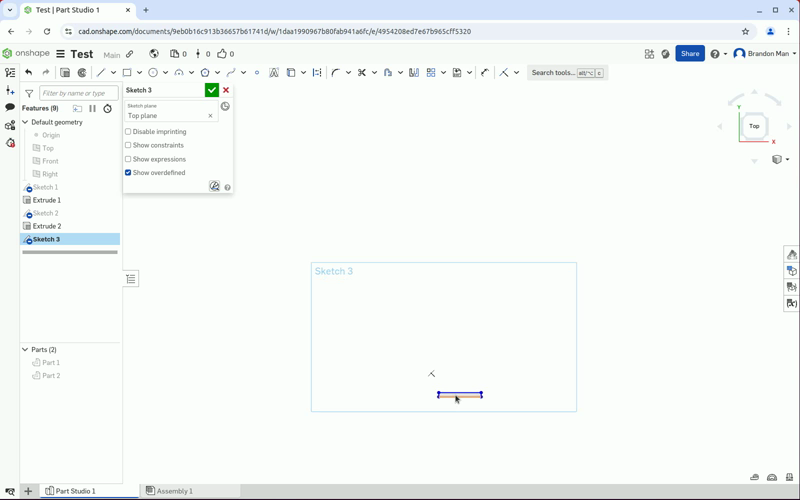
scroll(6)
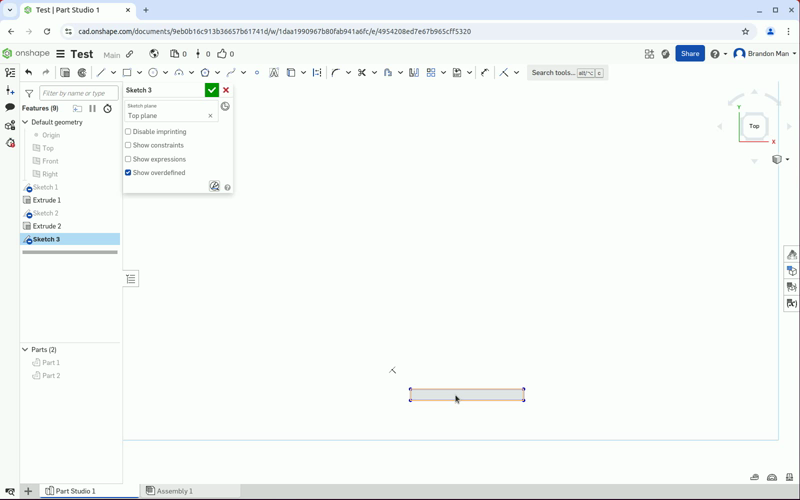
click(455, 394)
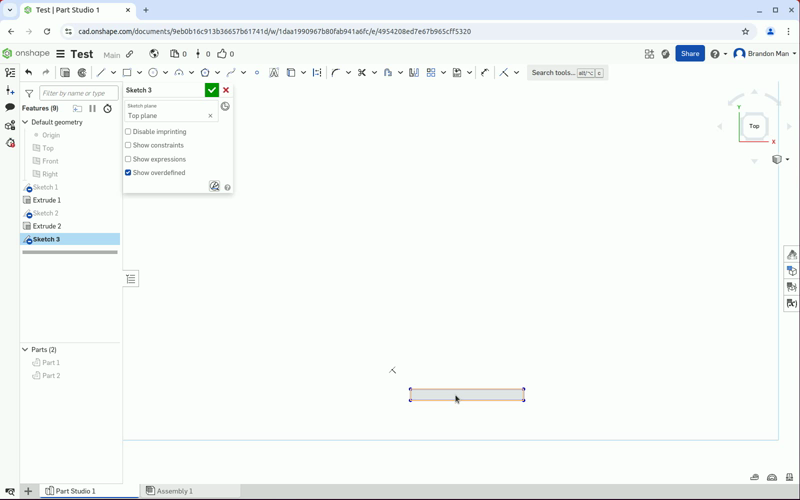
scroll(-6)
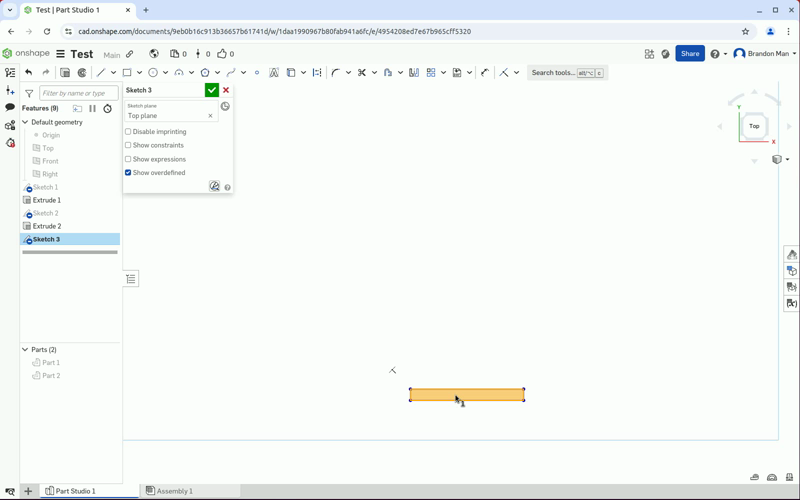
scroll(-6)
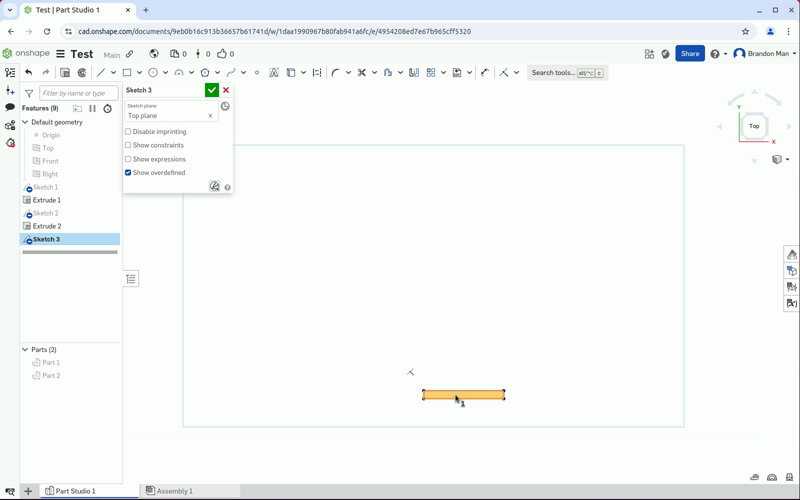
scroll(-6)
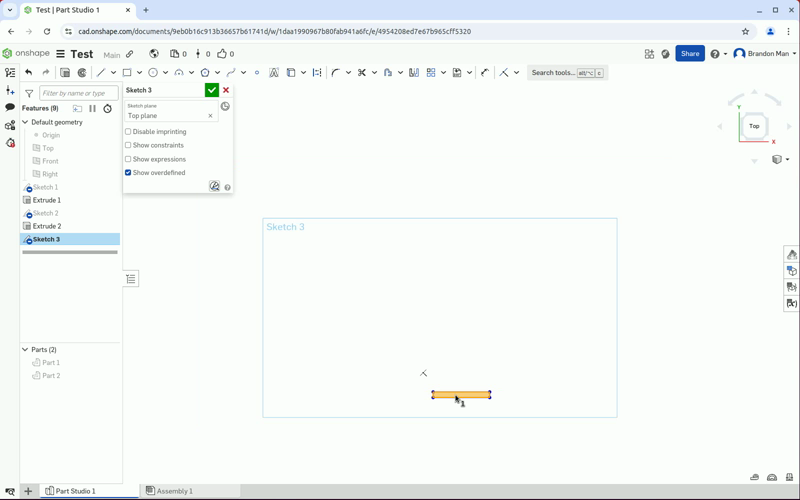
scroll(-6)
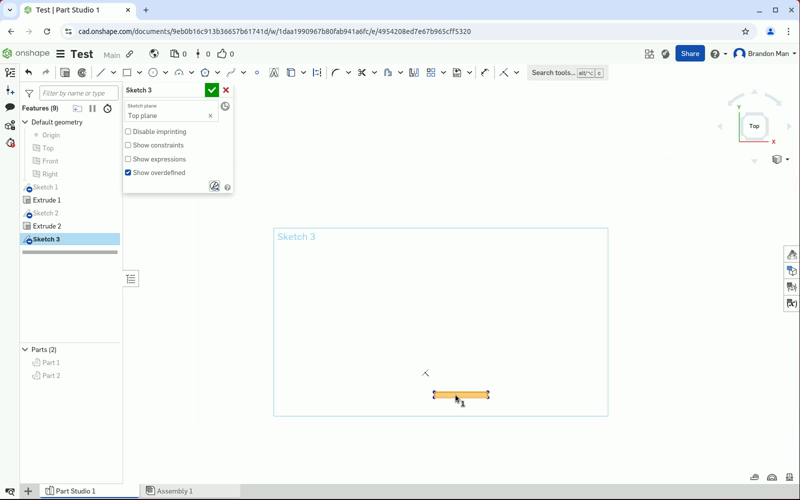
scroll(-6)
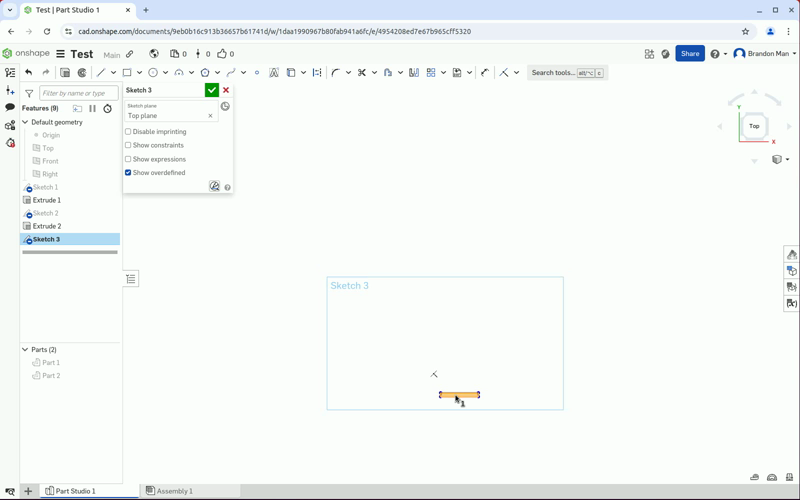
scroll(-6)
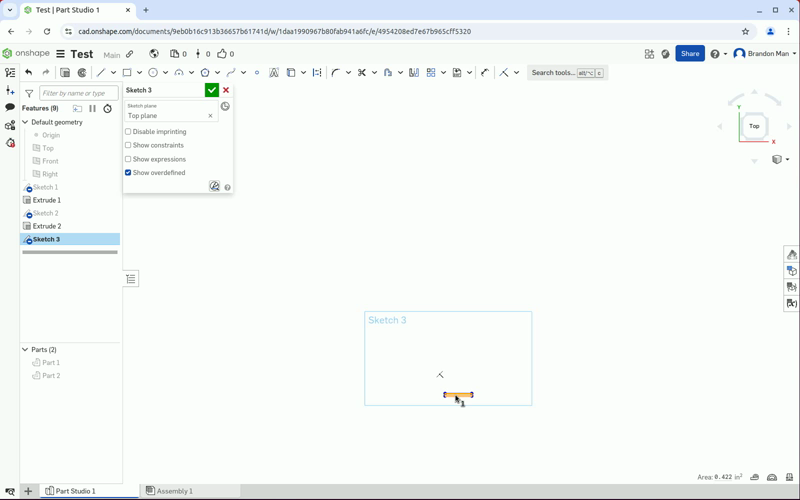
scroll(-6)
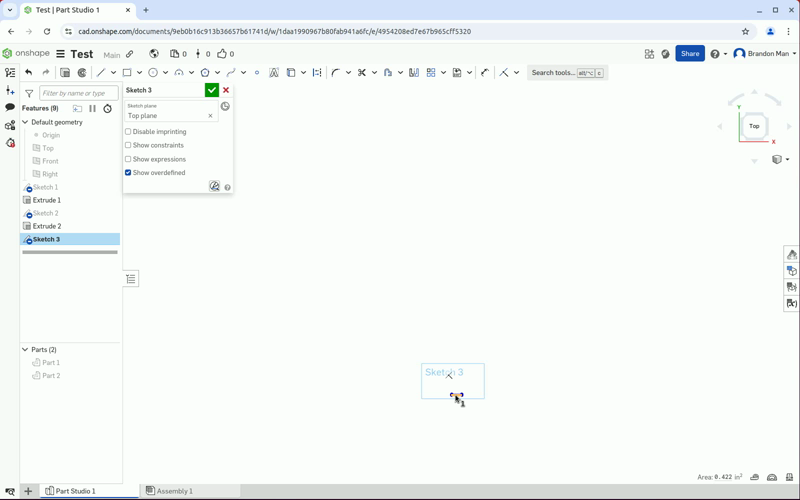
mouse_move(73, 352)
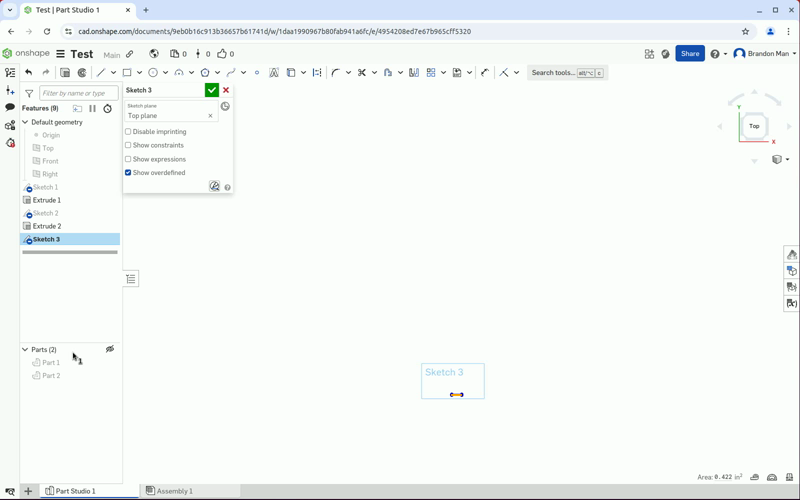
key(shift+y)
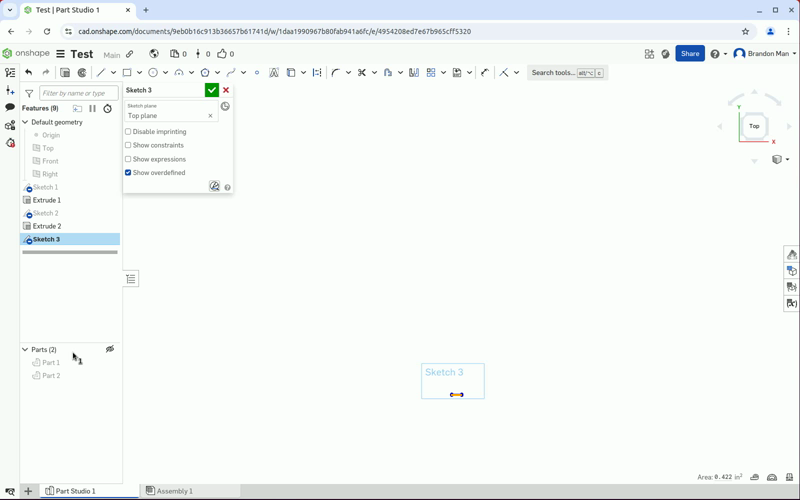
key(shift+e)
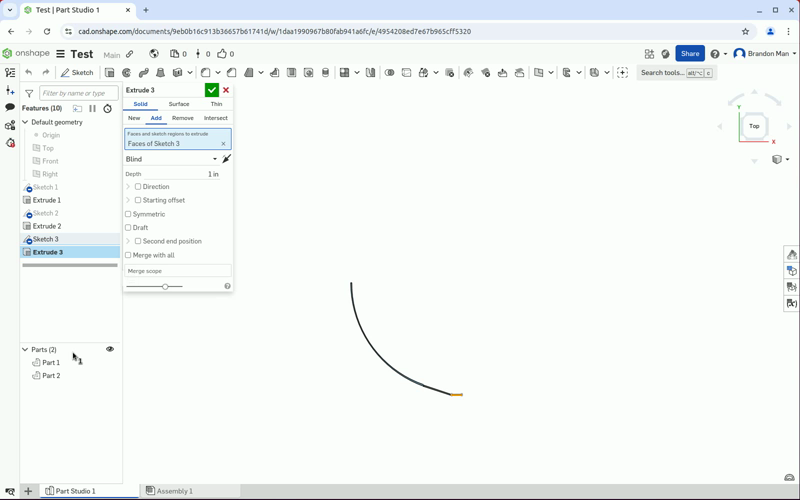
mouse_move(143, 106)
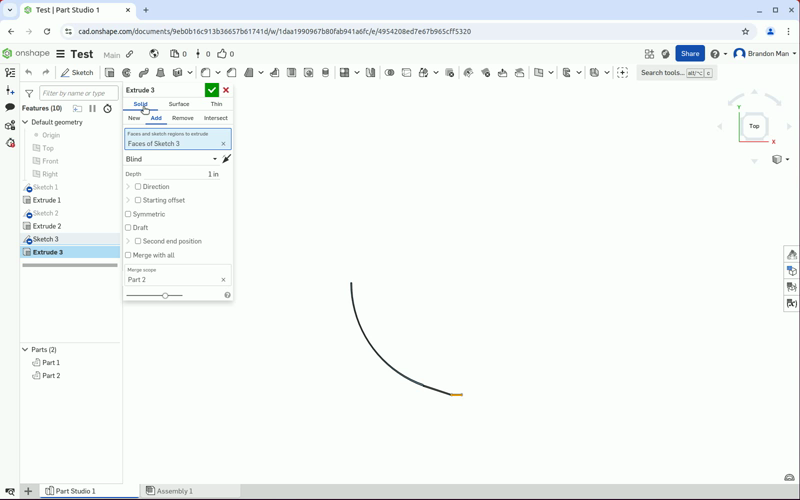
click(143, 106)
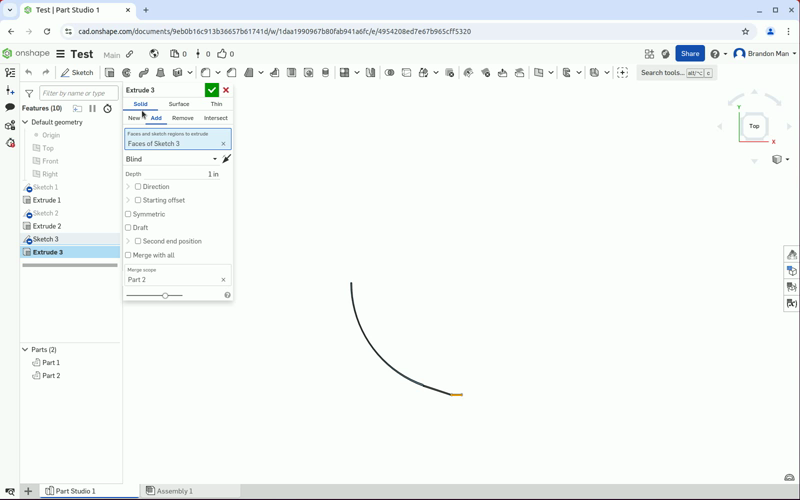
mouse_move(137, 120)
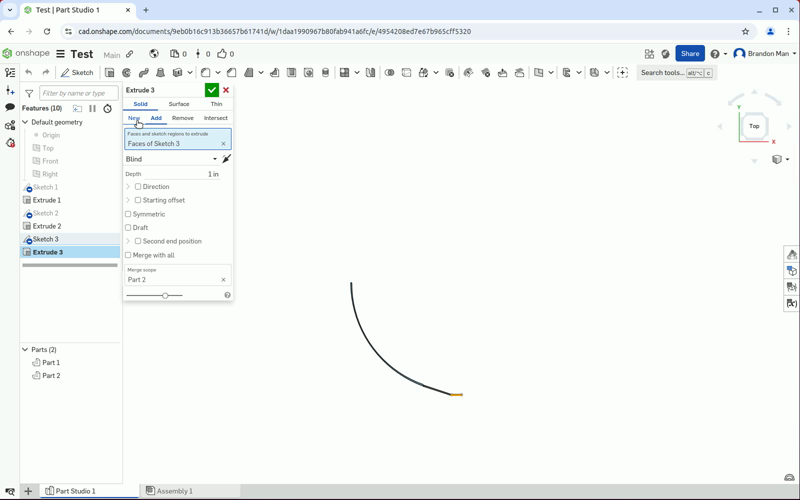
click(137, 120)
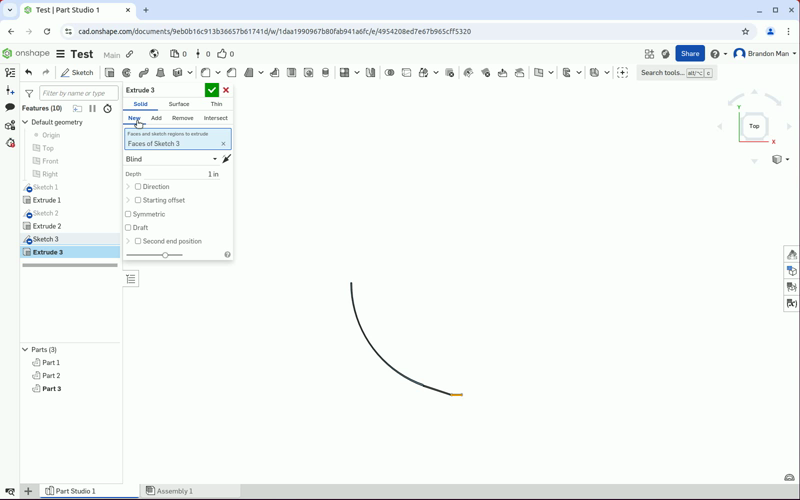
key(tab, 4)
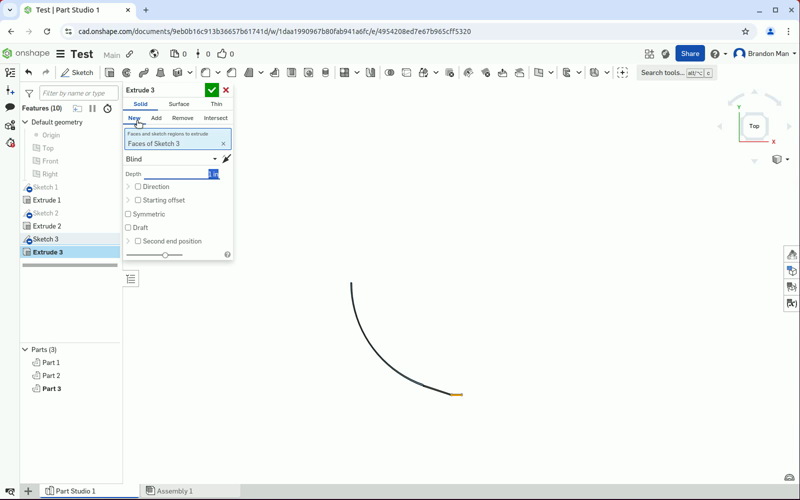
text(5.536)
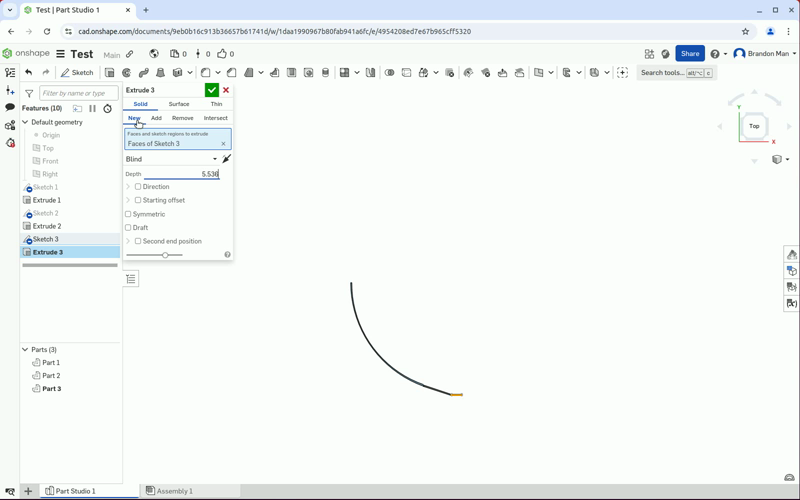
key(enter)
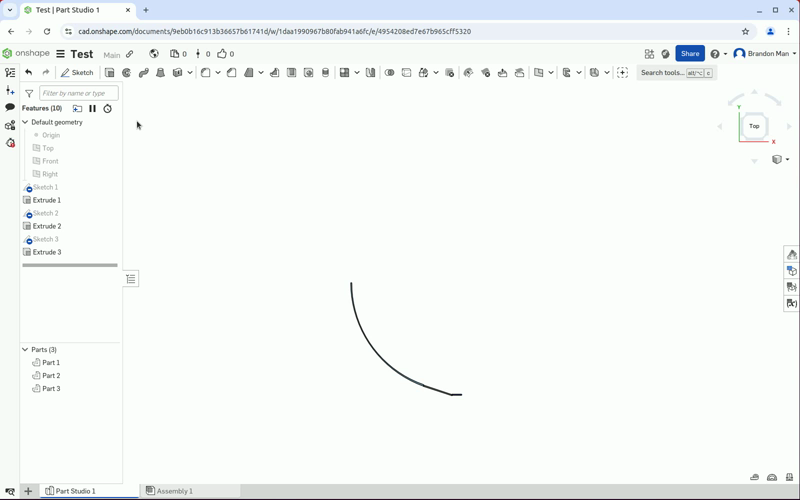
key(shift+h)
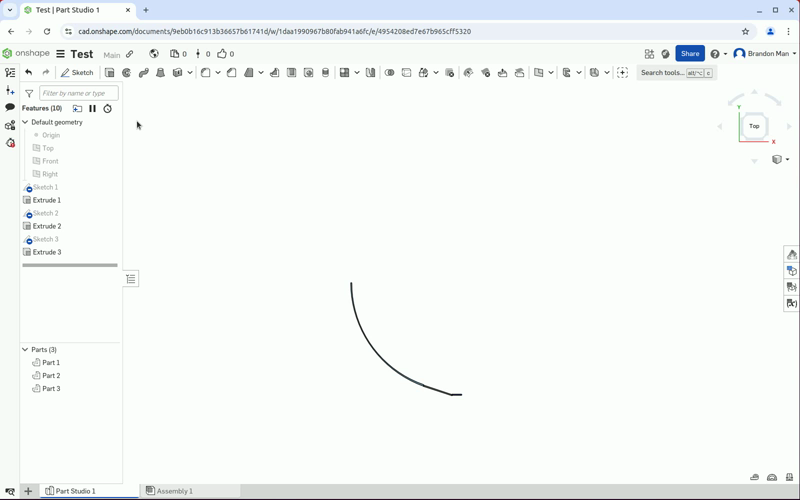
key(shift+h)
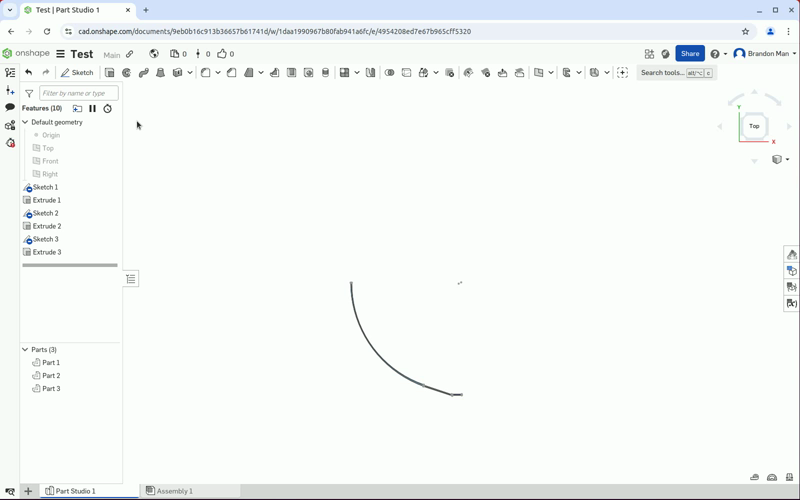
key(shift+7)
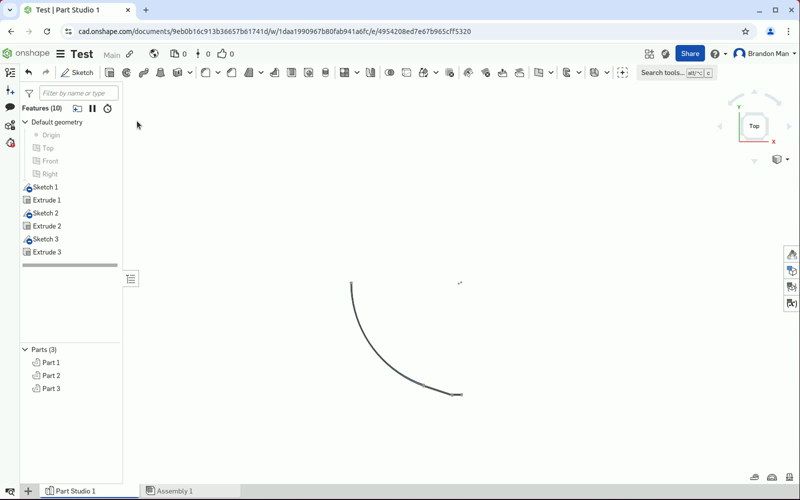
key(up, 3)
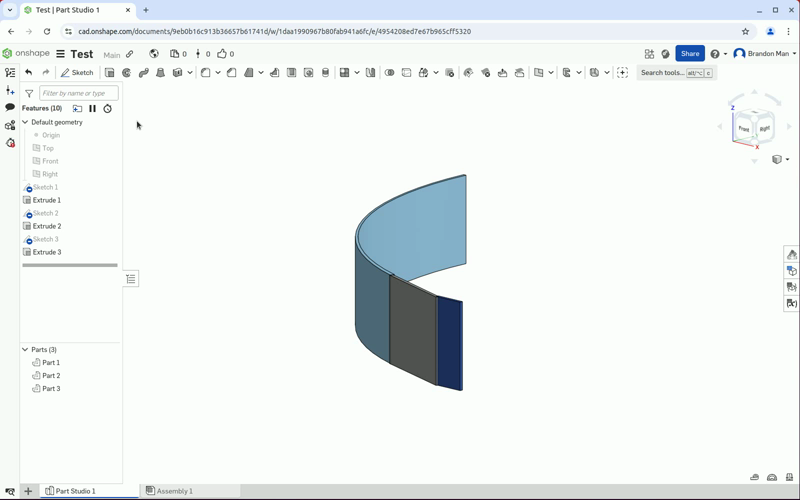
key(left, 3)
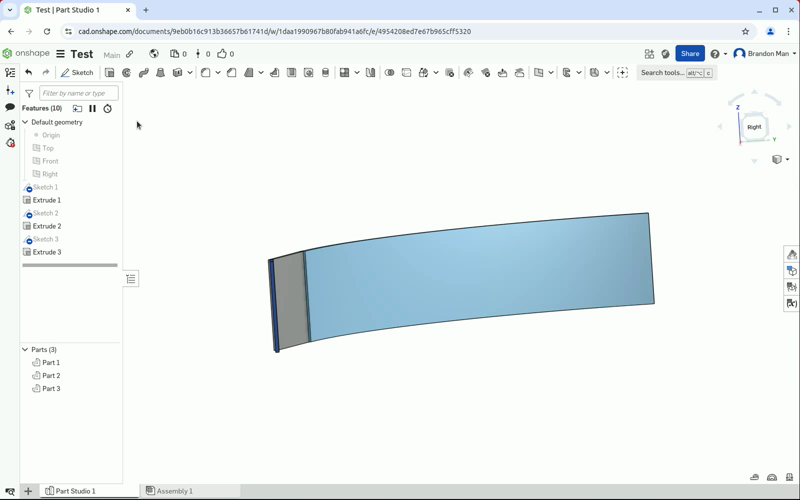
key(right, 3)
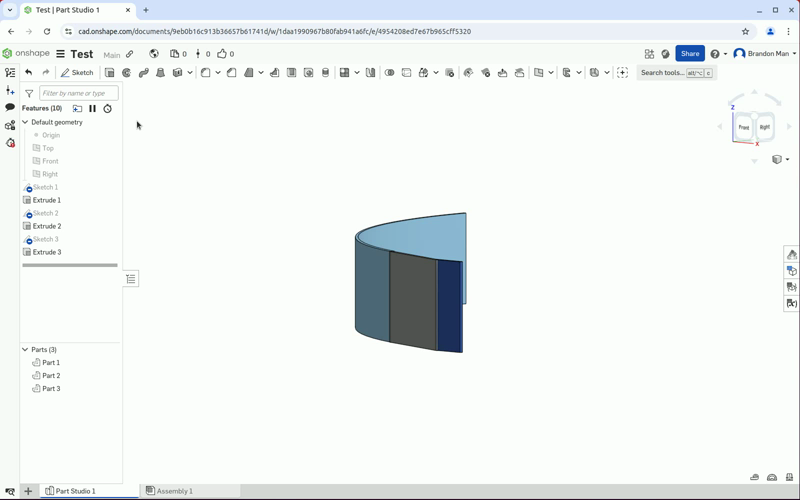
key(down, 3)
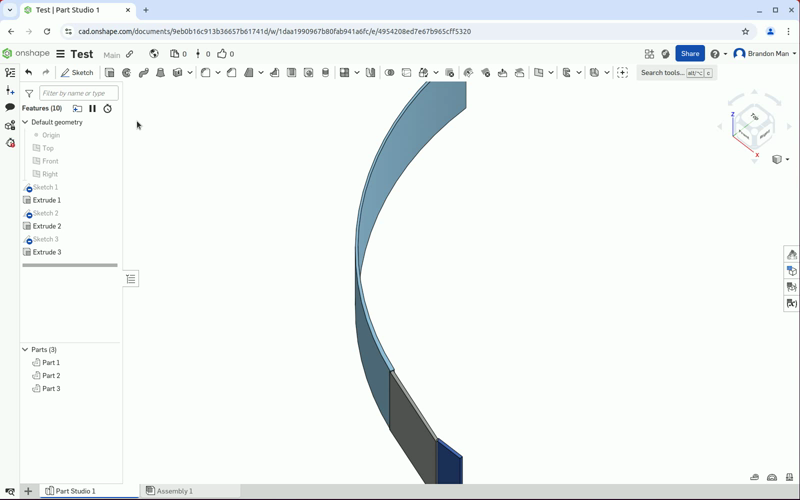
mouse_move(73, 189)
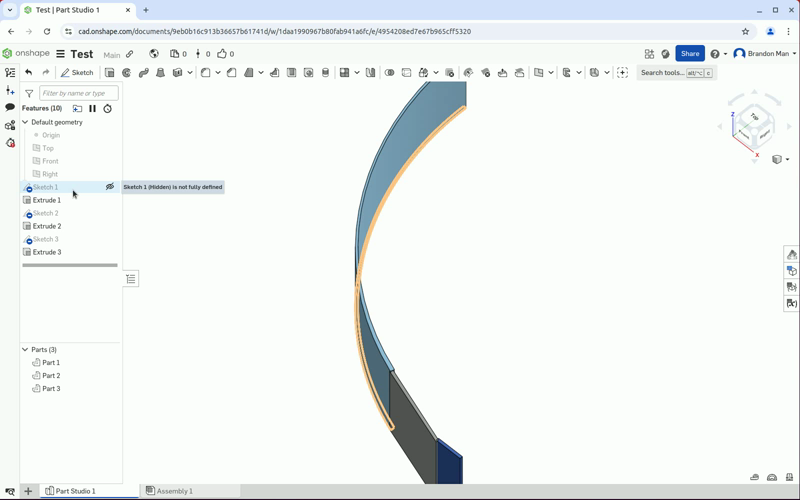
click(73, 189)